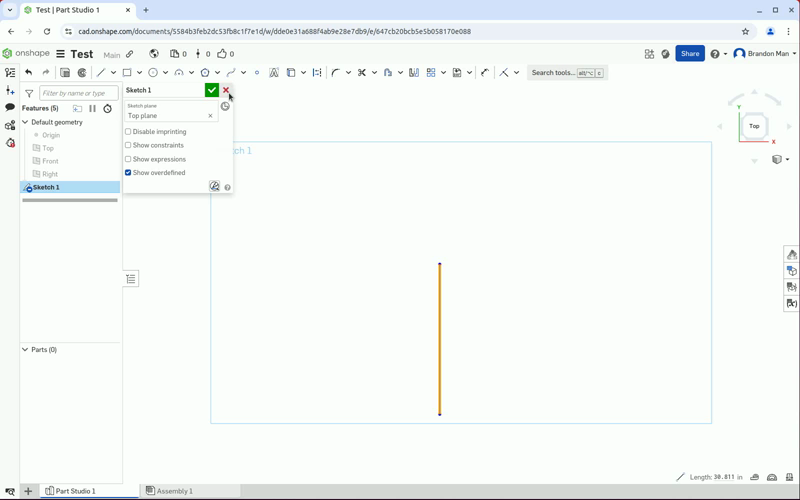
key(shift+h)
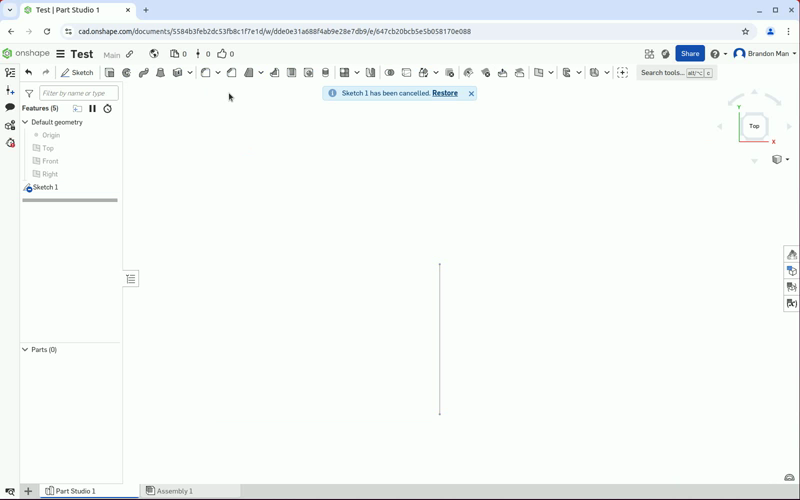
key(shift+s)
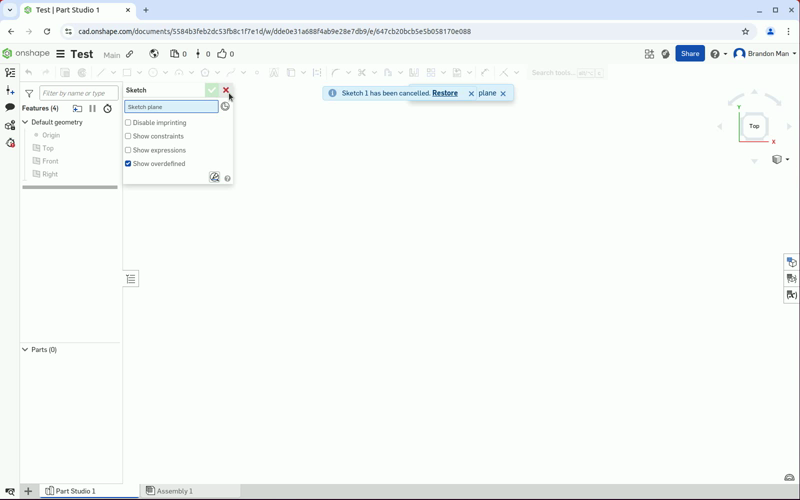
mouse_move(73, 150)
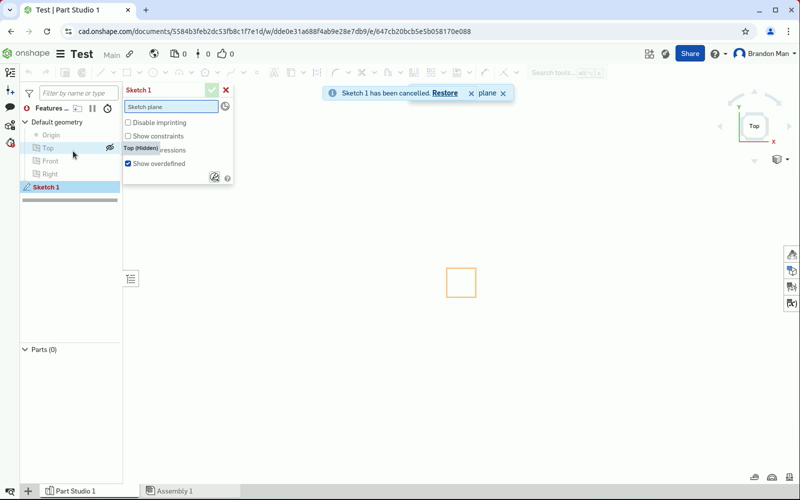
click(73, 150)
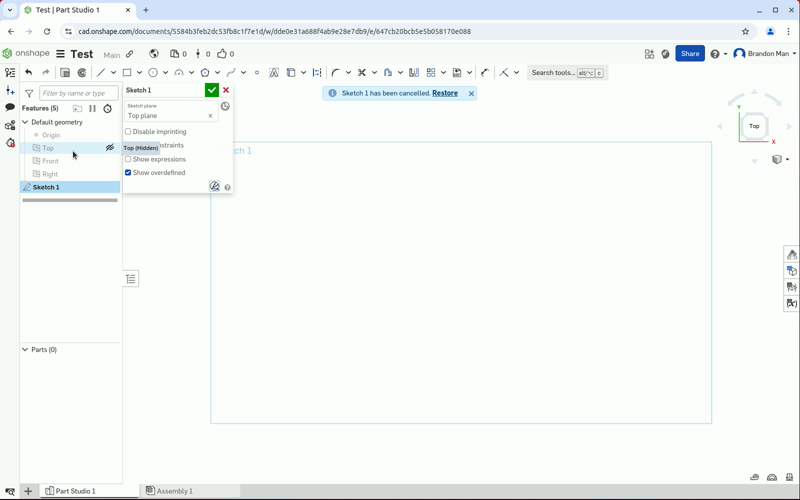
mouse_move(73, 352)
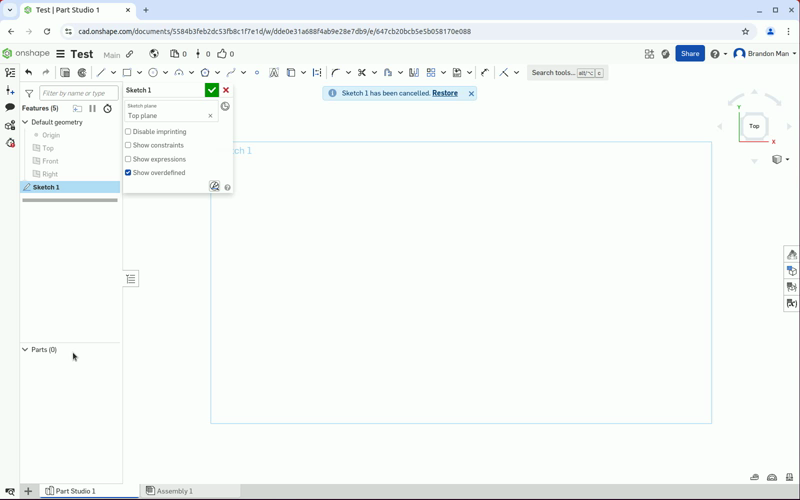
key(y)
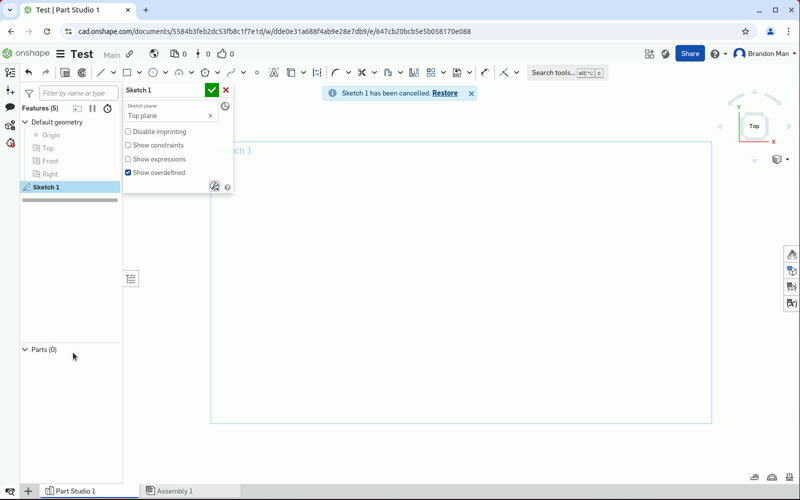
key(l)
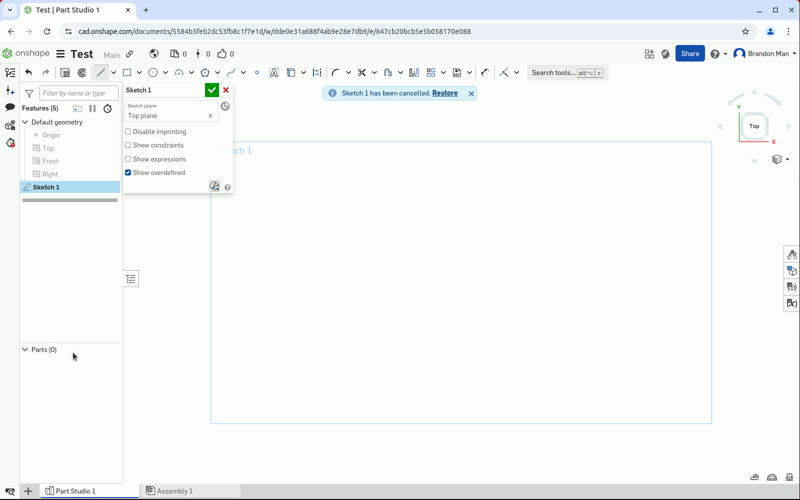
key_down(shift)
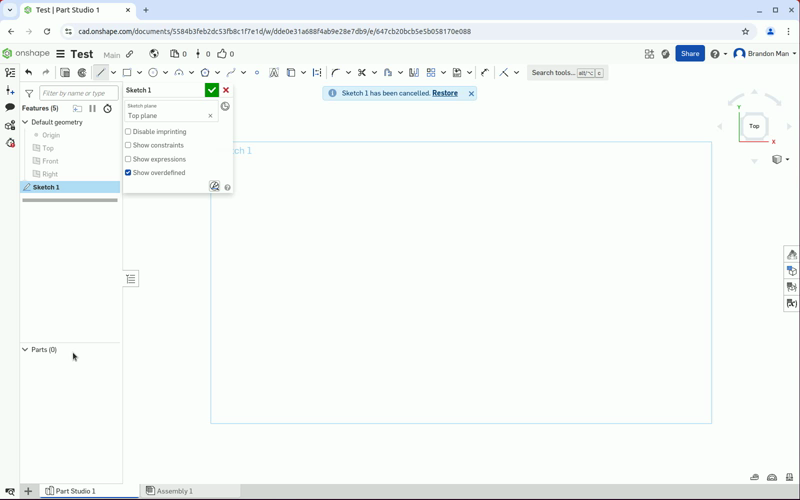
mouse_move(348, 320)
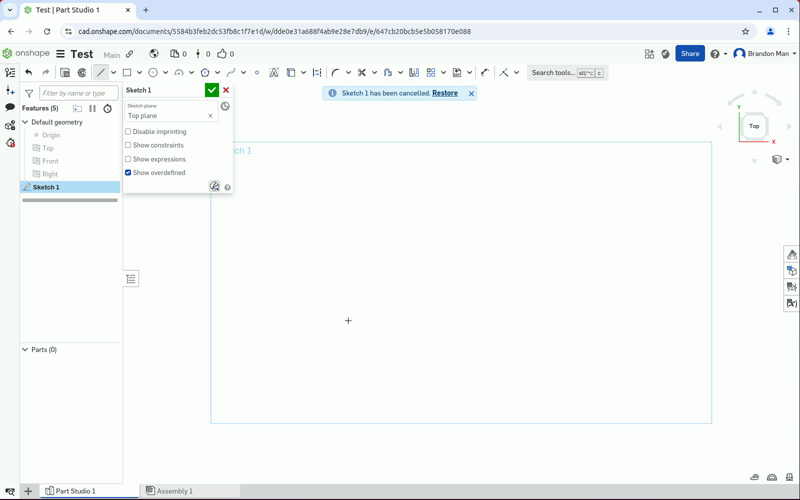
click(348, 320)
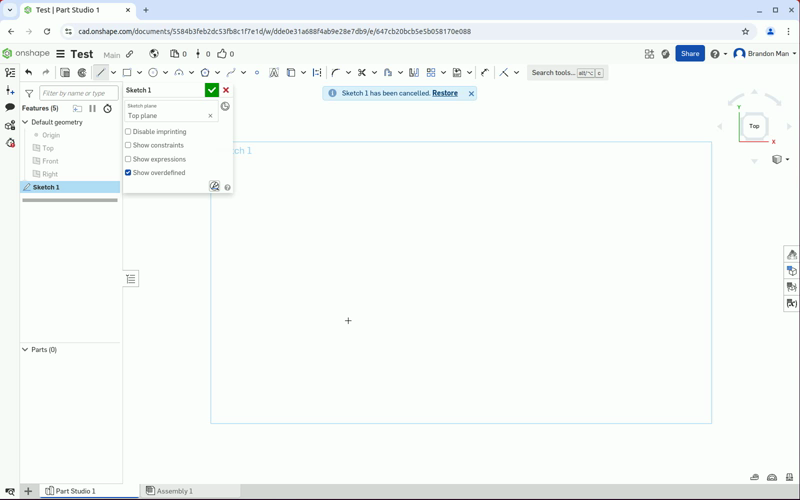
key_up(shift)
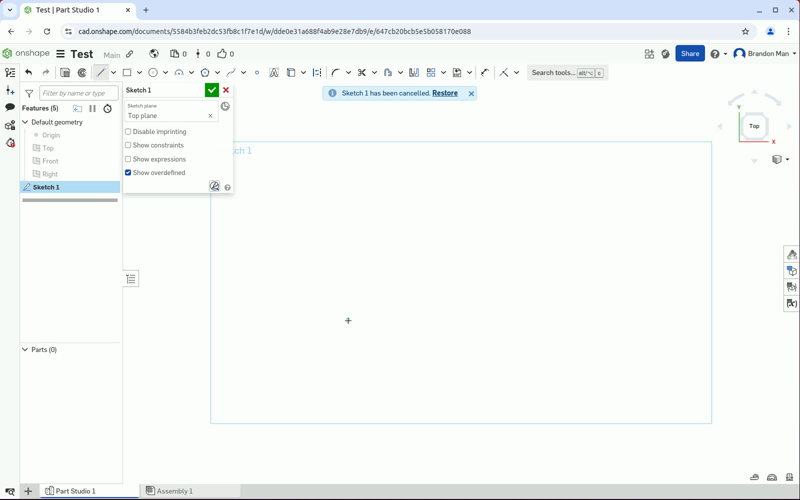
key_down(shift)
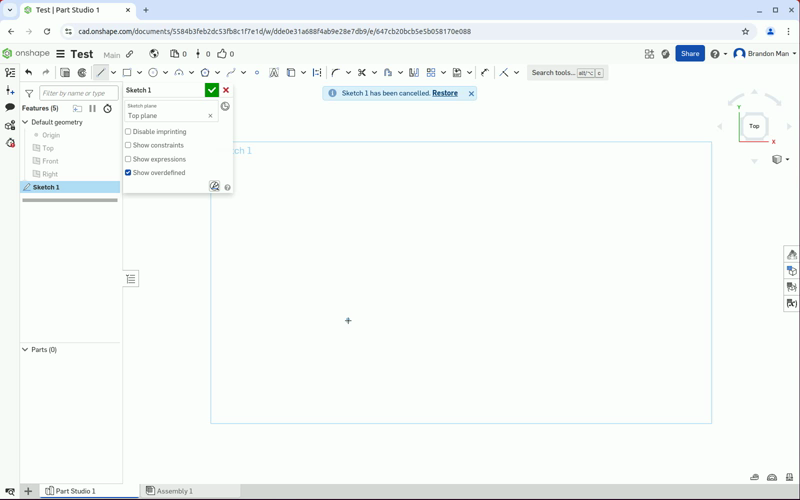
mouse_move(572, 320)
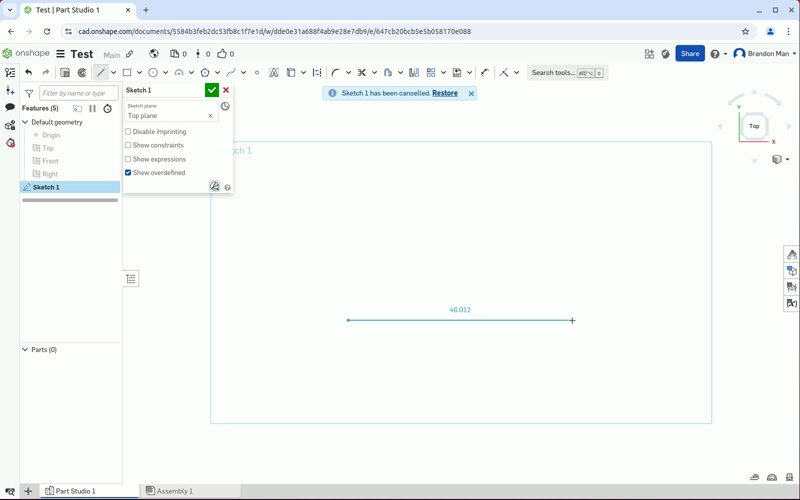
click(572, 320)
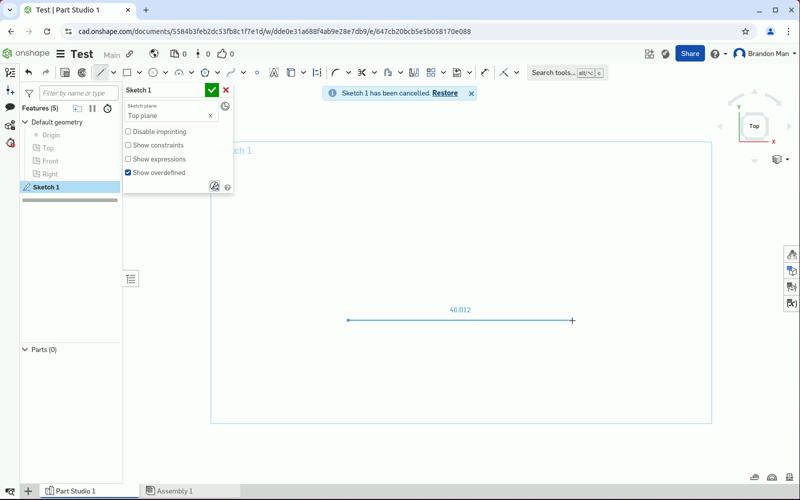
key_up(shift)
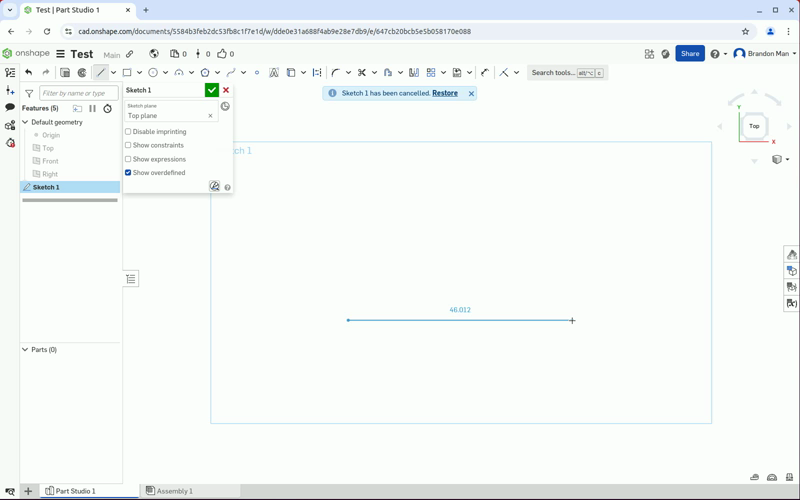
key_down(shift)
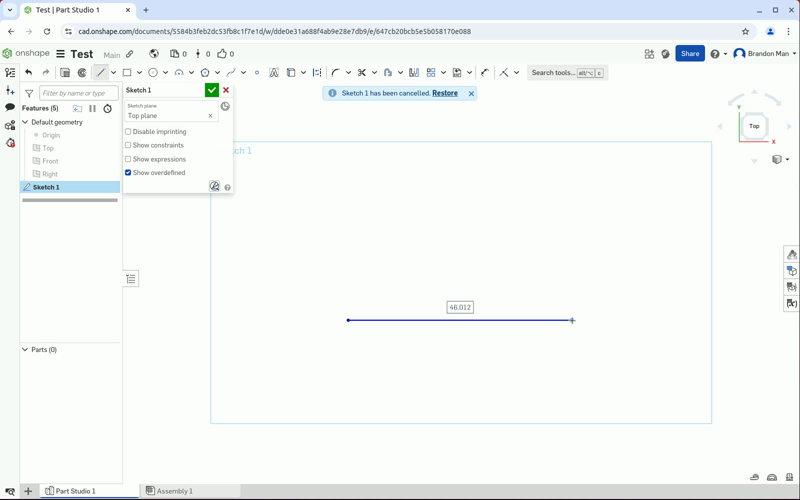
mouse_move(572, 245)
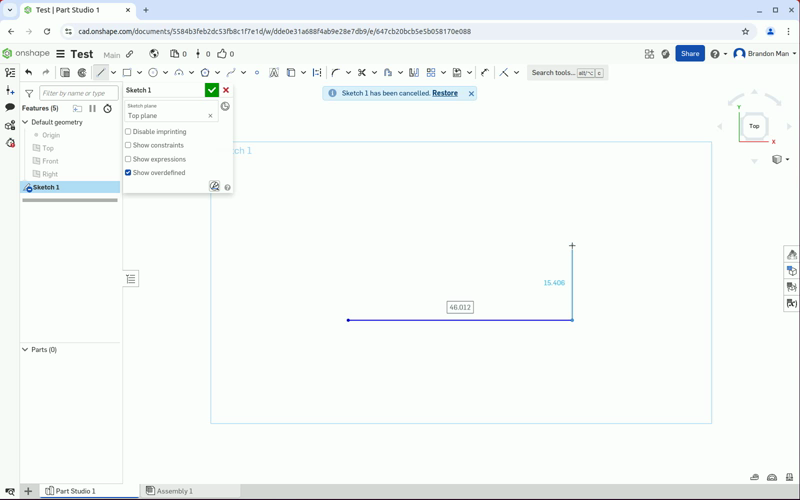
click(572, 245)
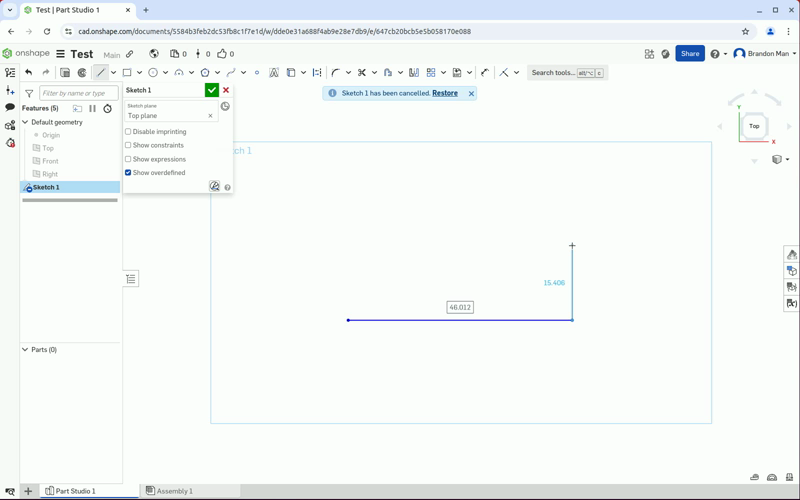
key_up(shift)
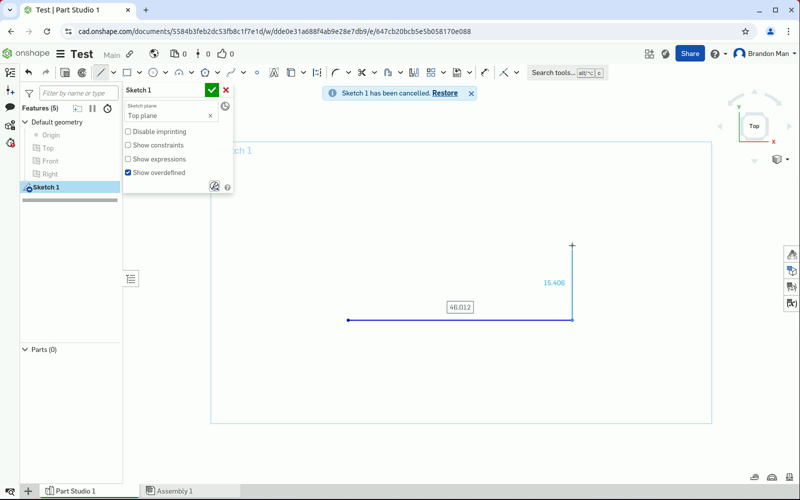
key_down(shift)
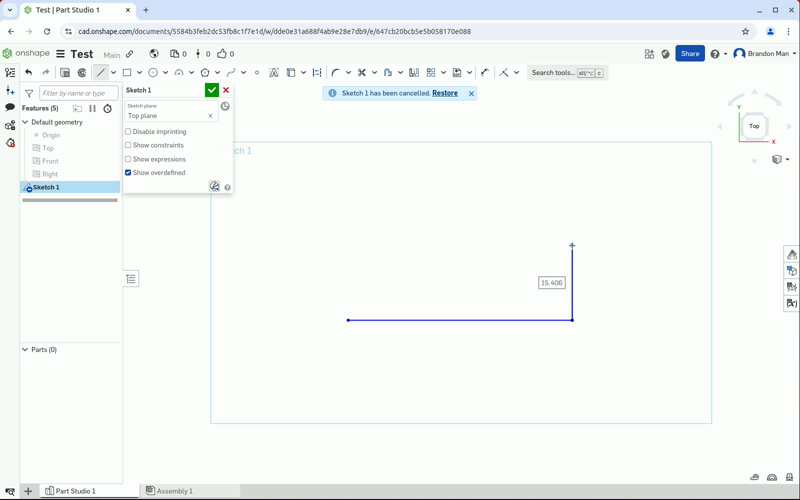
mouse_move(348, 245)
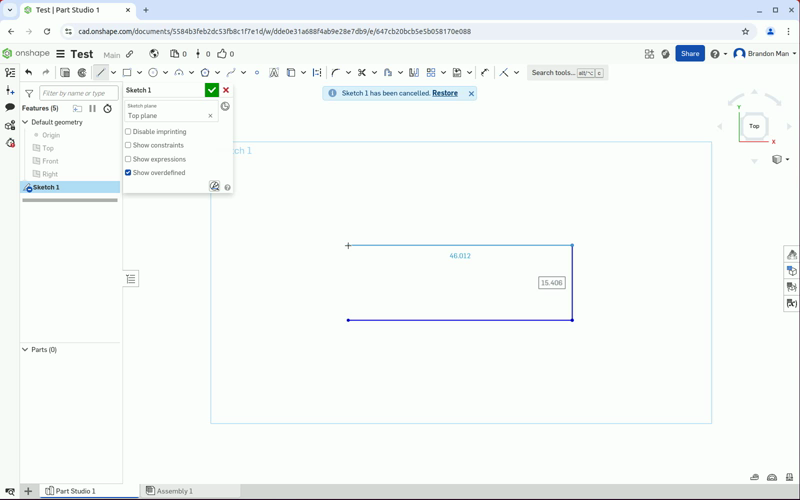
click(348, 245)
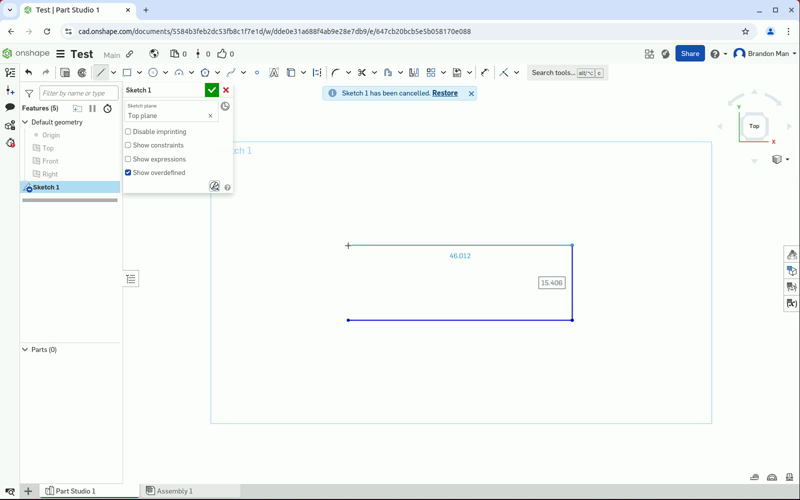
key_up(shift)
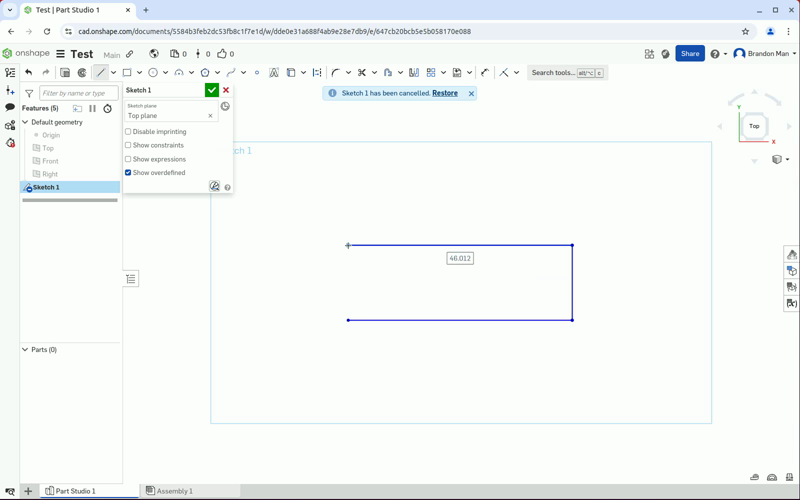
key_down(shift)
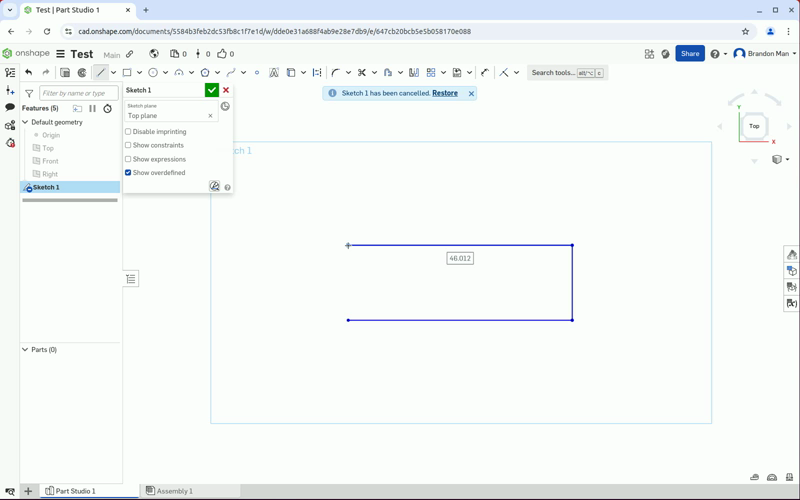
mouse_move(348, 320)
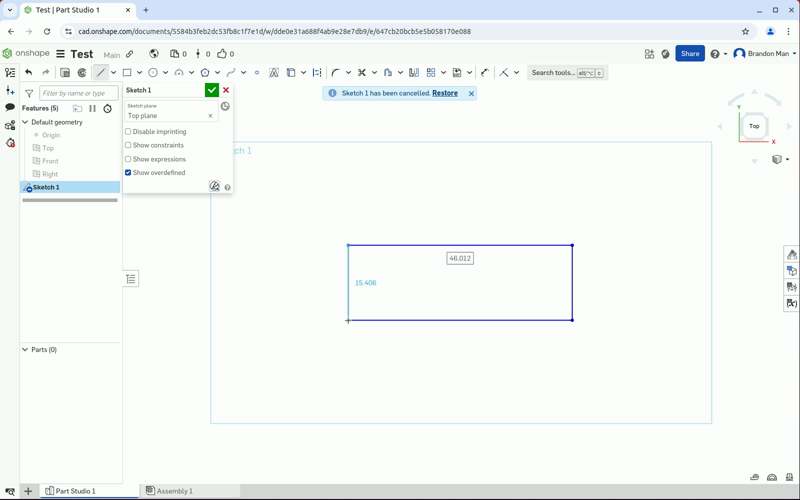
key_up(shift)
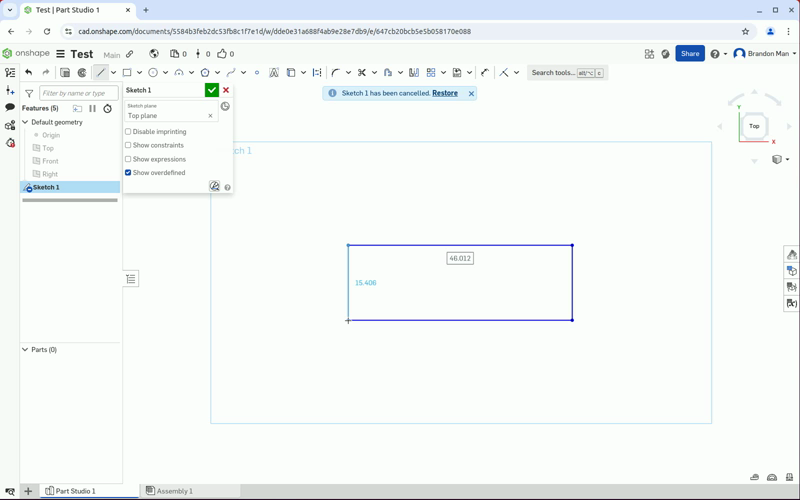
click(348, 320)
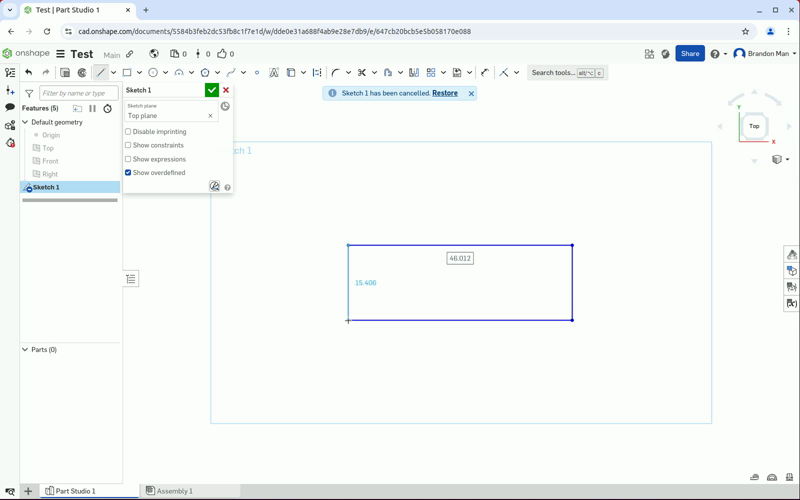
key(esc)
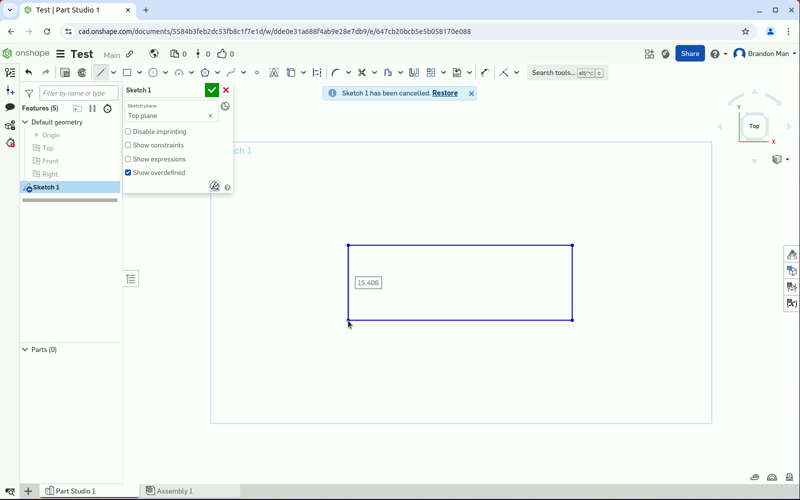
key(c)
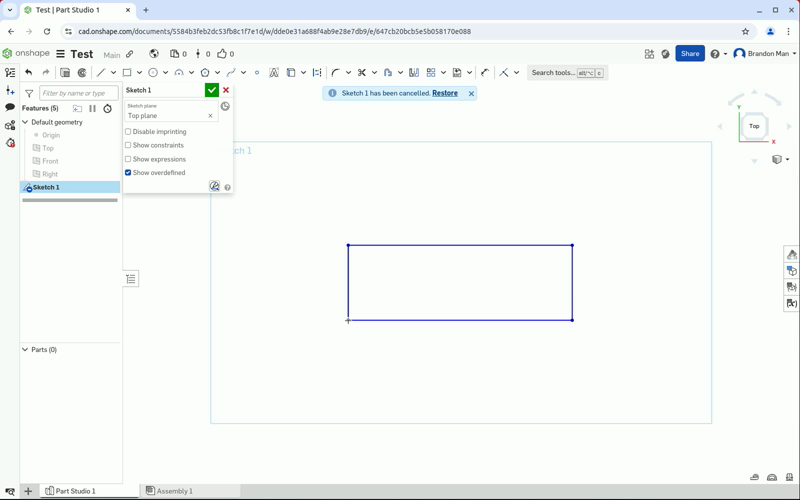
key_down(shift)
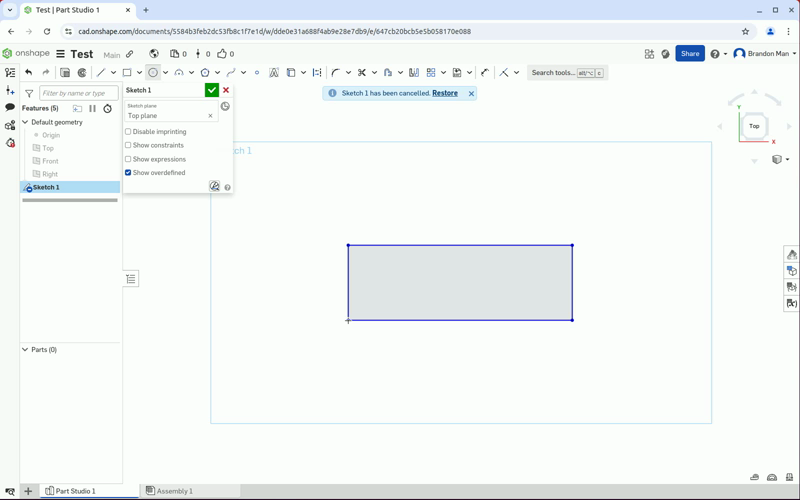
mouse_move(482, 282)
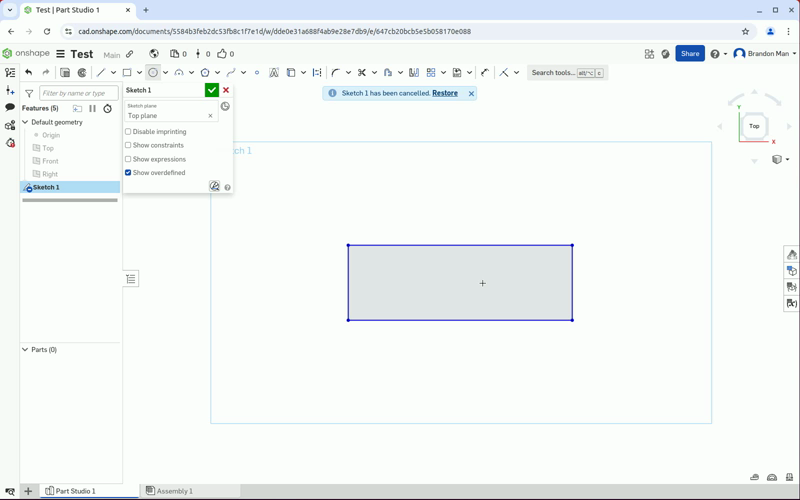
click(482, 282)
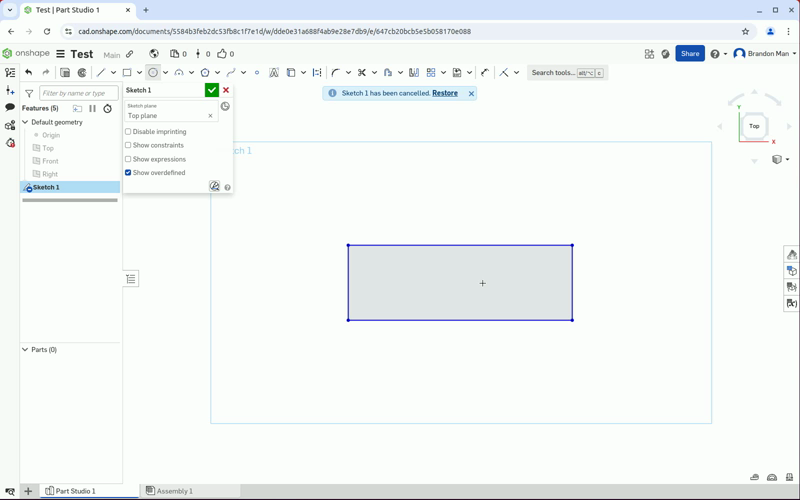
key_up(shift)
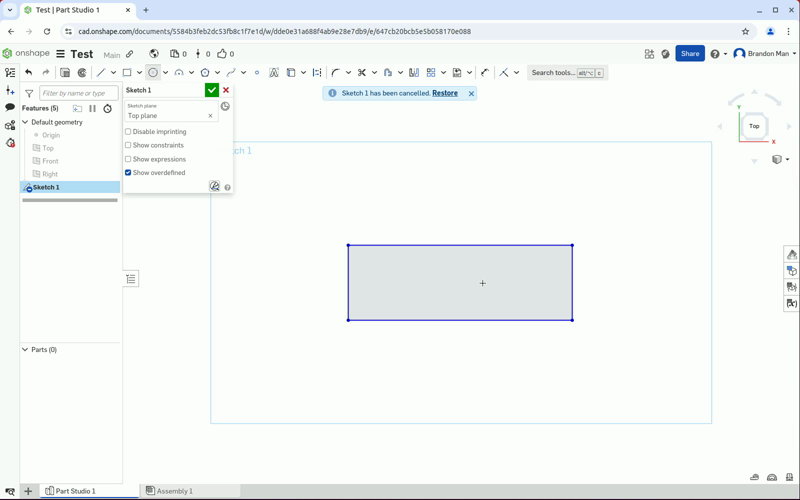
mouse_move(485, 282)
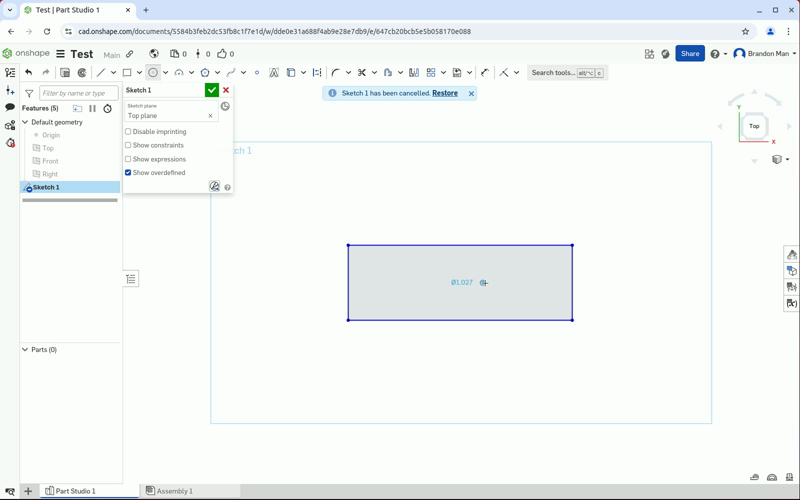
scroll(6)
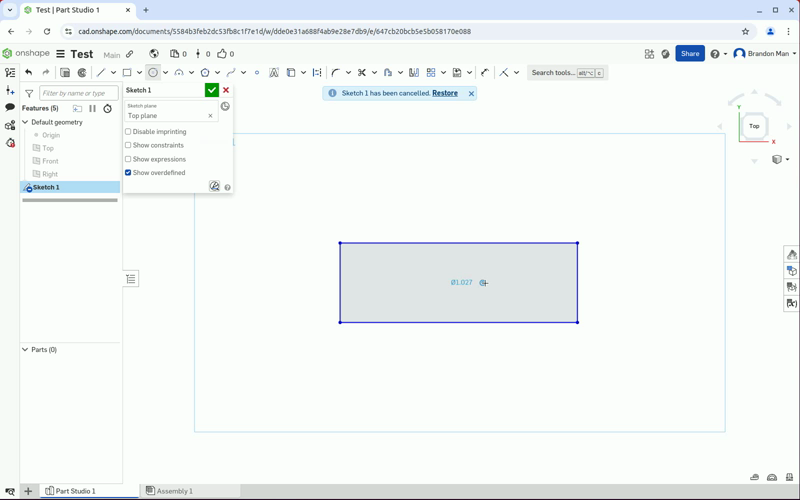
scroll(6)
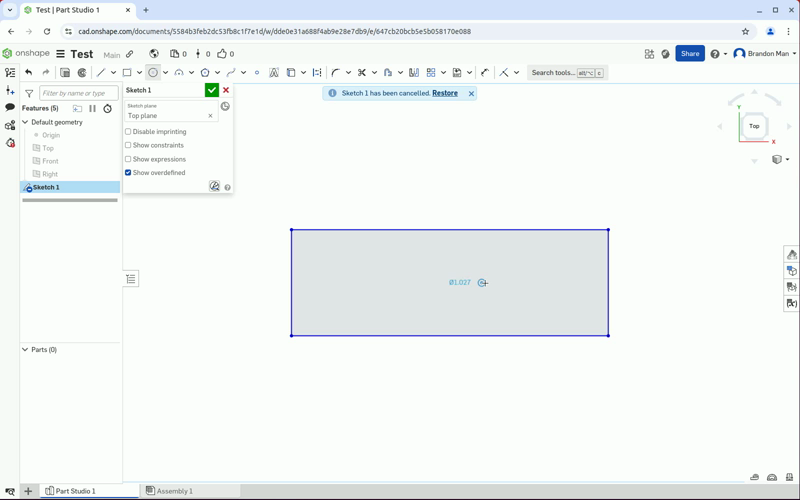
scroll(6)
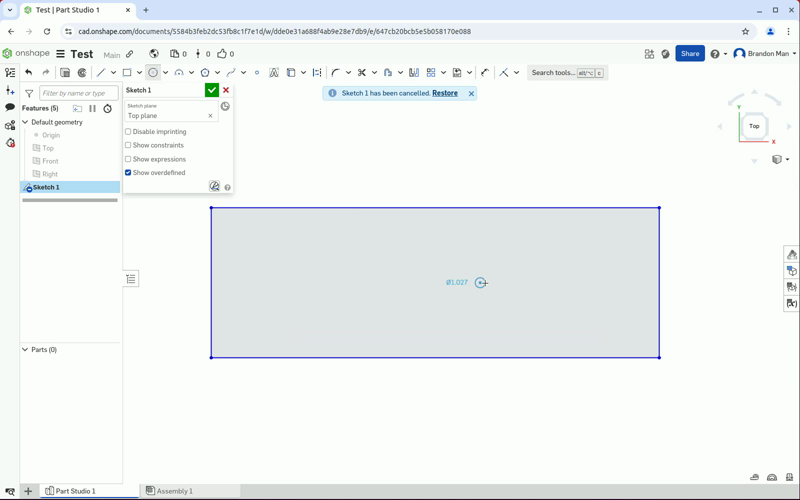
scroll(6)
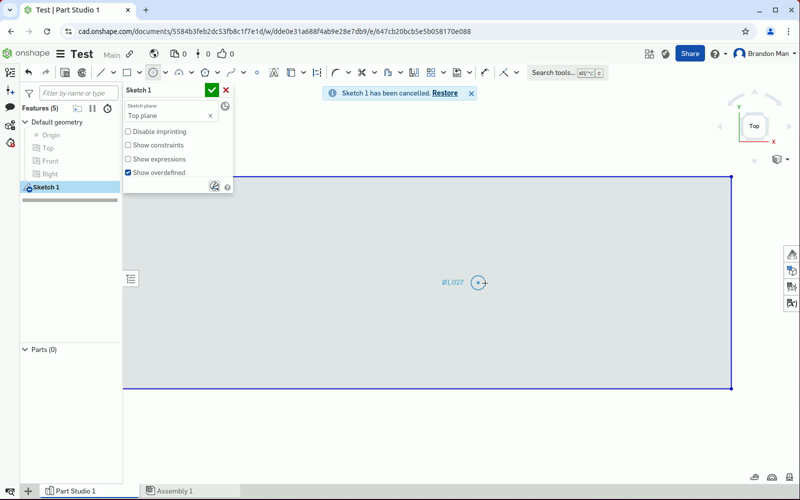
scroll(6)
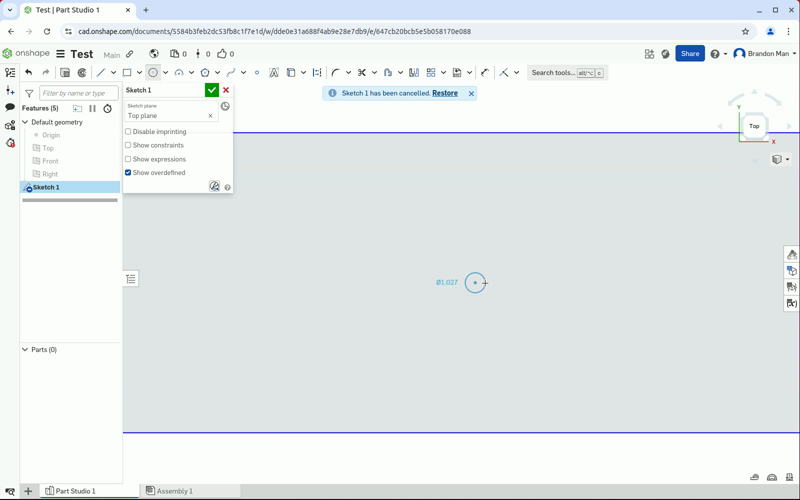
scroll(6)
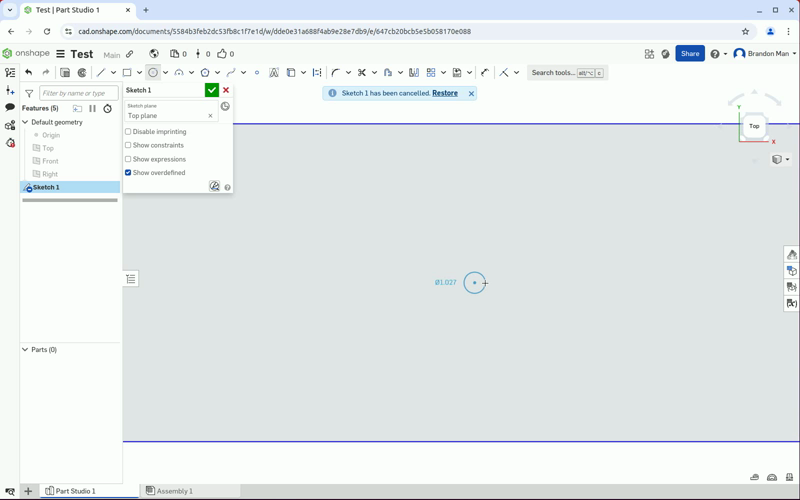
scroll(6)
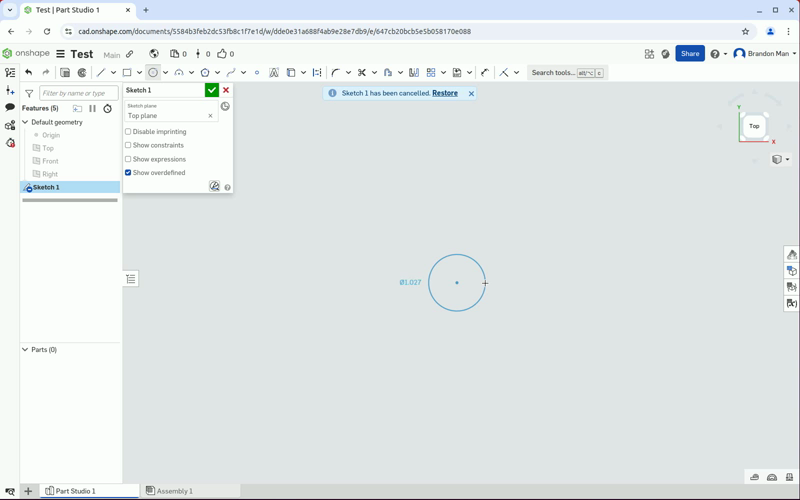
click(485, 282)
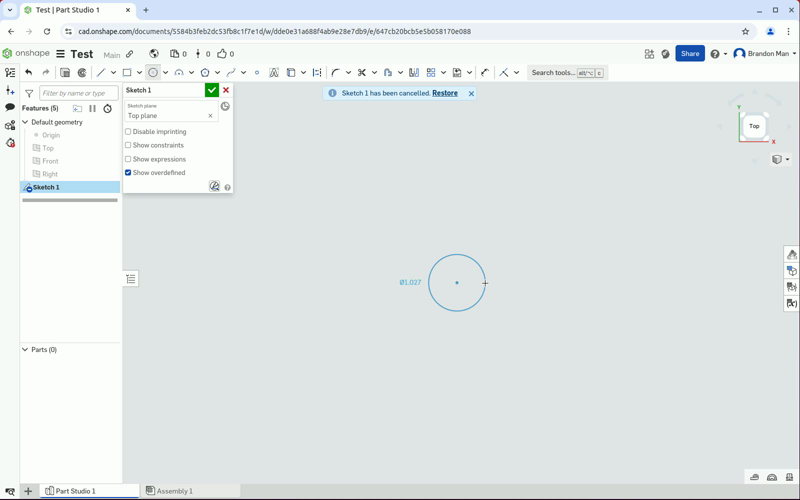
scroll(-6)
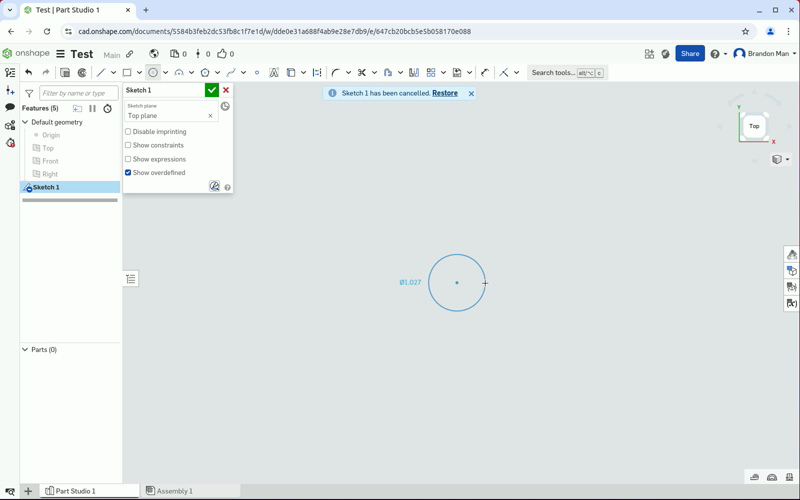
scroll(-6)
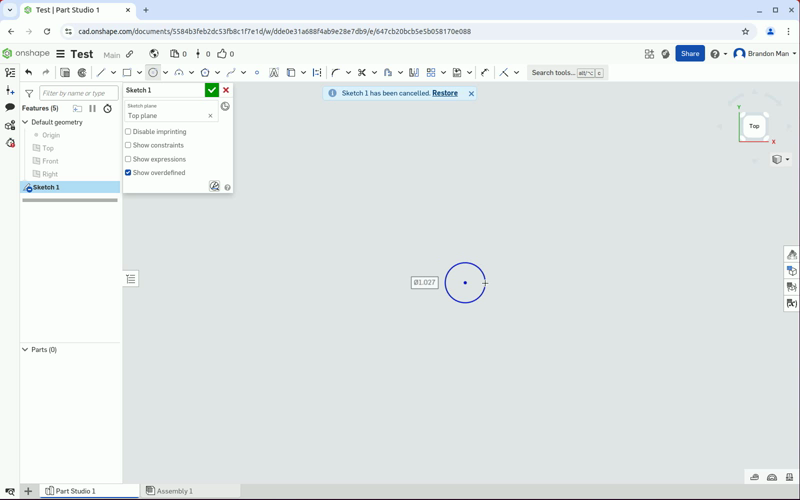
scroll(-6)
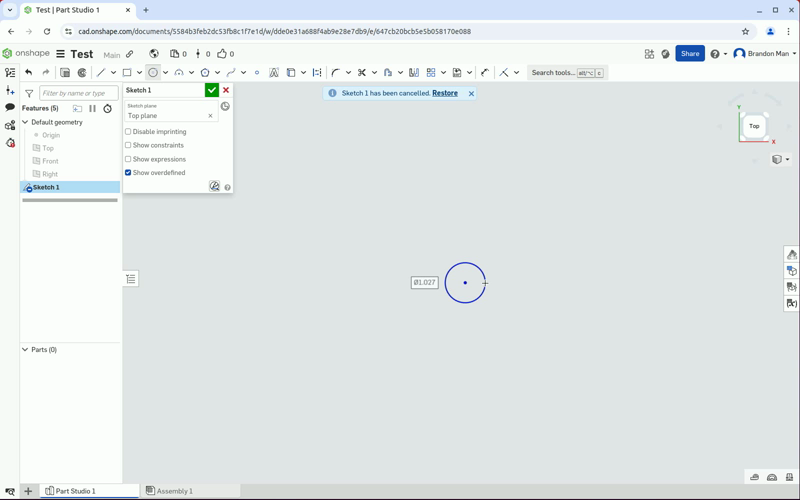
scroll(-6)
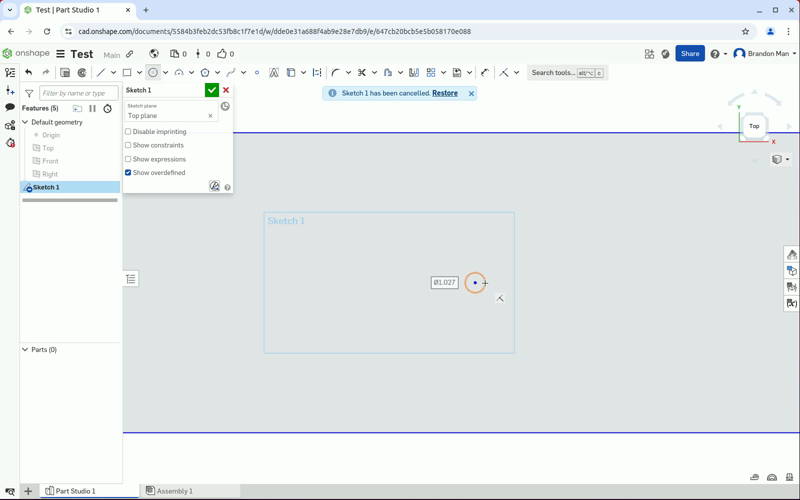
scroll(-6)
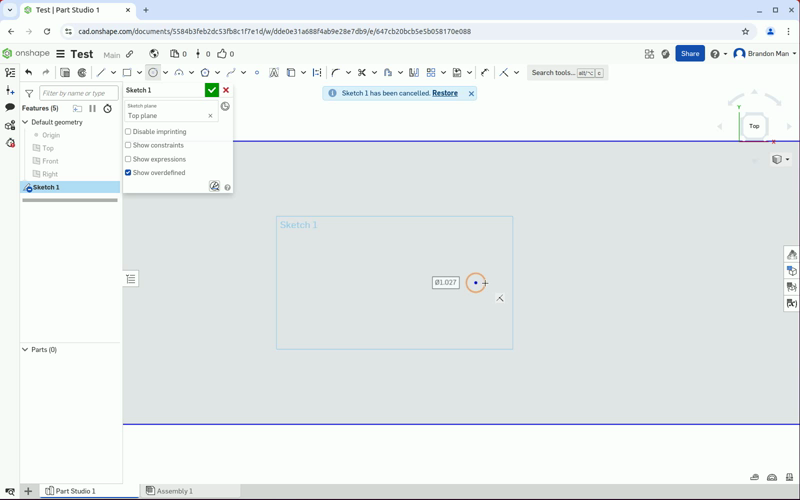
scroll(-6)
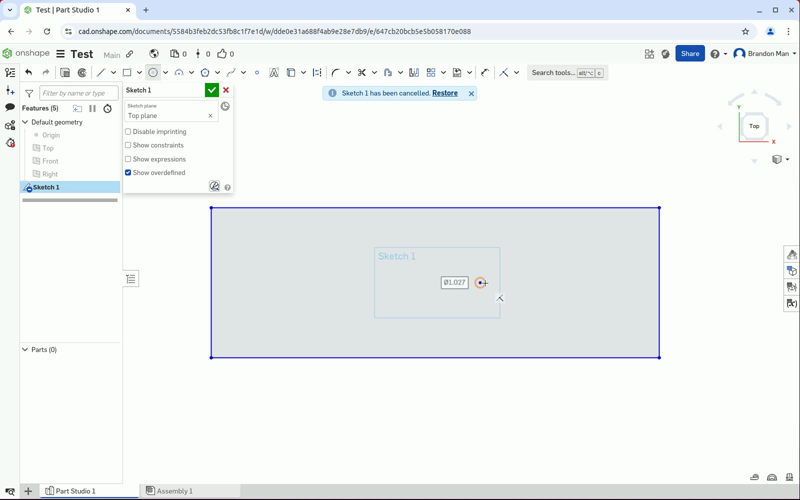
scroll(-6)
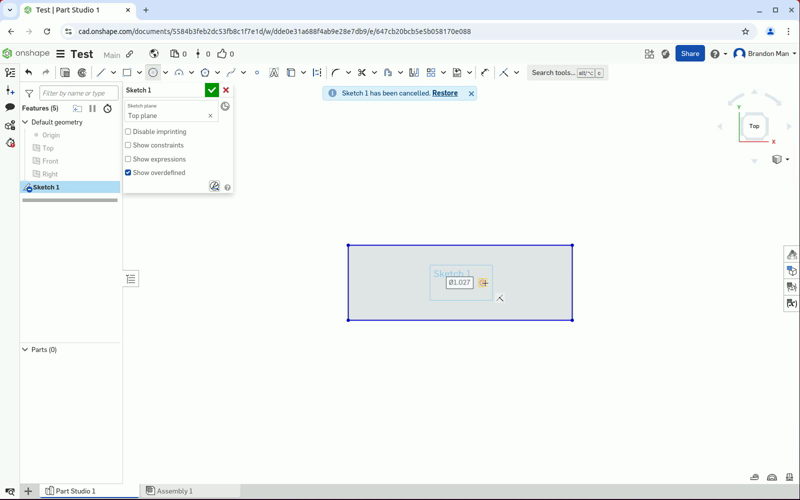
key(esc)
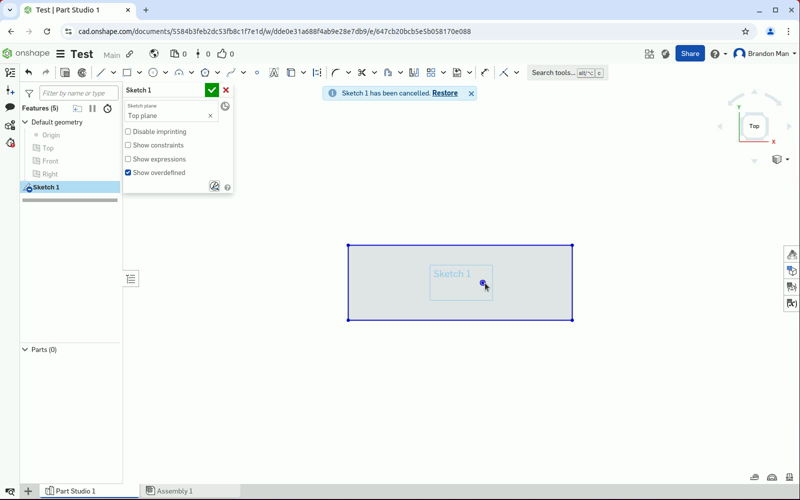
key(c)
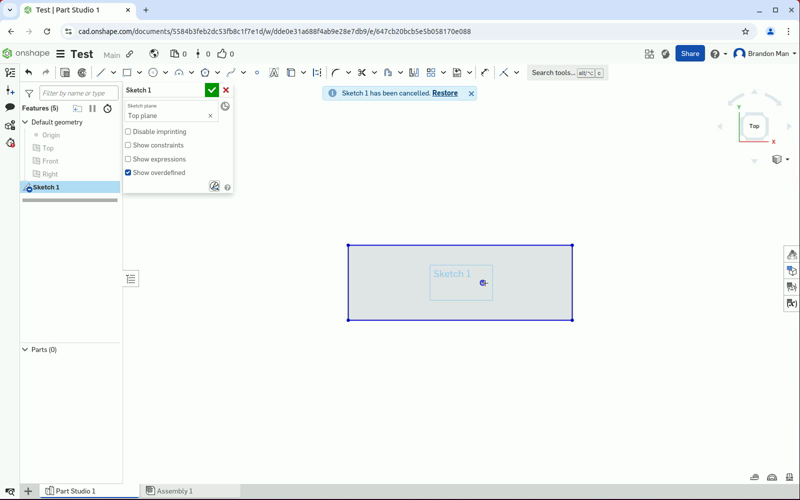
key_down(shift)
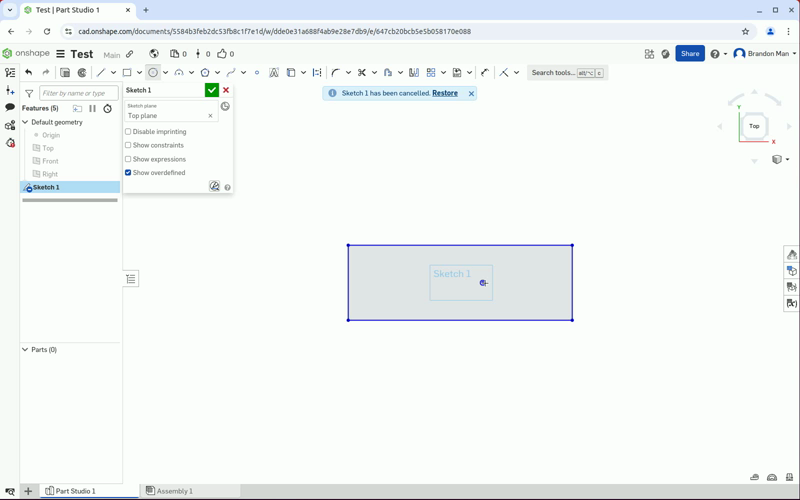
mouse_move(506, 282)
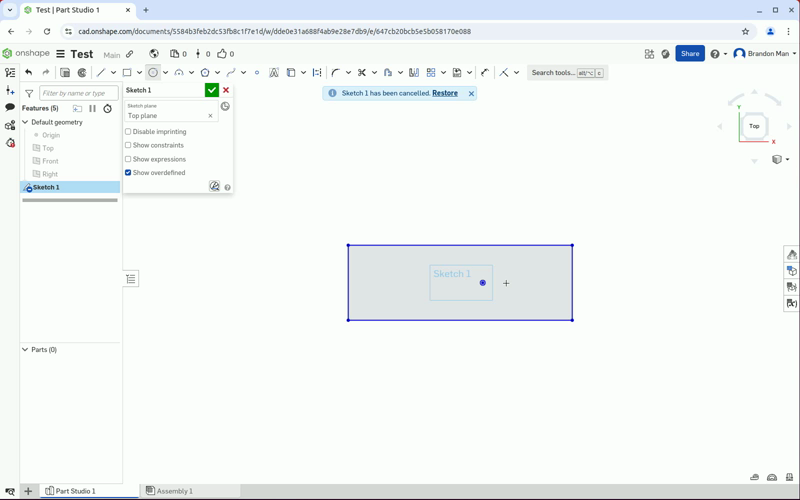
click(506, 282)
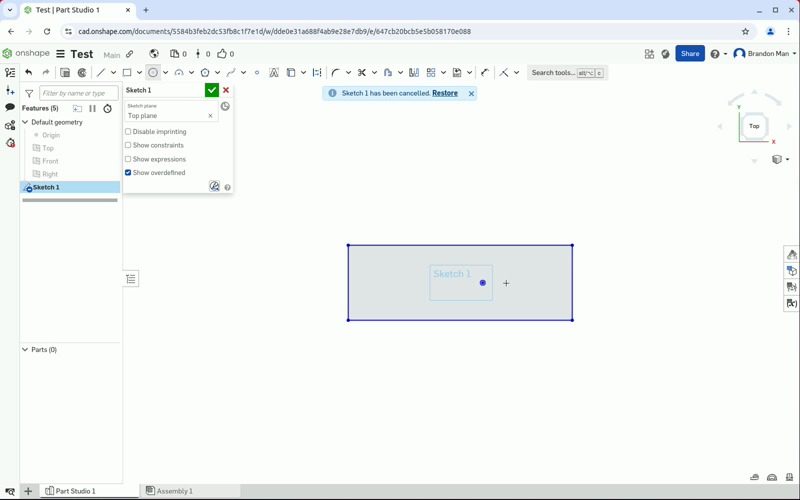
key_up(shift)
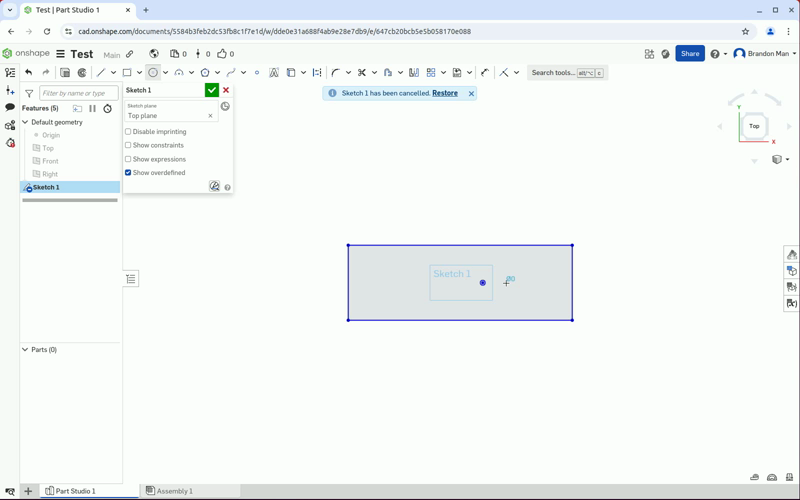
mouse_move(508, 282)
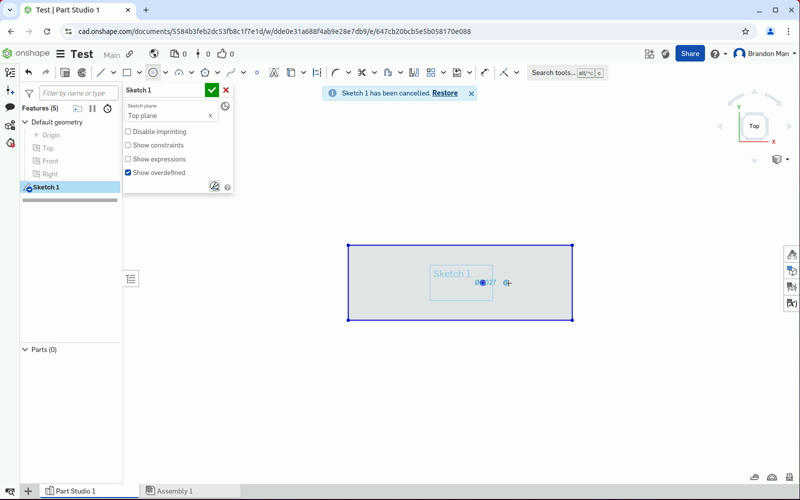
scroll(6)
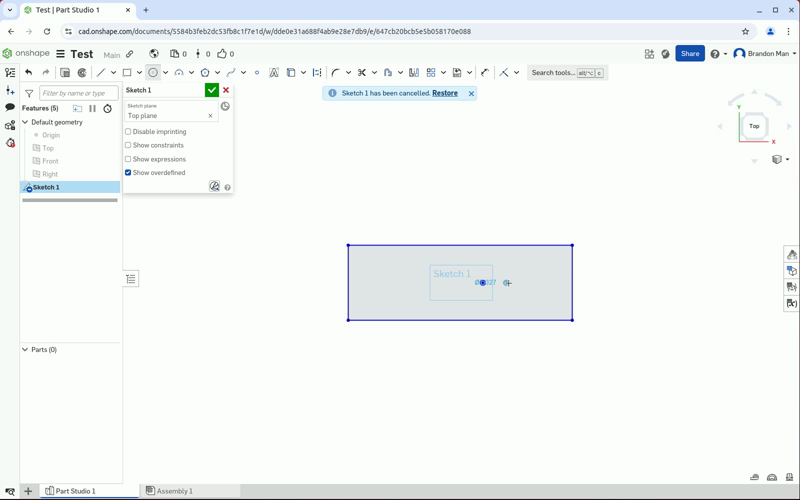
scroll(6)
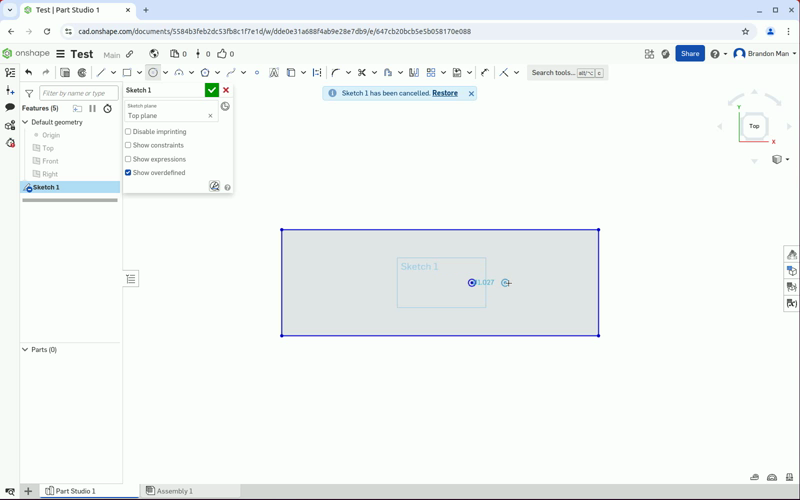
scroll(6)
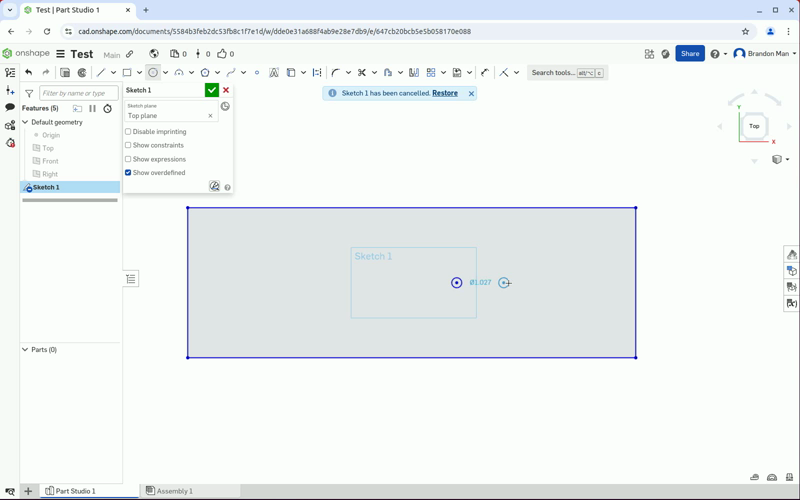
scroll(6)
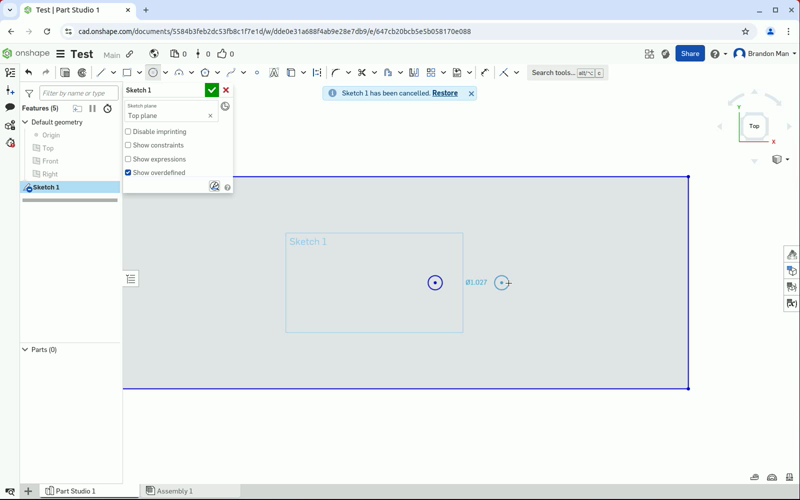
scroll(6)
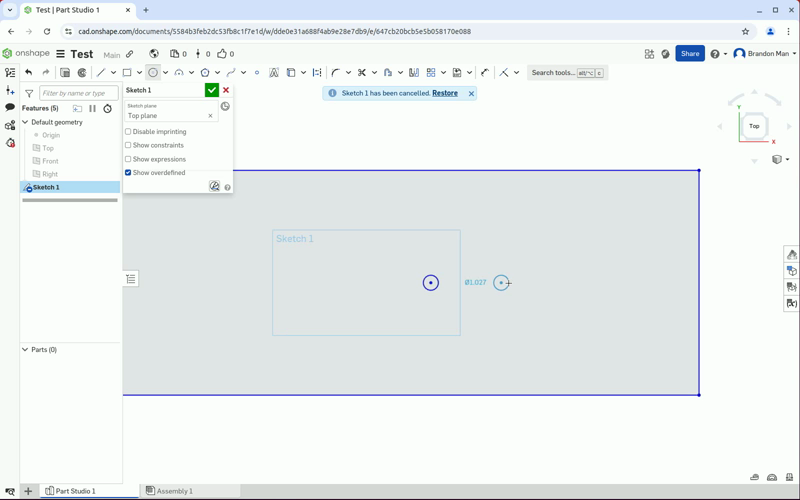
scroll(6)
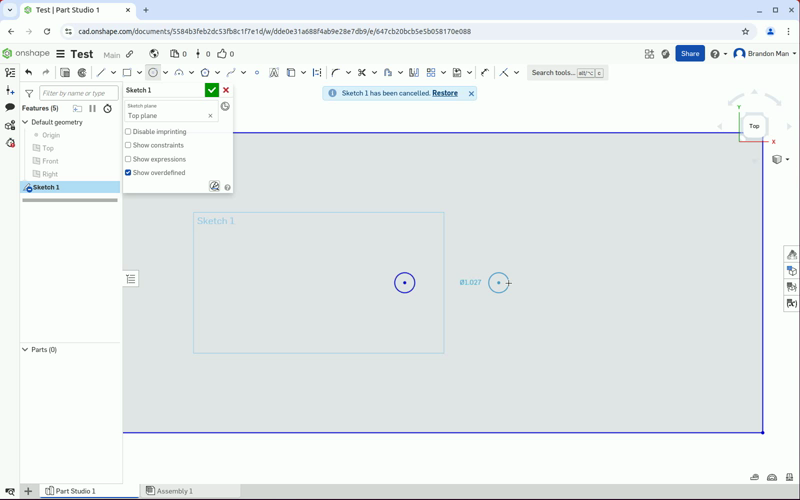
scroll(6)
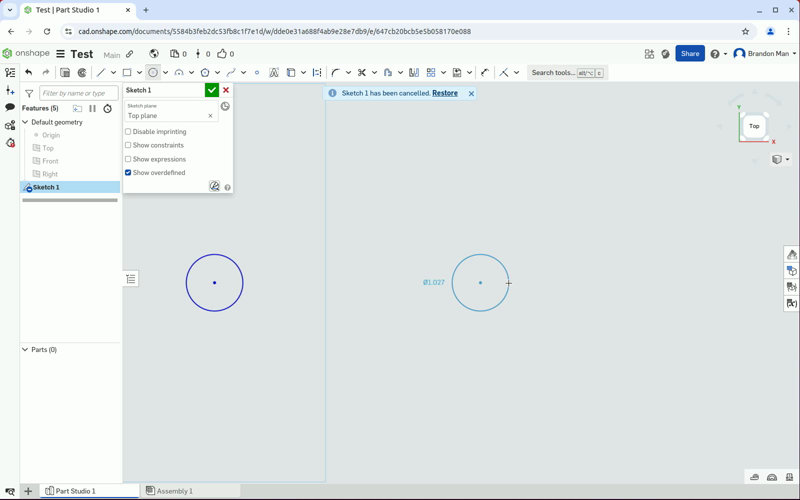
click(508, 282)
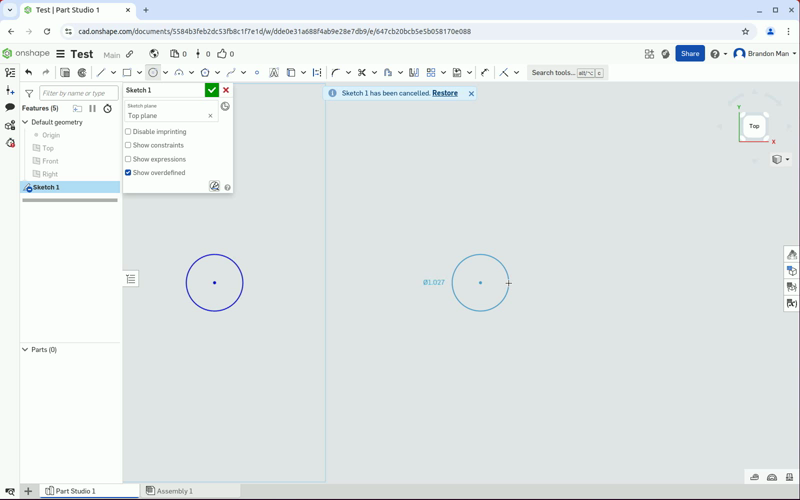
scroll(-6)
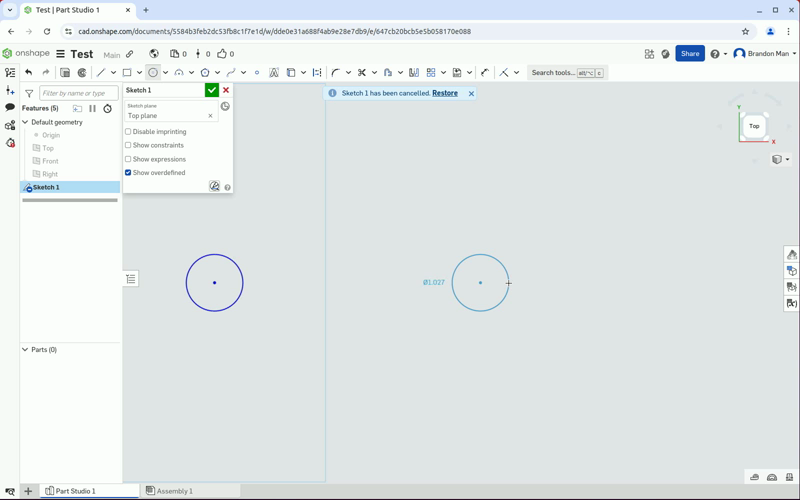
scroll(-6)
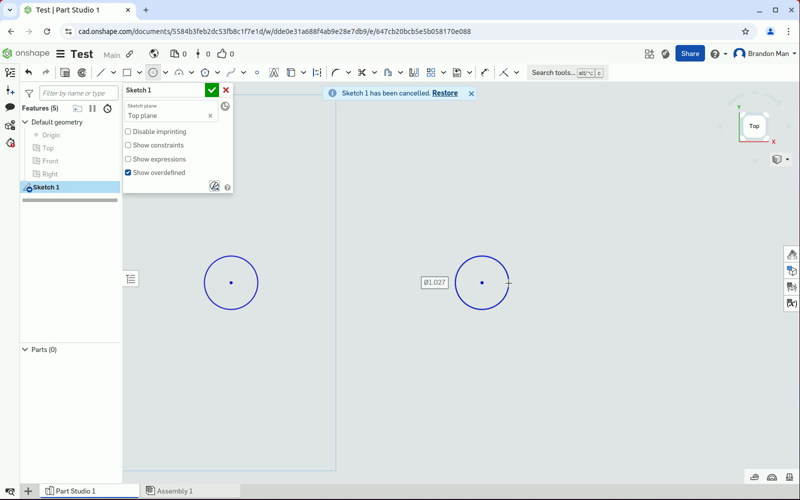
scroll(-6)
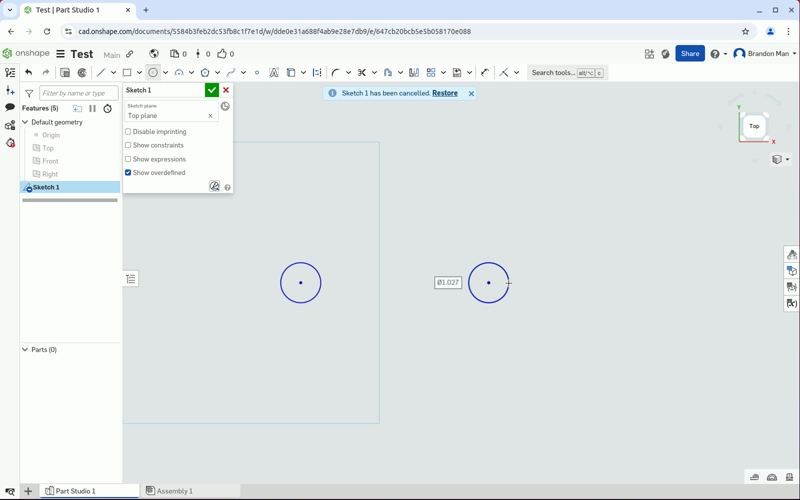
scroll(-6)
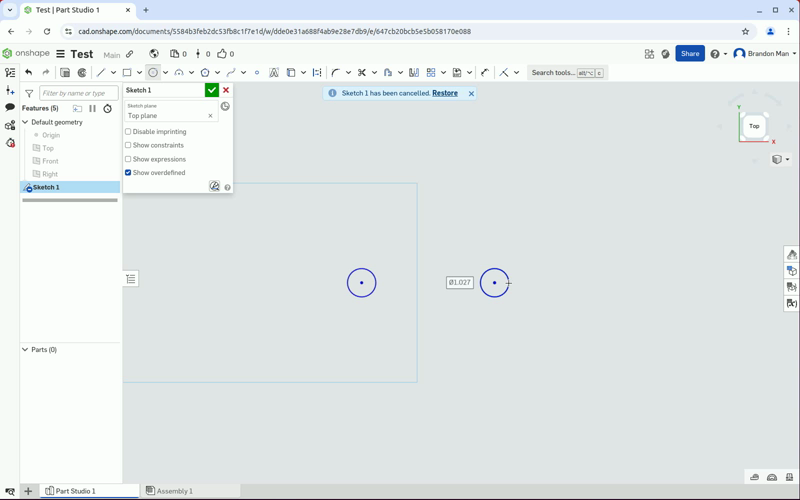
scroll(-6)
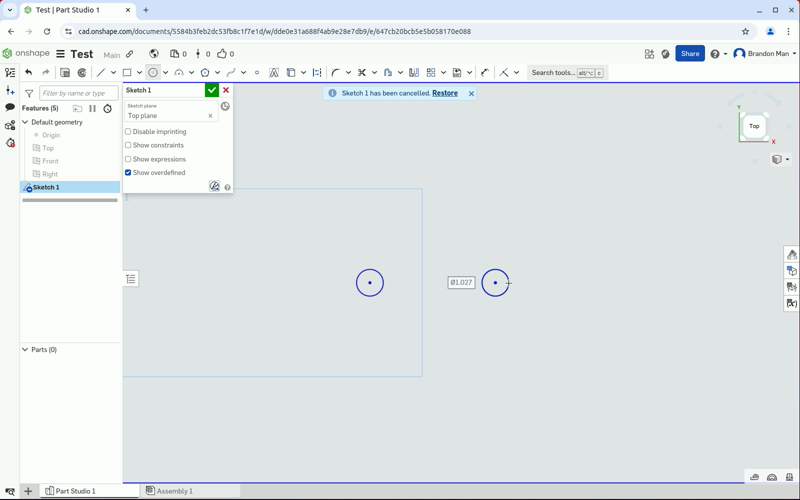
scroll(-6)
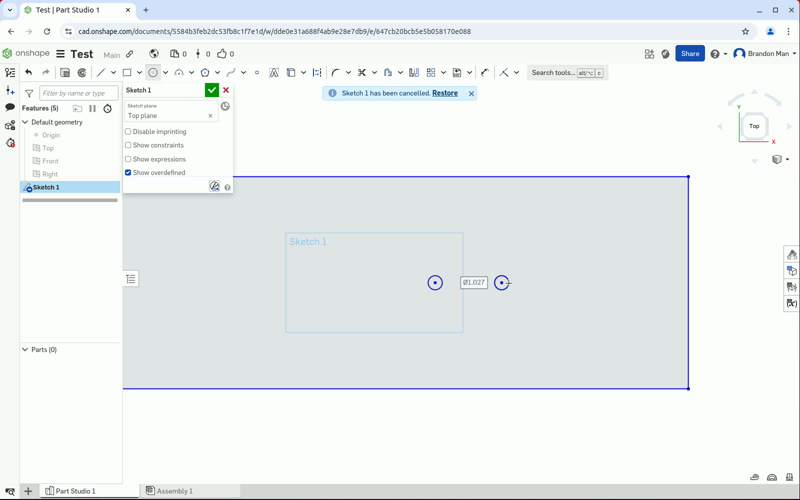
scroll(-6)
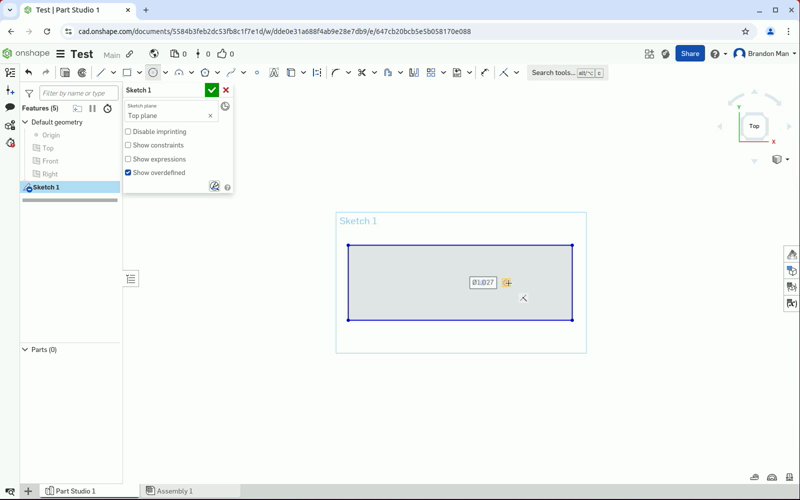
key(esc)
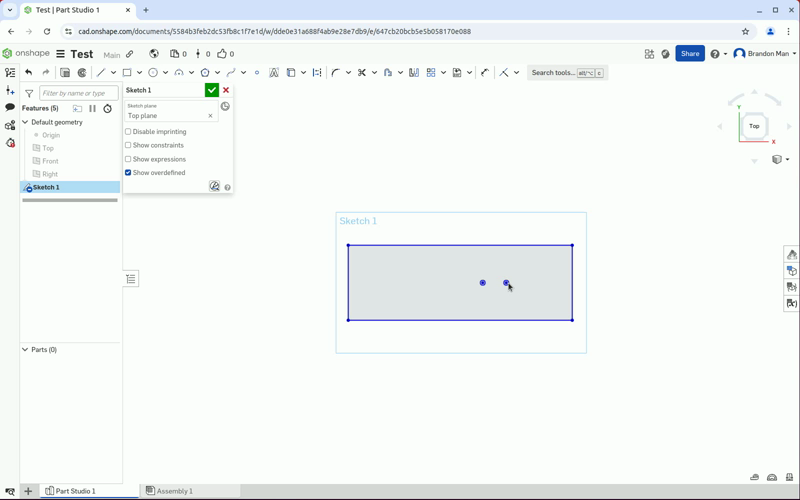
mouse_move(405, 268)
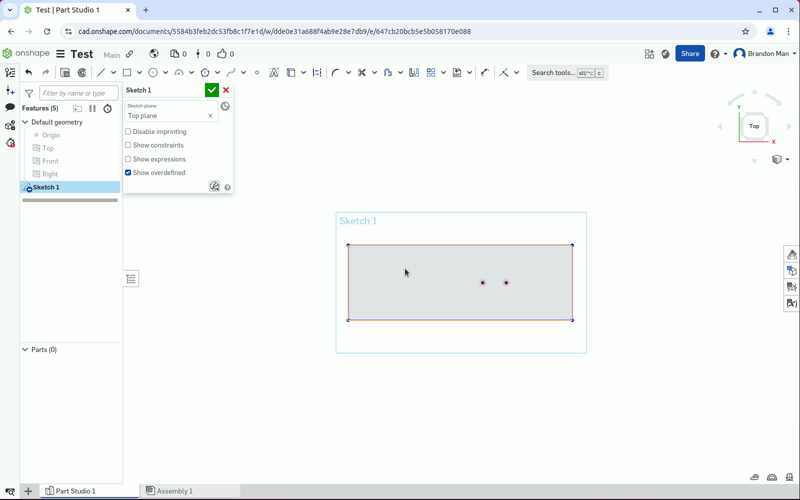
click(405, 268)
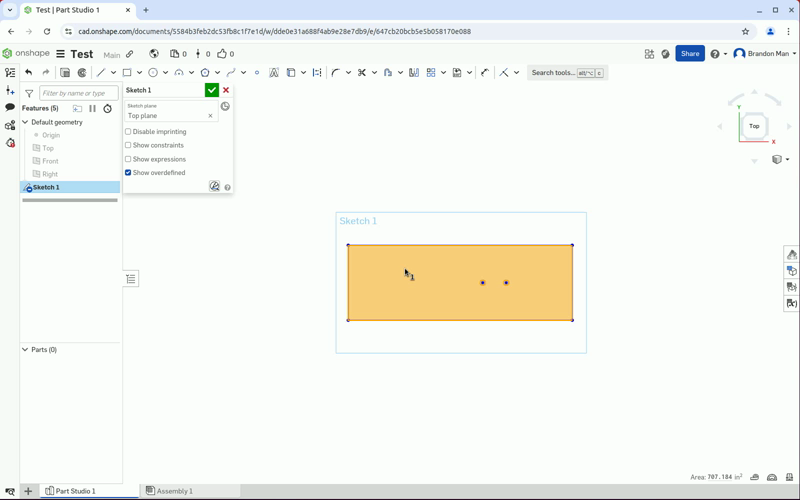
mouse_move(73, 352)
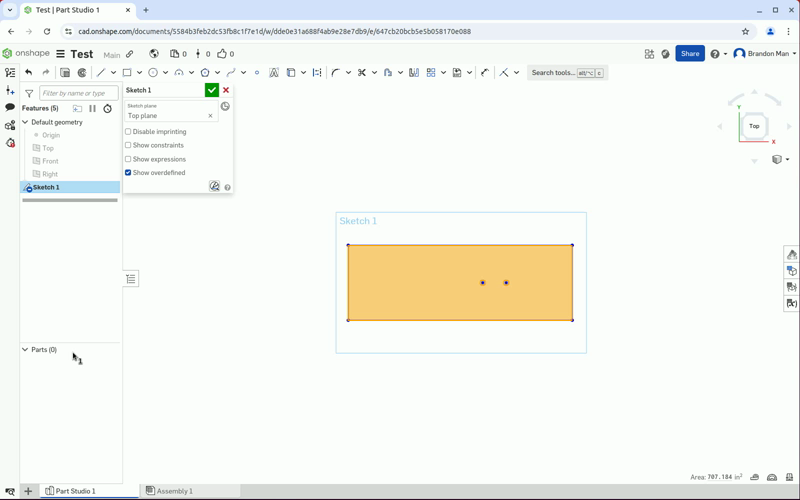
key(shift+y)
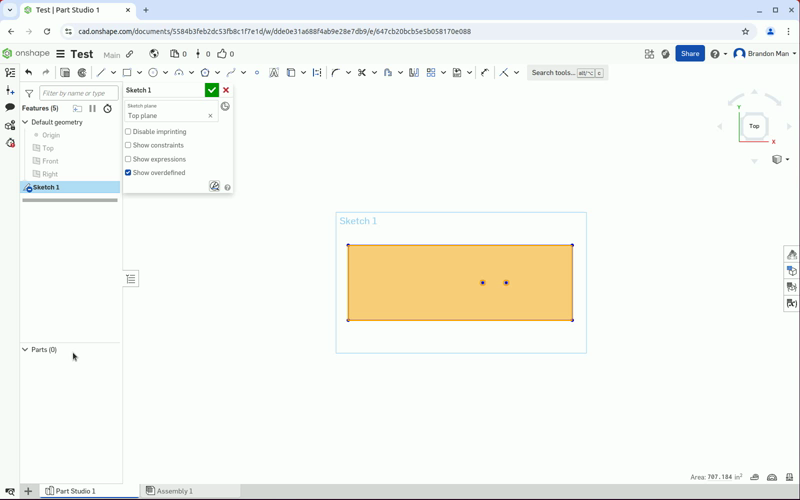
key(shift+e)
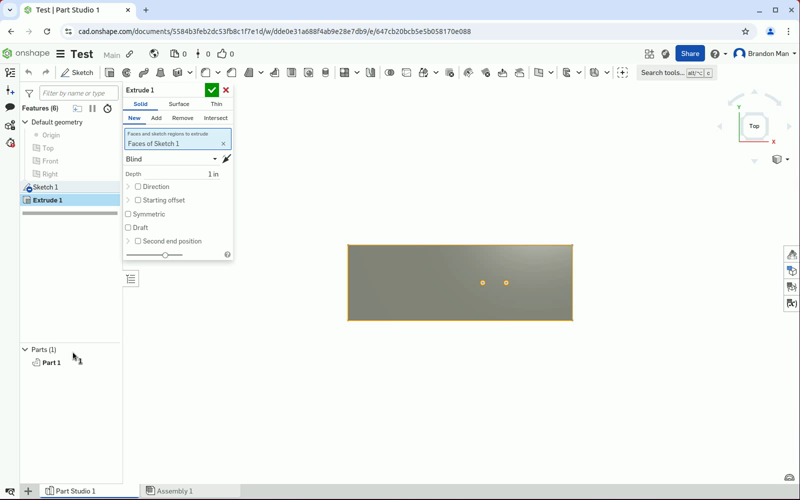
mouse_move(143, 106)
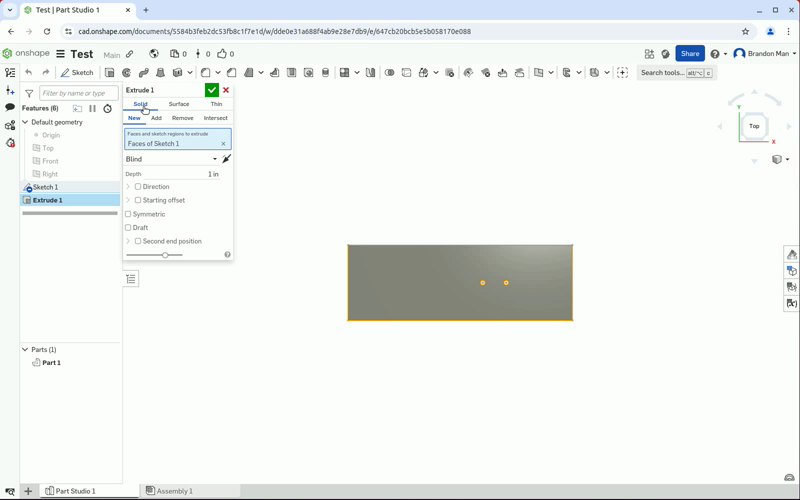
click(143, 106)
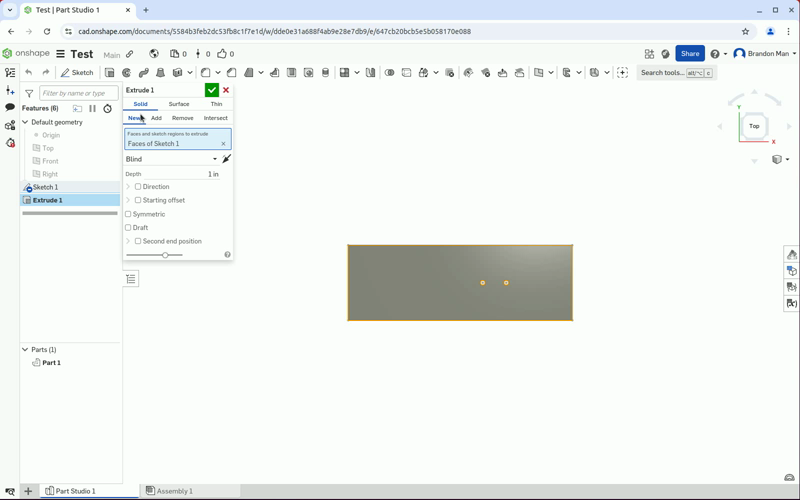
mouse_move(137, 120)
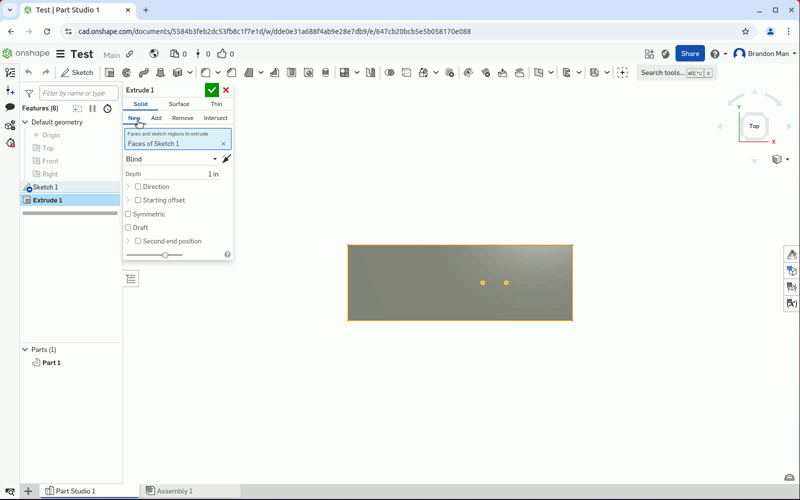
click(137, 120)
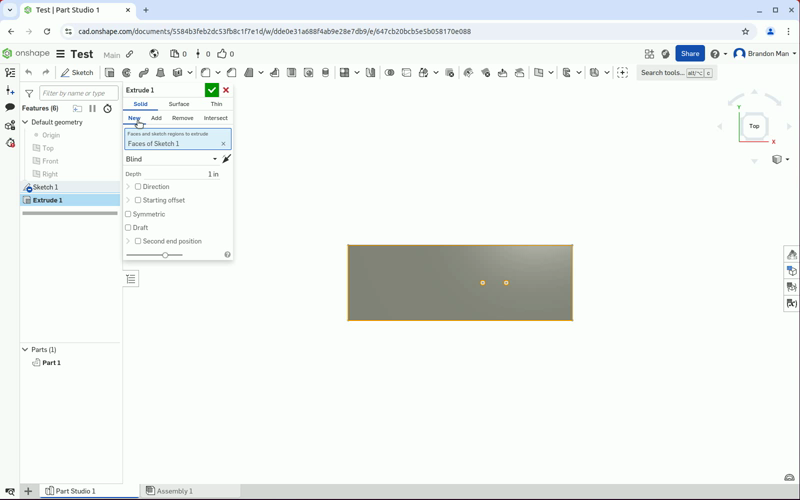
key(tab, 4)
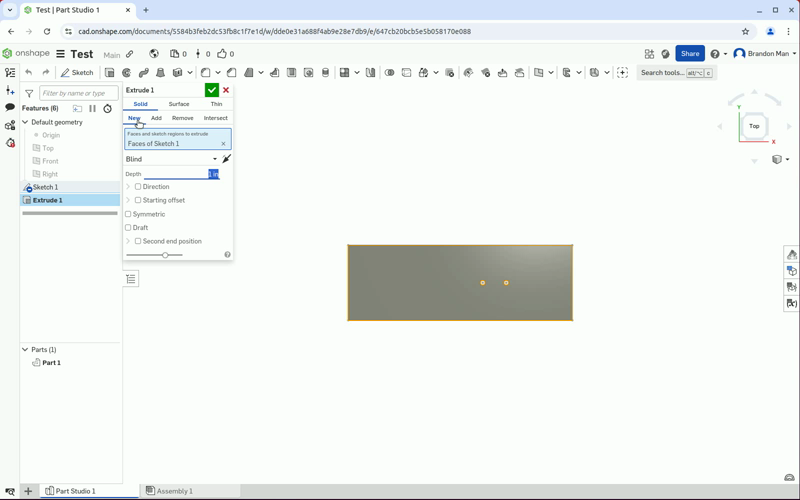
text(1.926)
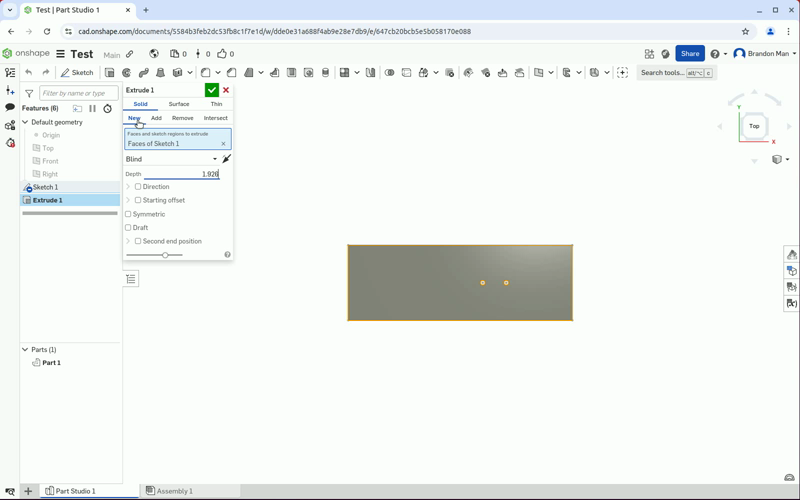
key(enter)
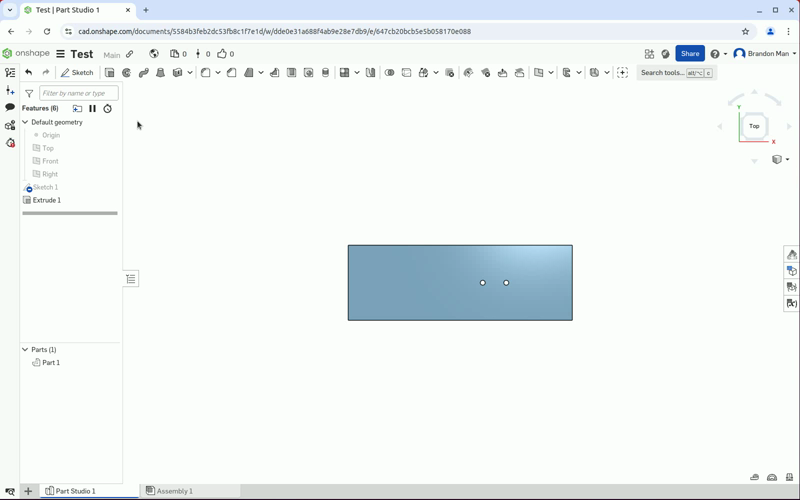
key(shift+h)
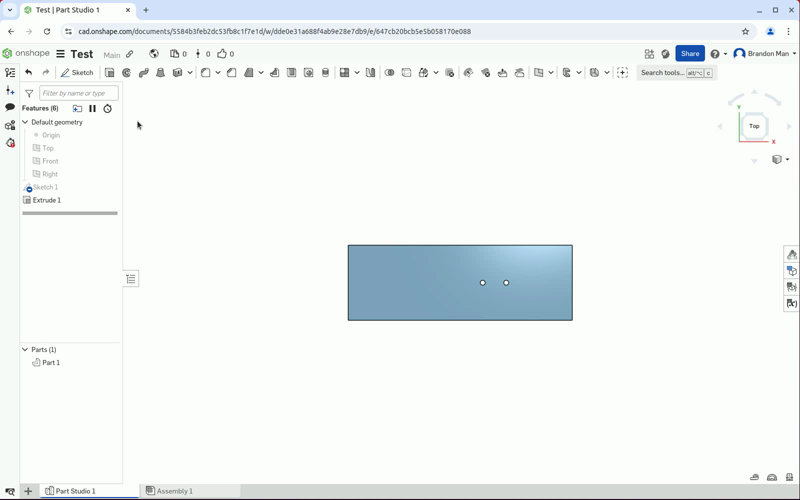
key(shift+h)
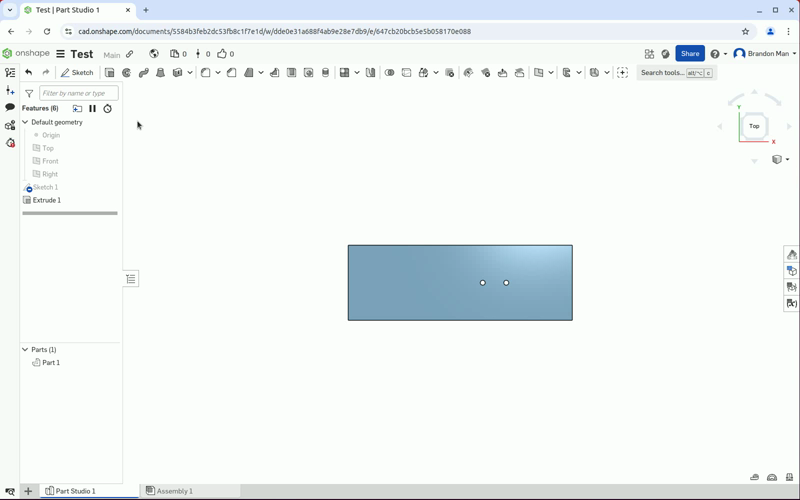
mouse_move(73, 189)
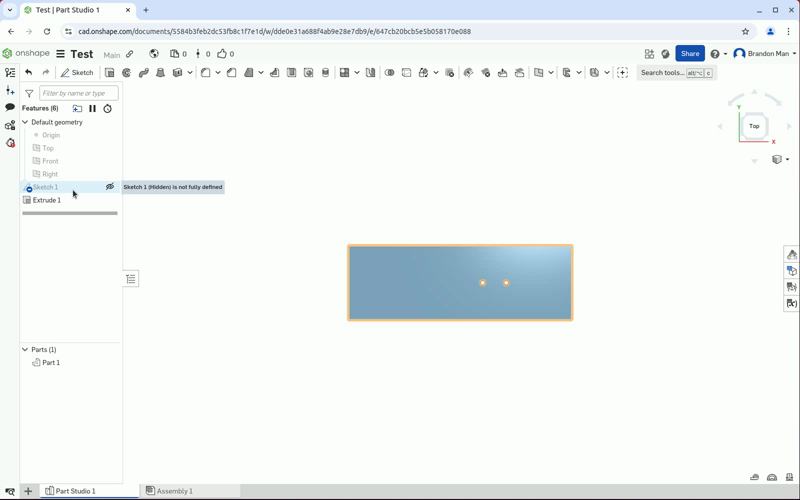
click(73, 189)
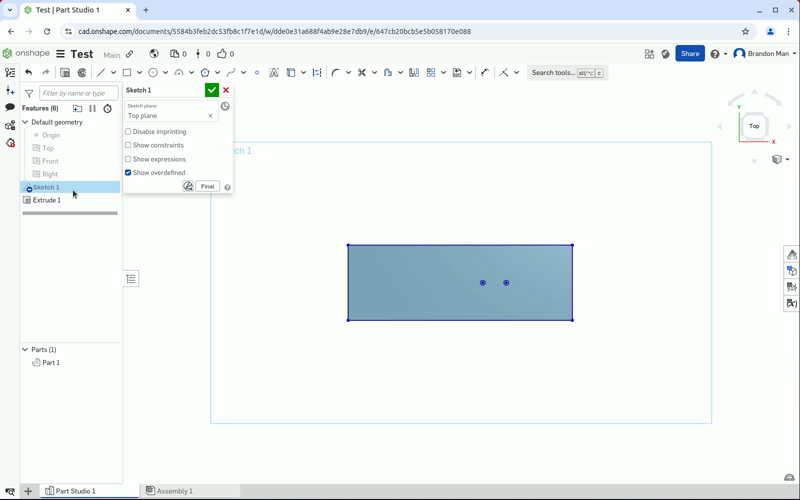
mouse_move(229, 92)
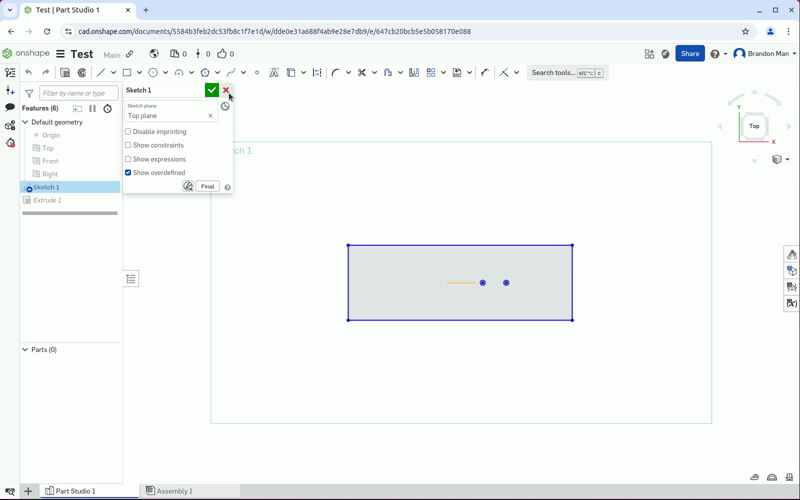
click(229, 92)
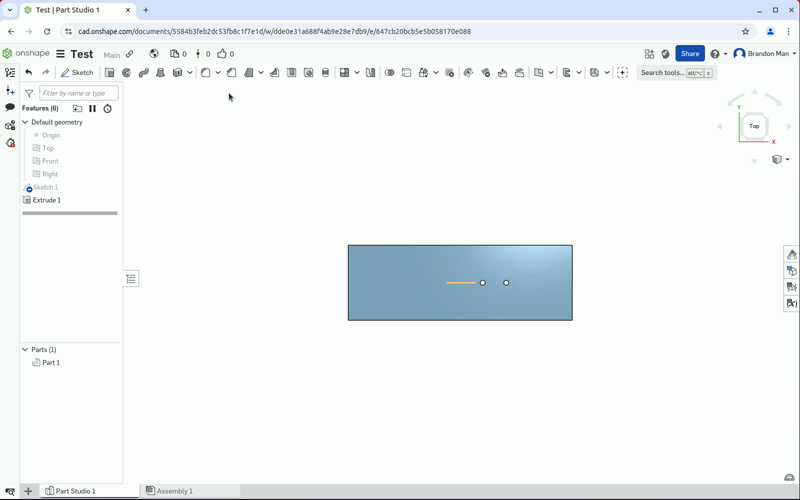
mouse_move(541, 75)
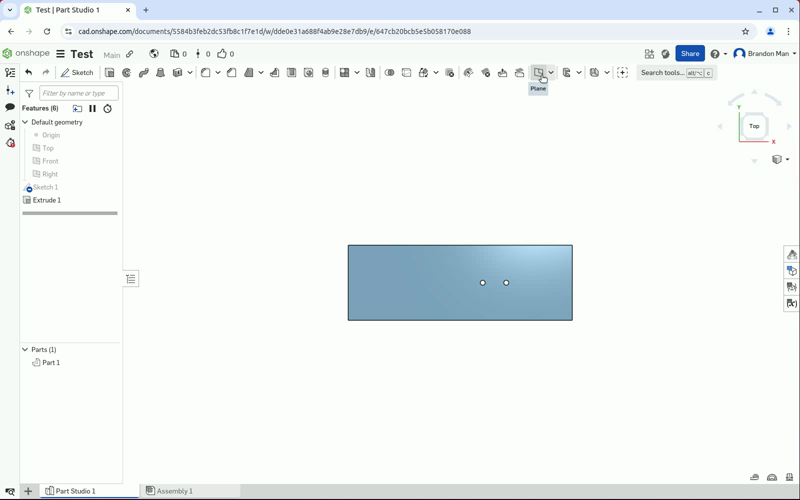
click(541, 75)
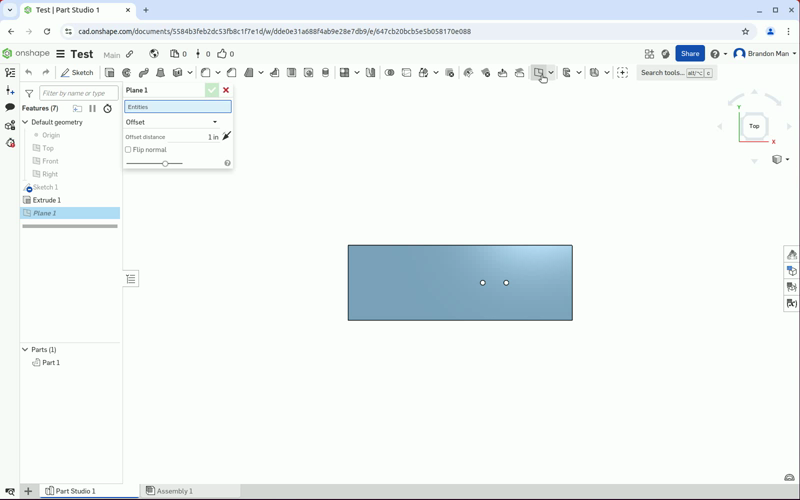
mouse_move(73, 150)
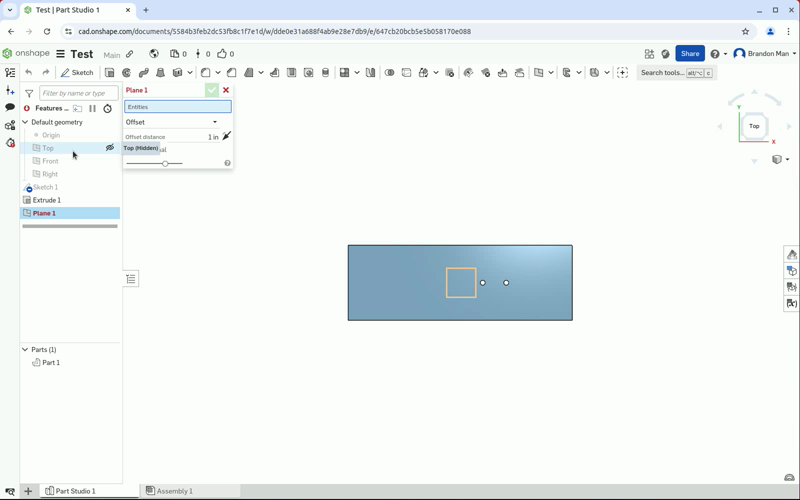
click(73, 150)
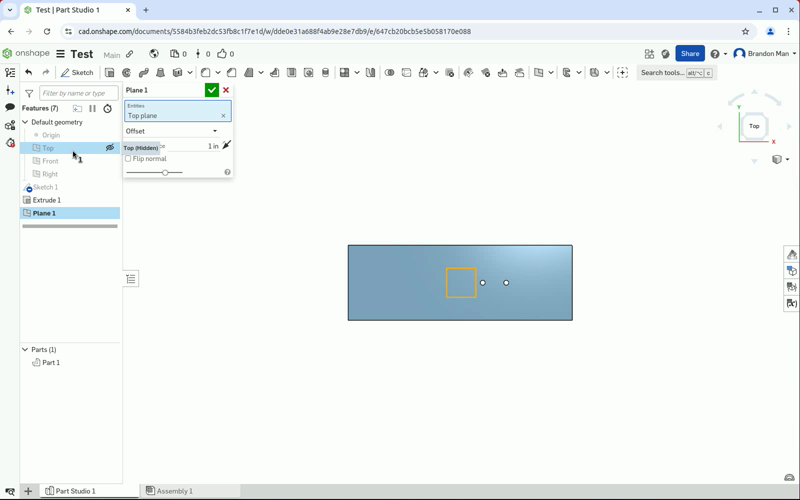
key(tab, 2)
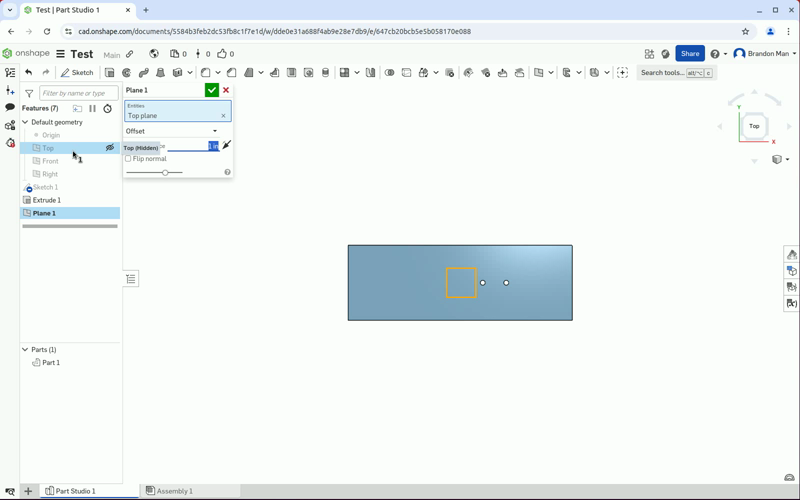
text(1.91)
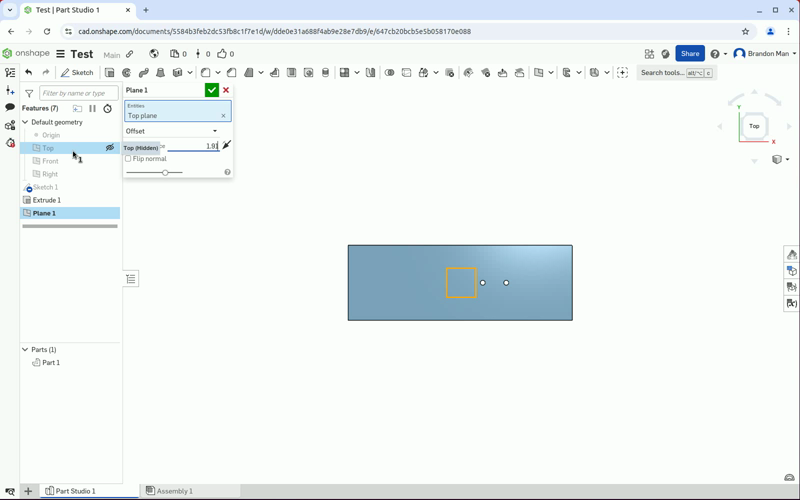
key(enter, 2)
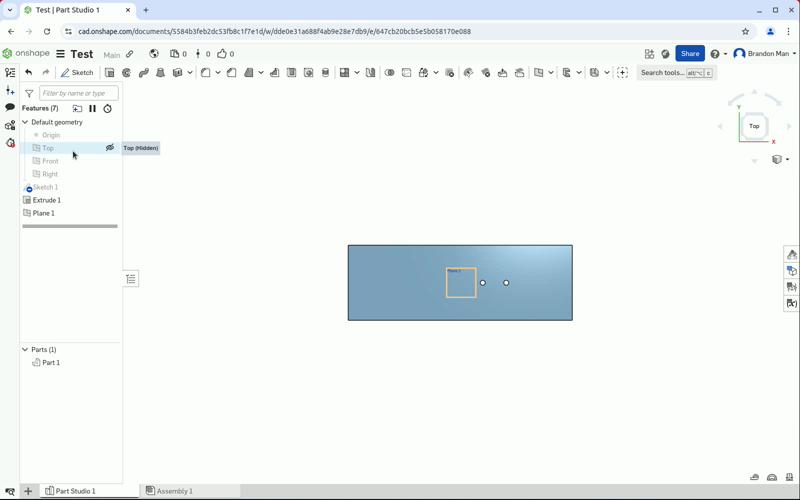
key(shift+s)
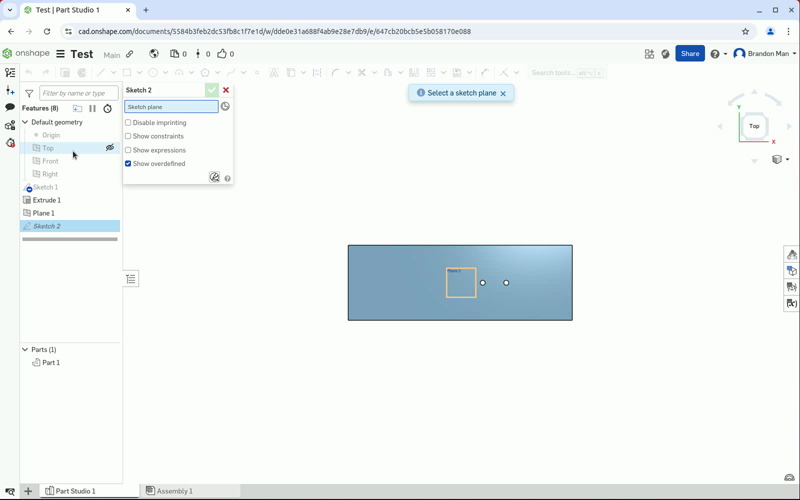
mouse_move(73, 215)
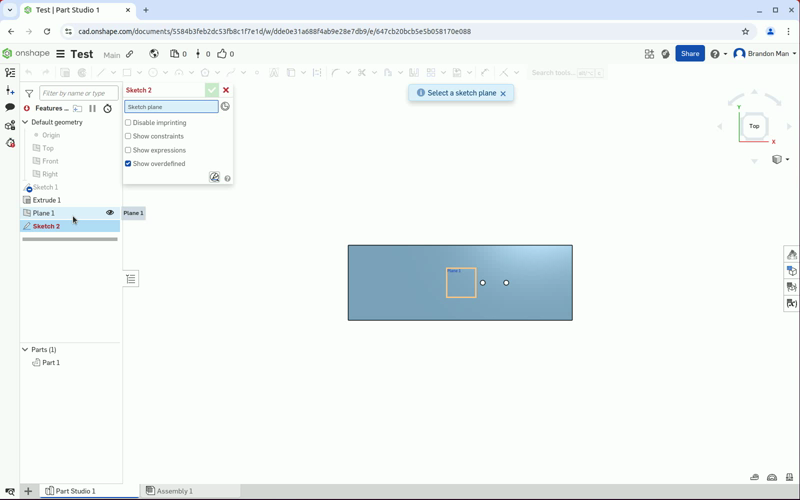
click(73, 215)
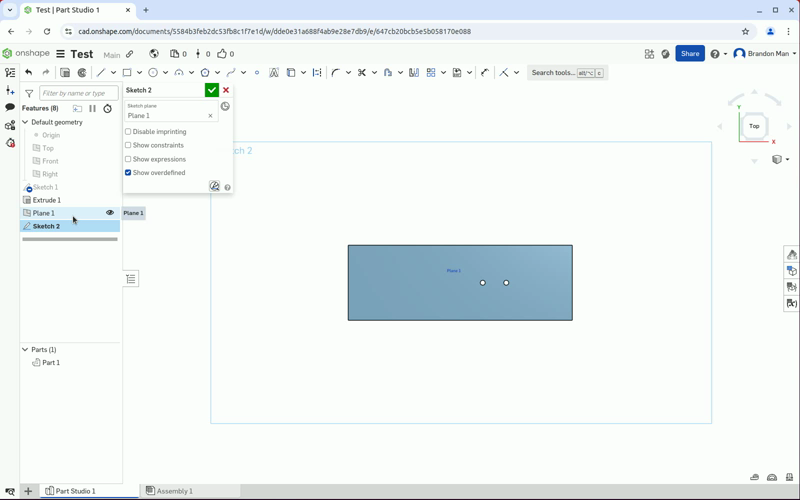
mouse_move(73, 352)
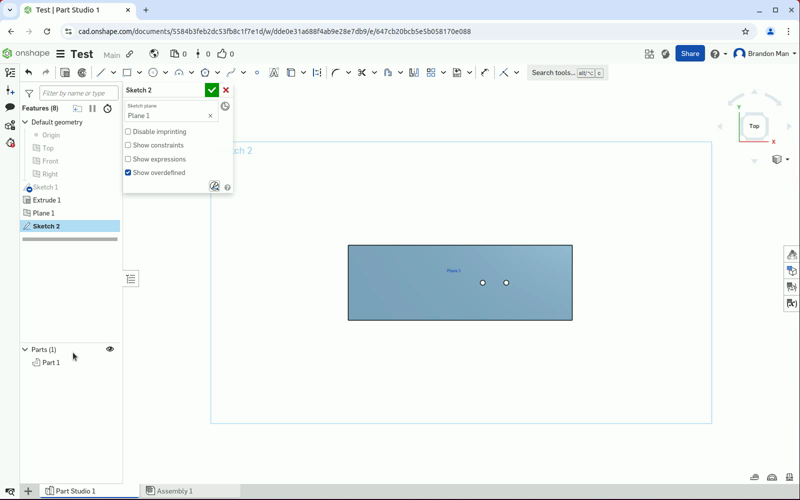
key(y)
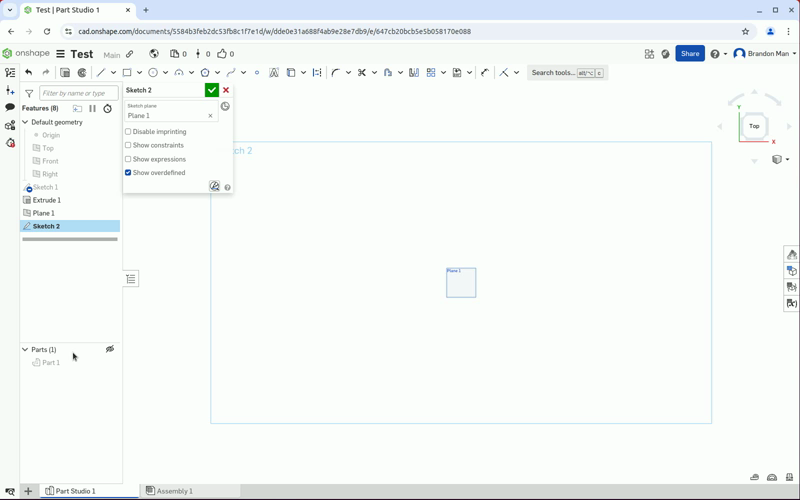
key(a)
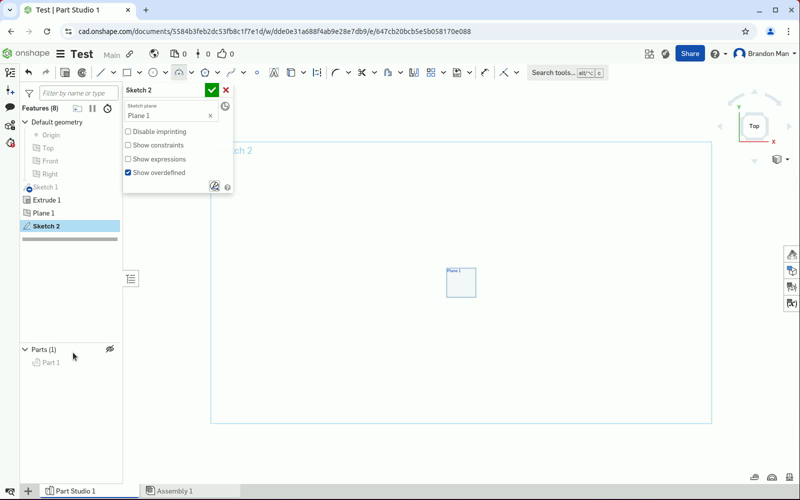
key_down(shift)
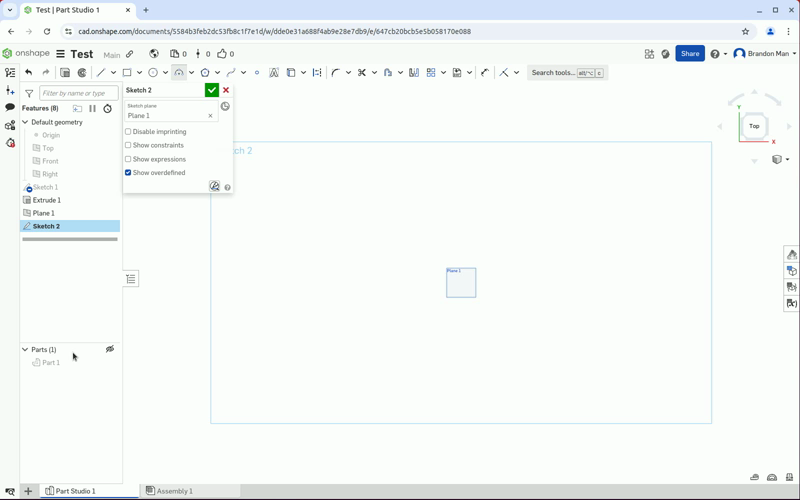
mouse_move(480, 294)
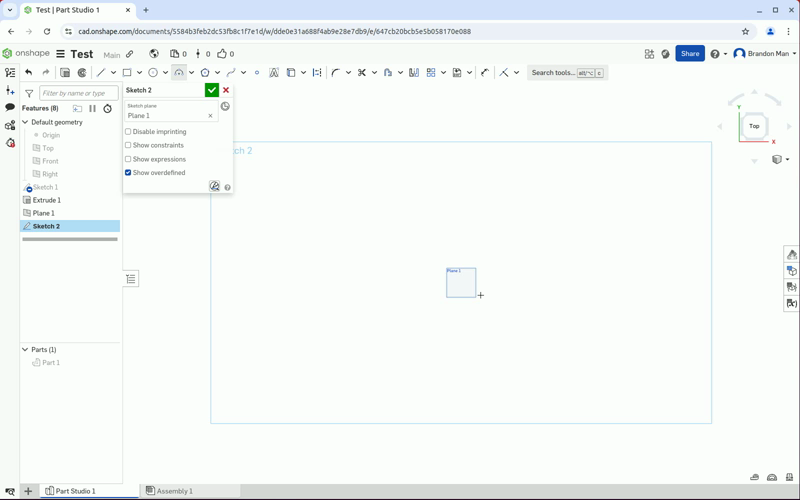
click(480, 294)
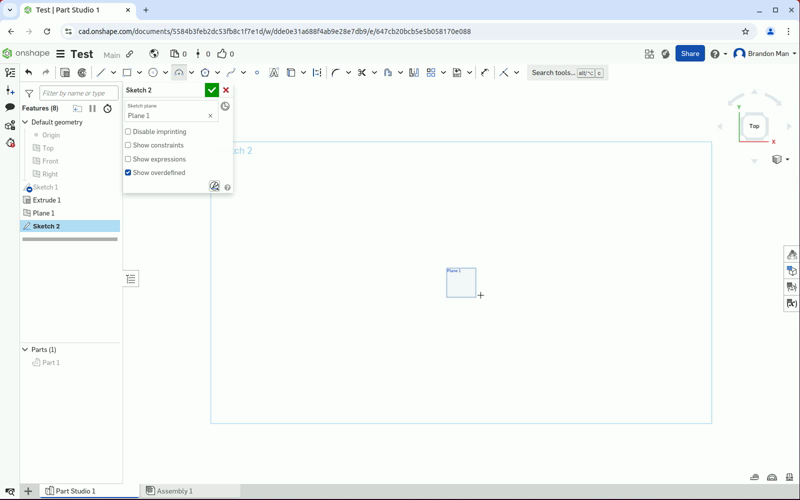
key_up(shift)
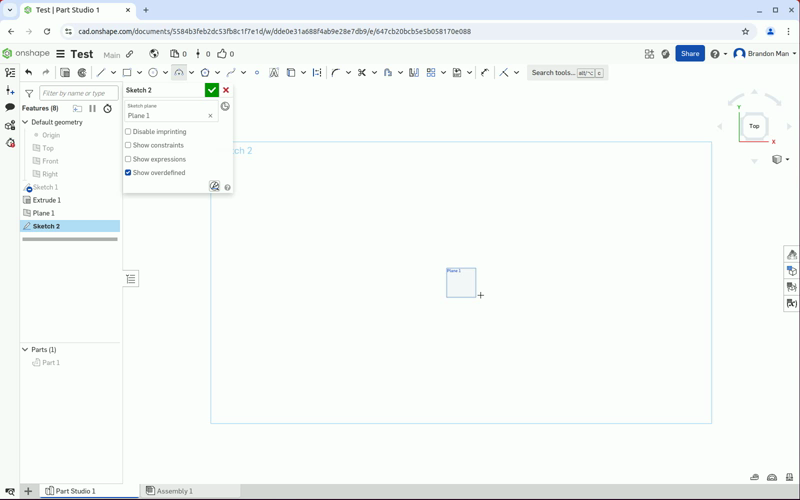
key_down(shift)
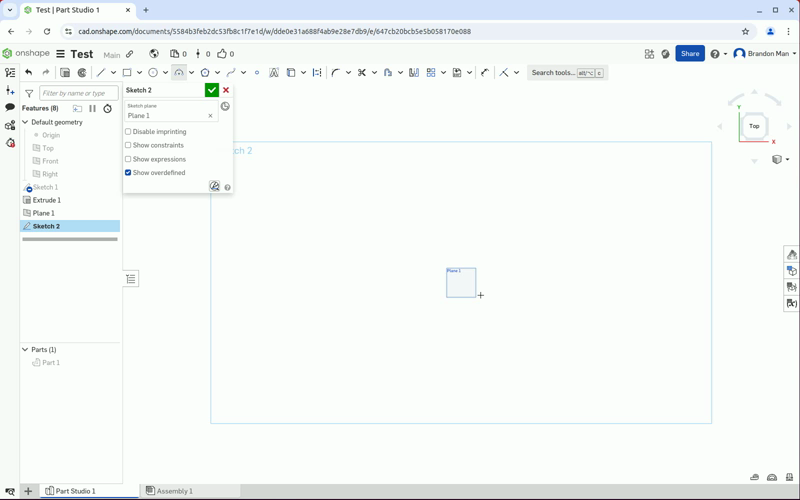
mouse_move(483, 297)
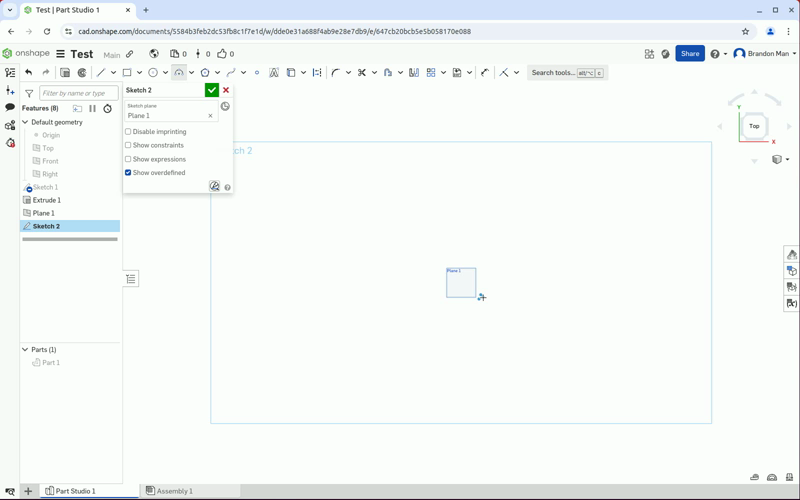
scroll(6)
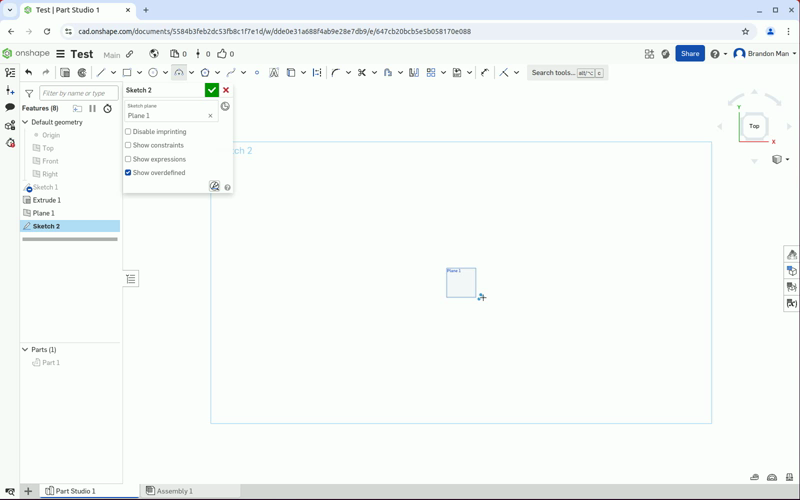
scroll(6)
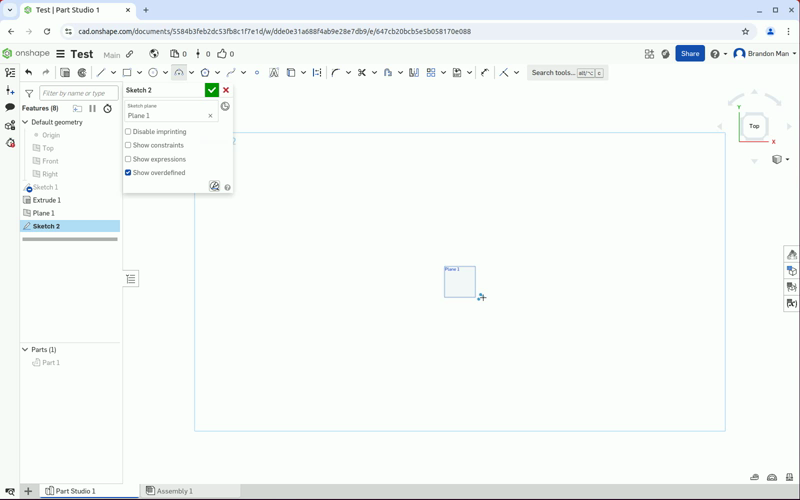
scroll(6)
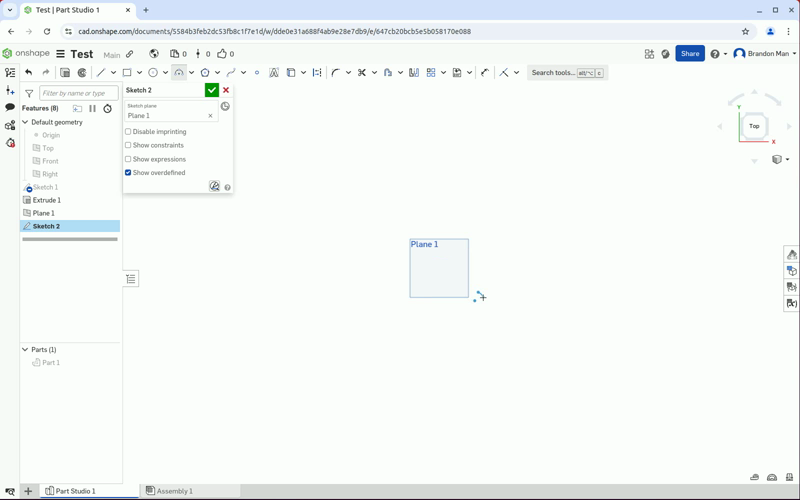
scroll(6)
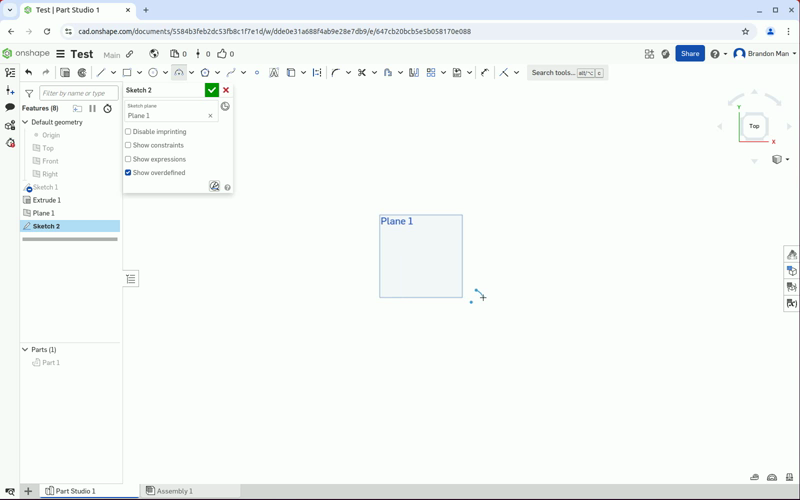
scroll(6)
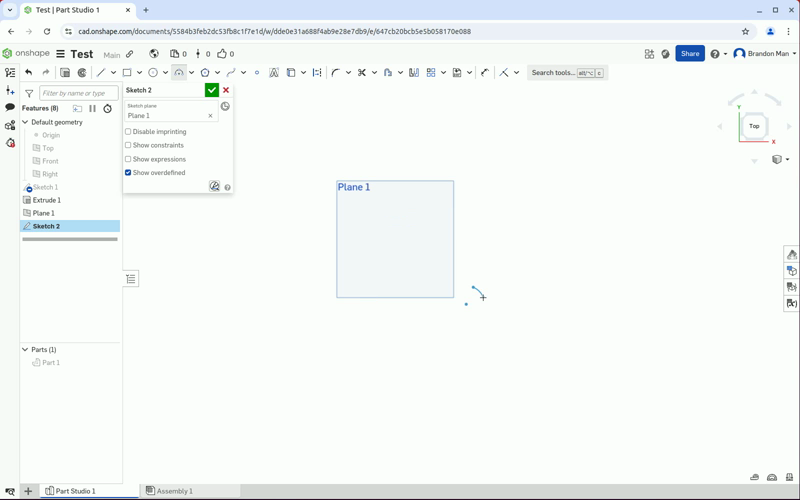
scroll(6)
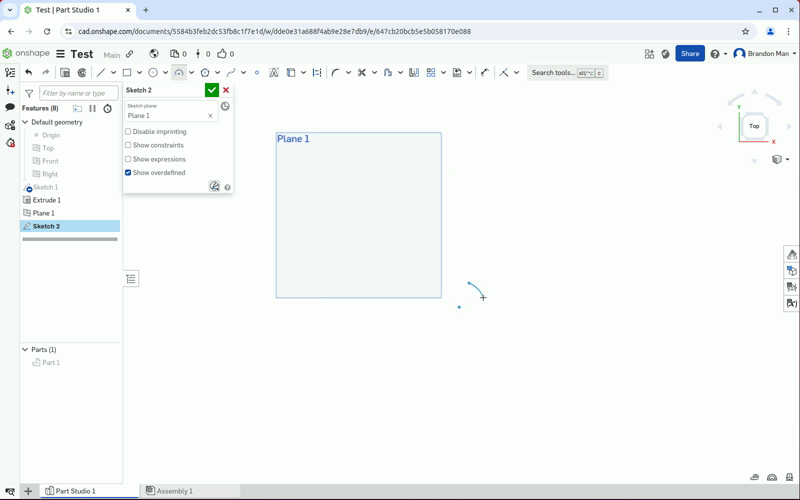
scroll(6)
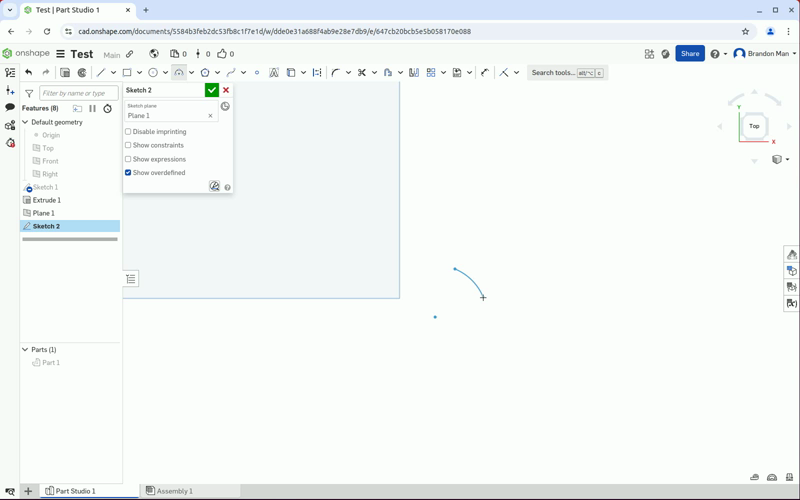
click(483, 297)
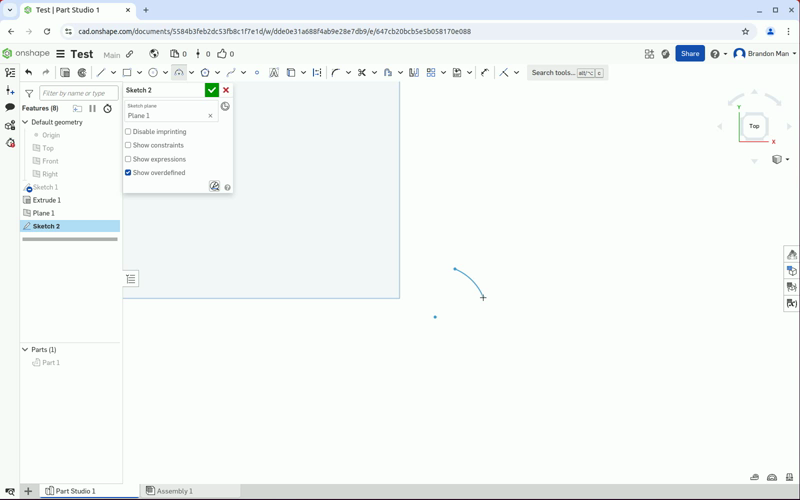
scroll(-6)
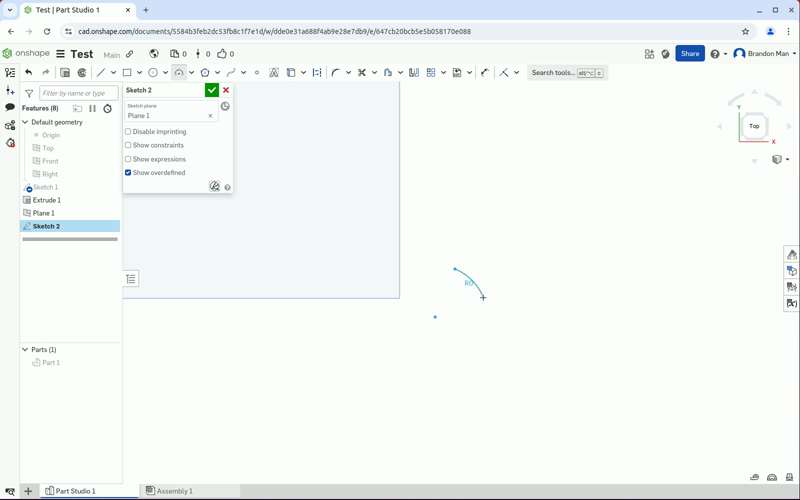
scroll(-6)
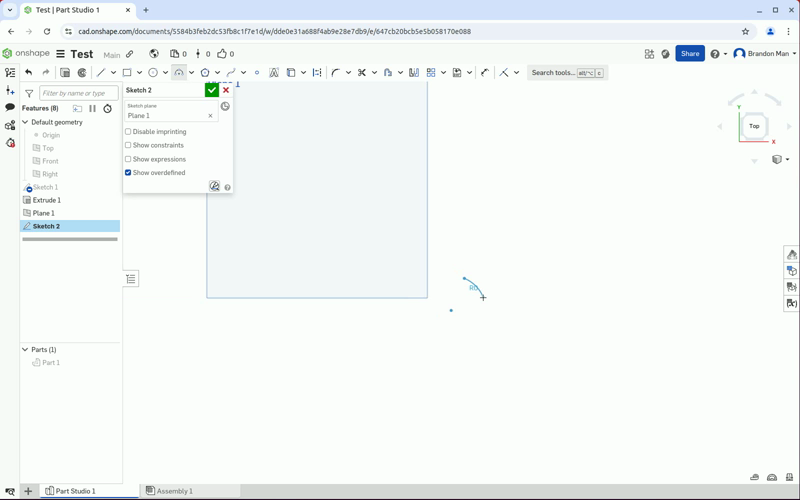
scroll(-6)
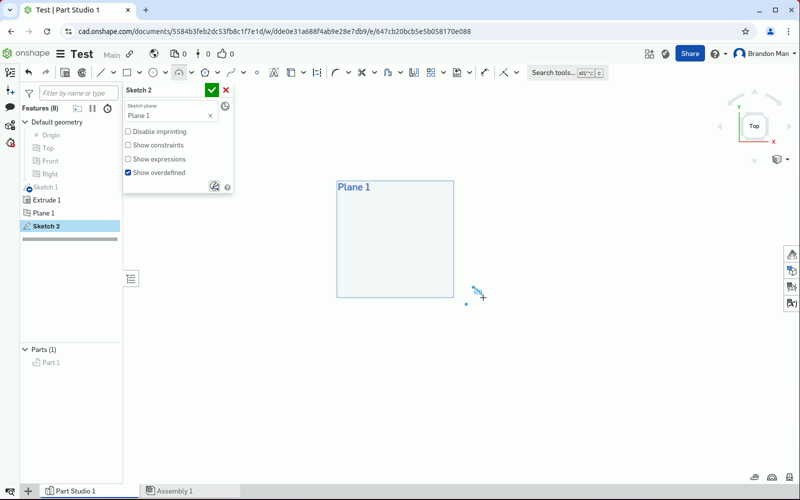
scroll(-6)
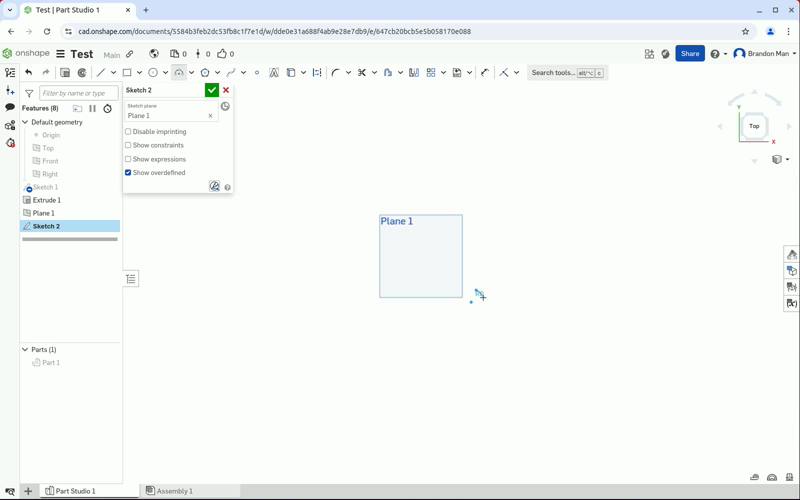
scroll(-6)
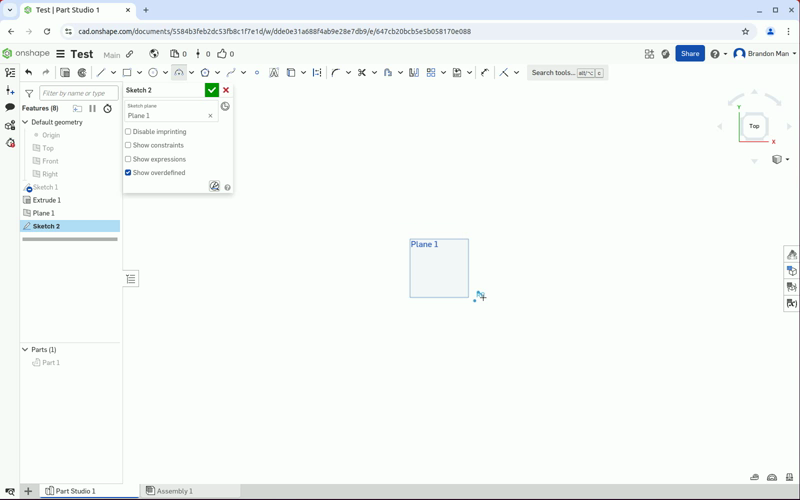
scroll(-6)
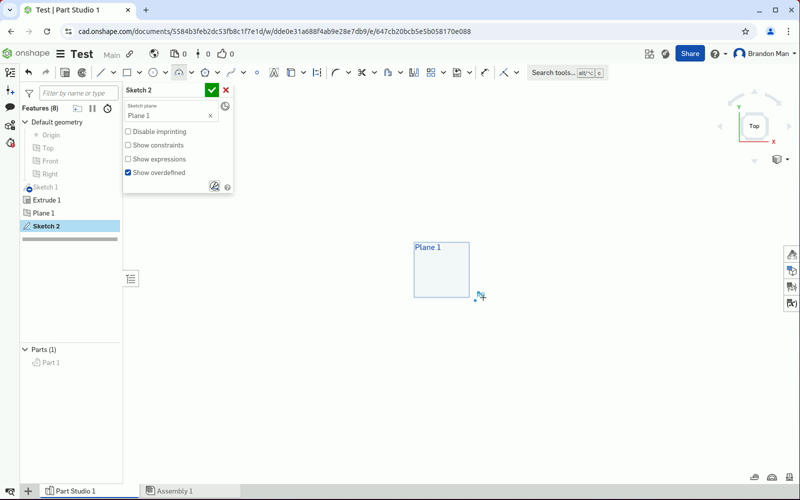
scroll(-6)
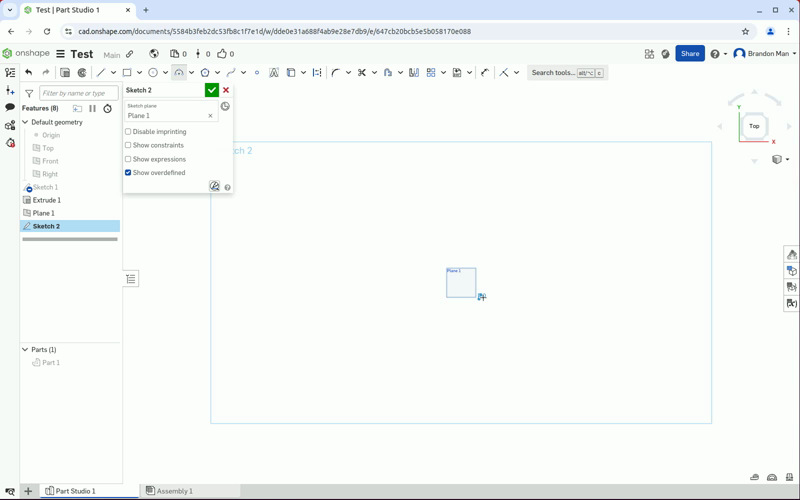
mouse_move(481, 296)
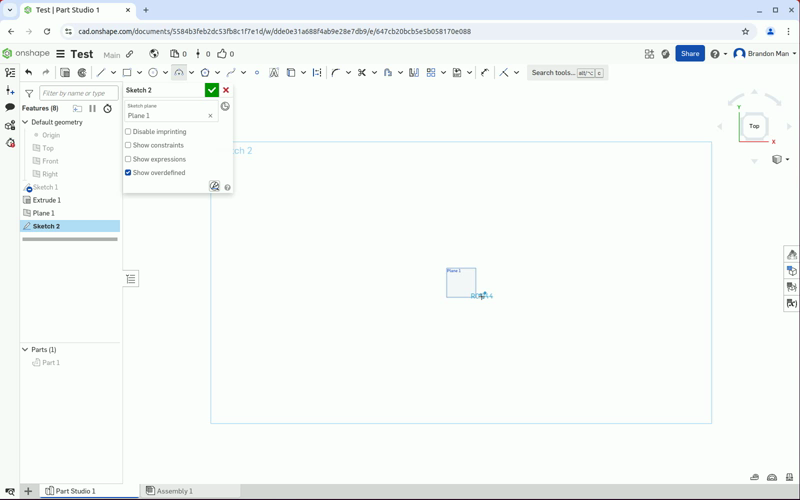
scroll(6)
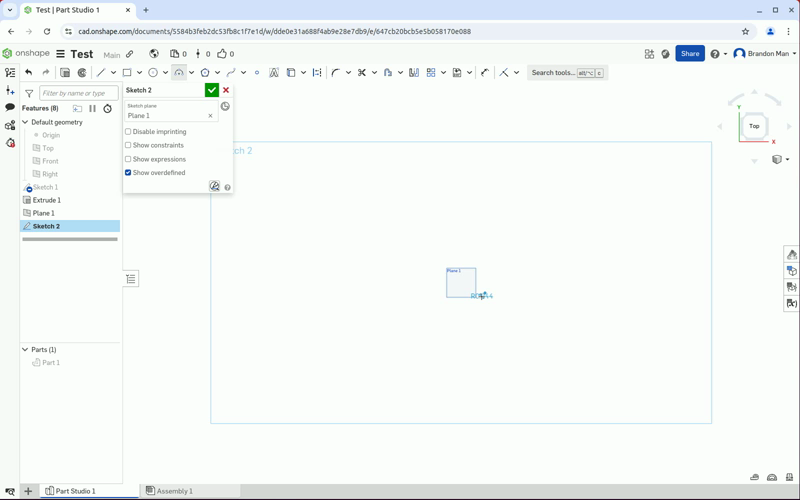
scroll(6)
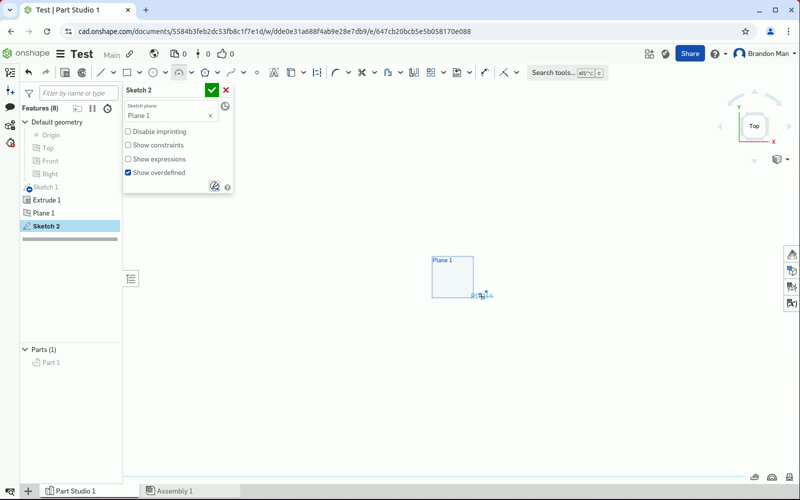
scroll(6)
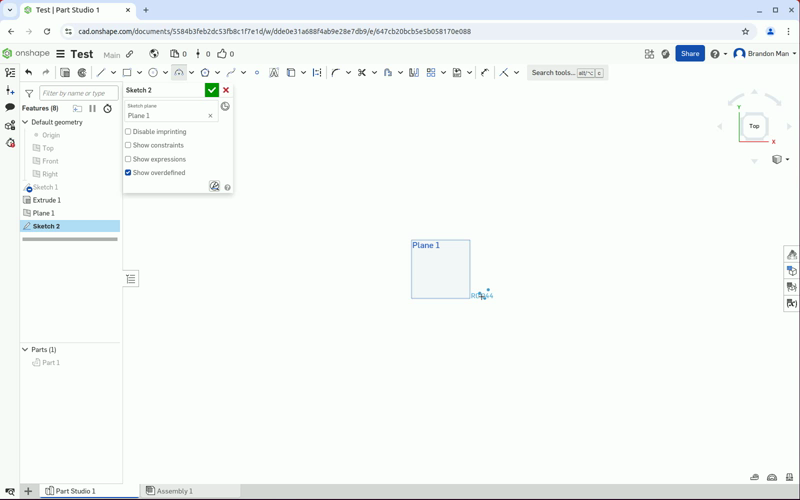
scroll(6)
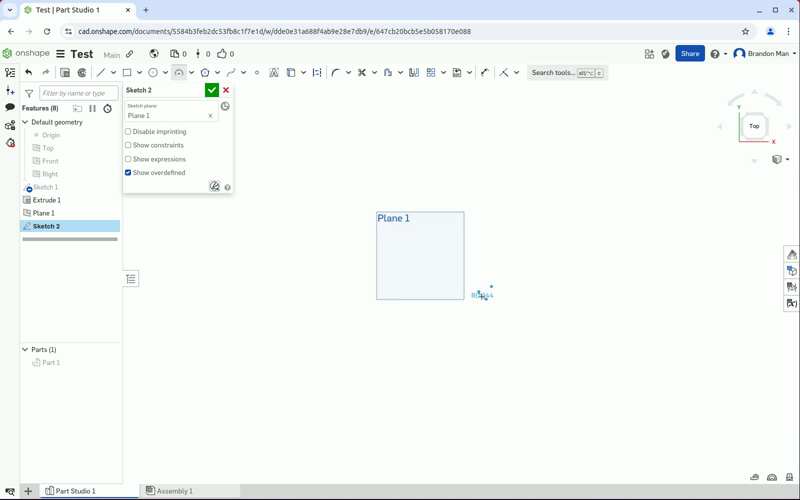
scroll(6)
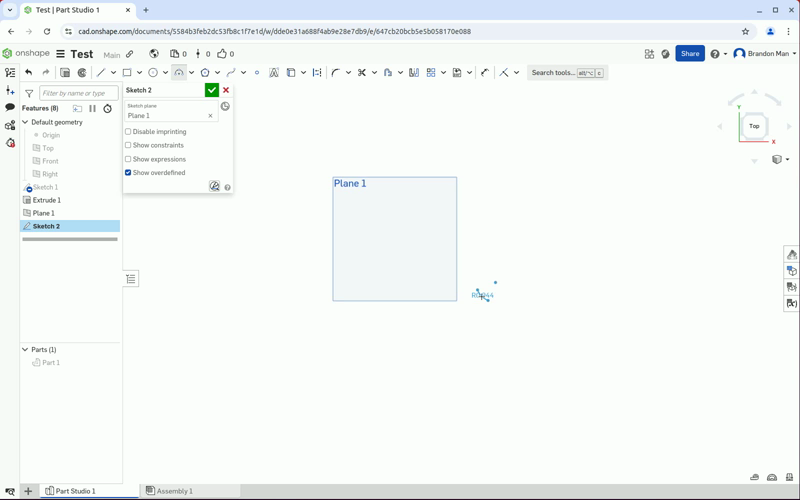
scroll(6)
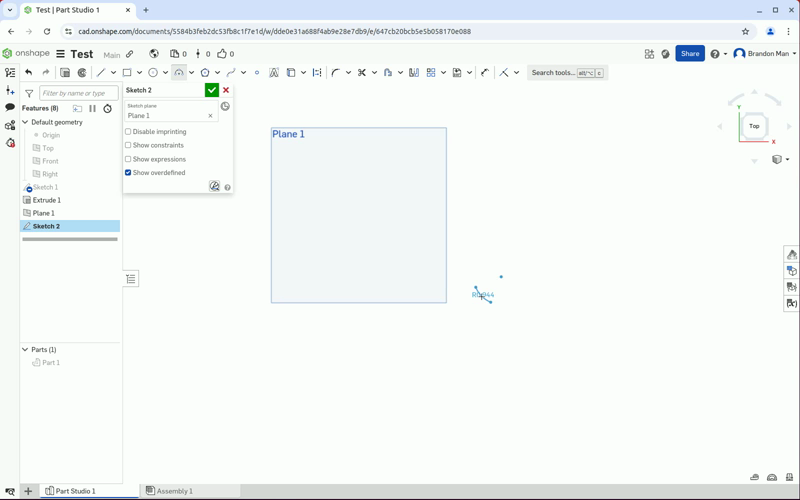
scroll(6)
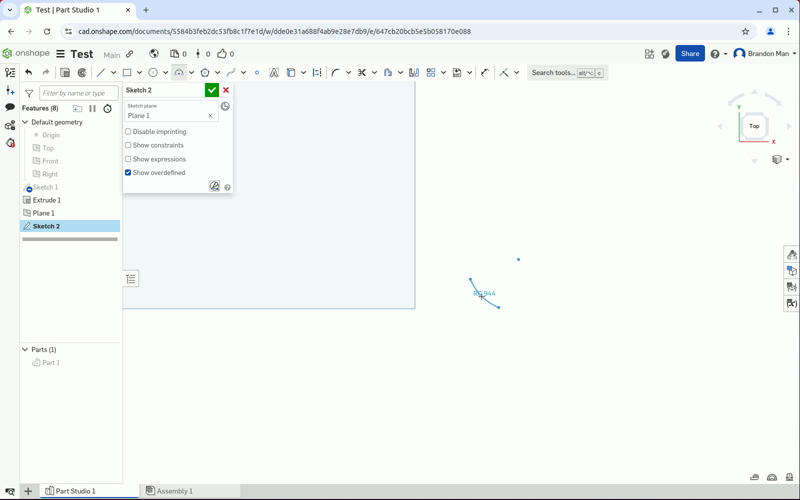
click(481, 296)
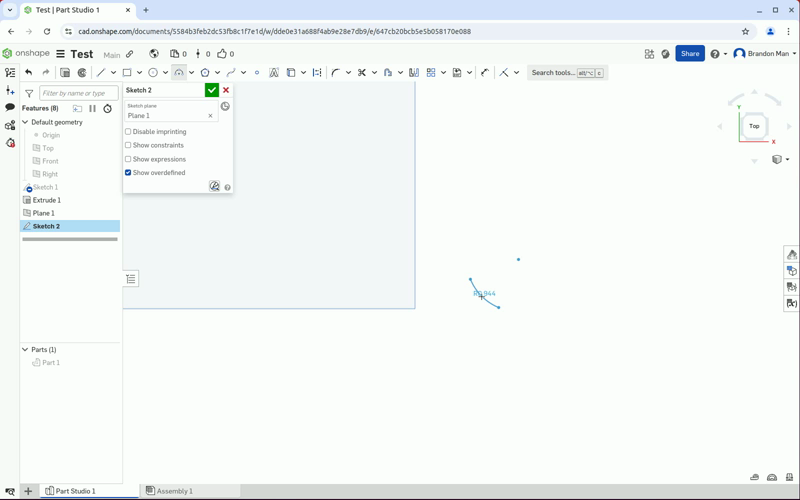
scroll(-6)
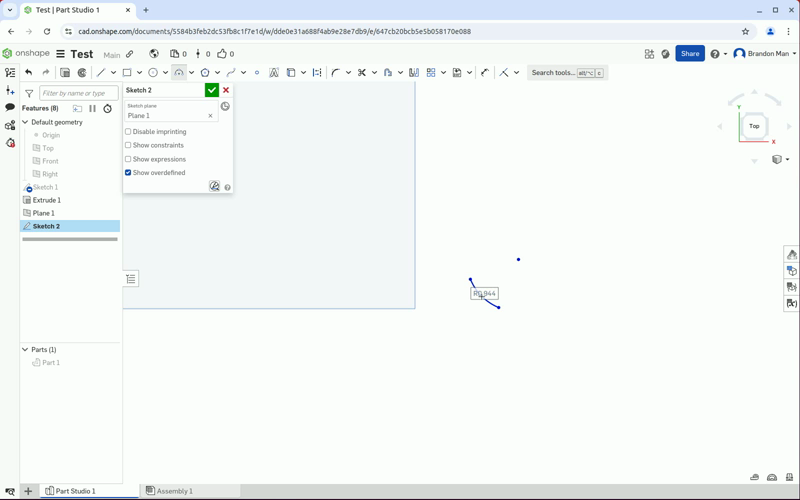
scroll(-6)
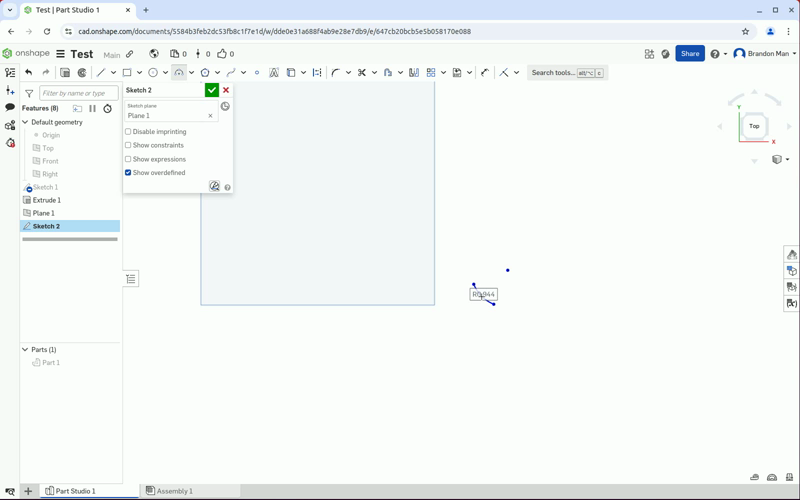
scroll(-6)
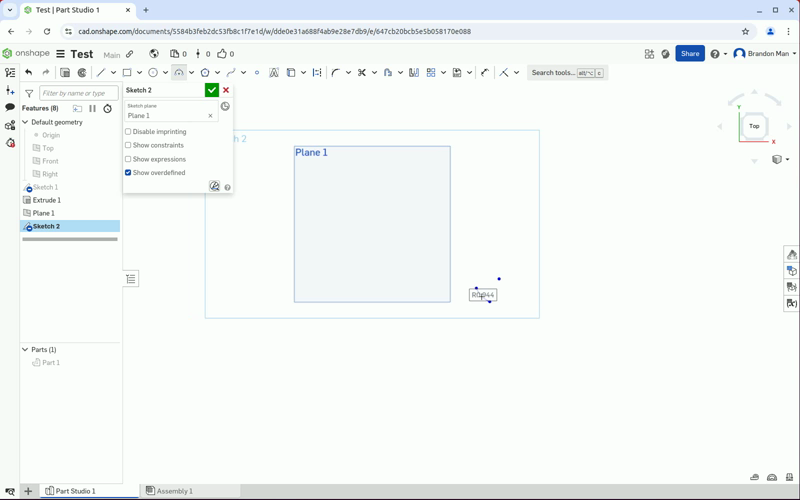
scroll(-6)
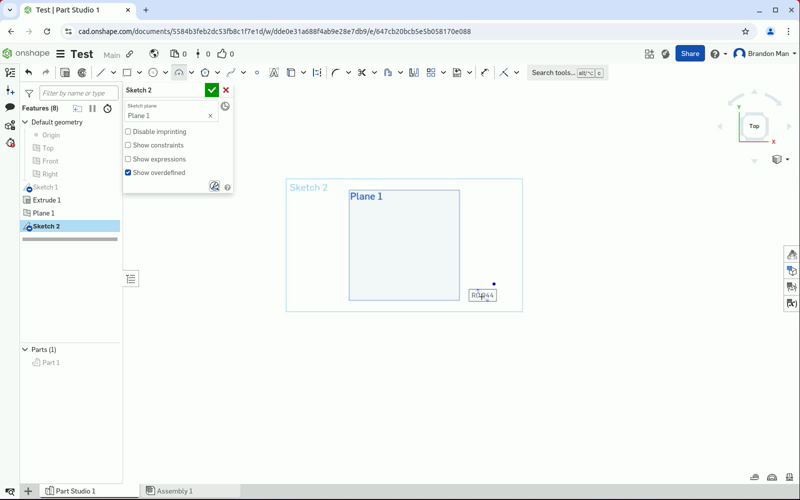
scroll(-6)
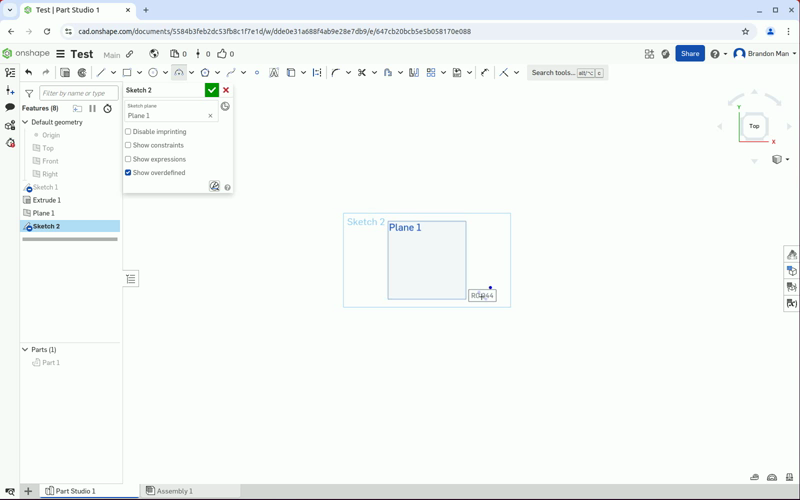
scroll(-6)
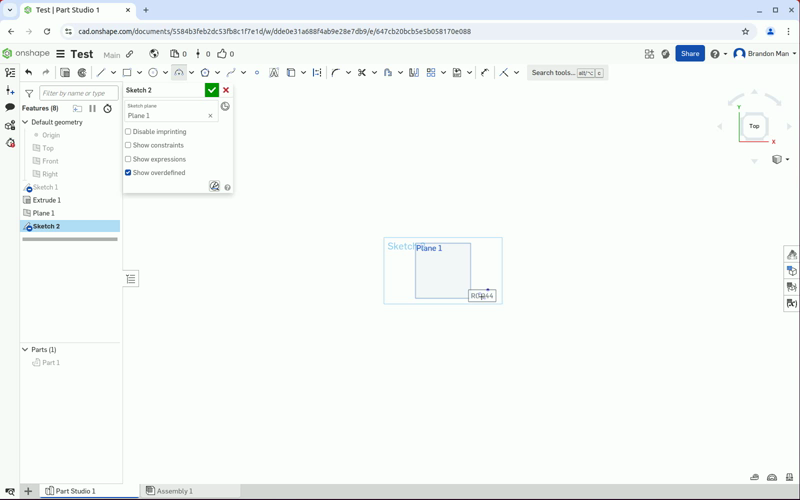
scroll(-6)
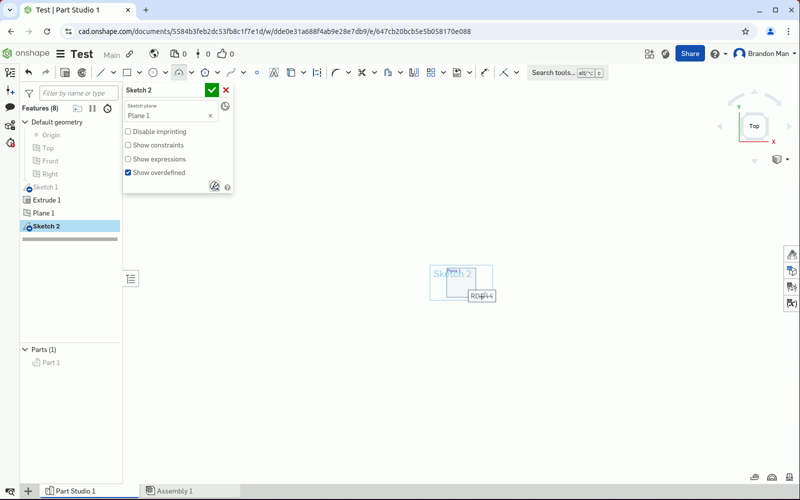
key_up(shift)
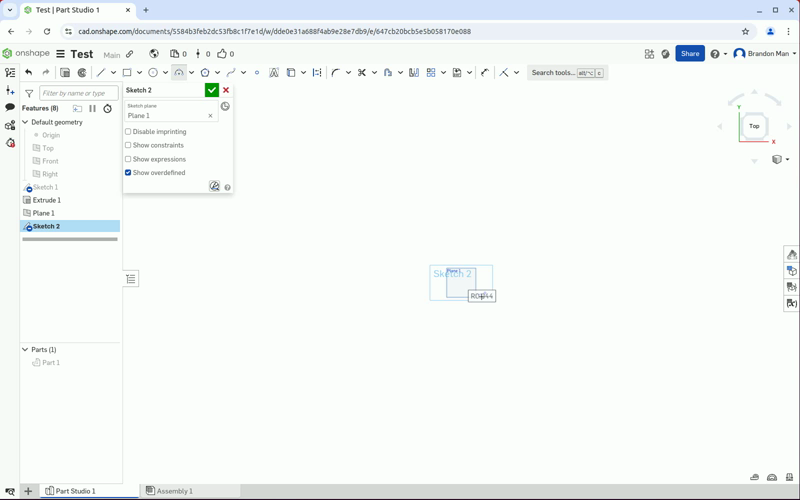
key(esc)
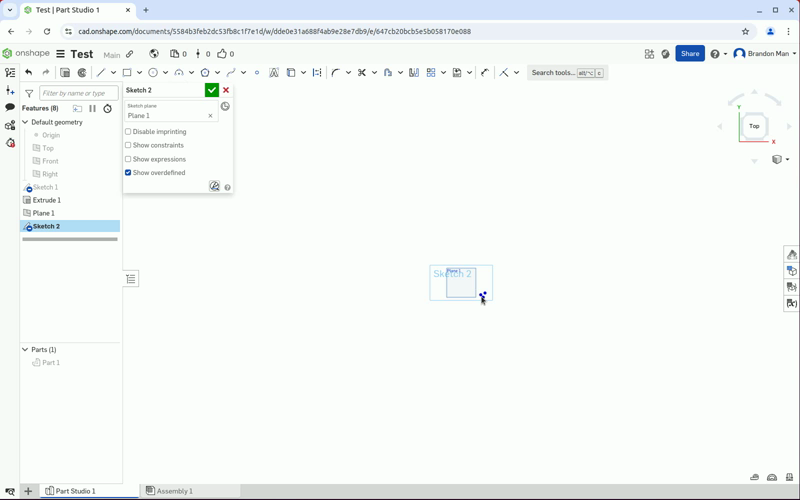
key(l)
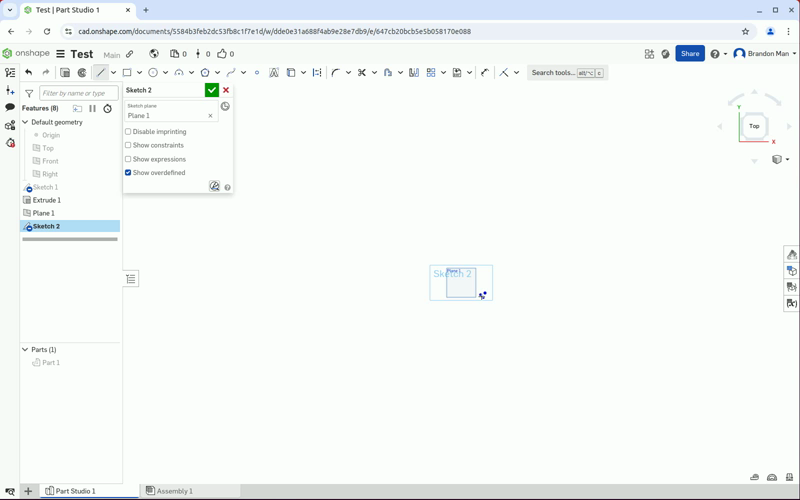
mouse_move(483, 297)
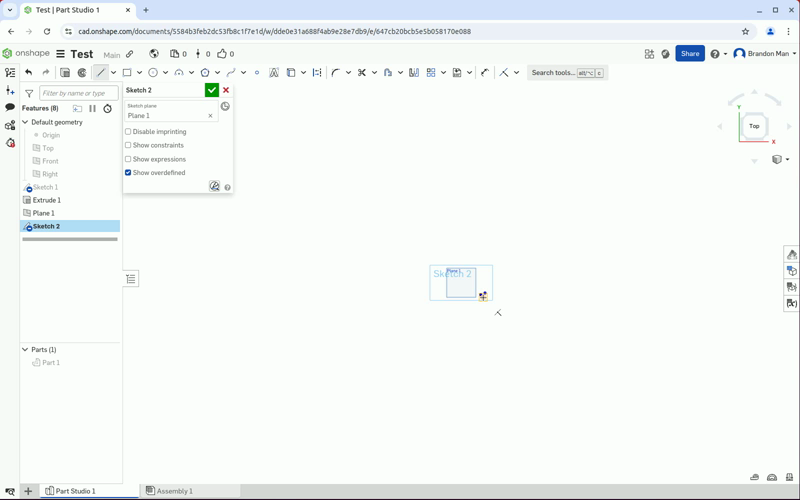
scroll(6)
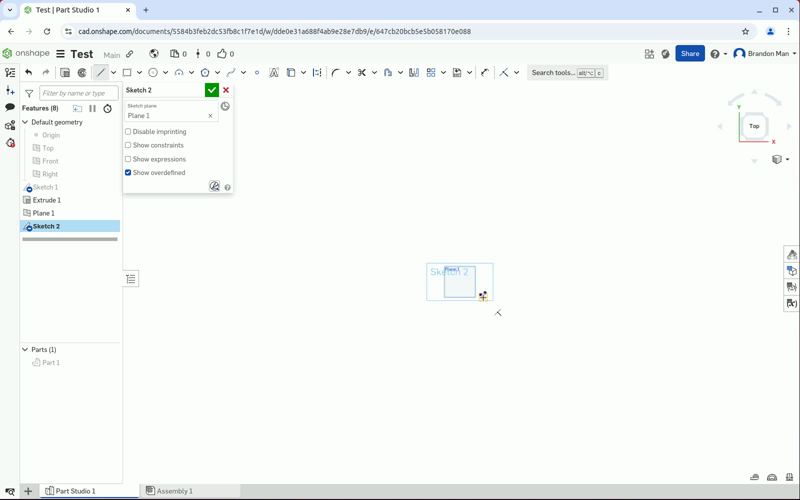
scroll(6)
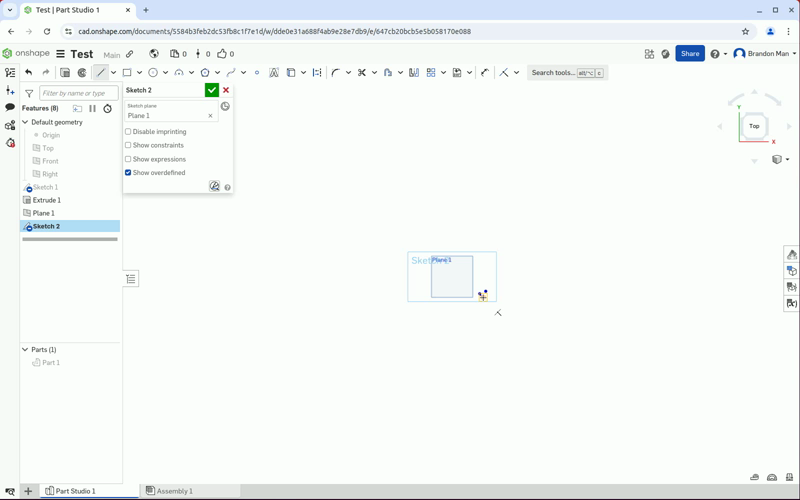
scroll(6)
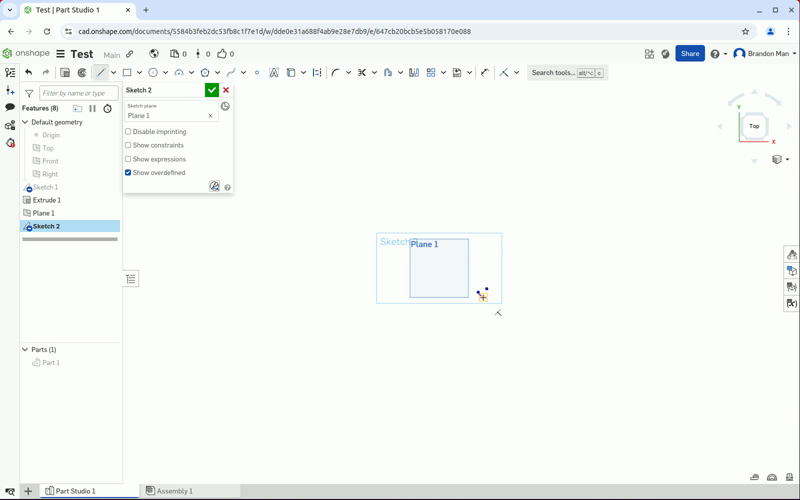
scroll(6)
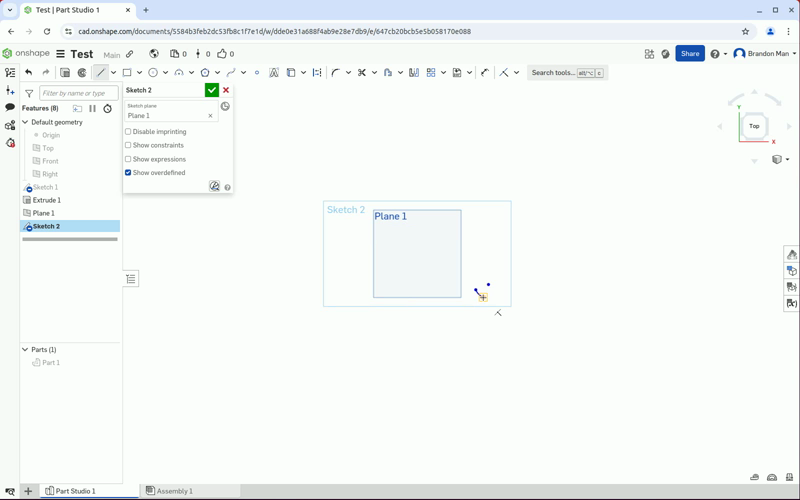
scroll(6)
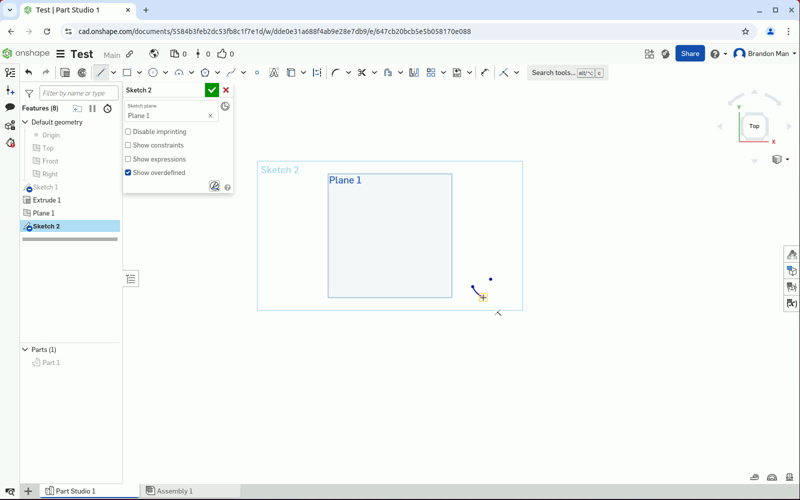
scroll(6)
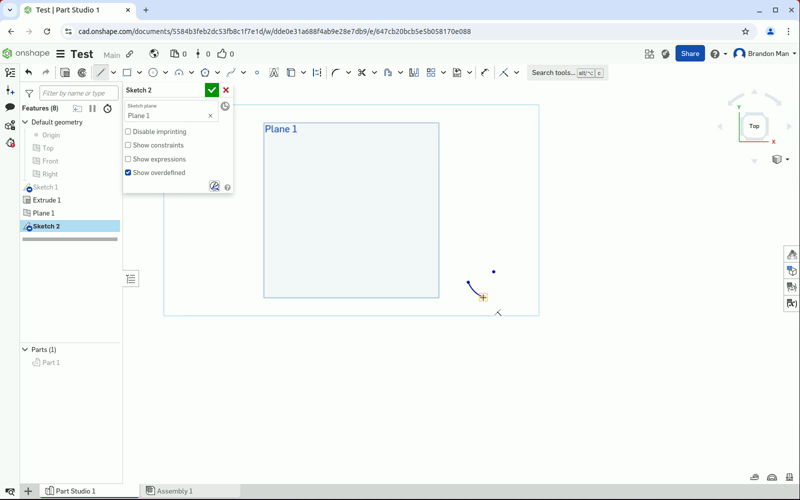
scroll(6)
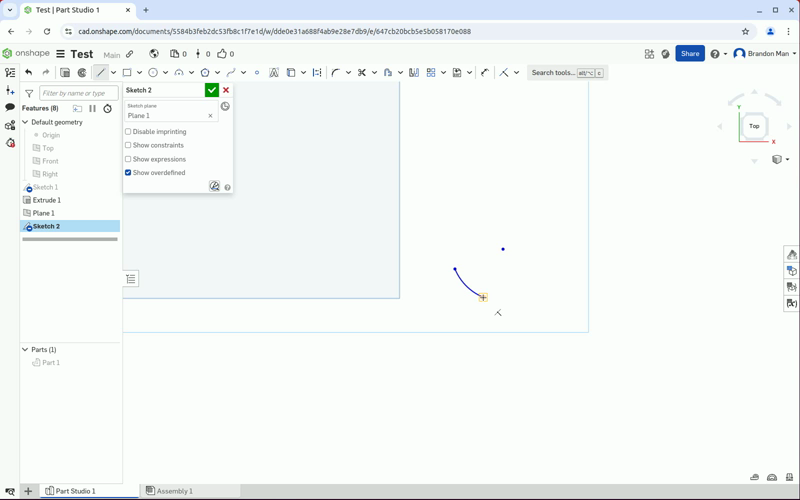
click(483, 297)
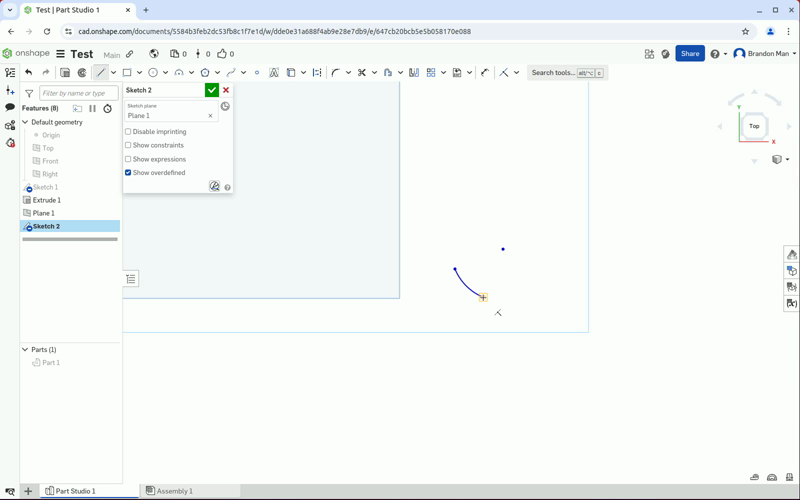
scroll(-6)
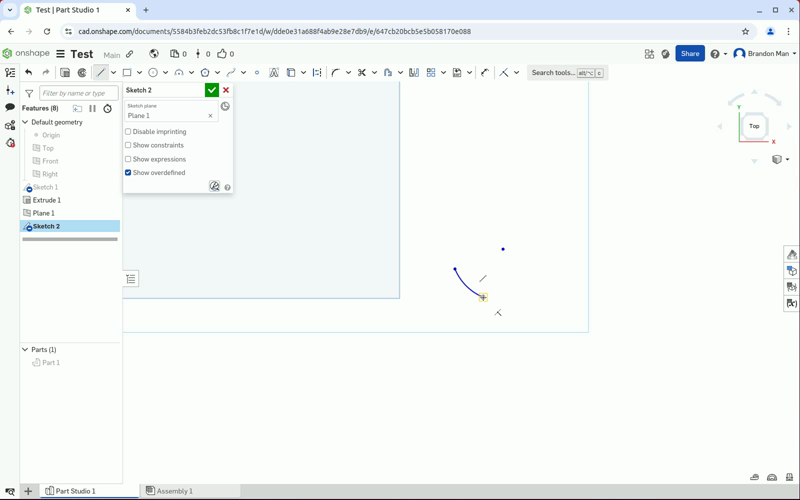
scroll(-6)
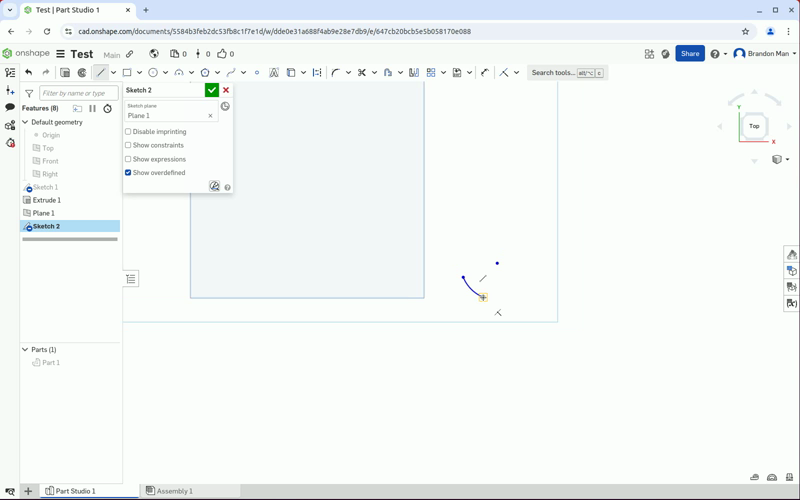
scroll(-6)
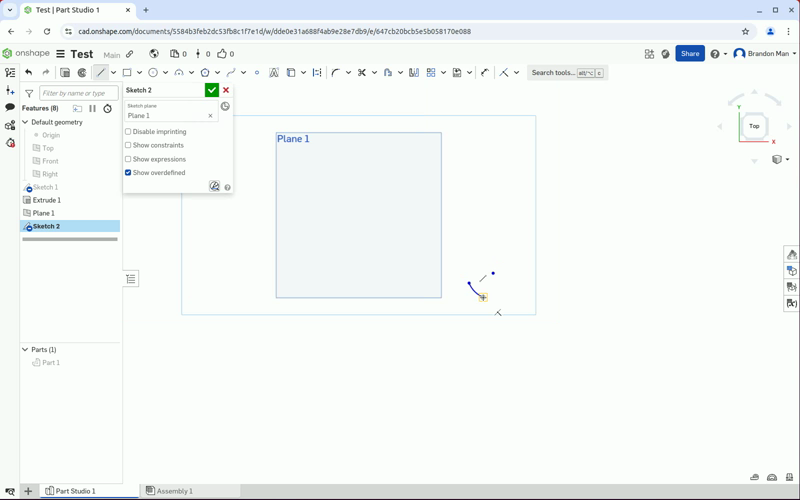
scroll(-6)
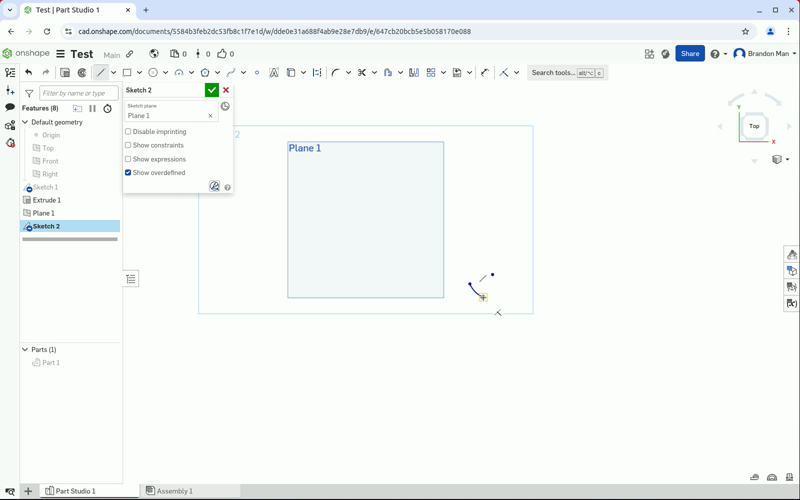
scroll(-6)
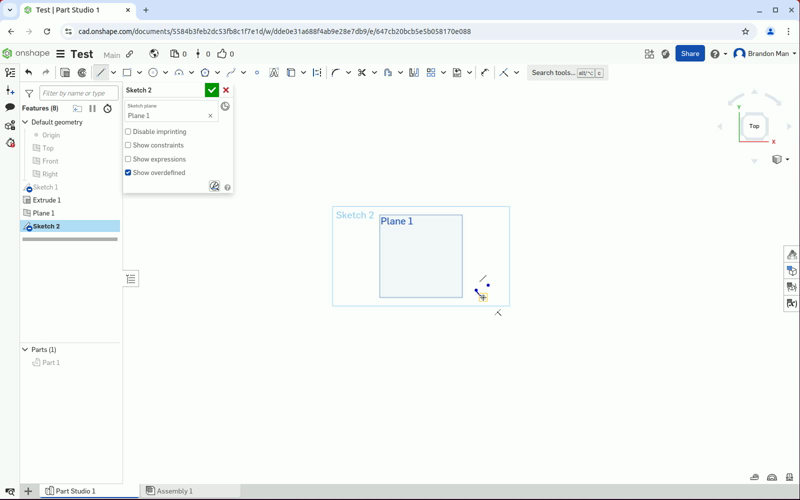
scroll(-6)
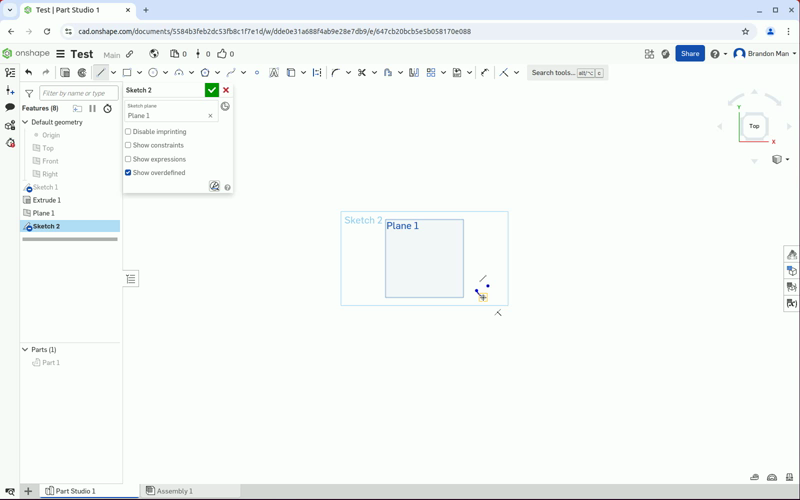
scroll(-6)
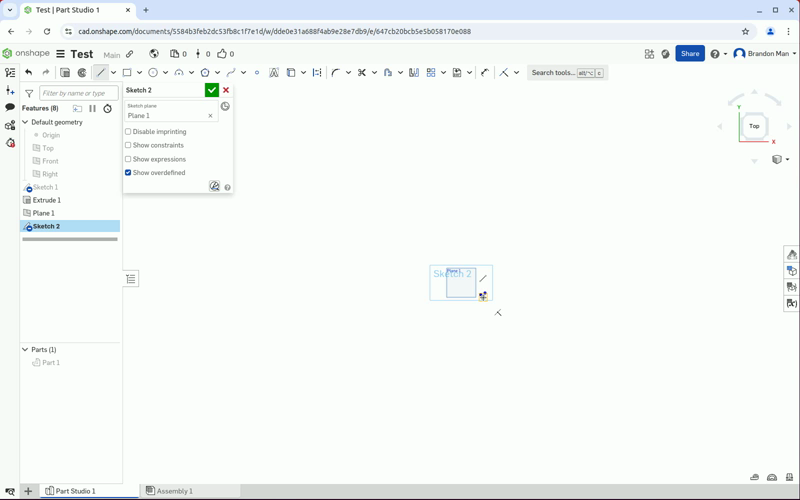
key_down(shift)
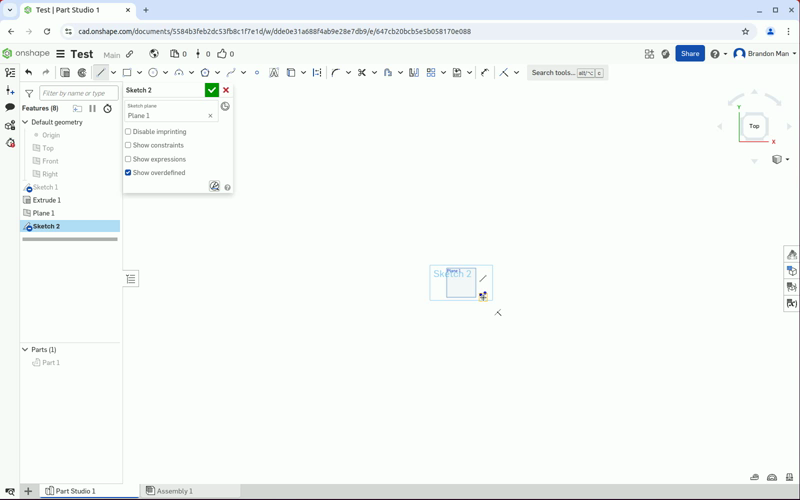
mouse_move(513, 297)
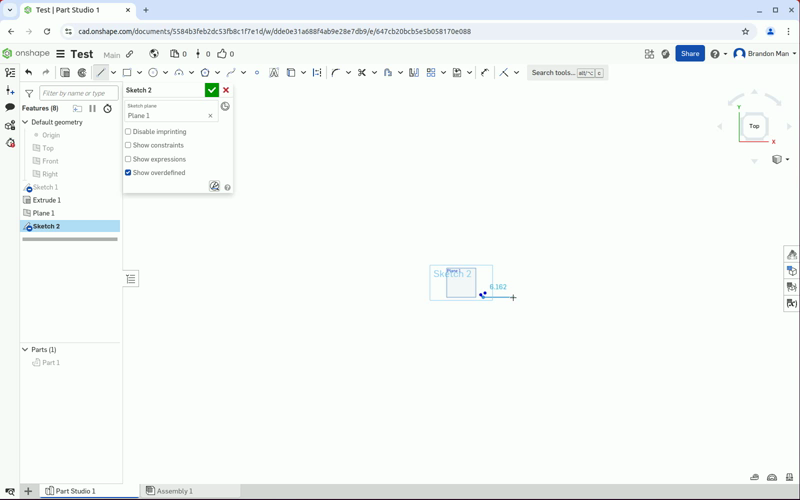
mouse_move(508, 297)
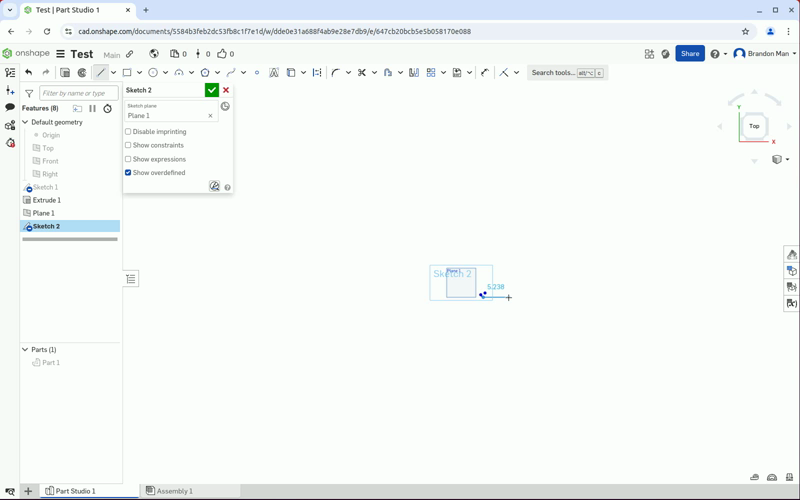
click(508, 297)
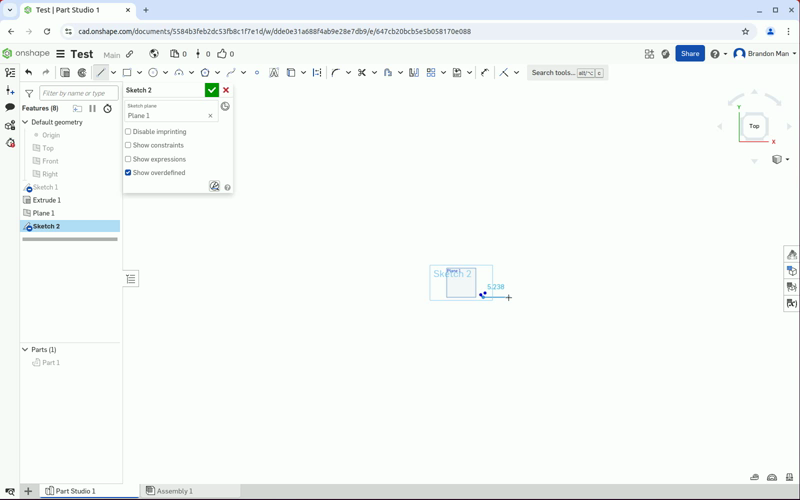
key_up(shift)
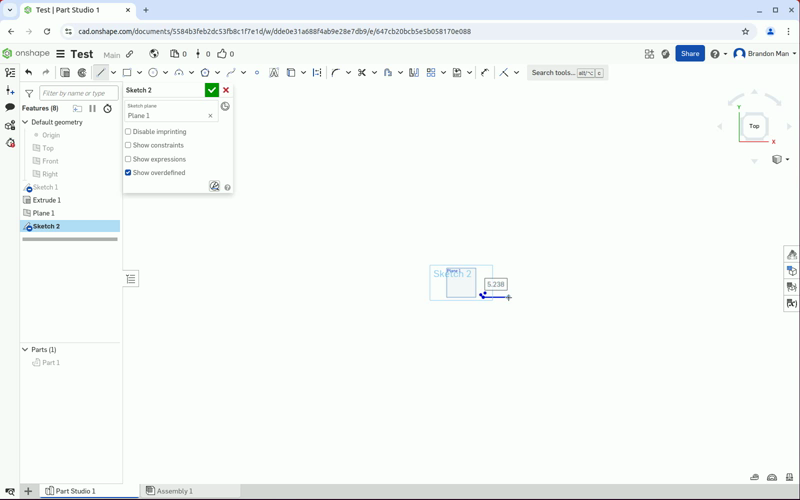
key(esc)
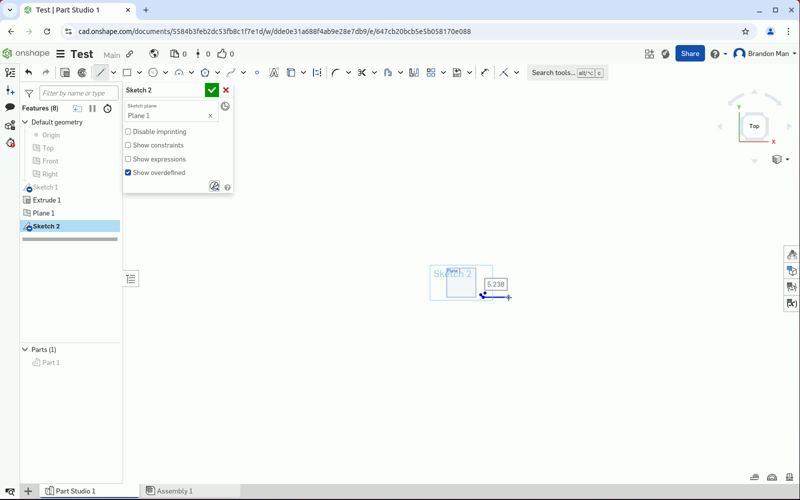
key(a)
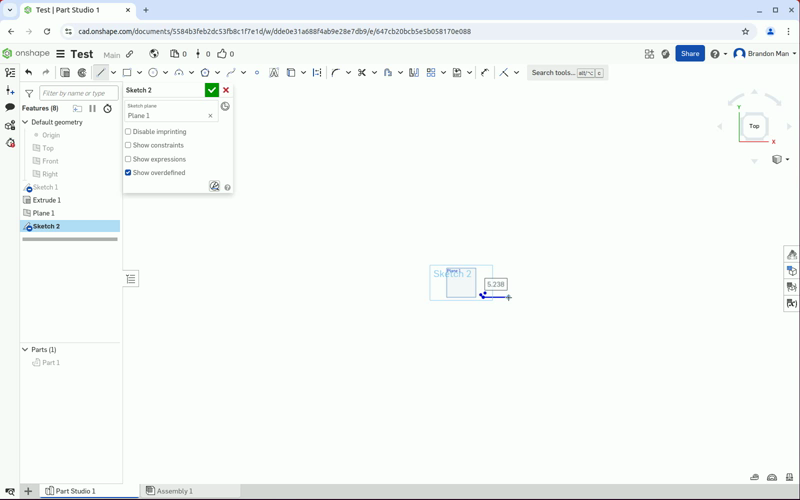
mouse_move(508, 297)
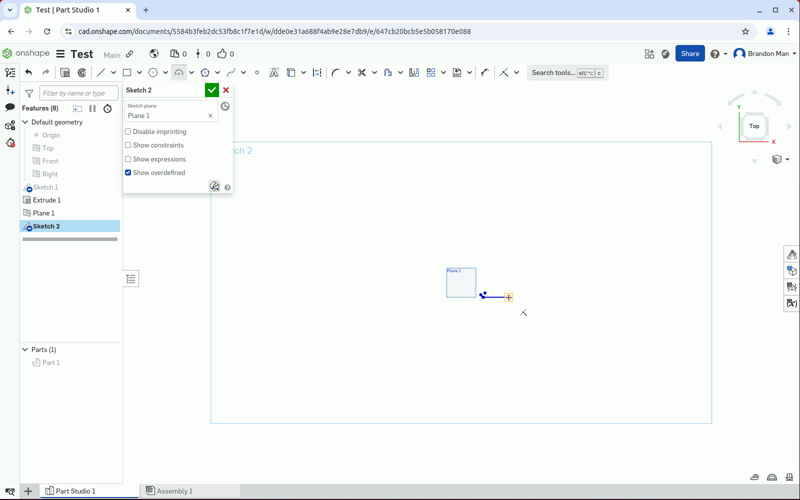
click(508, 297)
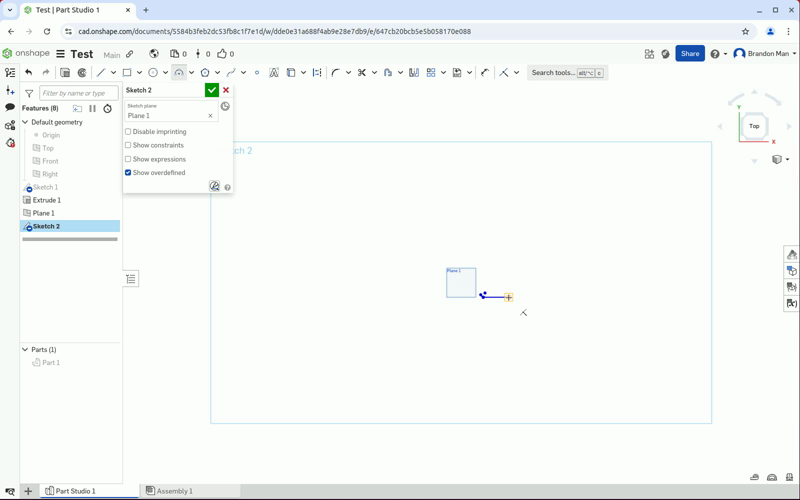
key_down(shift)
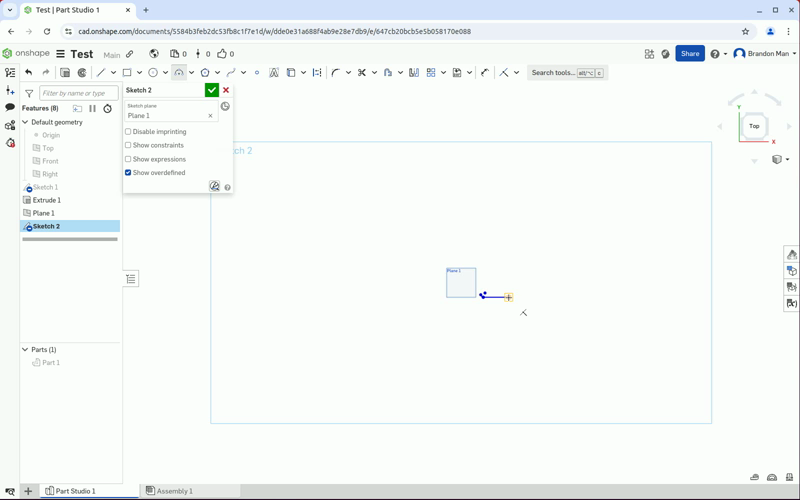
mouse_move(510, 294)
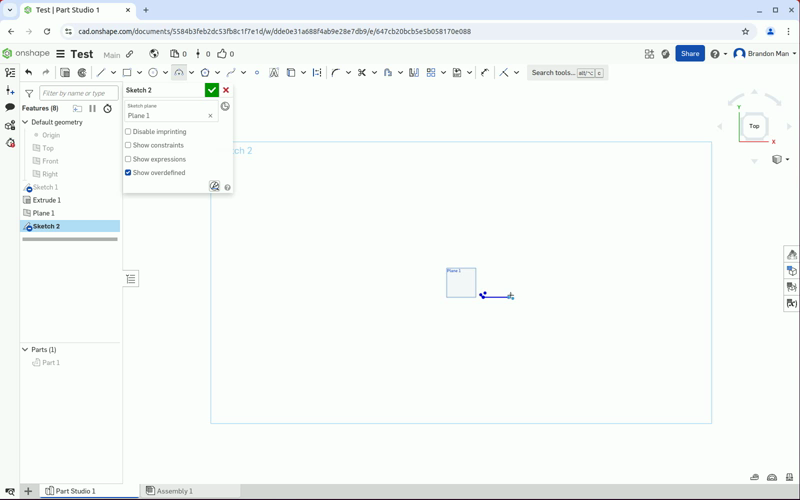
scroll(6)
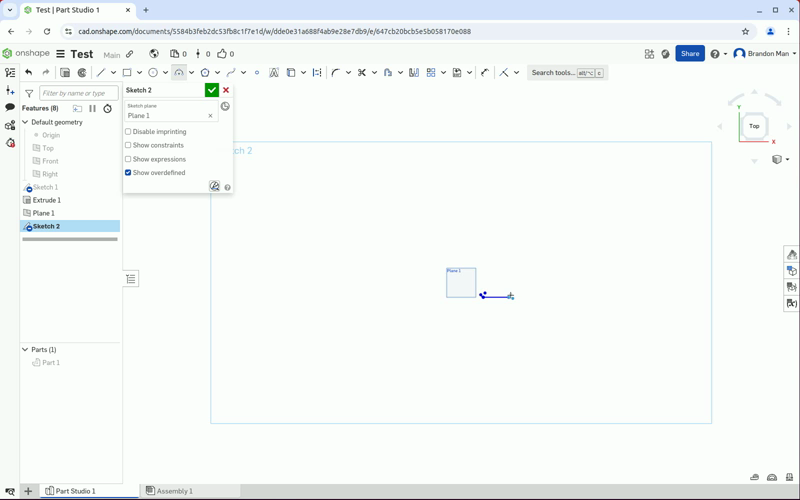
scroll(6)
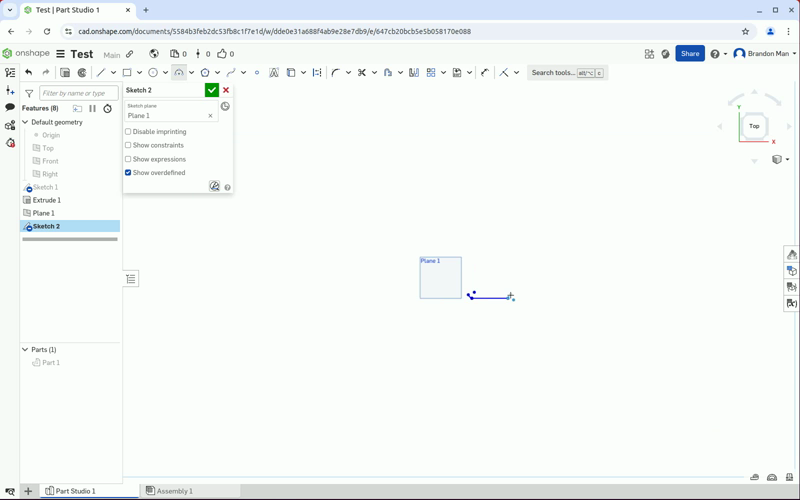
scroll(6)
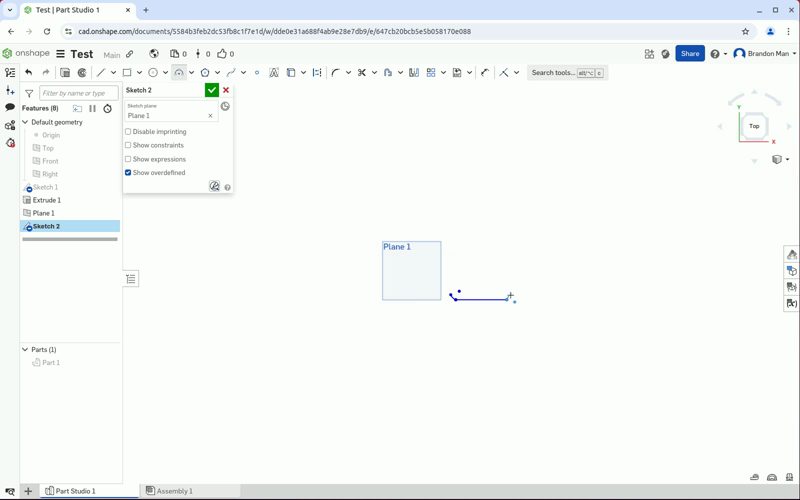
scroll(6)
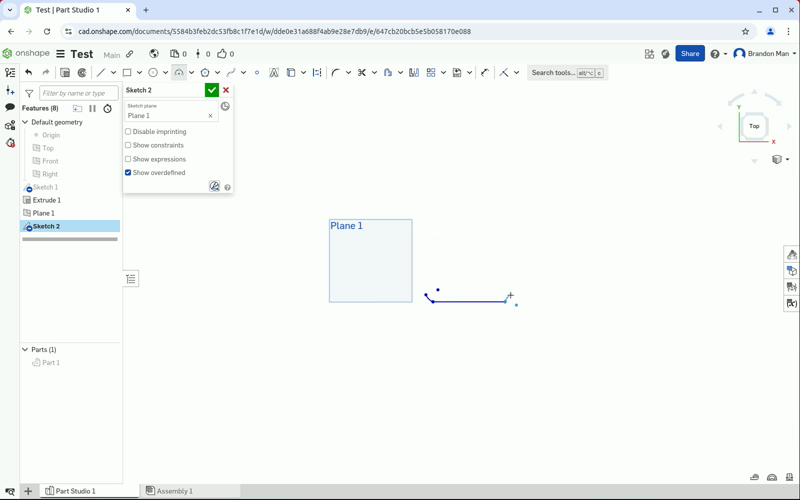
scroll(6)
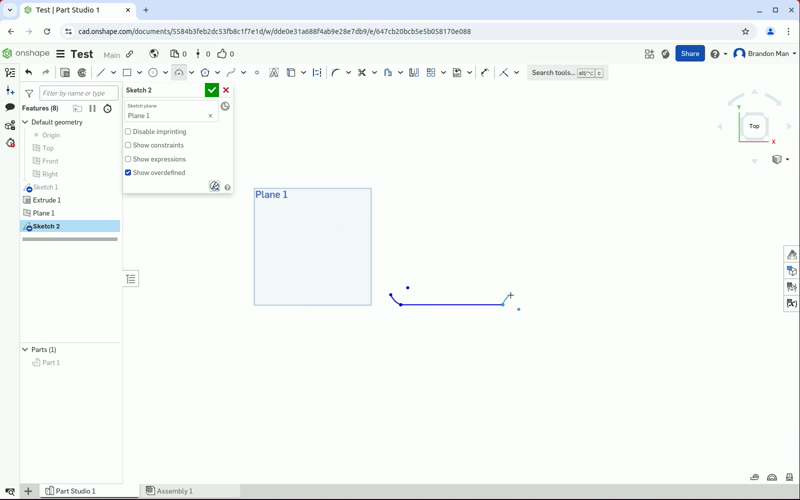
scroll(6)
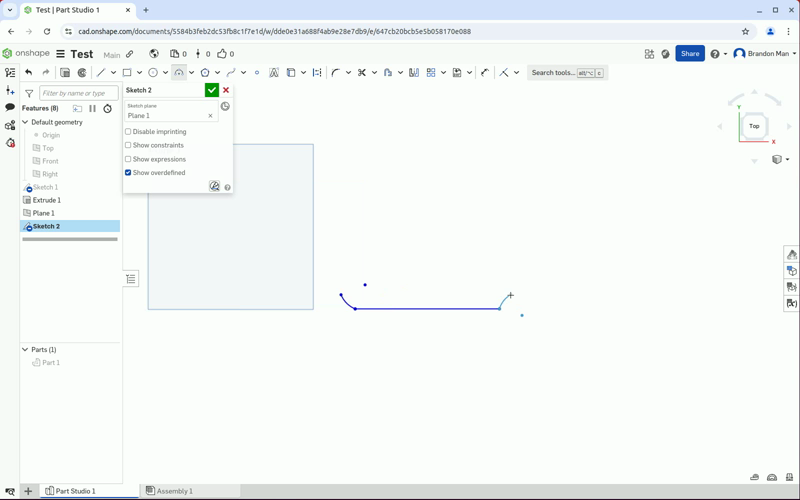
scroll(6)
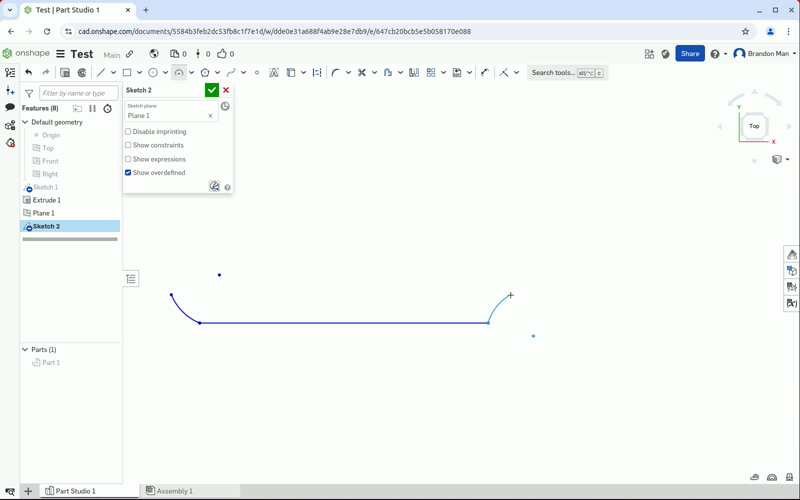
click(510, 294)
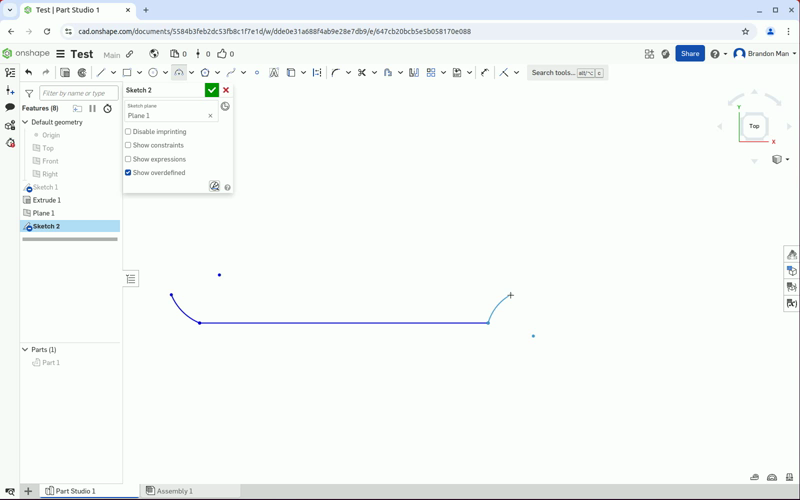
scroll(-6)
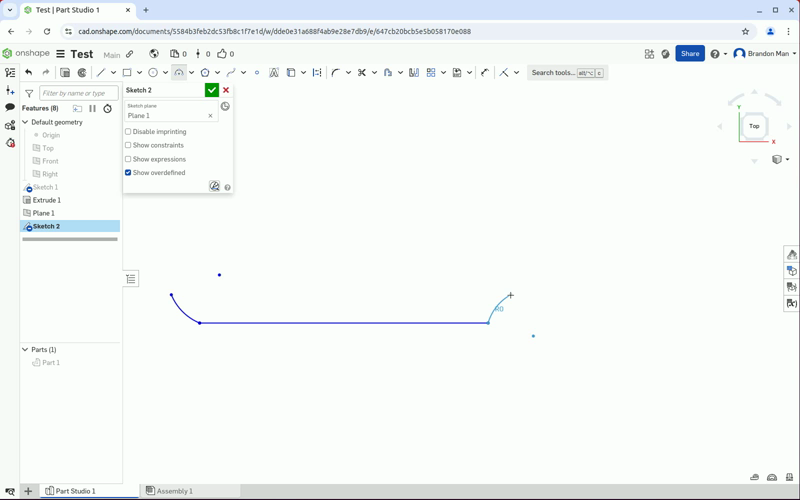
scroll(-6)
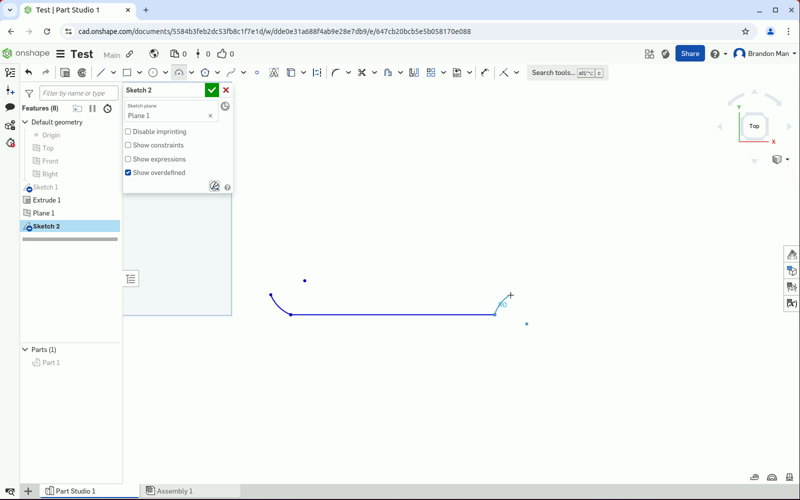
scroll(-6)
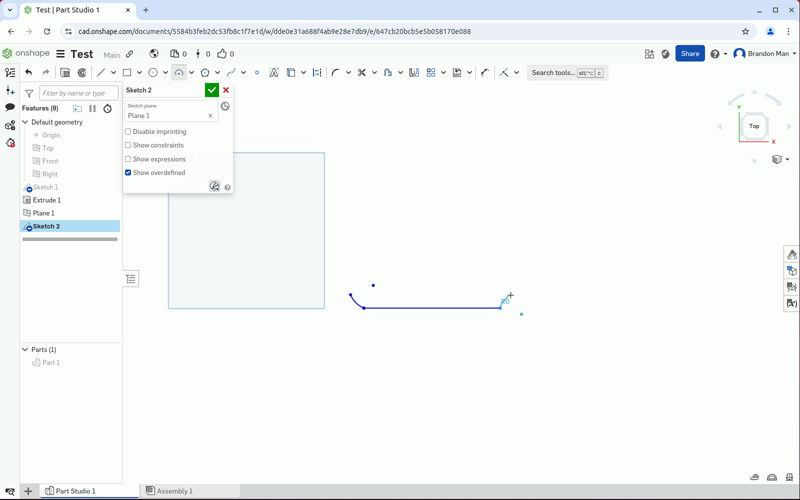
scroll(-6)
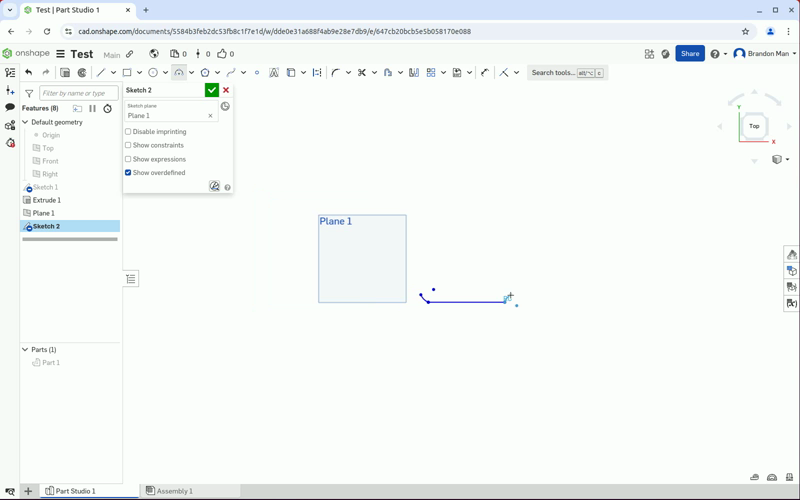
scroll(-6)
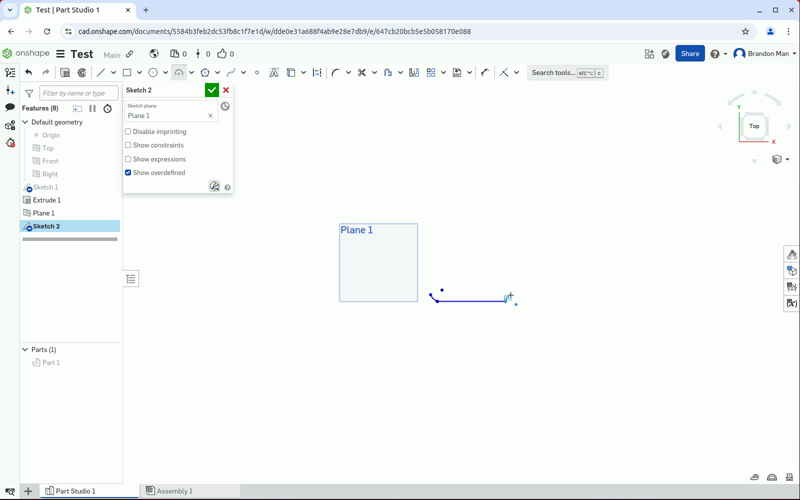
scroll(-6)
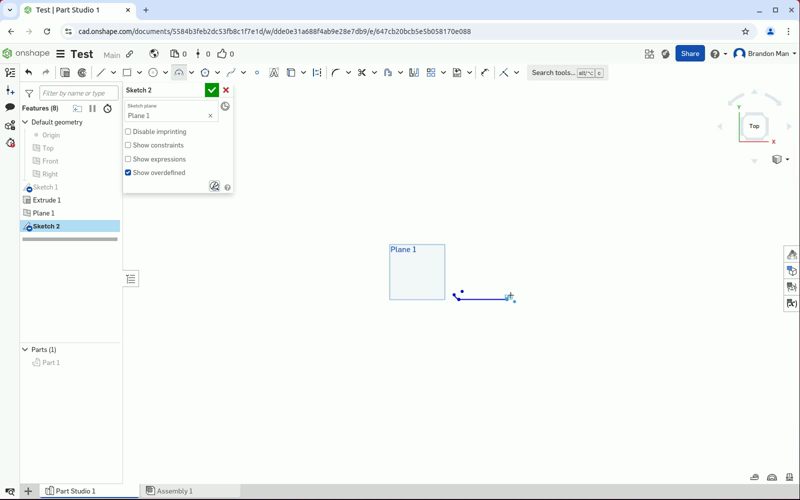
scroll(-6)
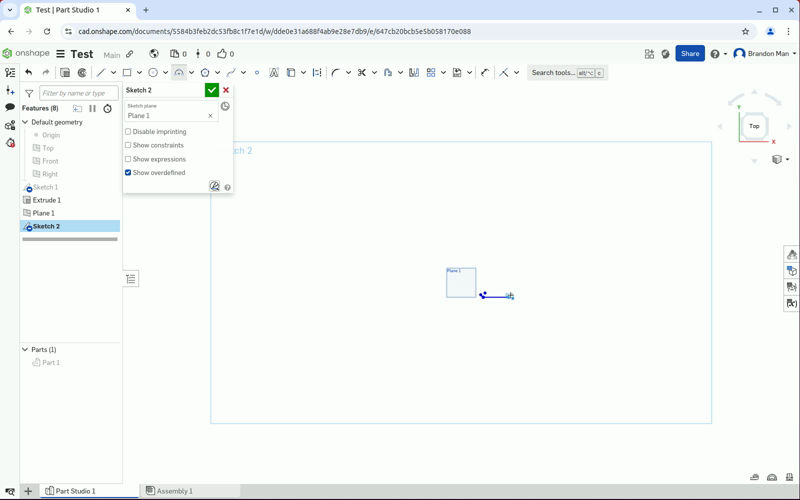
mouse_move(510, 296)
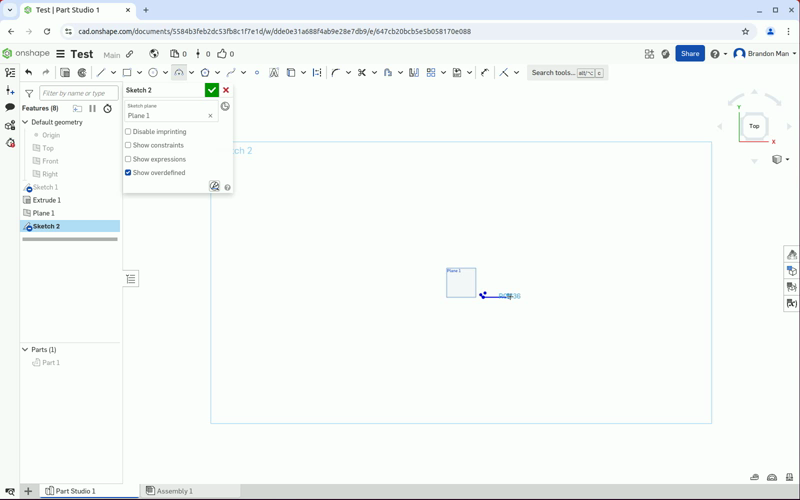
scroll(6)
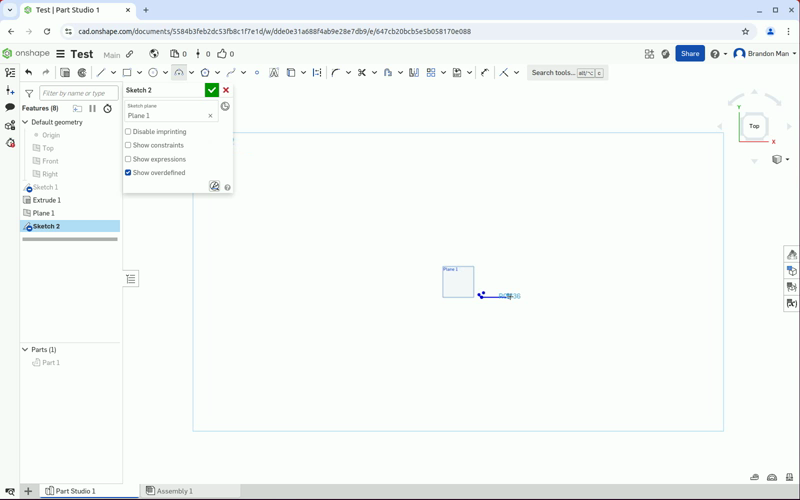
scroll(6)
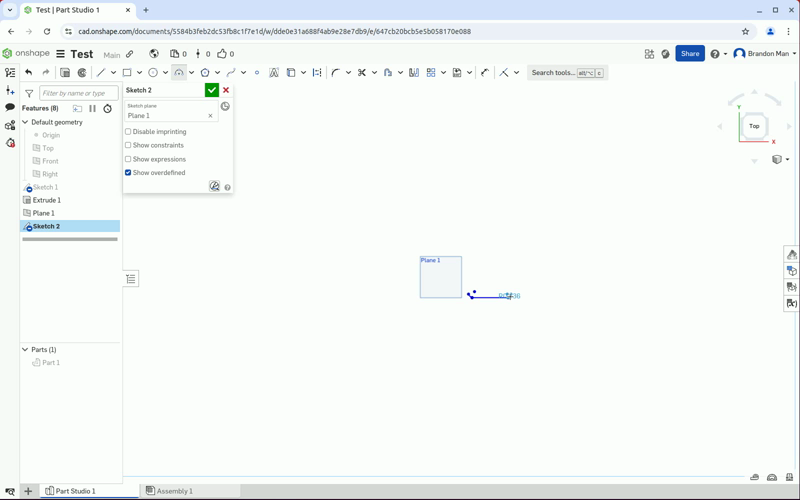
scroll(6)
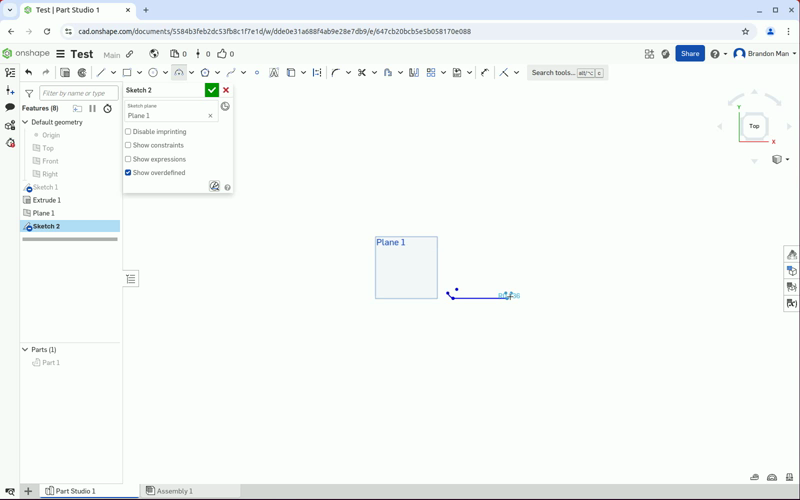
scroll(6)
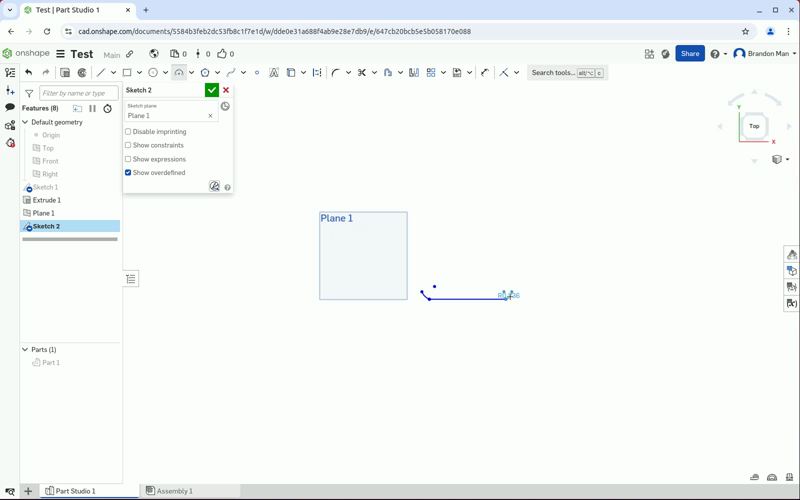
scroll(6)
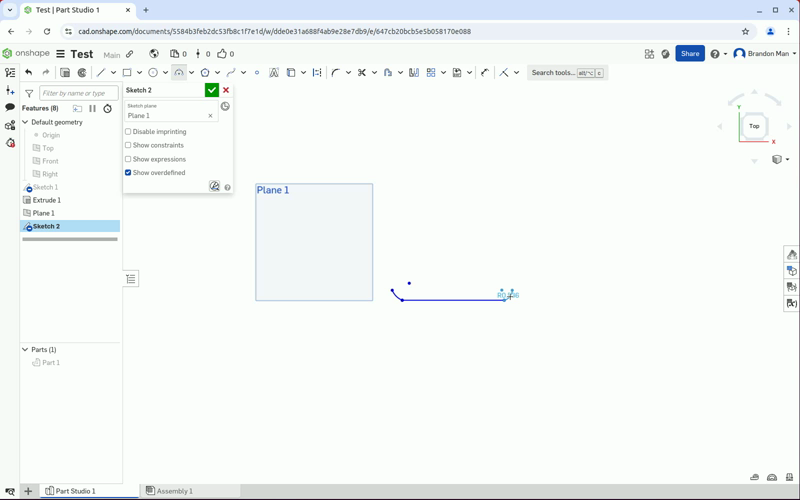
scroll(6)
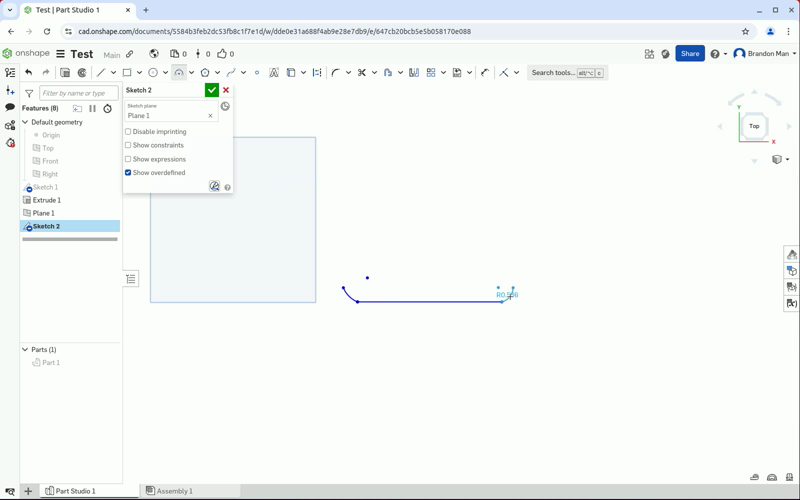
scroll(6)
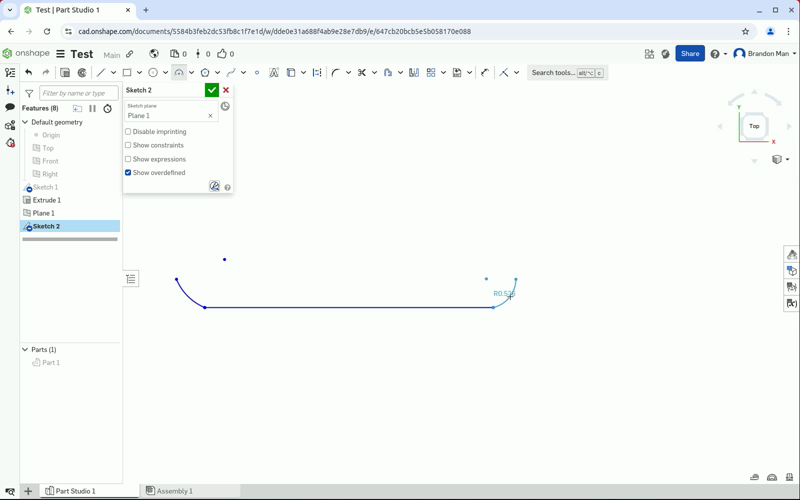
click(510, 296)
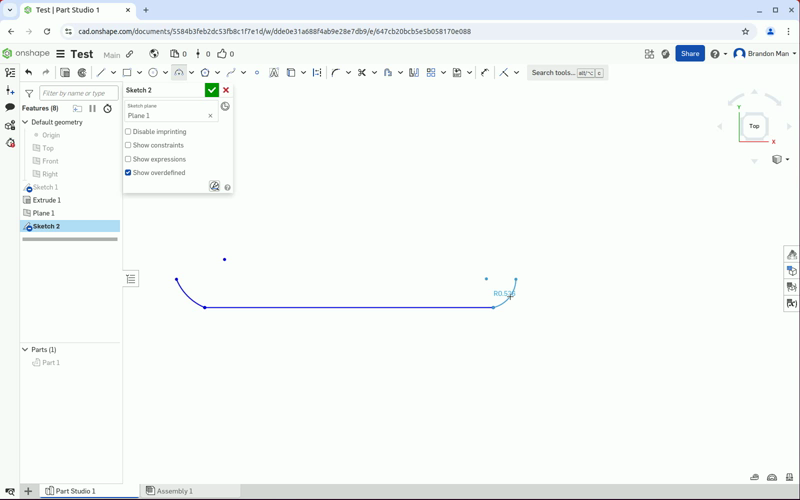
scroll(-6)
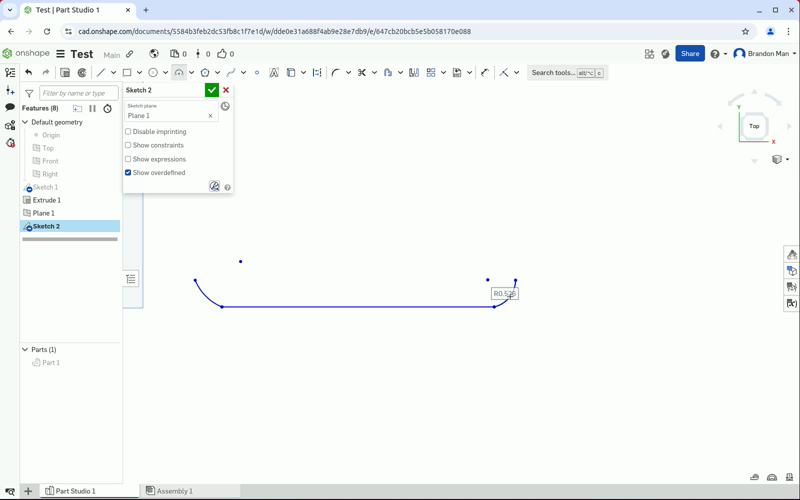
scroll(-6)
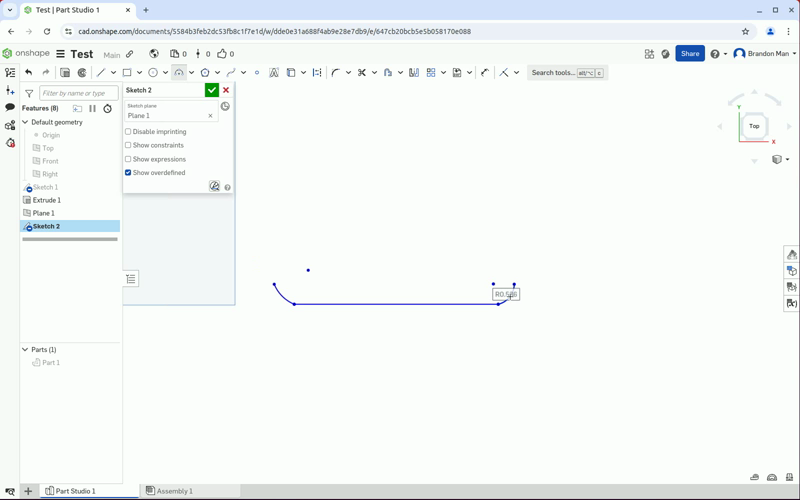
scroll(-6)
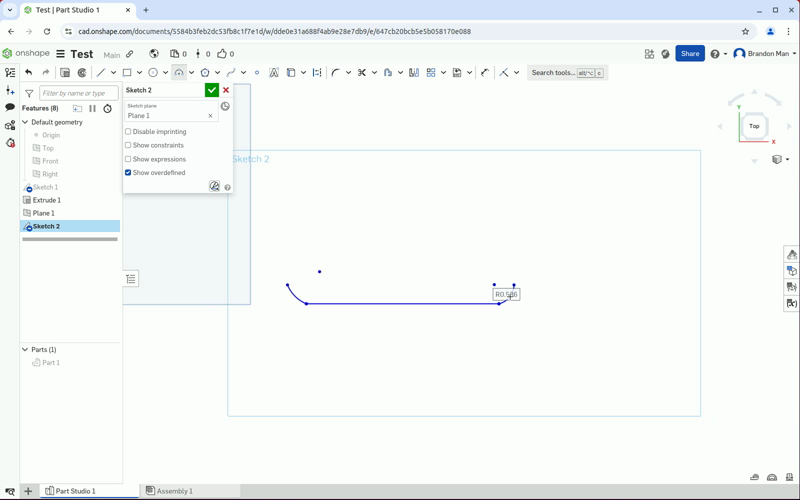
scroll(-6)
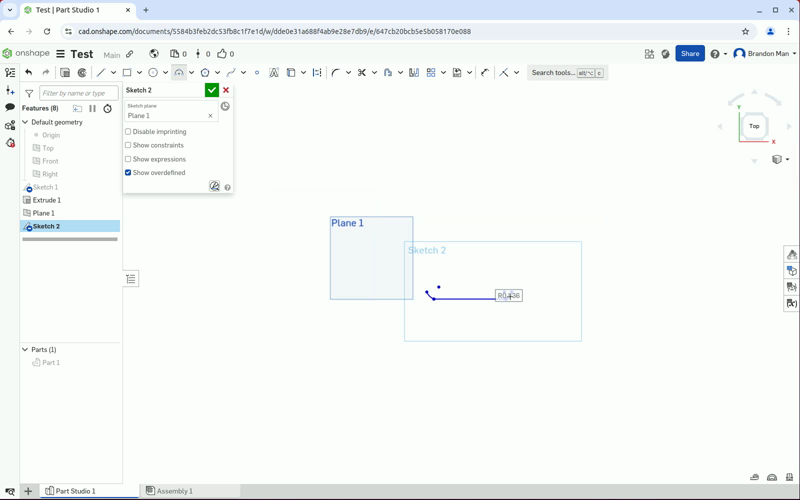
scroll(-6)
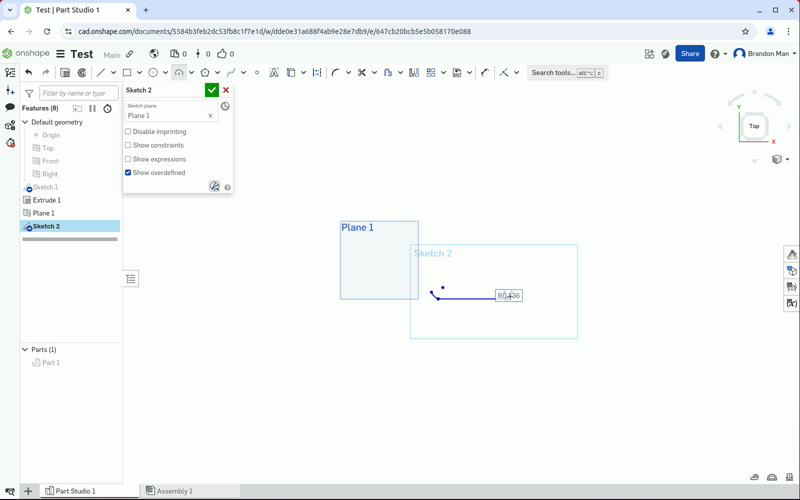
scroll(-6)
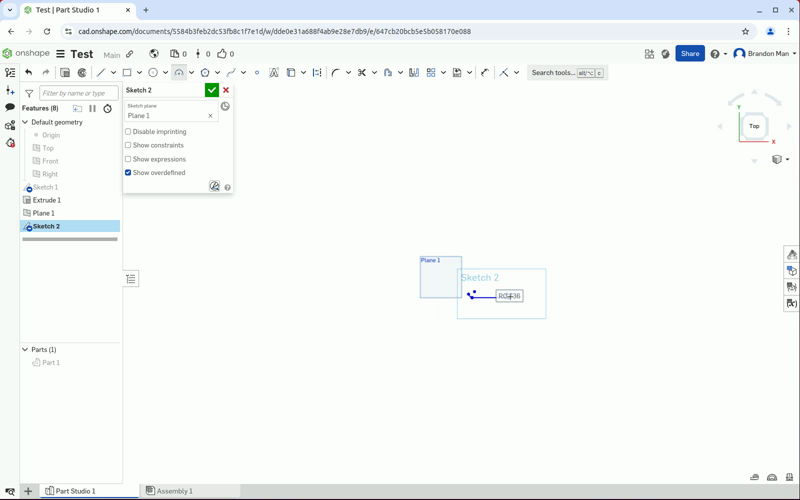
scroll(-6)
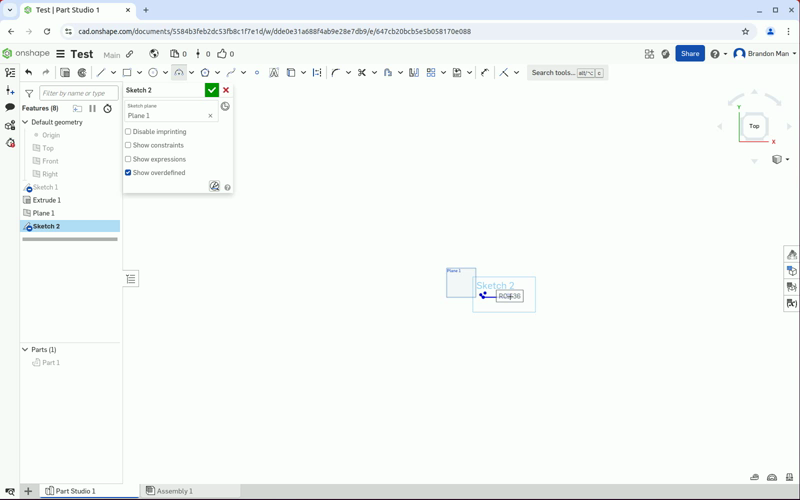
key_up(shift)
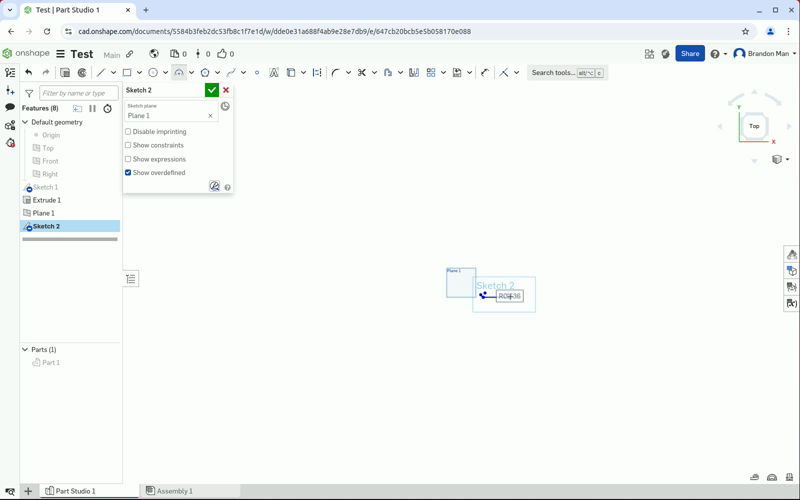
key(esc)
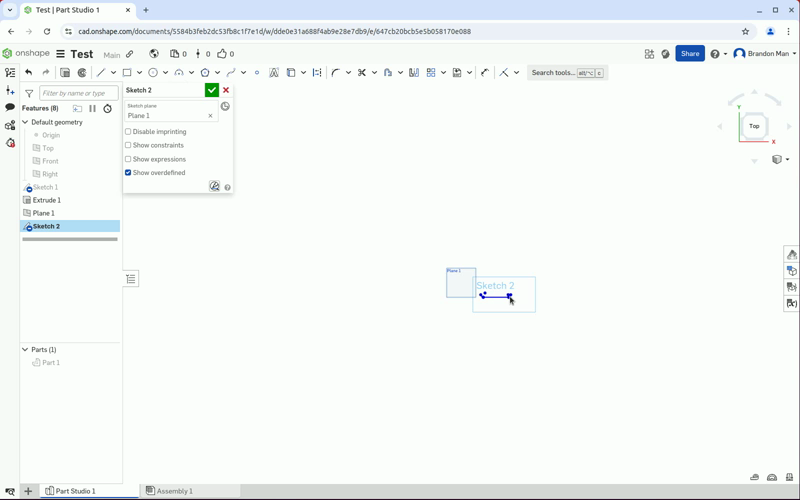
key(l)
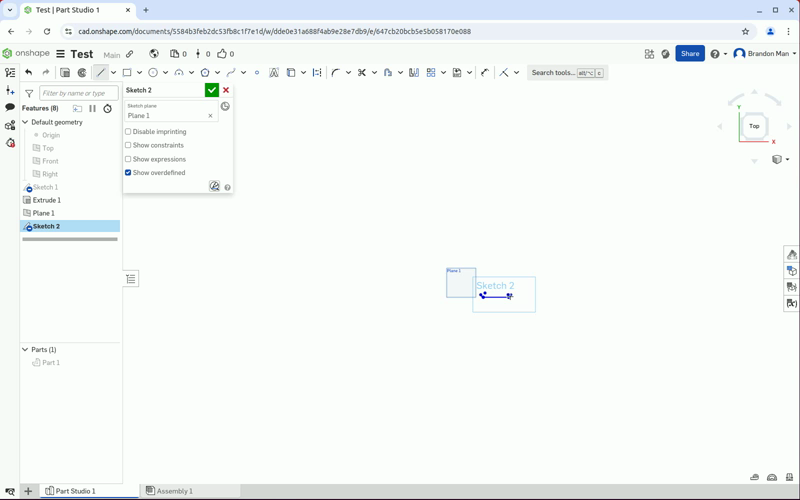
mouse_move(510, 294)
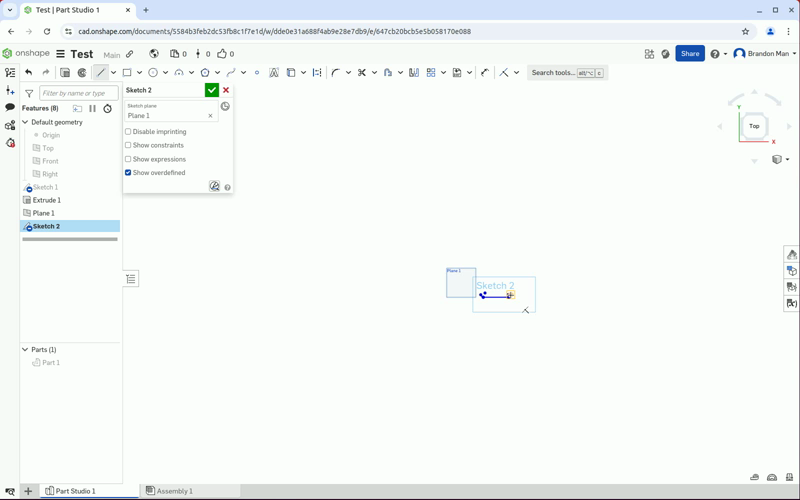
scroll(6)
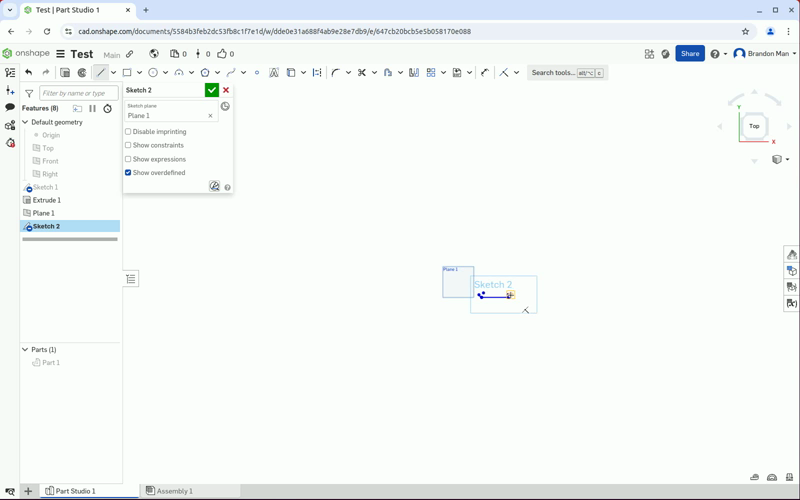
scroll(6)
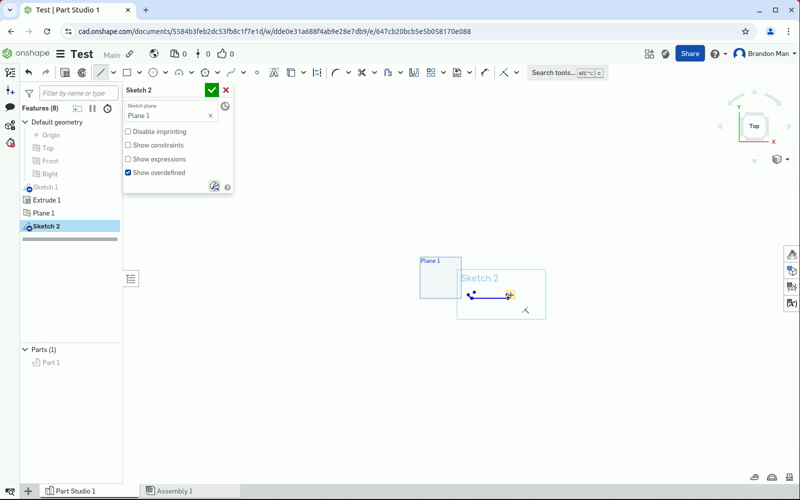
scroll(6)
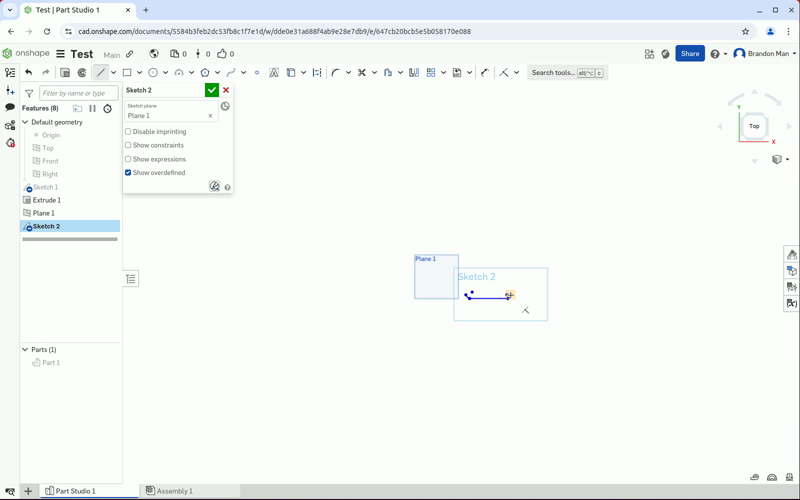
scroll(6)
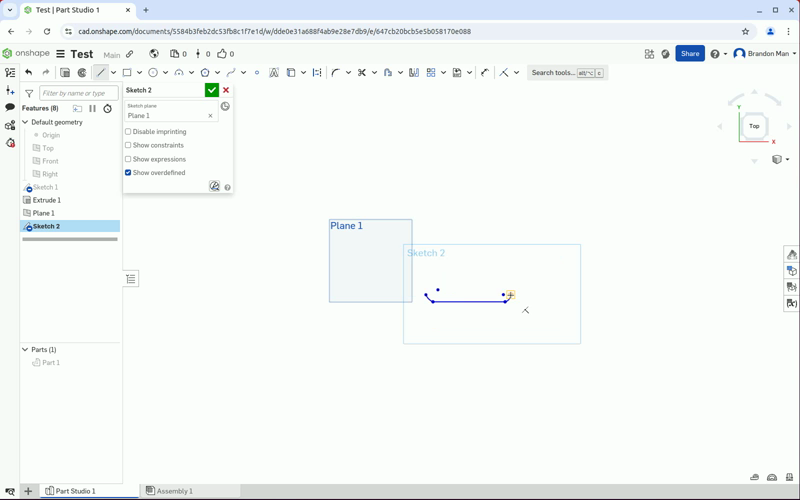
scroll(6)
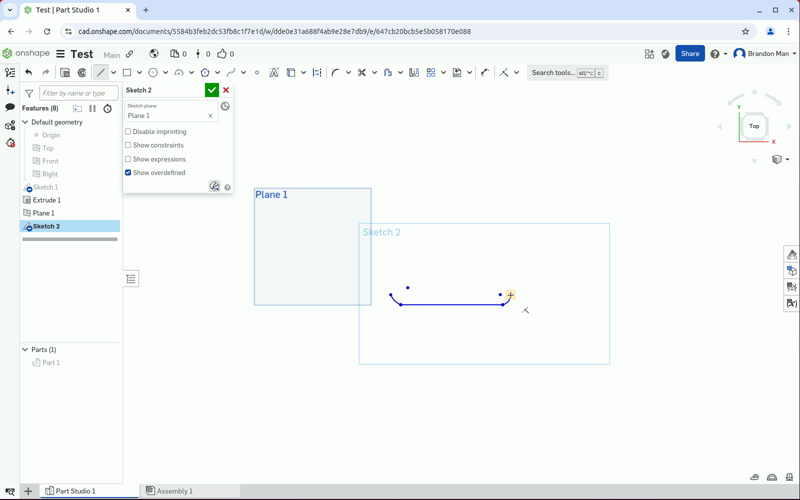
scroll(6)
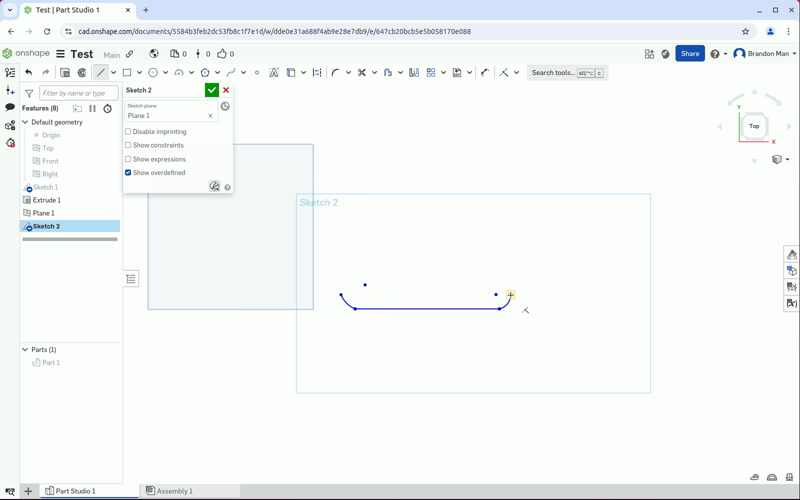
scroll(6)
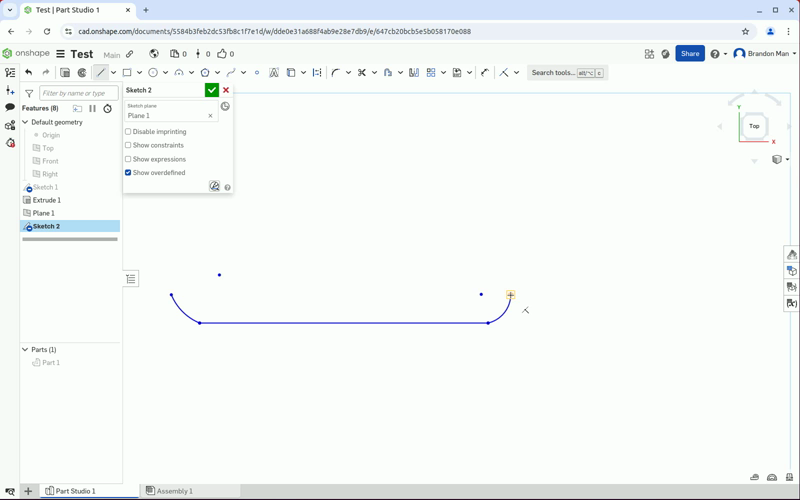
click(510, 294)
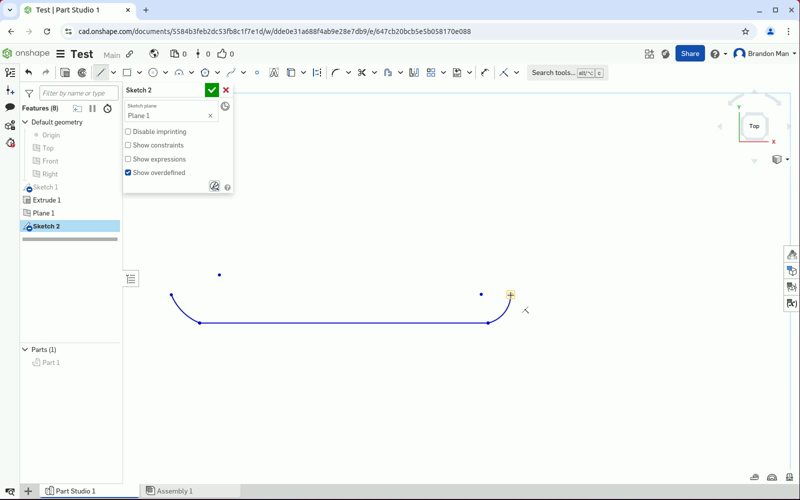
scroll(-6)
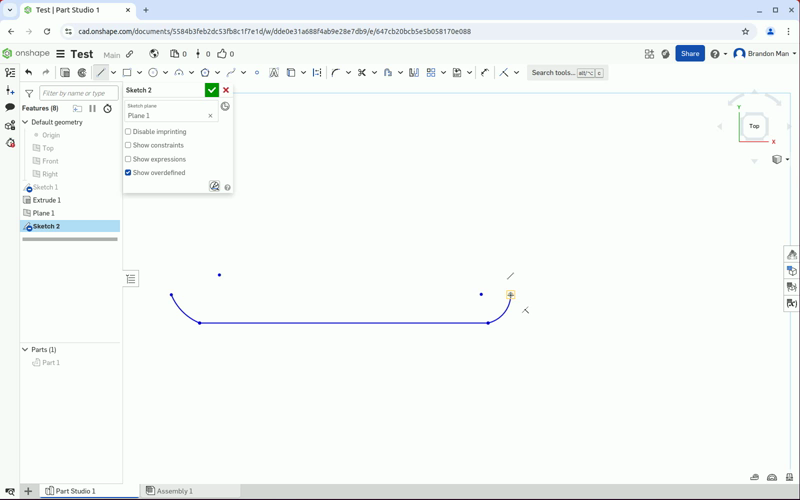
scroll(-6)
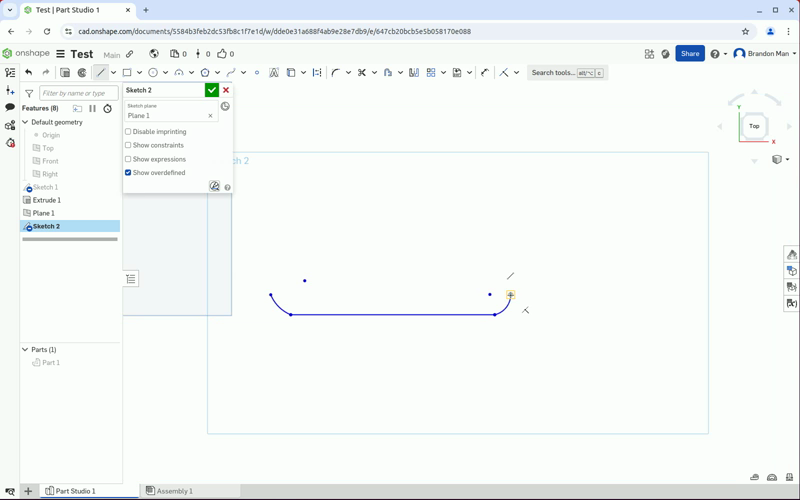
scroll(-6)
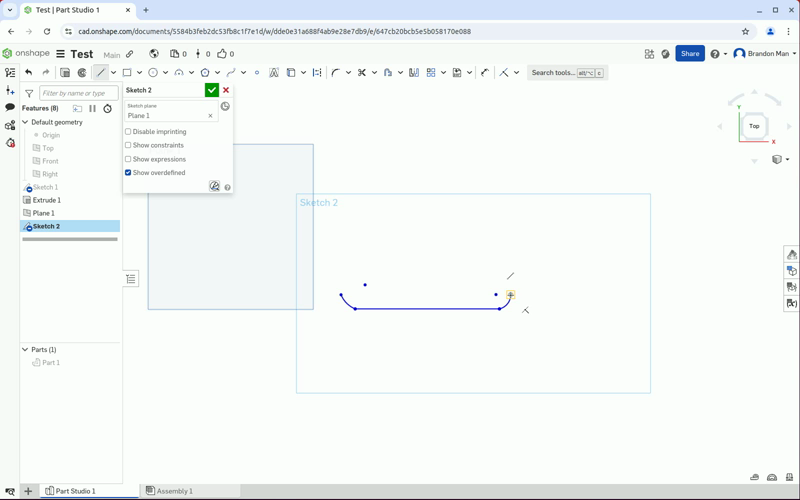
scroll(-6)
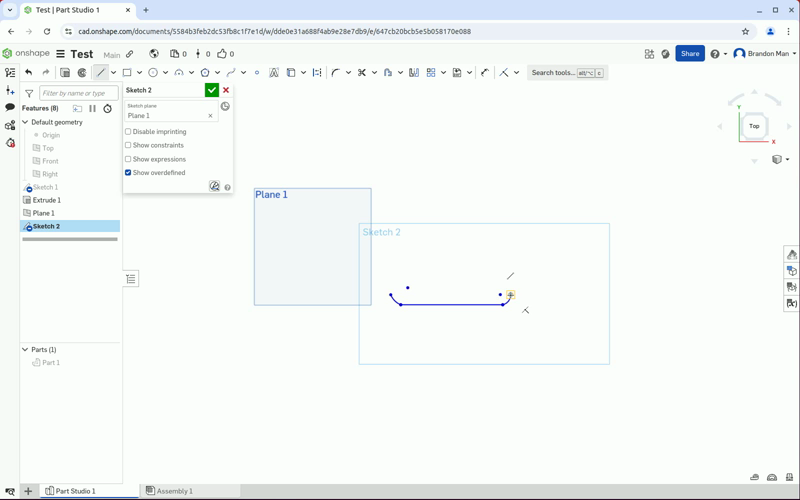
scroll(-6)
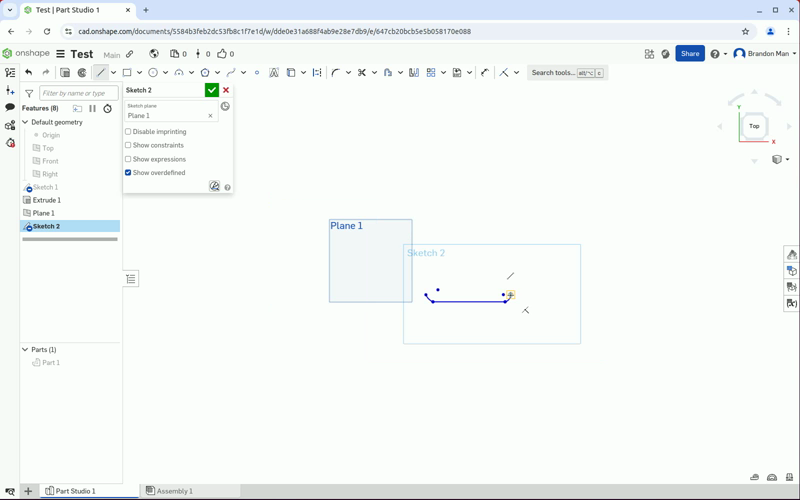
scroll(-6)
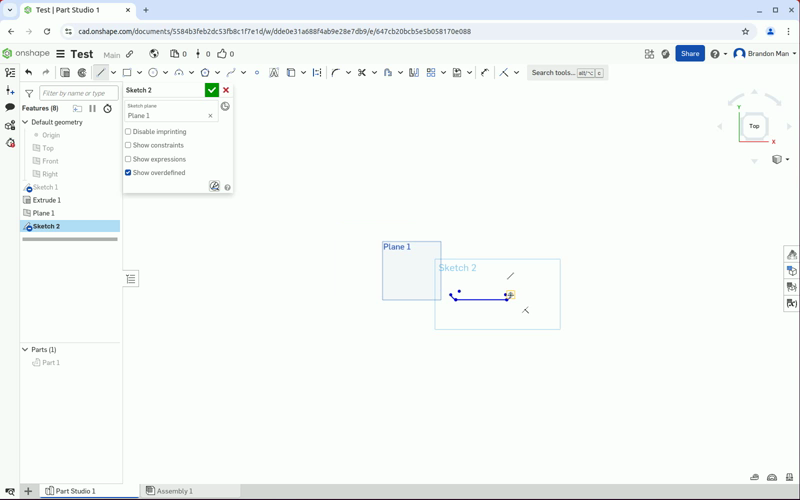
scroll(-6)
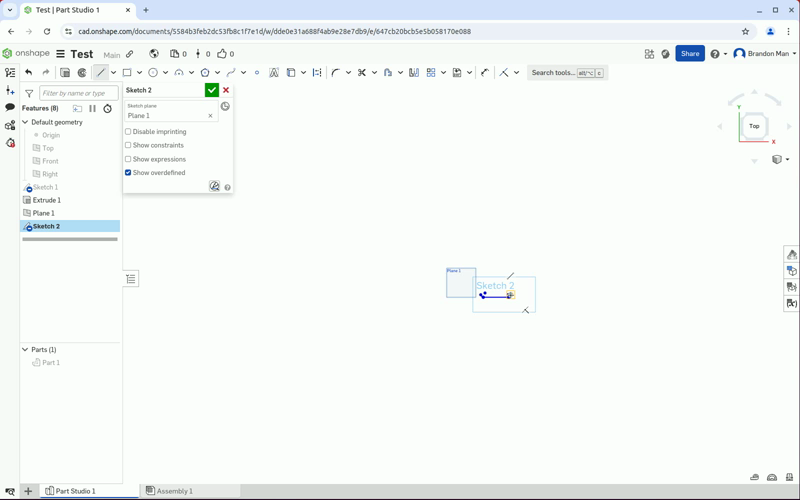
key_down(shift)
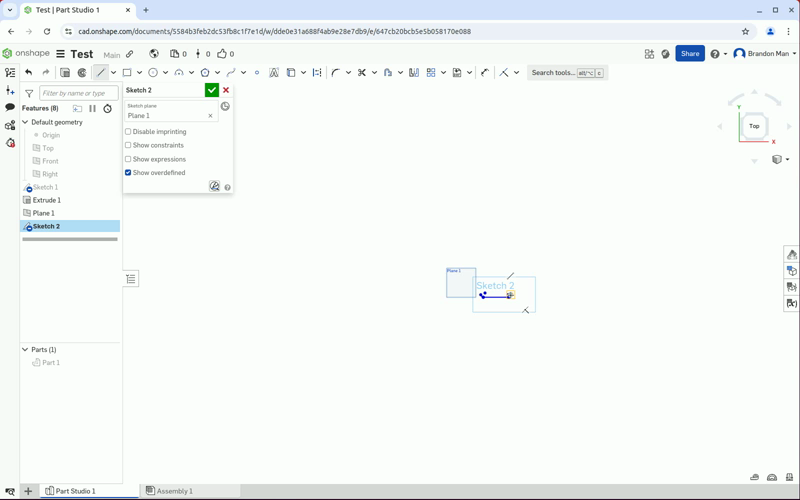
mouse_move(540, 294)
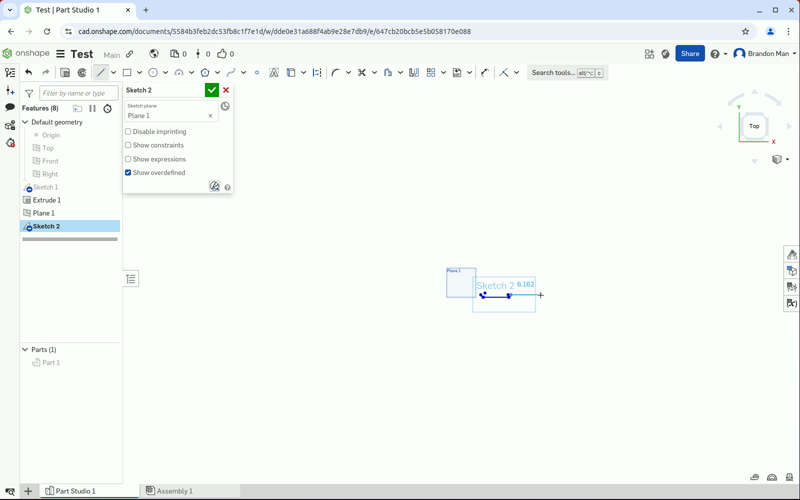
mouse_move(510, 294)
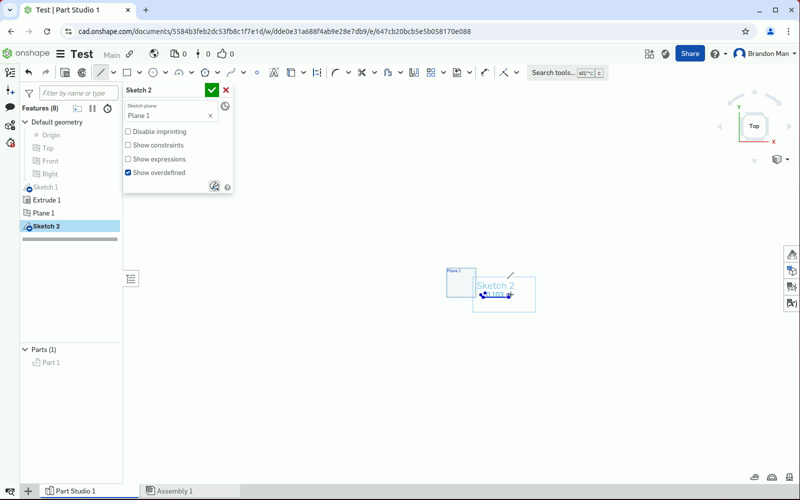
scroll(6)
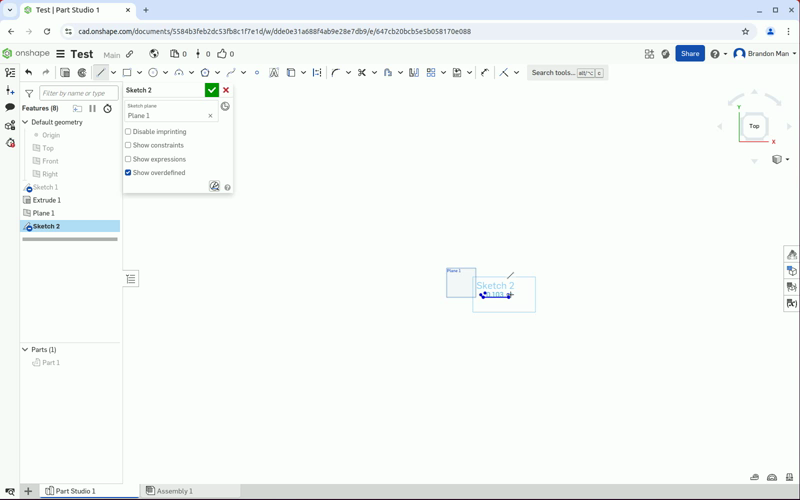
scroll(6)
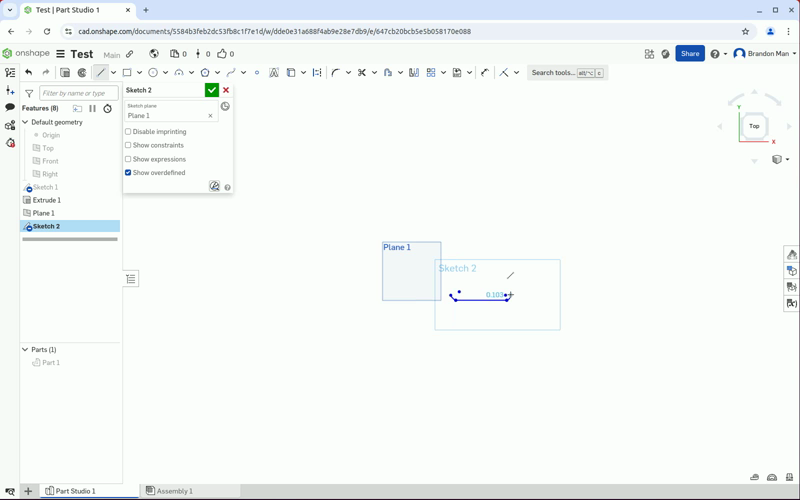
scroll(6)
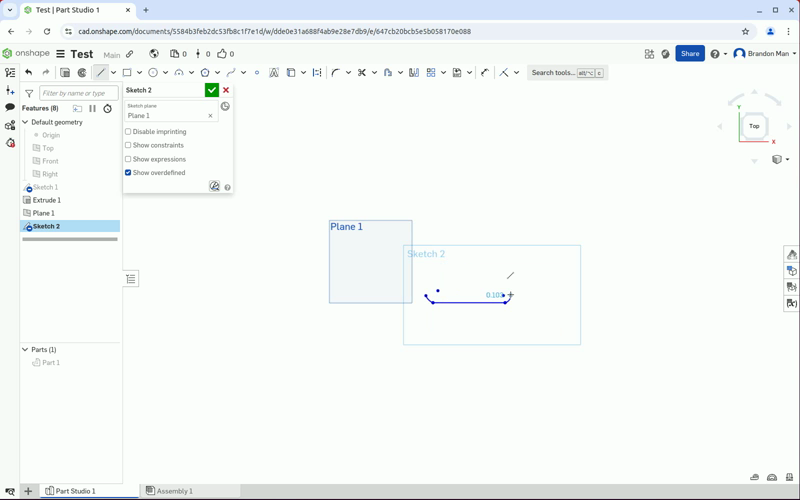
scroll(6)
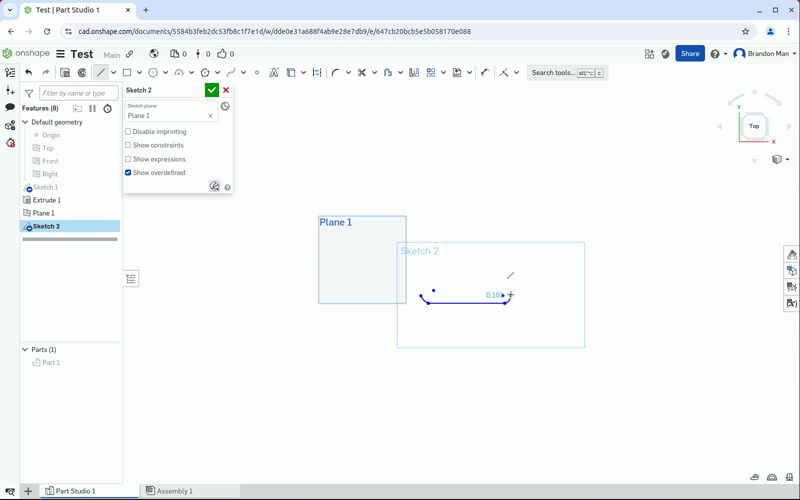
scroll(6)
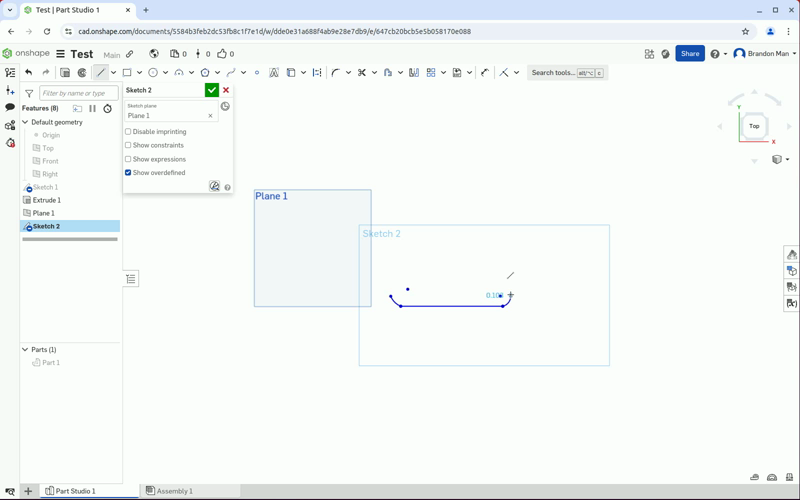
scroll(6)
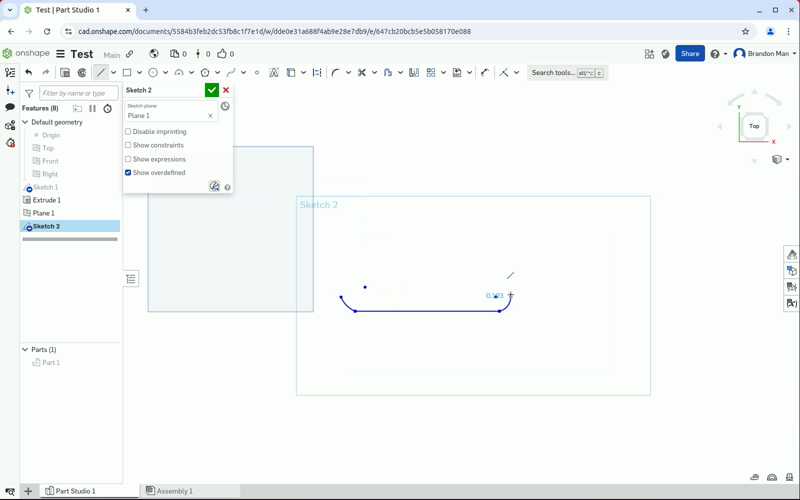
scroll(6)
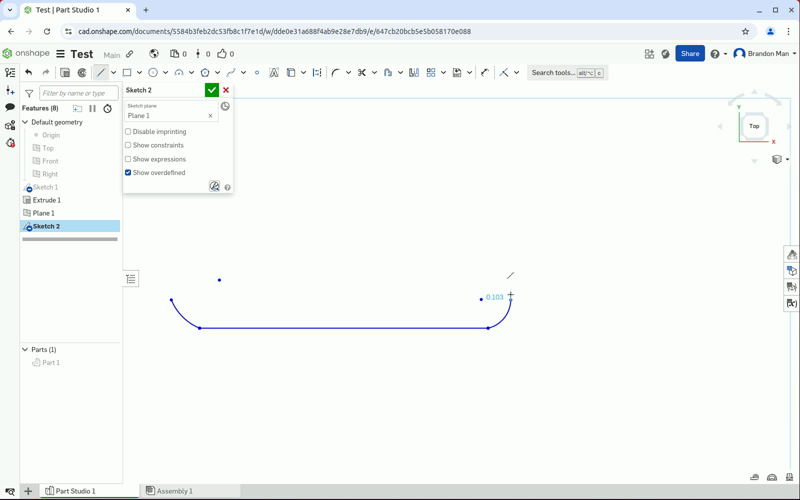
click(510, 294)
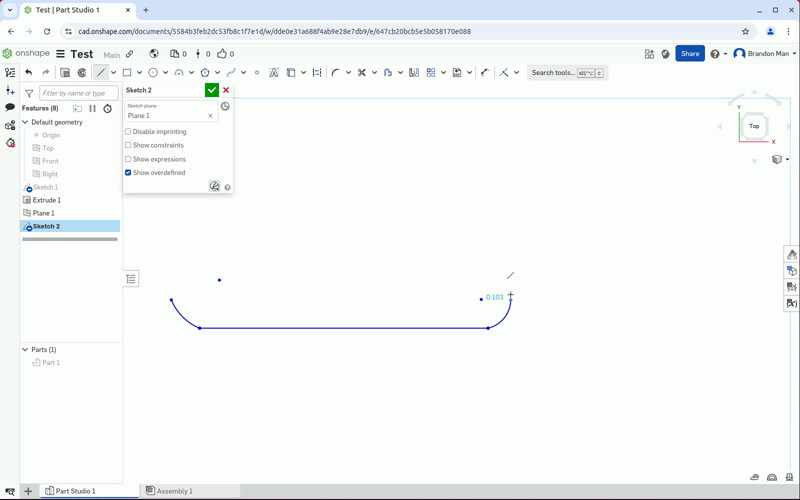
scroll(-6)
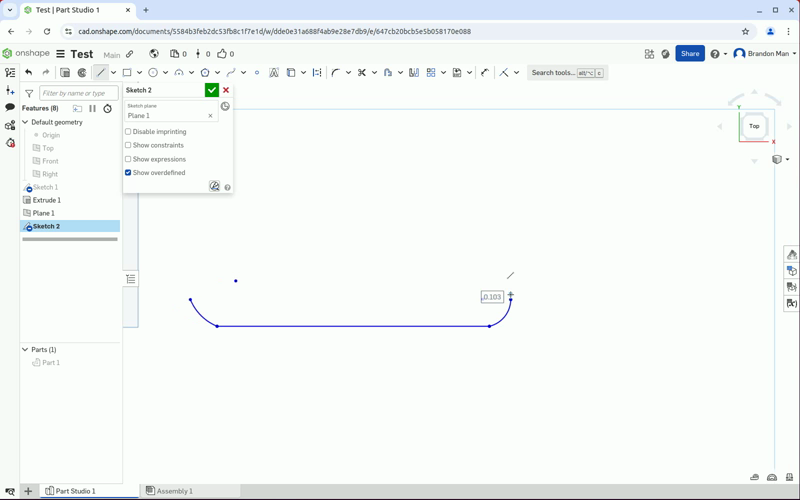
scroll(-6)
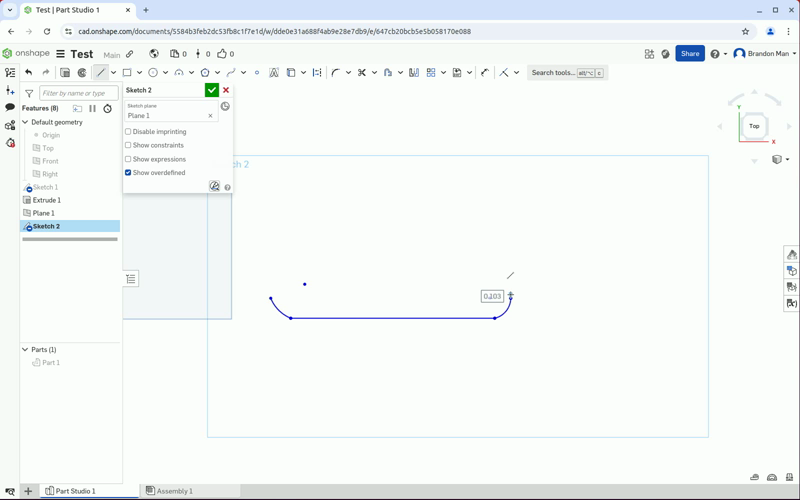
scroll(-6)
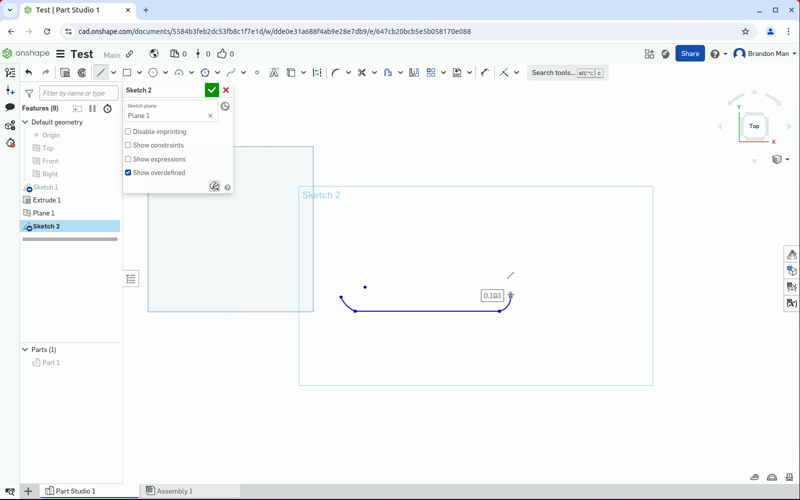
scroll(-6)
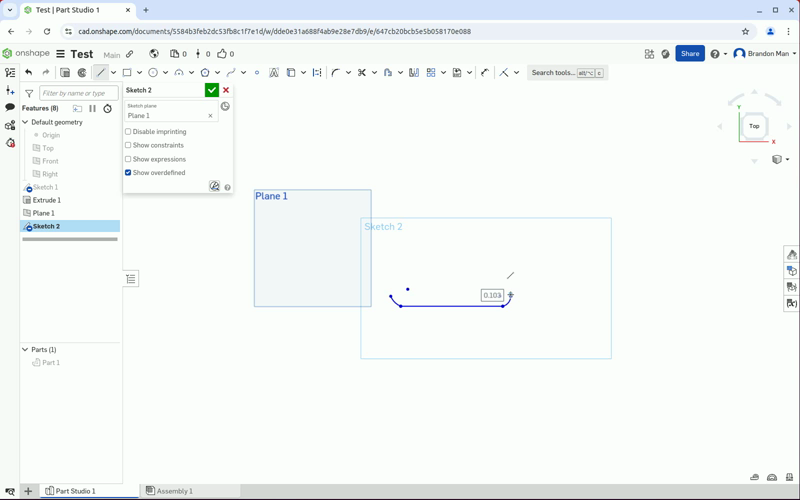
scroll(-6)
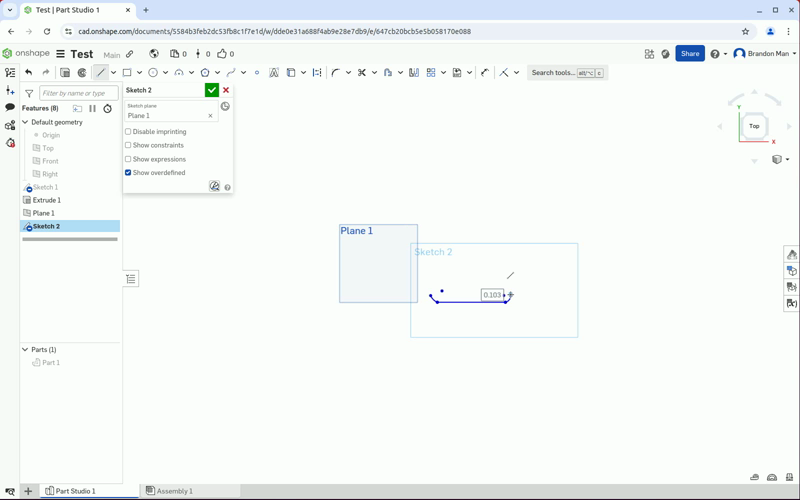
scroll(-6)
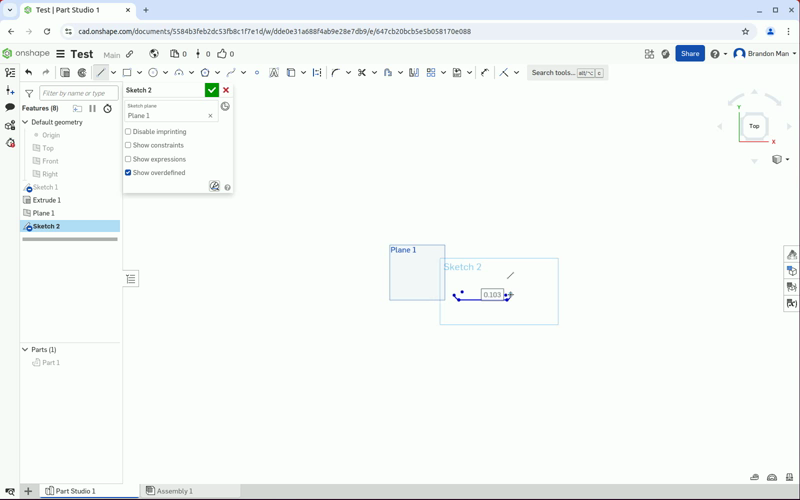
scroll(-6)
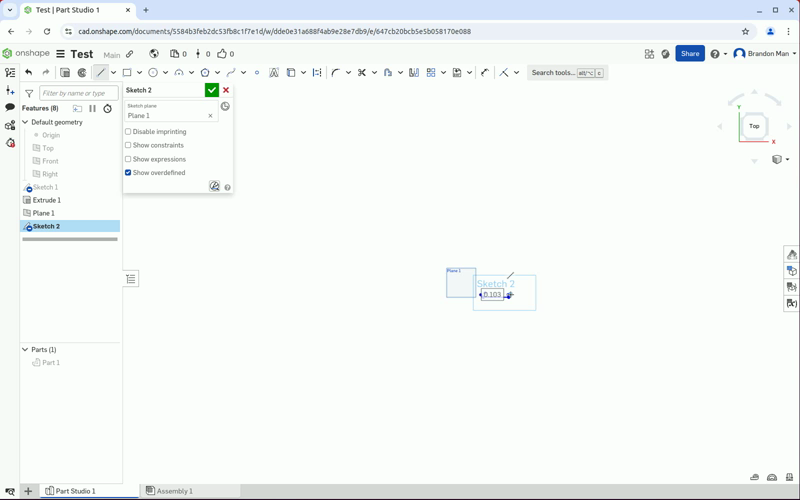
key_up(shift)
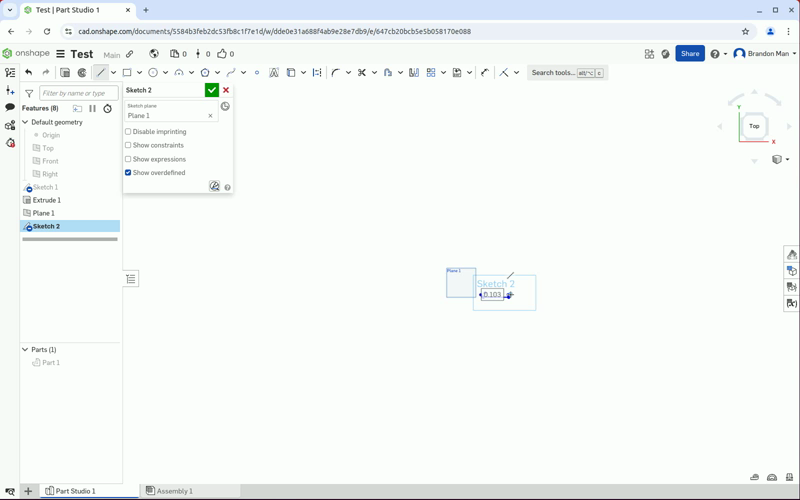
key_down(shift)
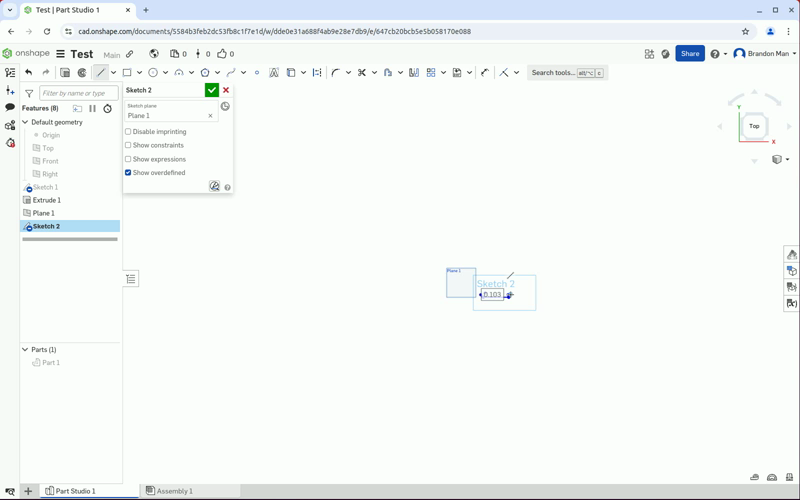
mouse_move(540, 294)
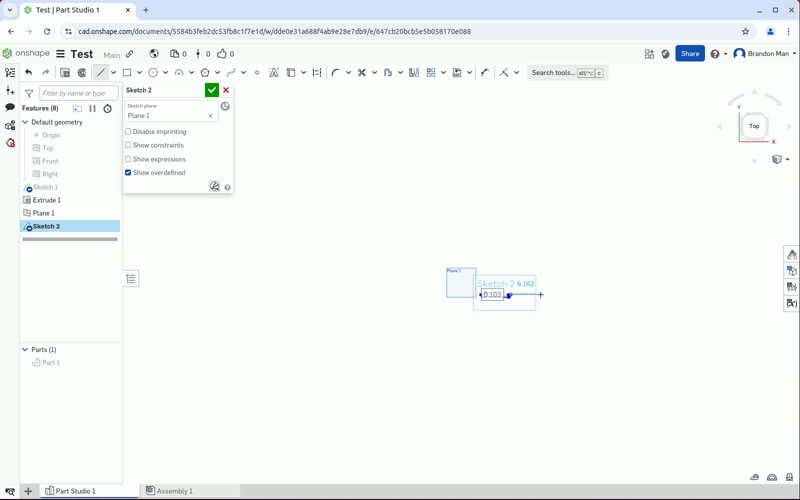
mouse_move(480, 294)
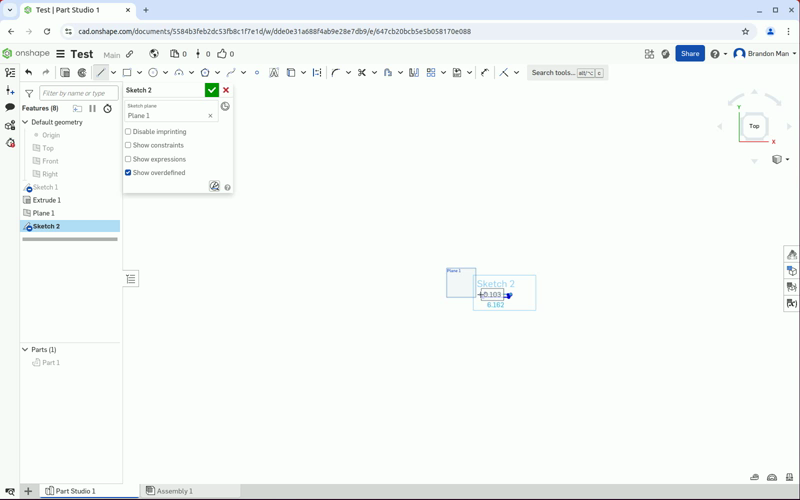
scroll(6)
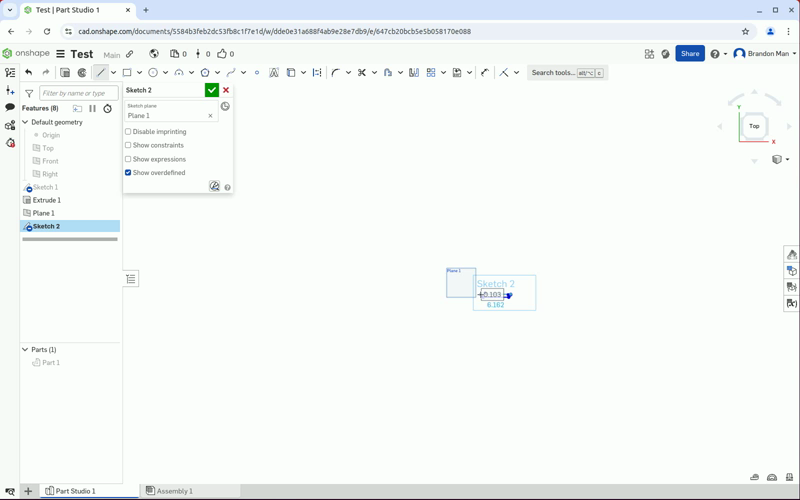
scroll(6)
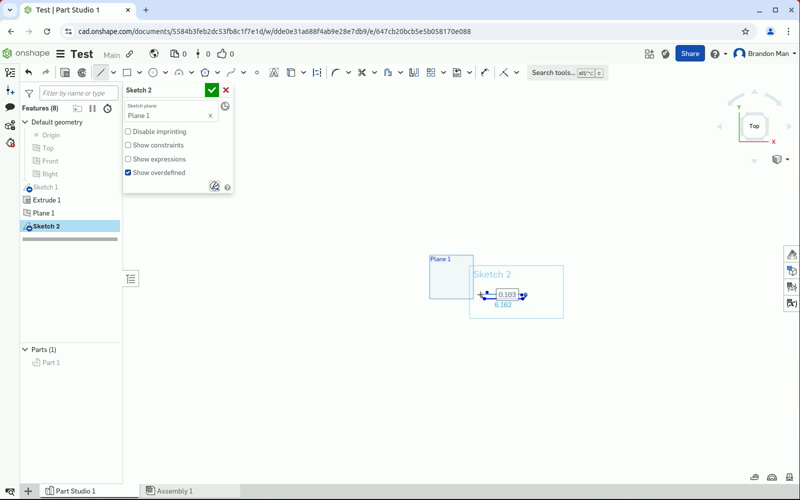
scroll(6)
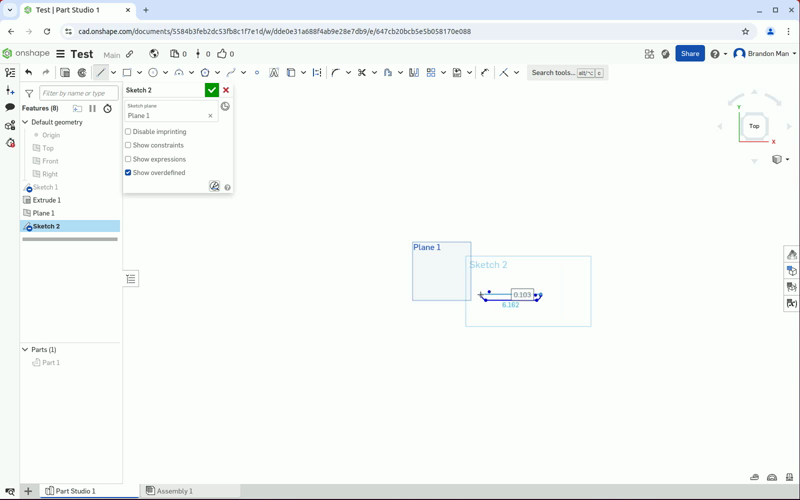
scroll(6)
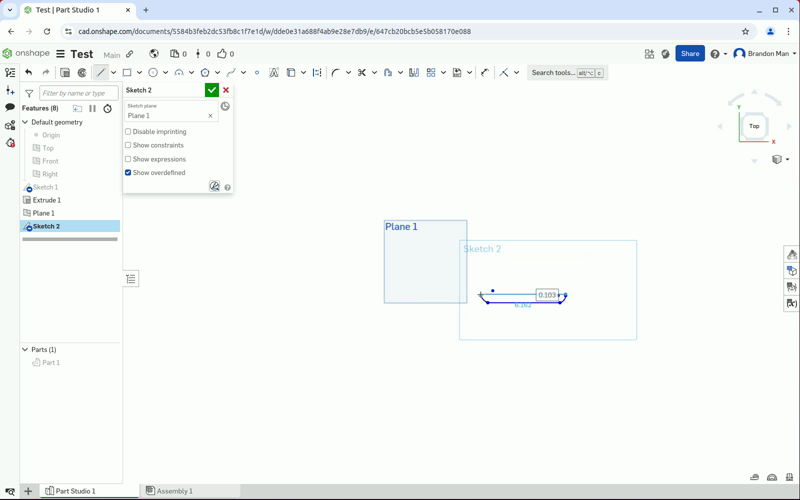
scroll(6)
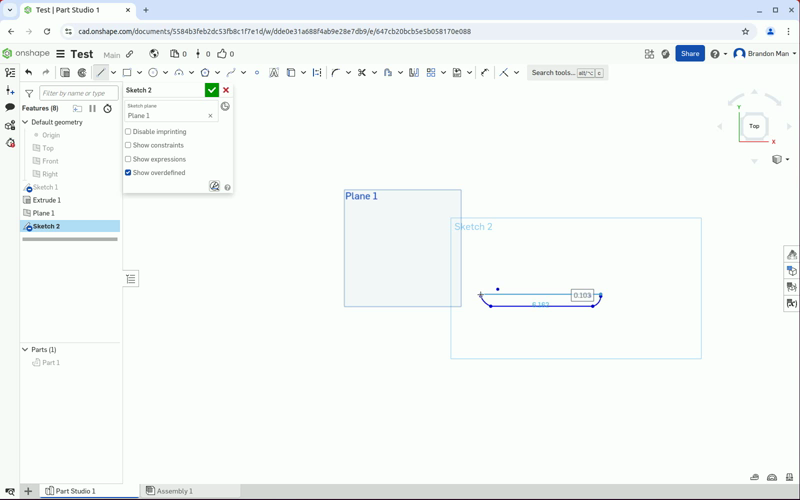
scroll(6)
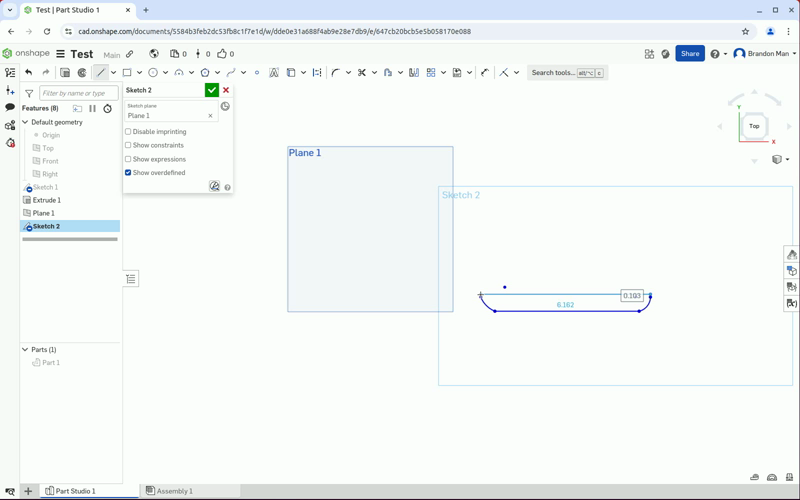
scroll(6)
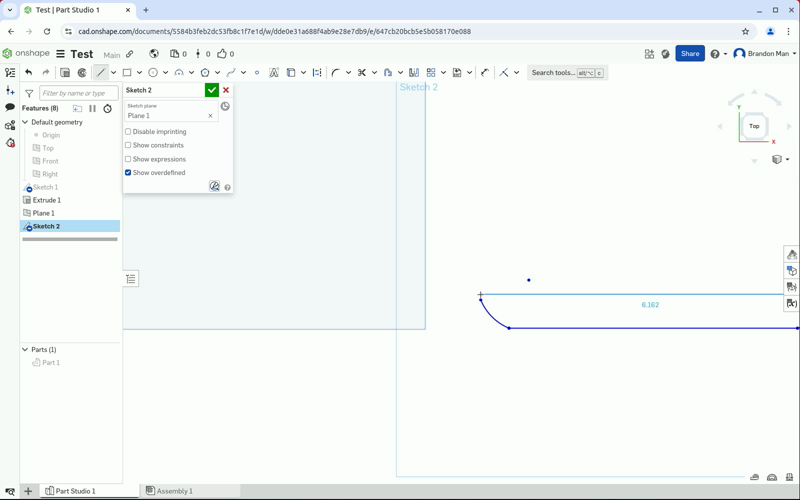
click(480, 294)
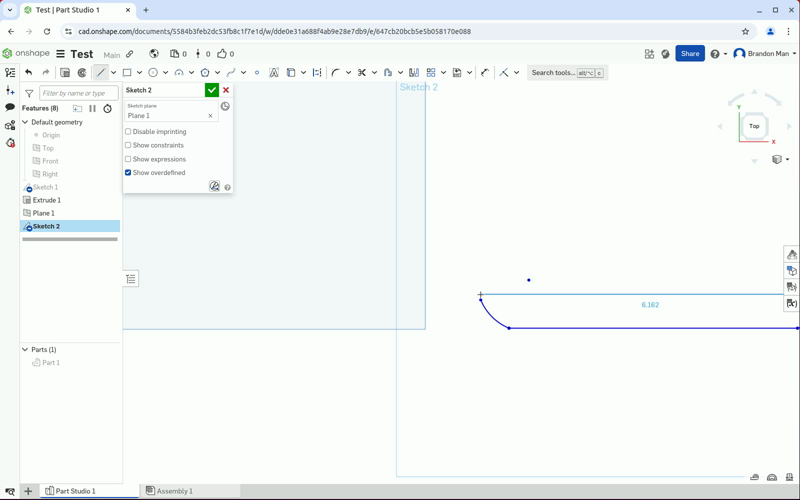
scroll(-6)
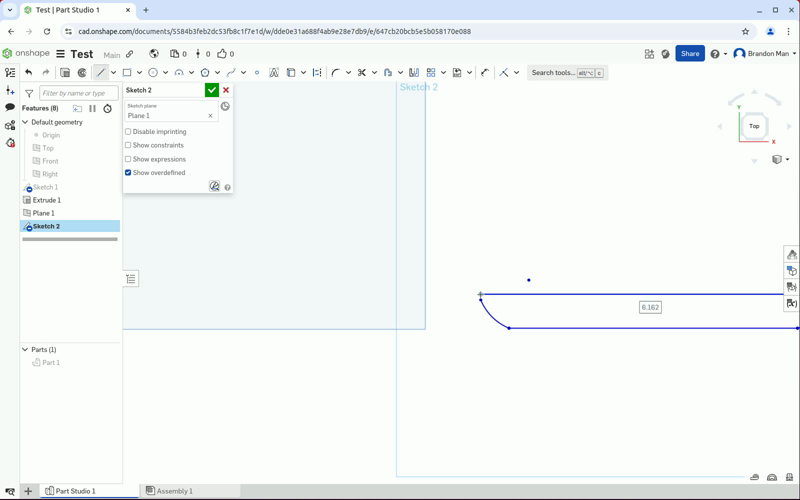
scroll(-6)
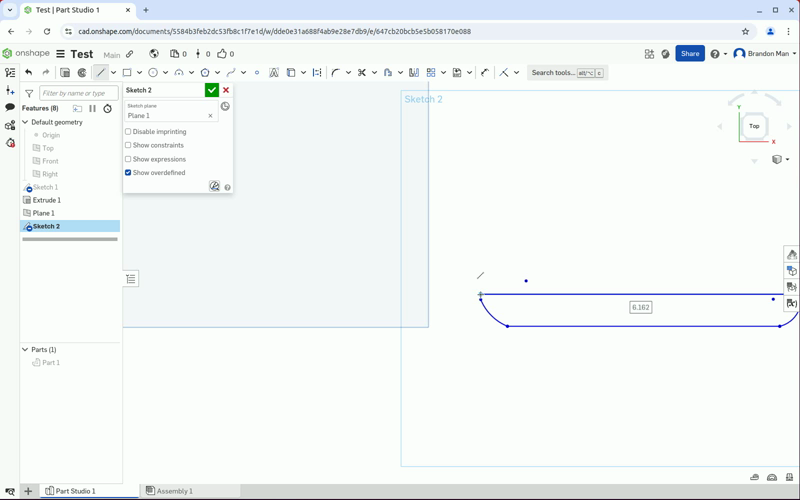
scroll(-6)
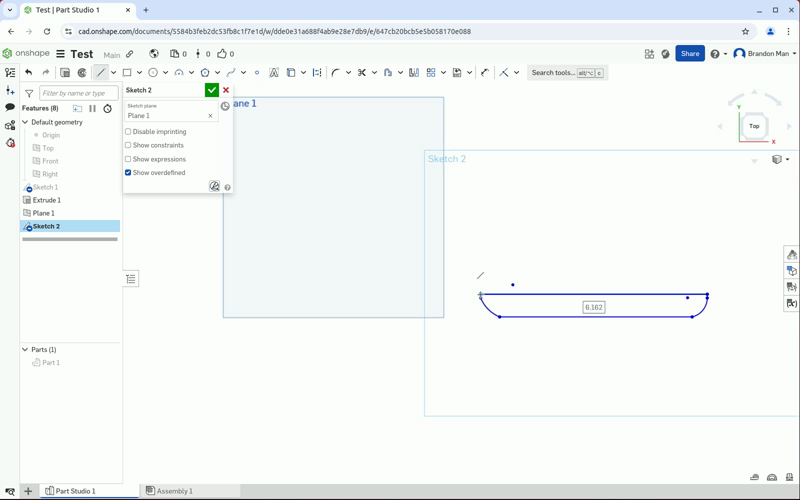
scroll(-6)
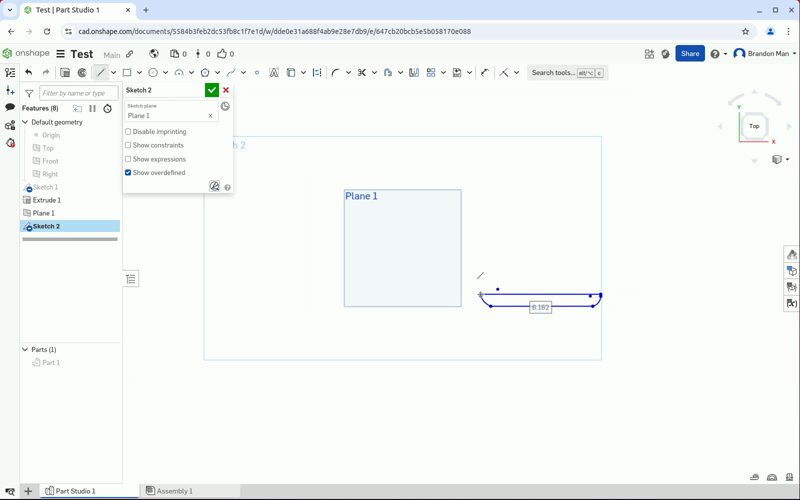
scroll(-6)
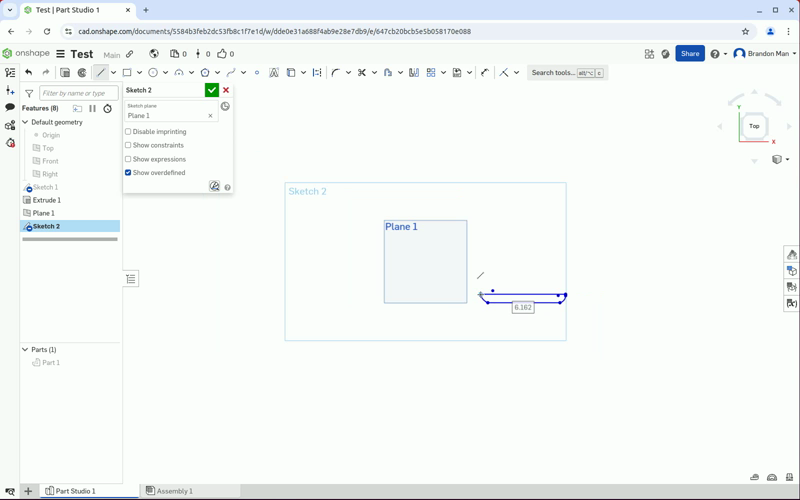
scroll(-6)
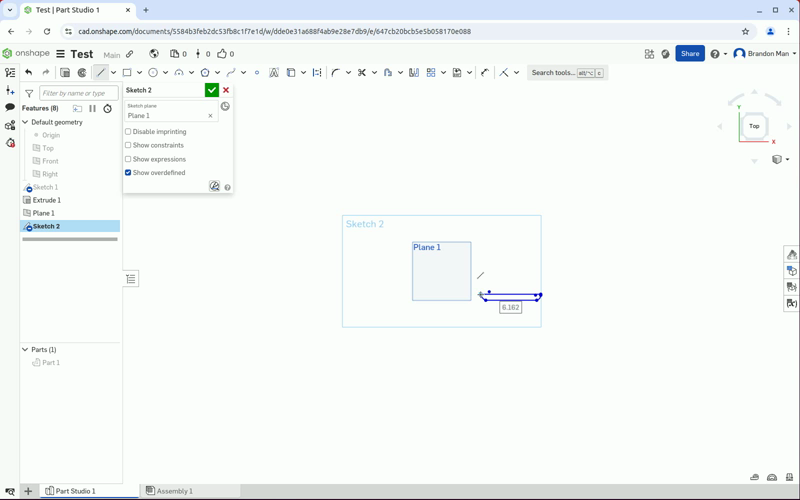
scroll(-6)
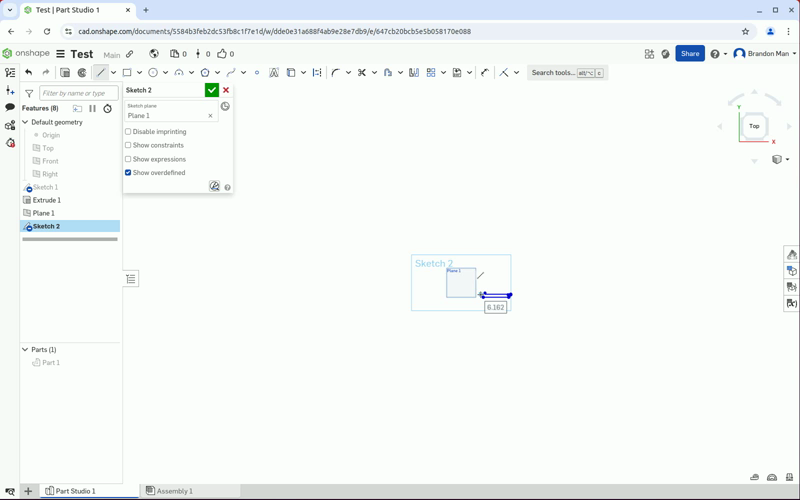
key_up(shift)
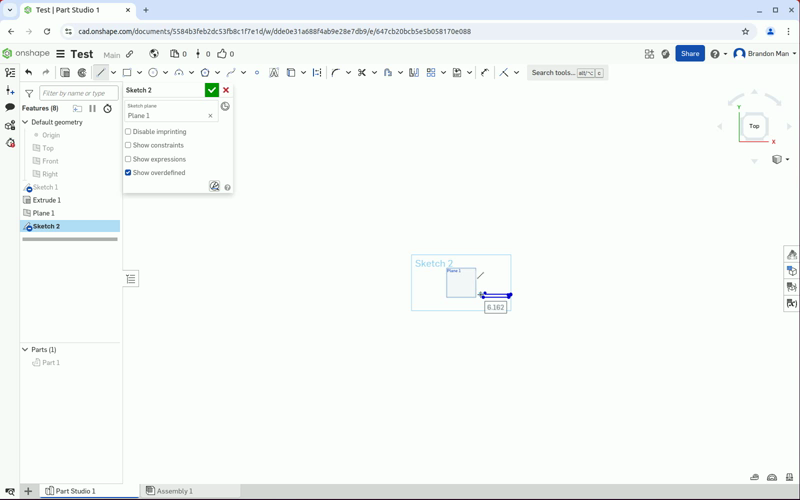
mouse_move(510, 294)
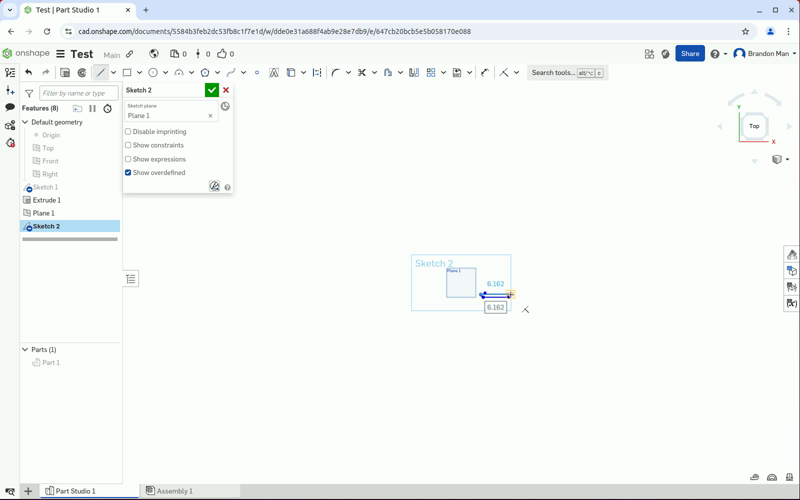
key_down(shift)
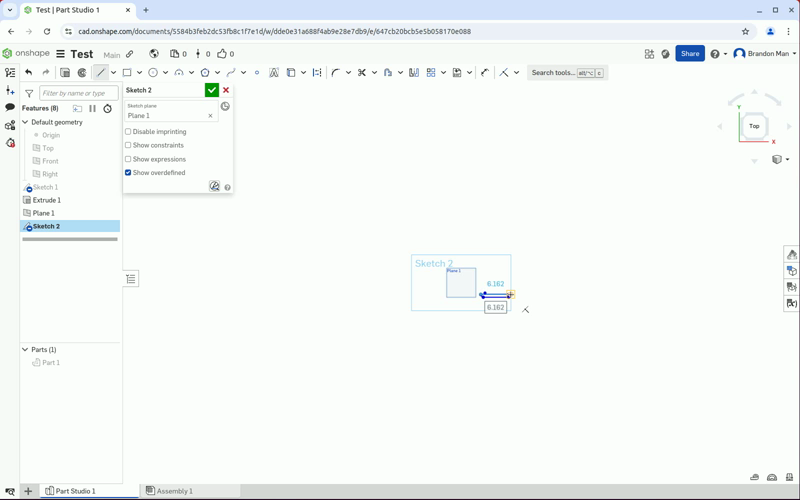
mouse_move(480, 294)
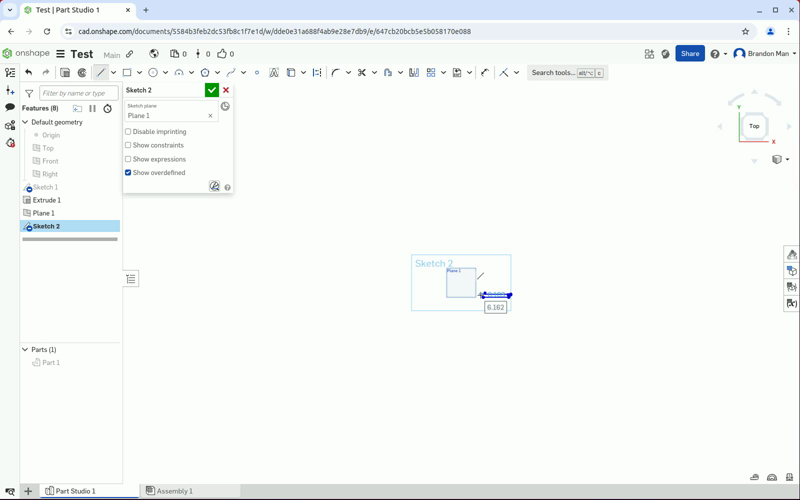
scroll(6)
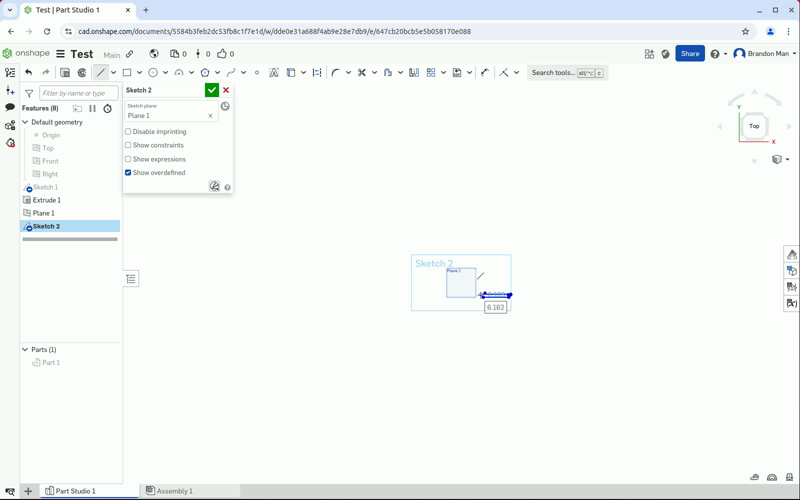
scroll(6)
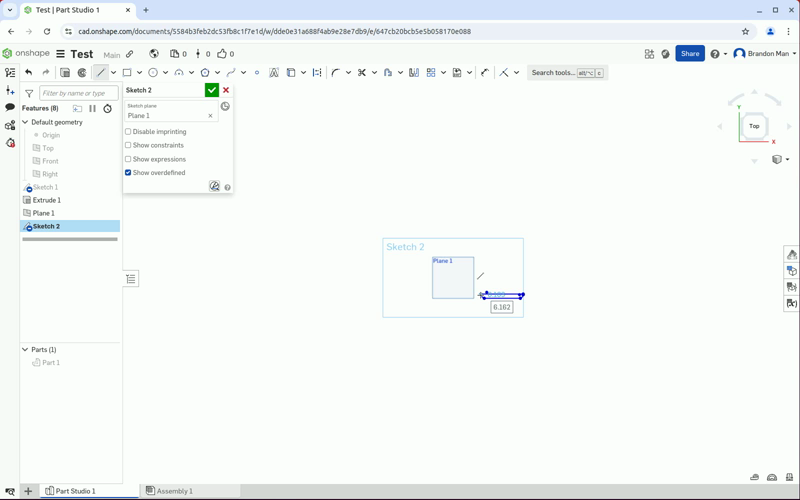
scroll(6)
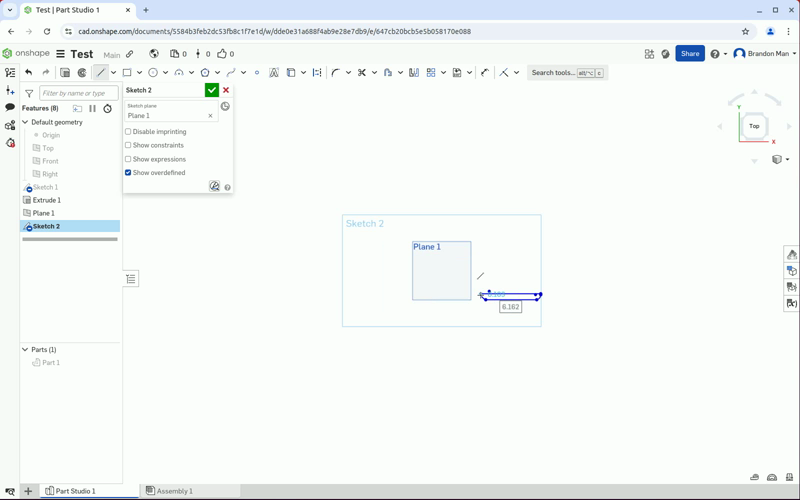
scroll(6)
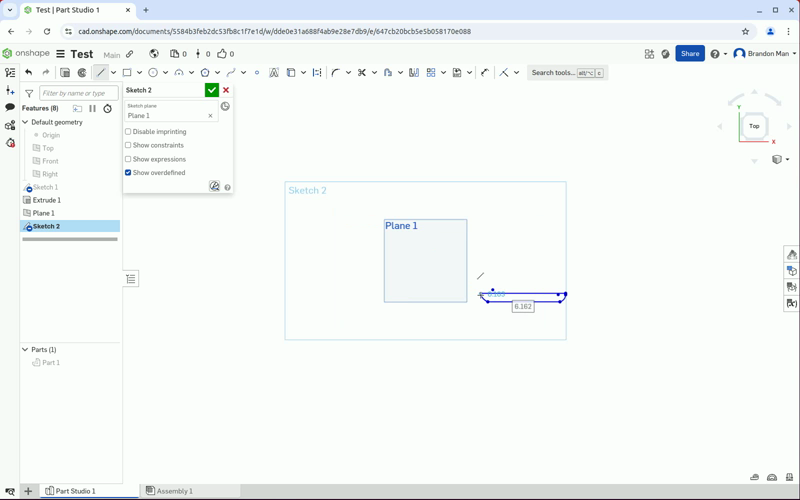
scroll(6)
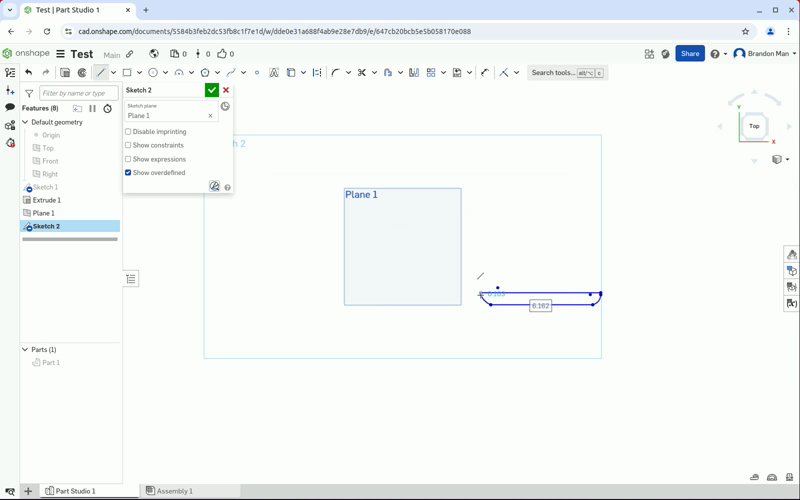
scroll(6)
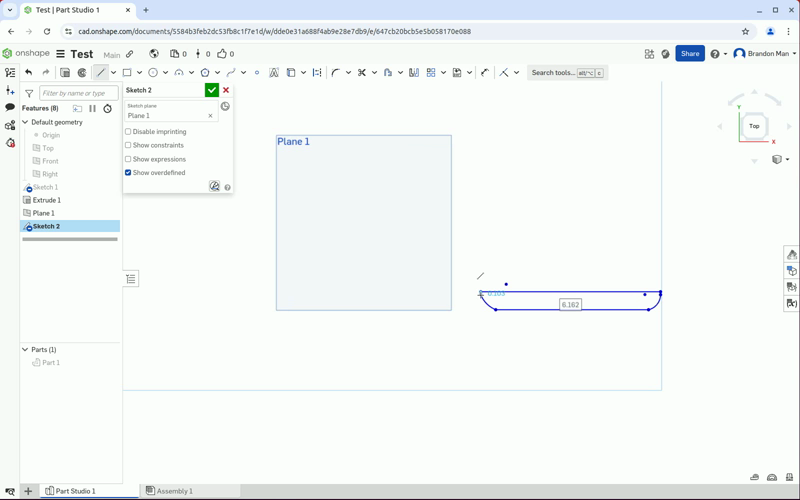
scroll(6)
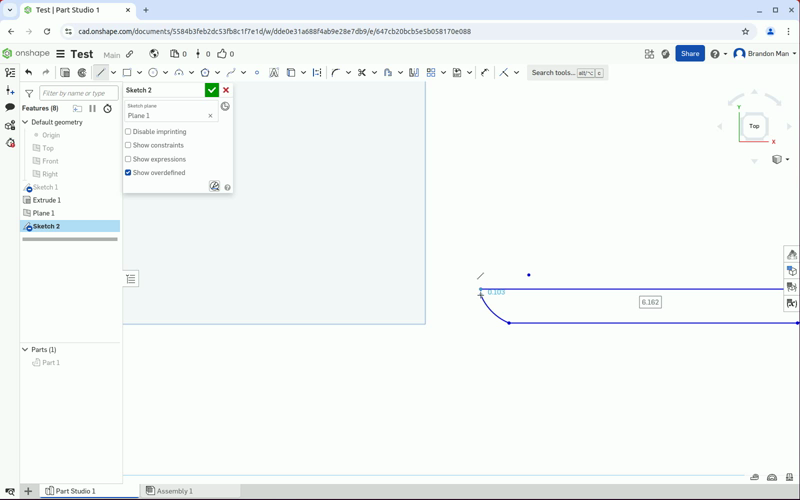
key_up(shift)
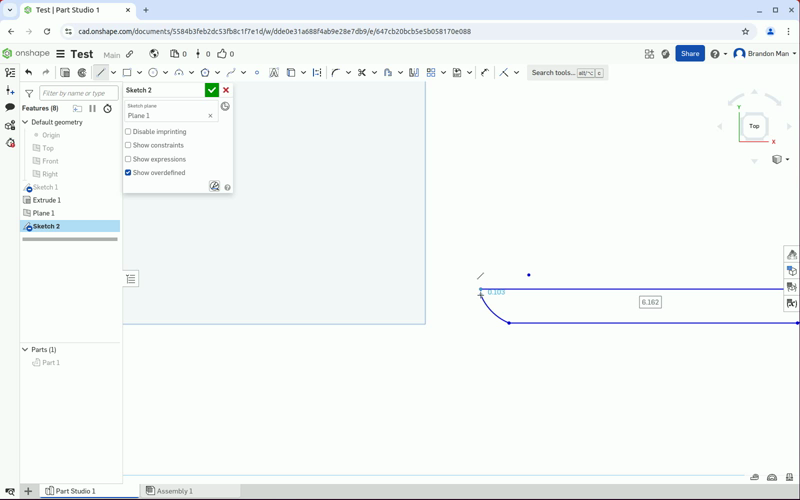
click(480, 294)
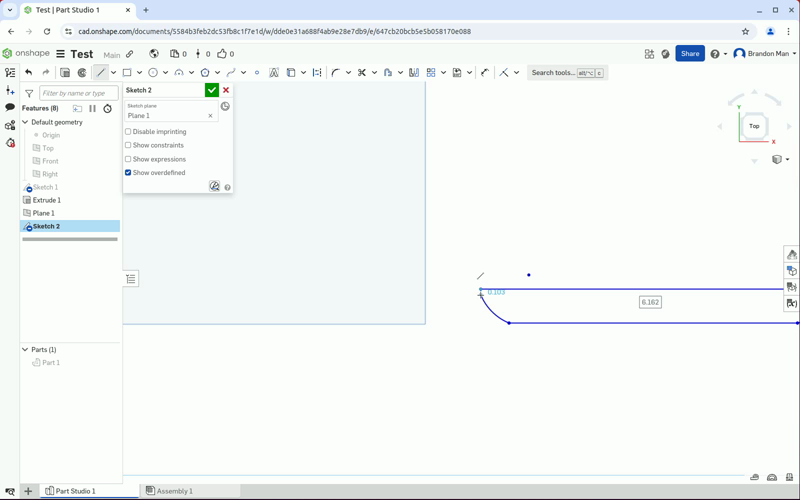
scroll(-6)
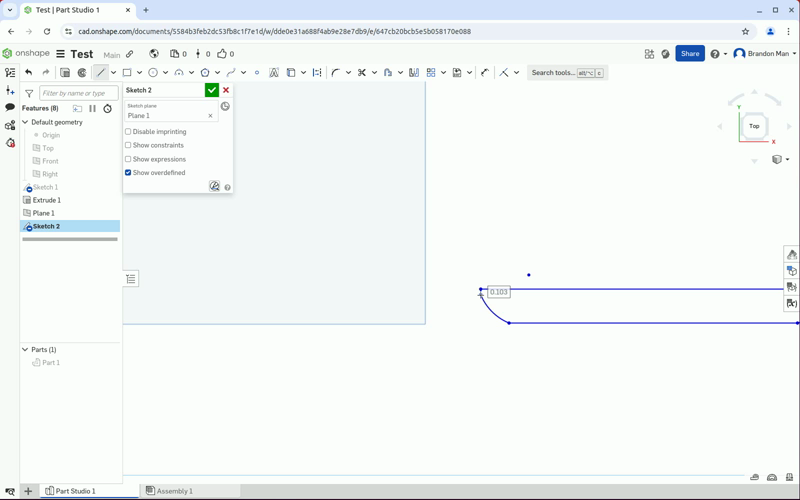
scroll(-6)
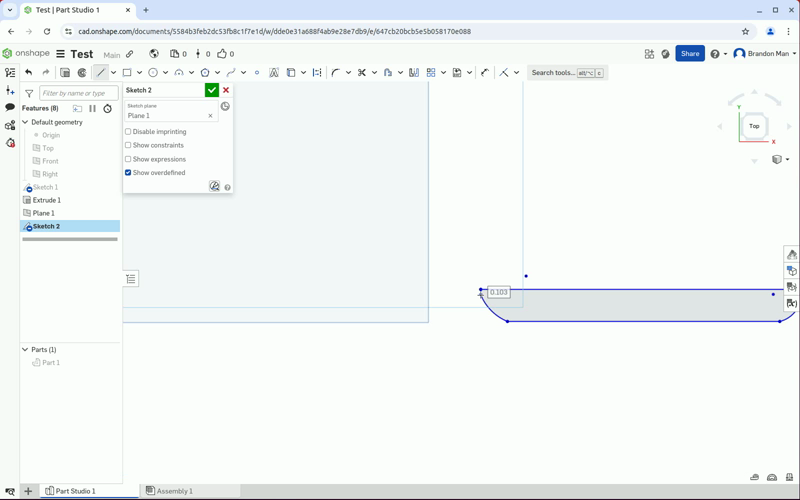
scroll(-6)
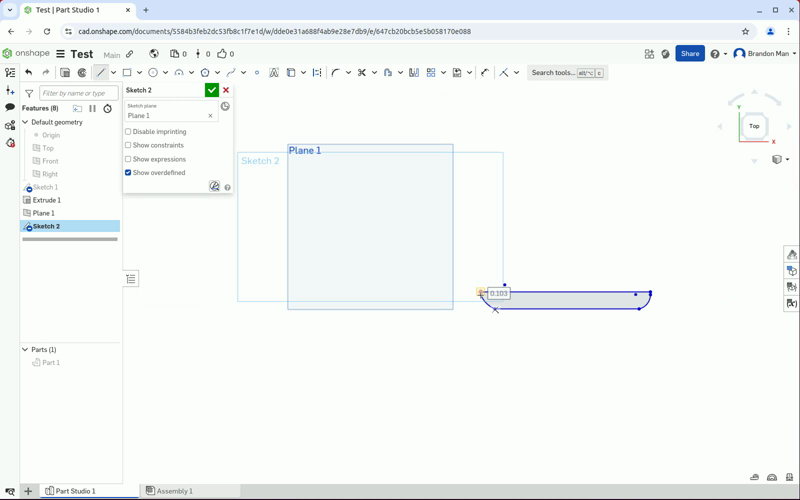
scroll(-6)
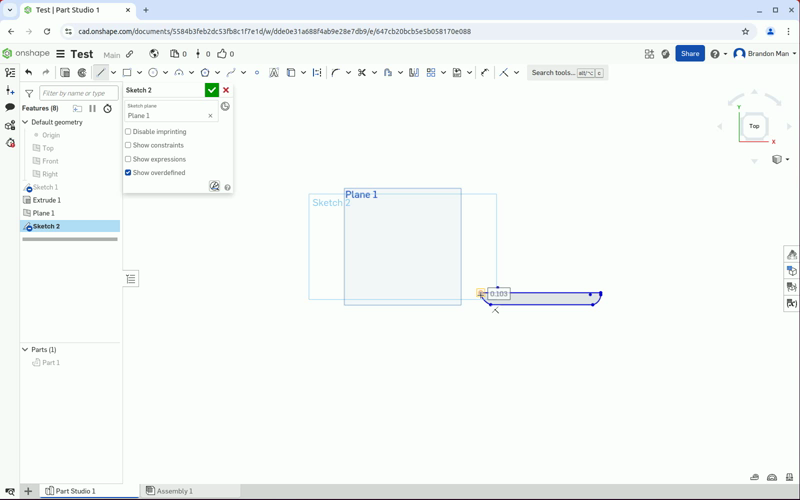
scroll(-6)
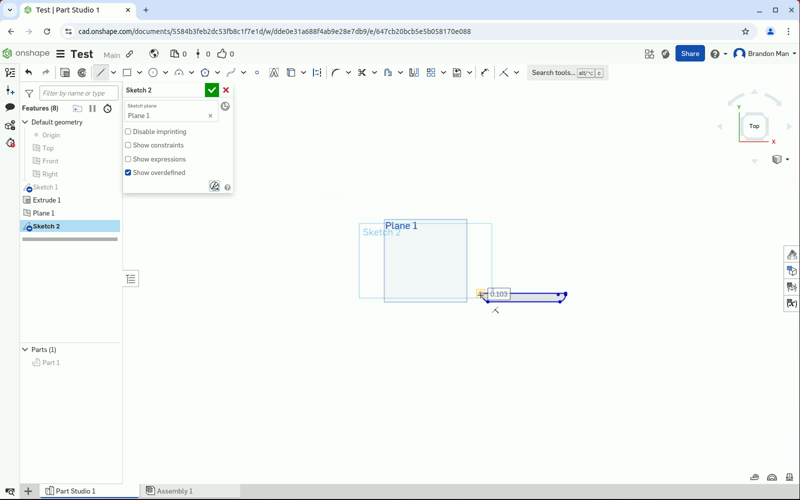
scroll(-6)
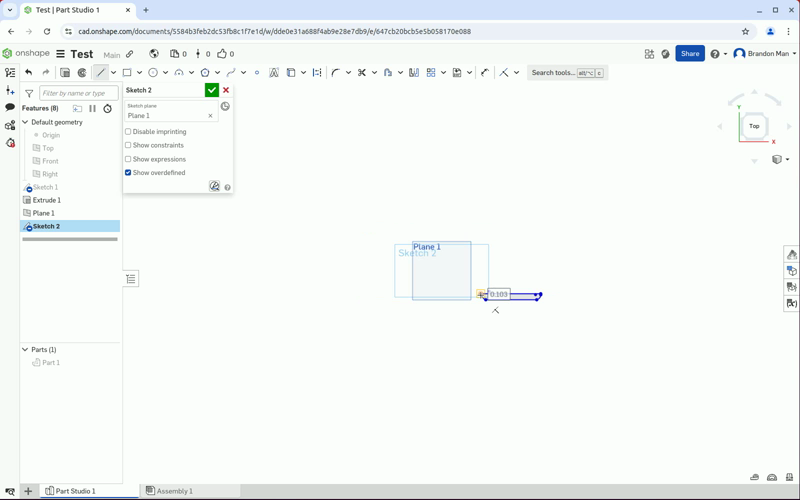
scroll(-6)
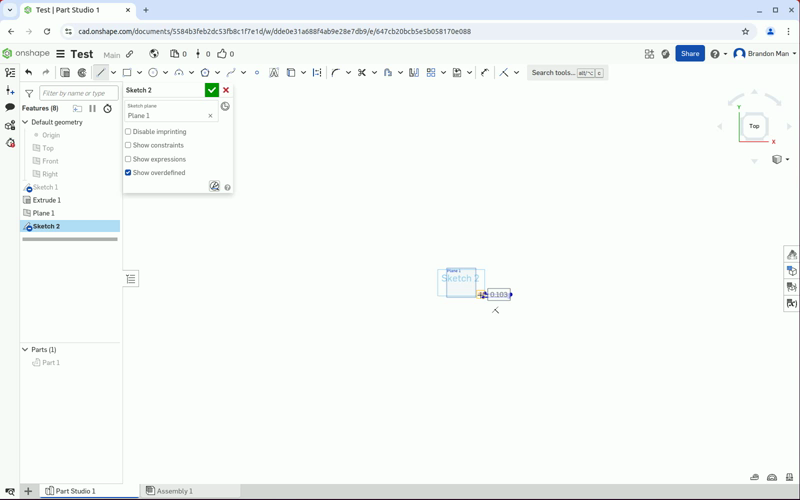
key(esc)
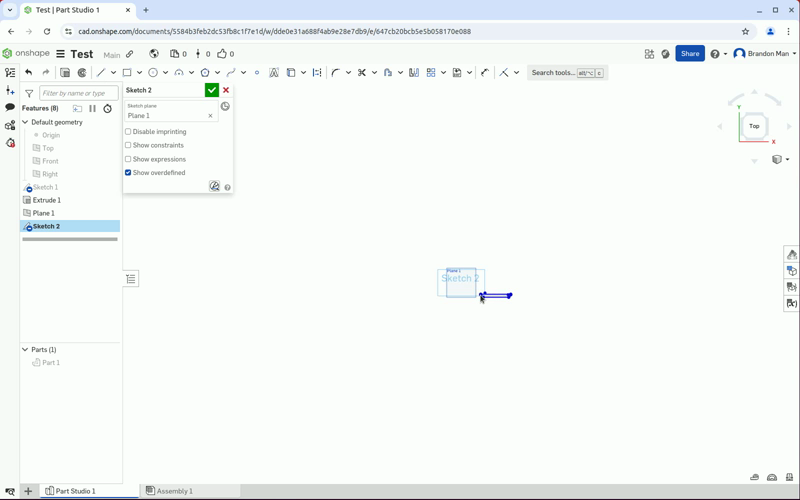
mouse_move(486, 295)
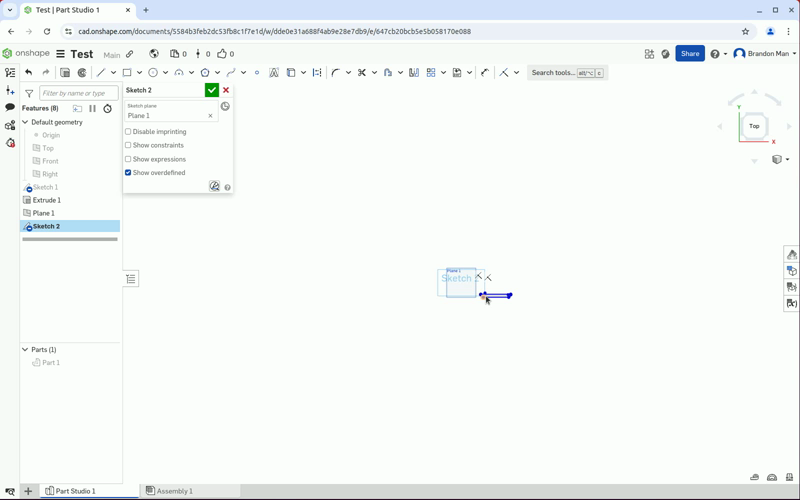
scroll(6)
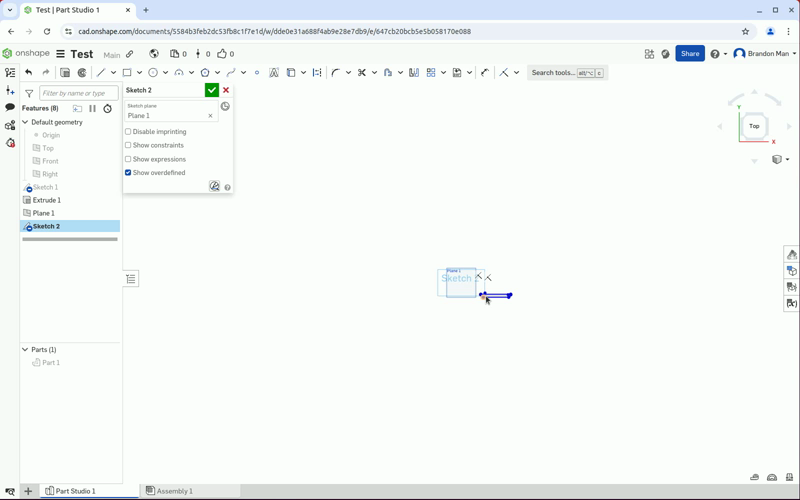
scroll(6)
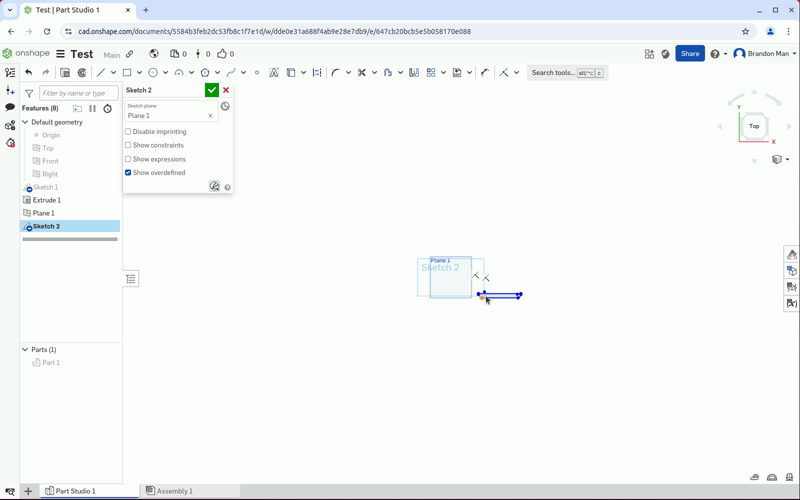
scroll(6)
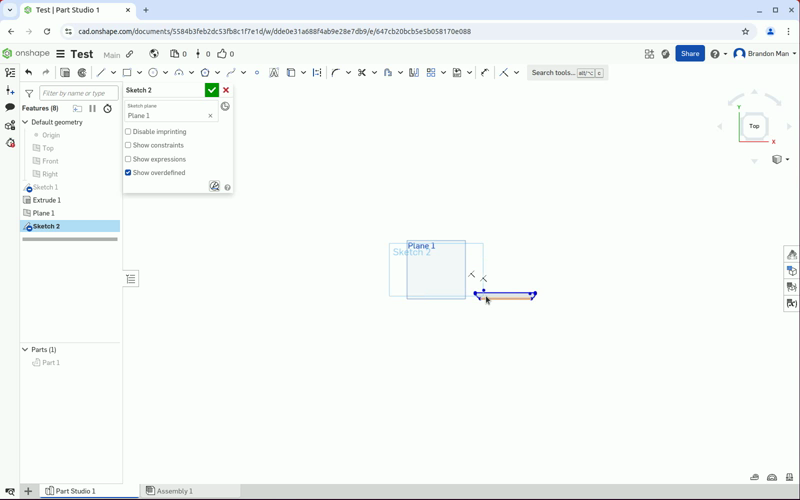
scroll(6)
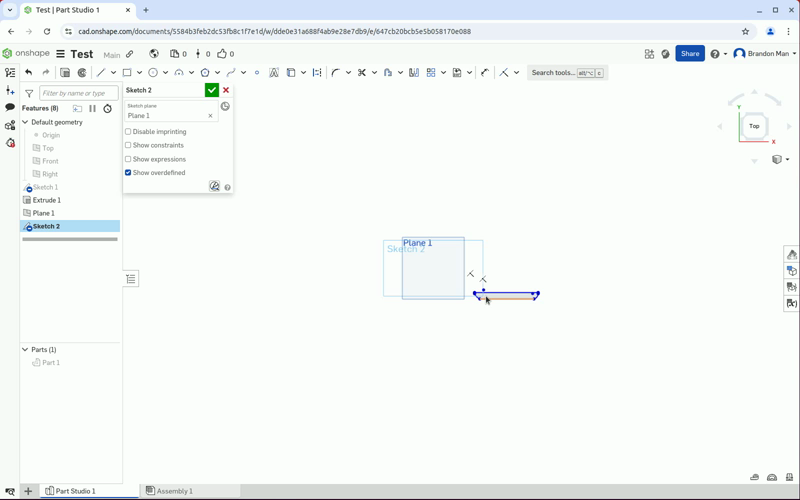
scroll(6)
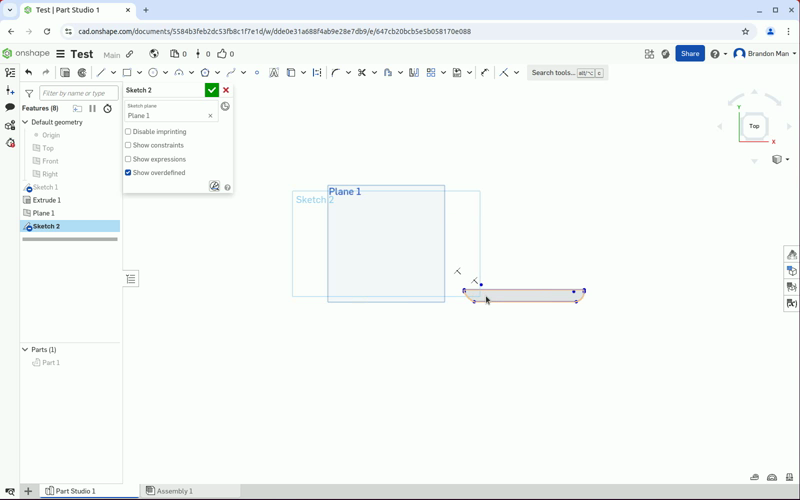
scroll(6)
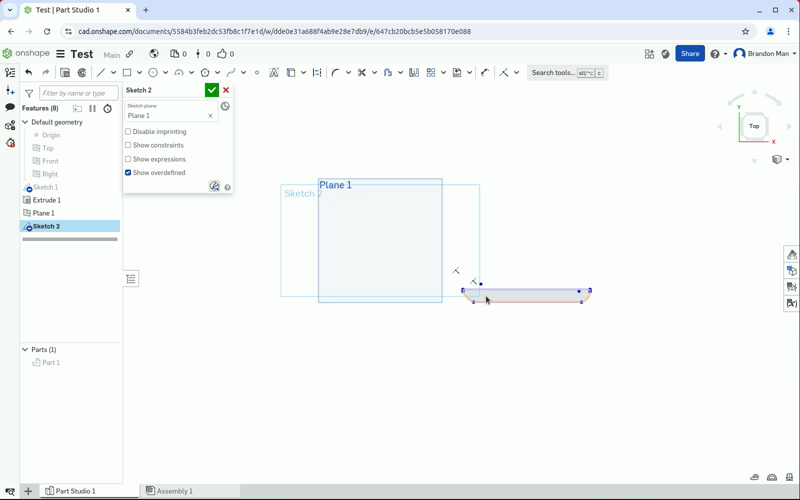
scroll(6)
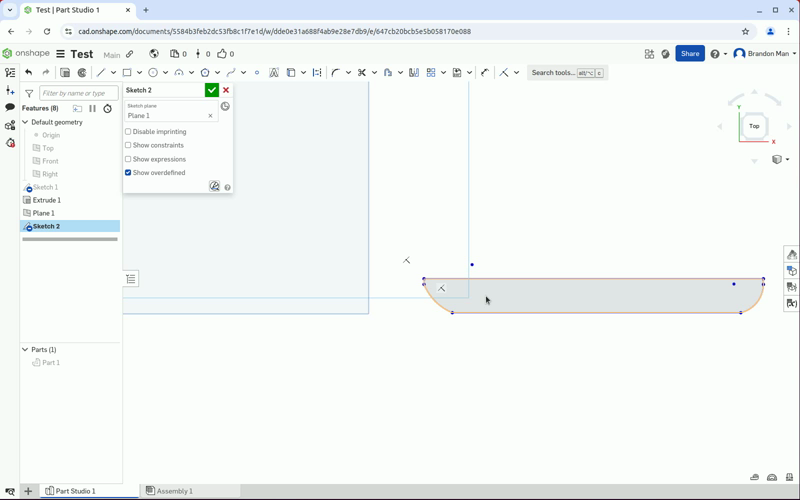
click(486, 295)
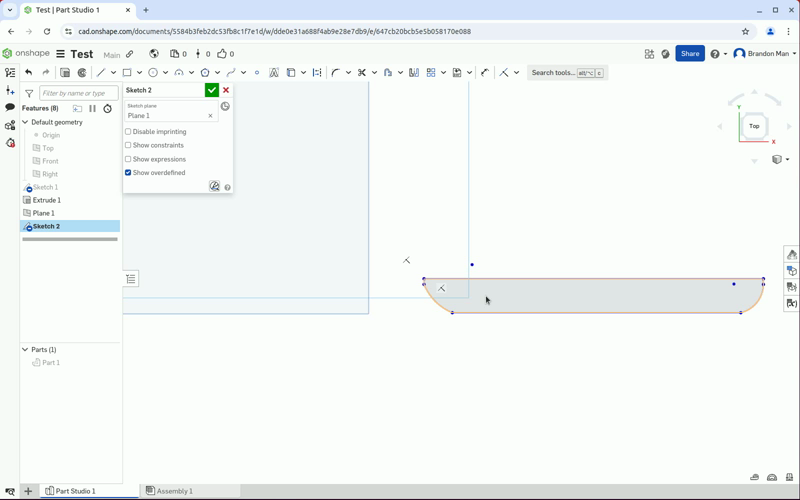
scroll(-6)
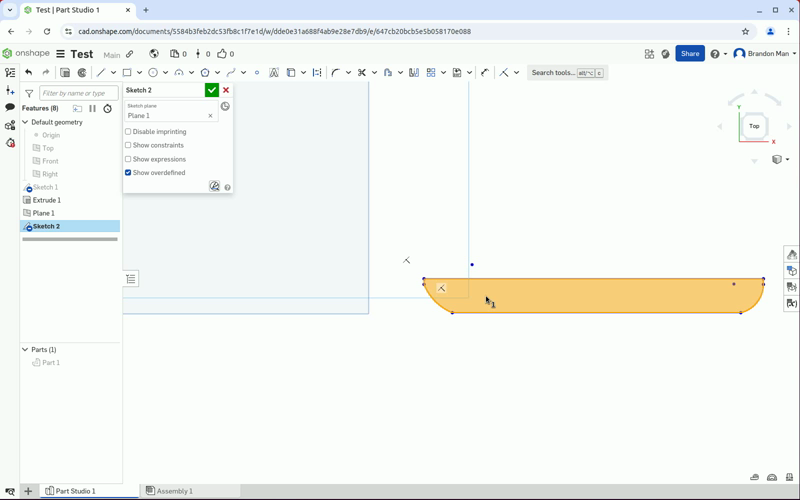
scroll(-6)
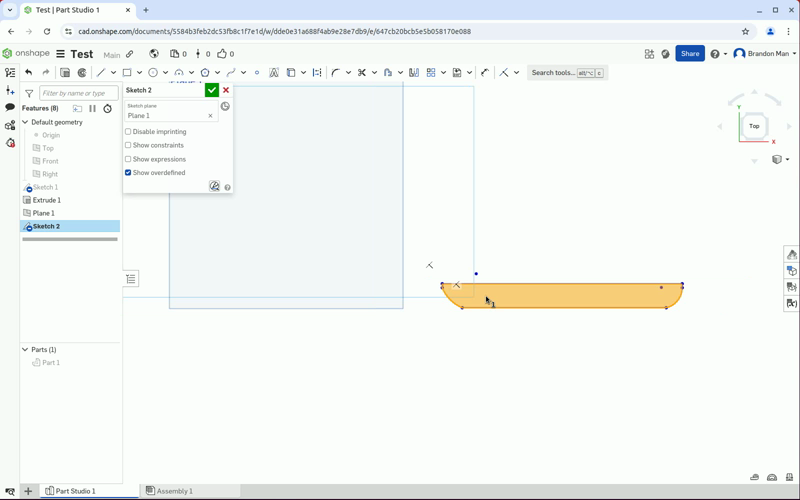
scroll(-6)
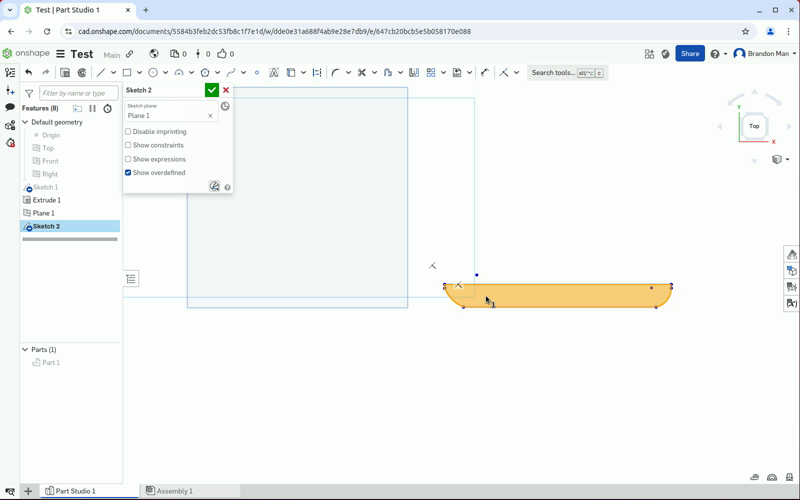
scroll(-6)
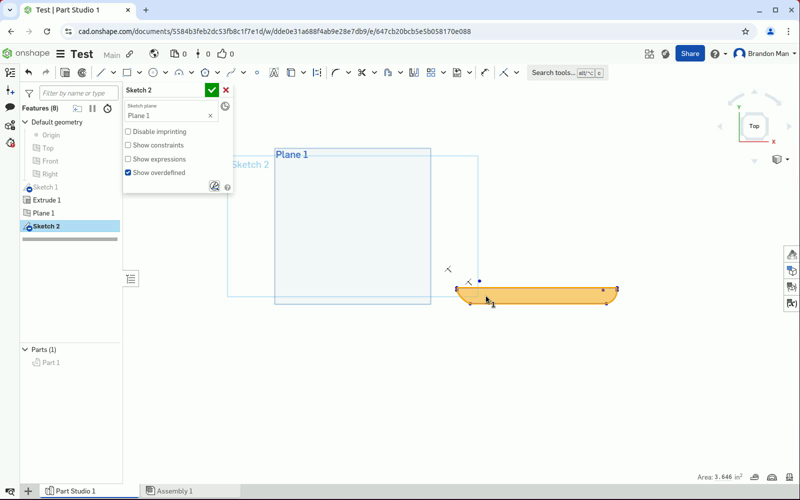
scroll(-6)
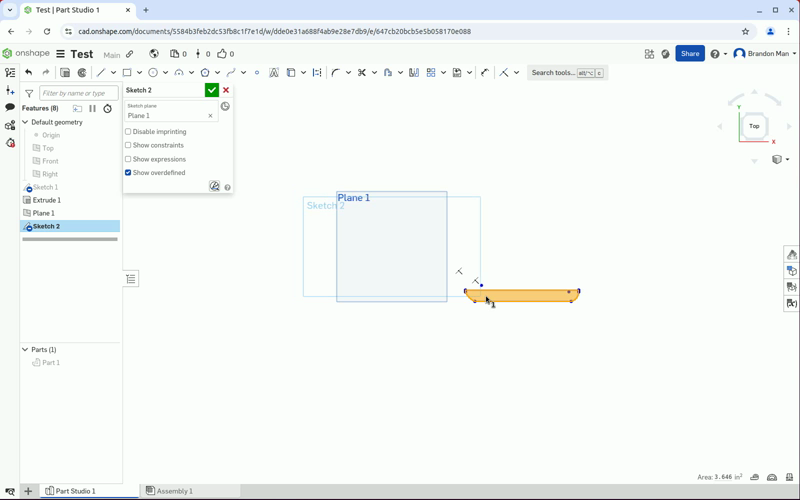
scroll(-6)
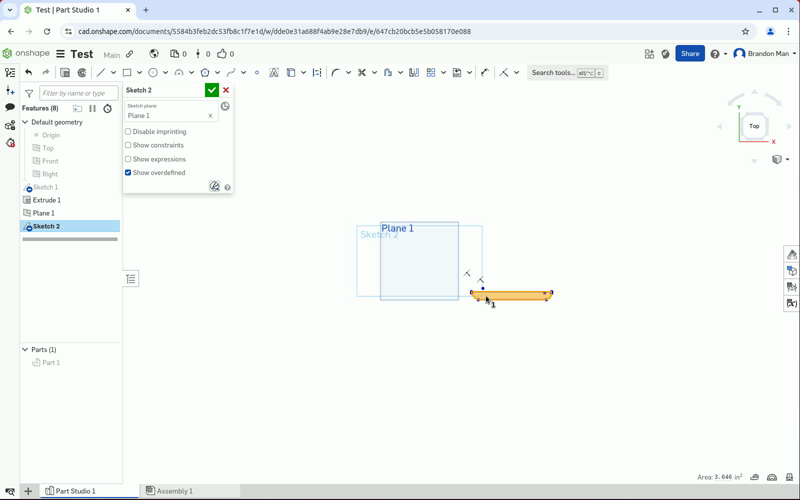
scroll(-6)
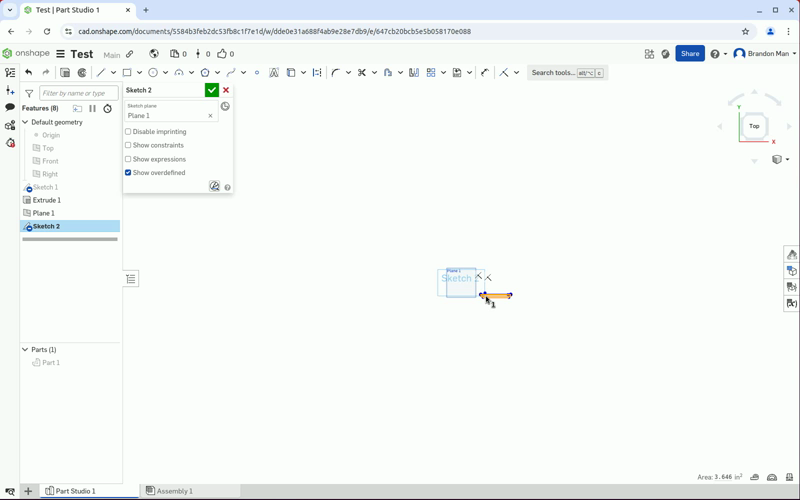
mouse_move(73, 352)
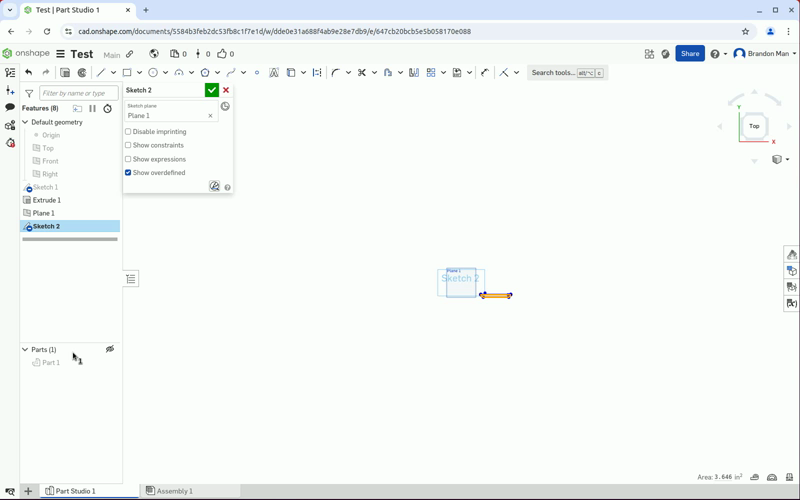
key(shift+y)
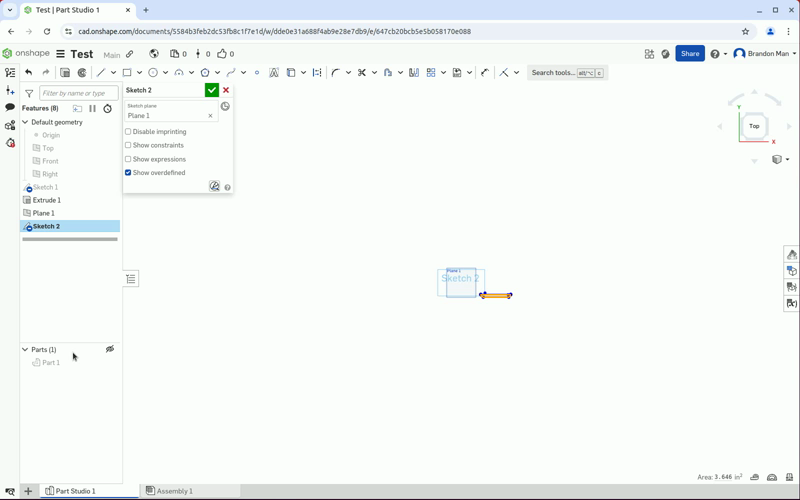
key(shift+e)
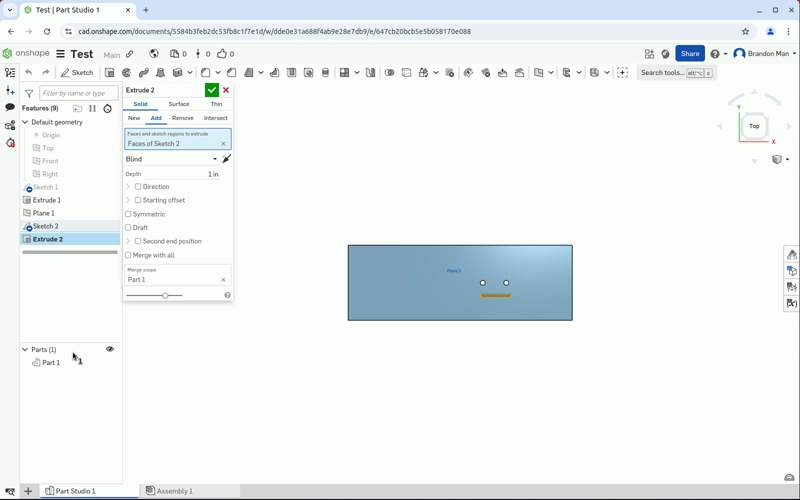
mouse_move(143, 106)
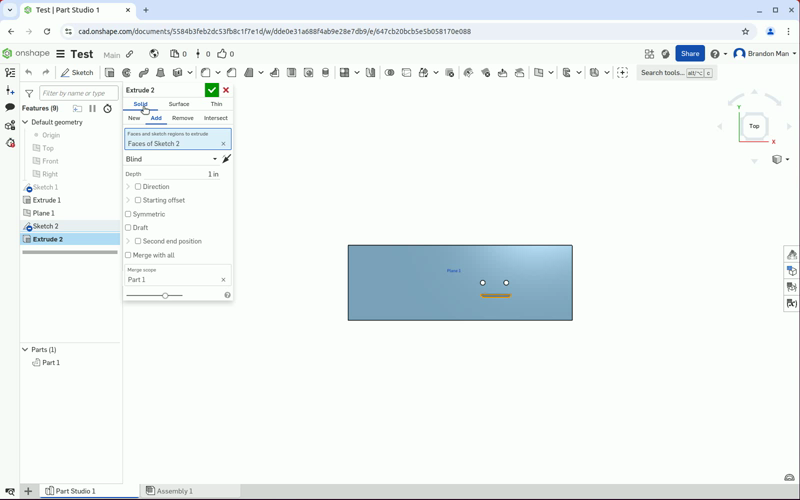
click(143, 106)
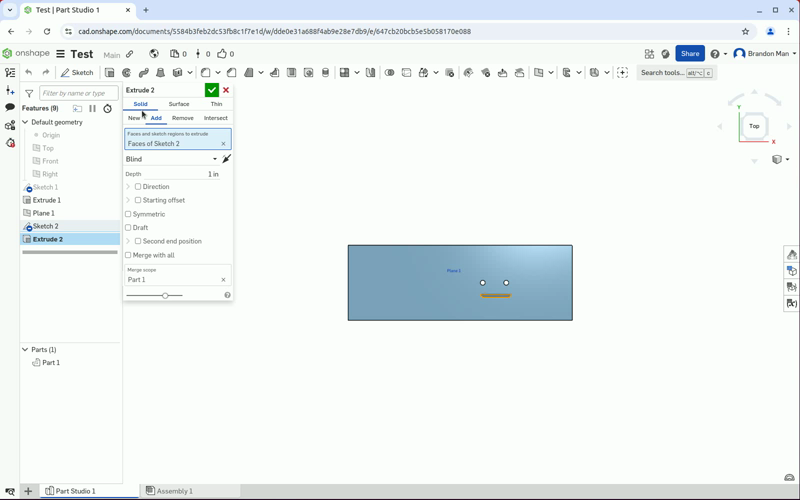
mouse_move(137, 120)
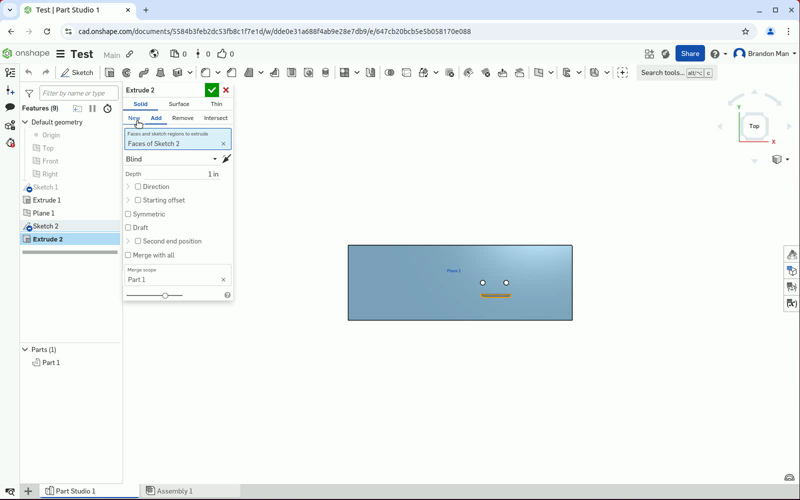
click(137, 120)
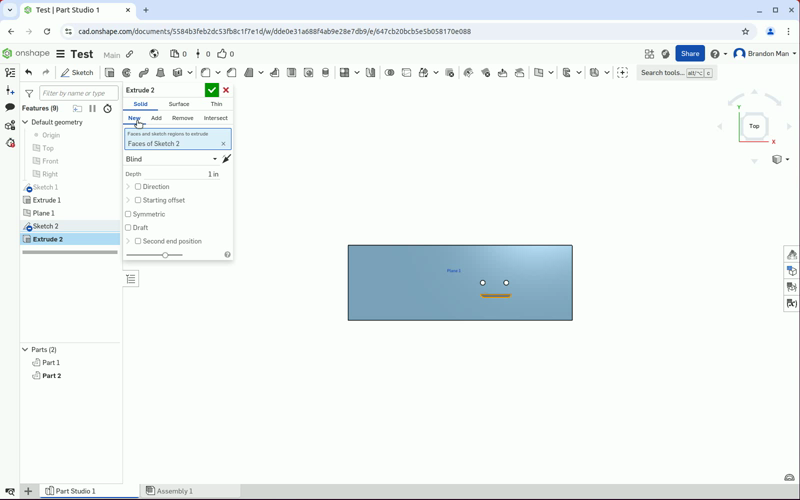
key(tab, 4)
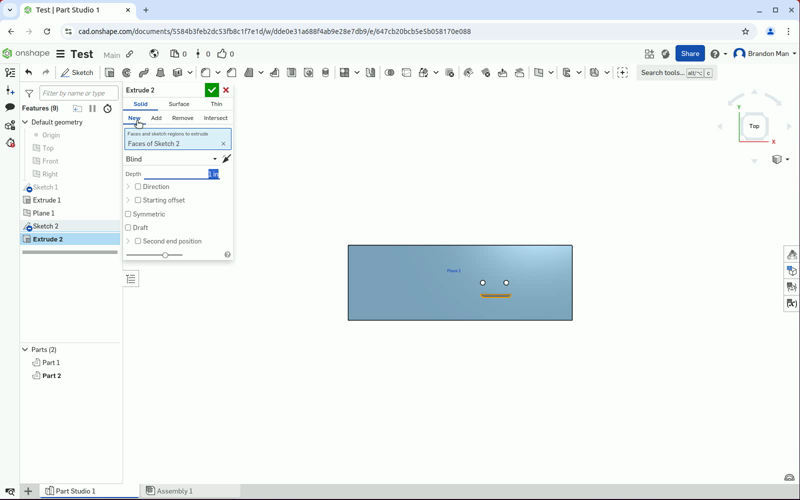
text(0.722)
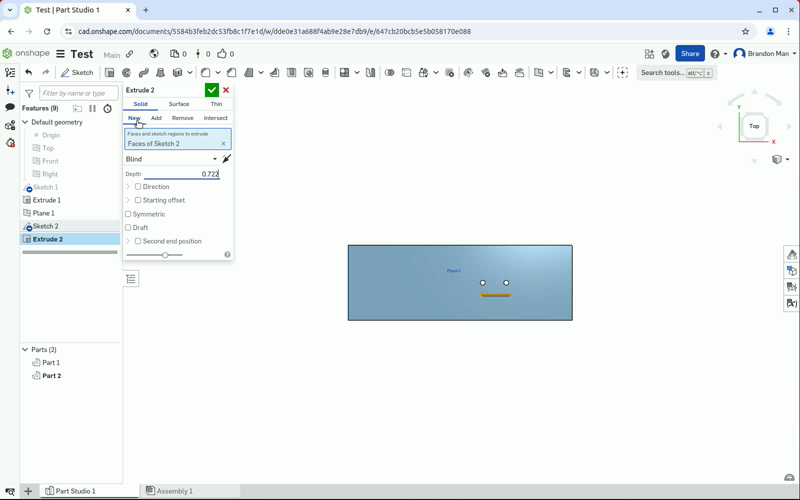
key(enter)
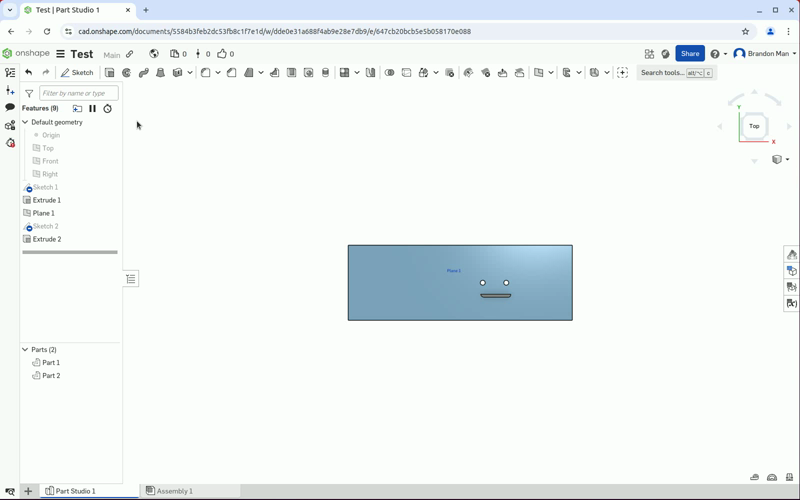
key(shift+h)
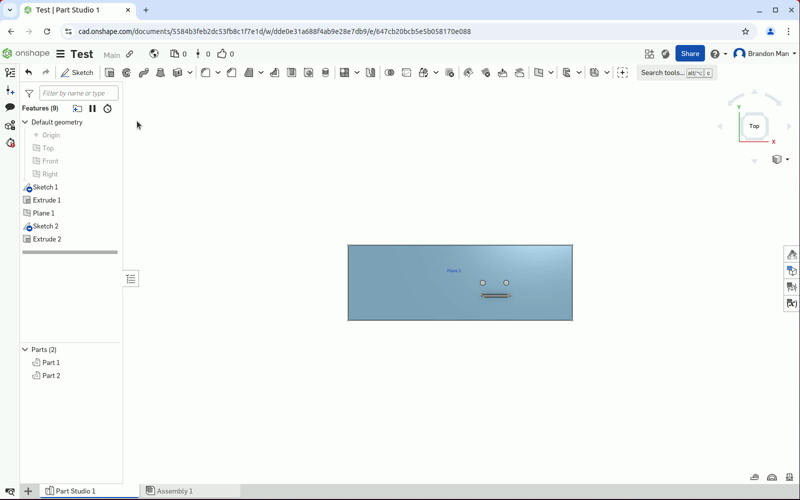
key(shift+h)
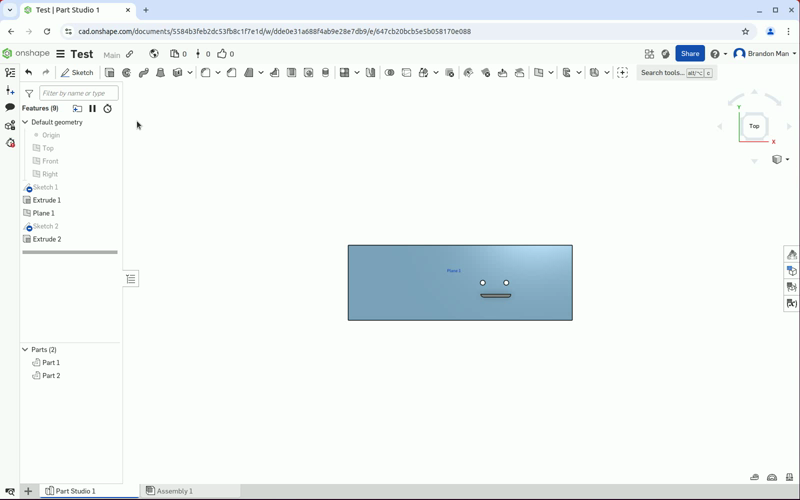
mouse_move(73, 189)
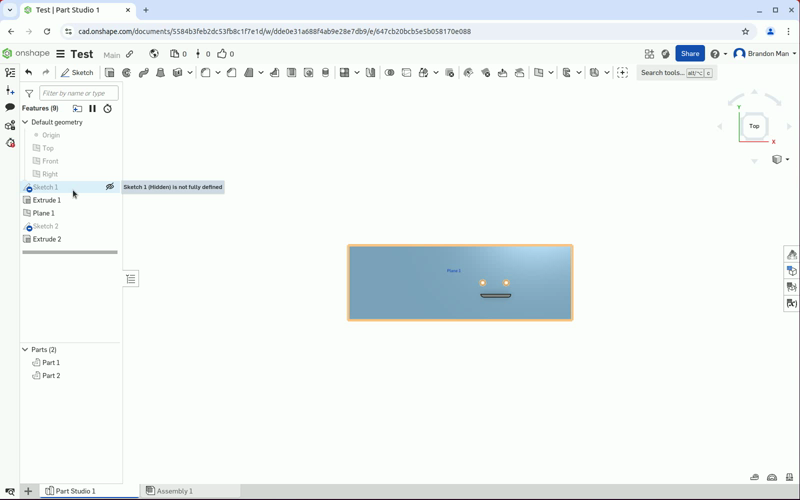
click(73, 189)
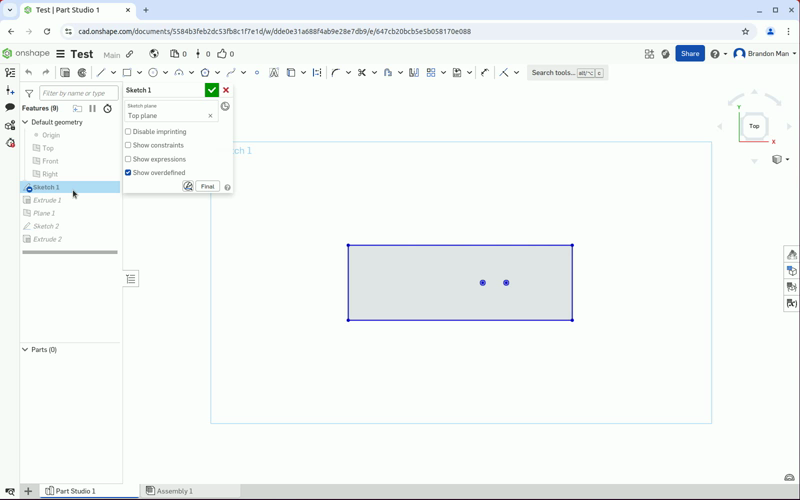
mouse_move(229, 92)
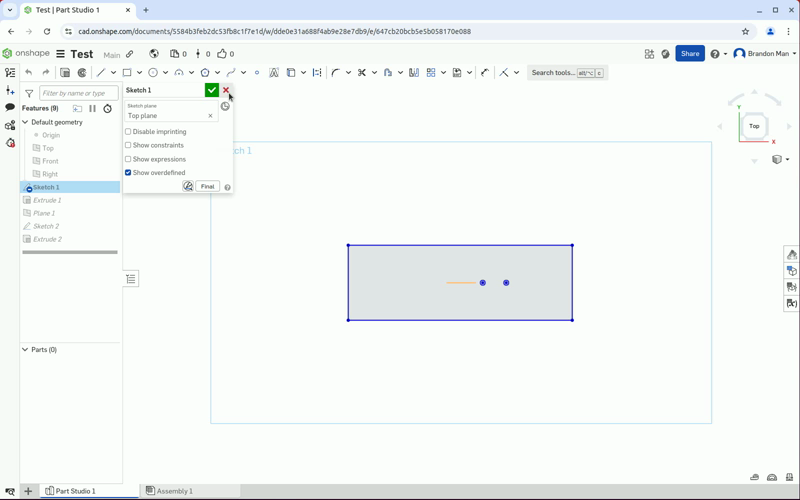
click(229, 92)
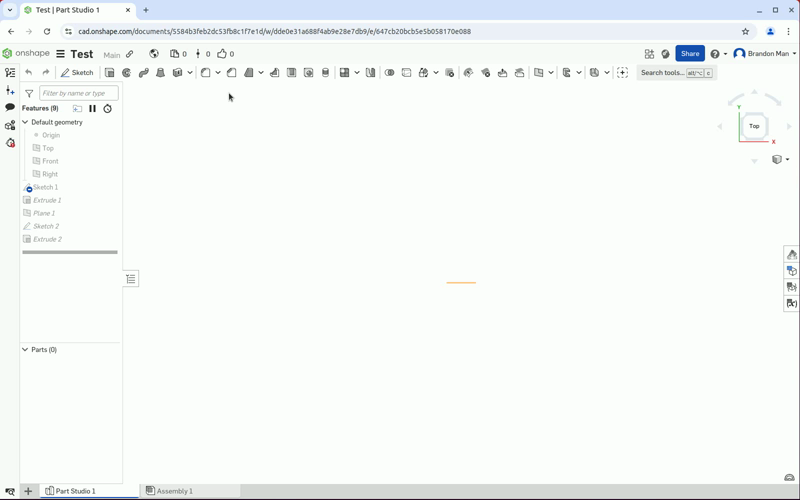
key(shift+s)
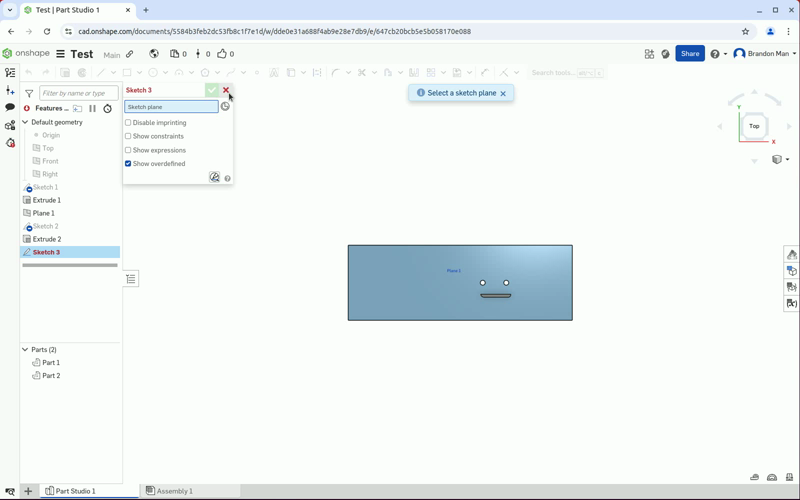
mouse_move(73, 215)
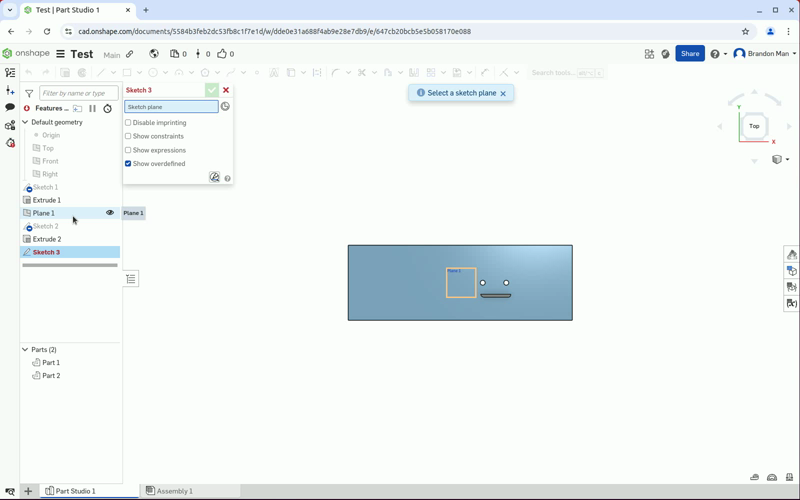
click(73, 215)
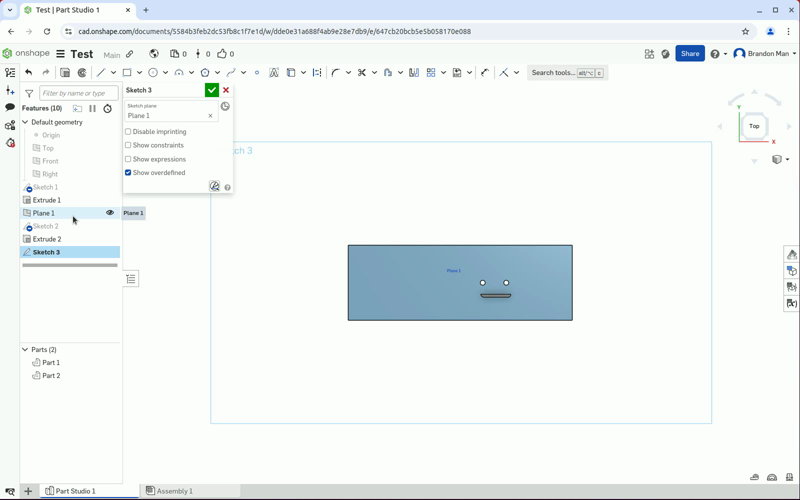
mouse_move(73, 352)
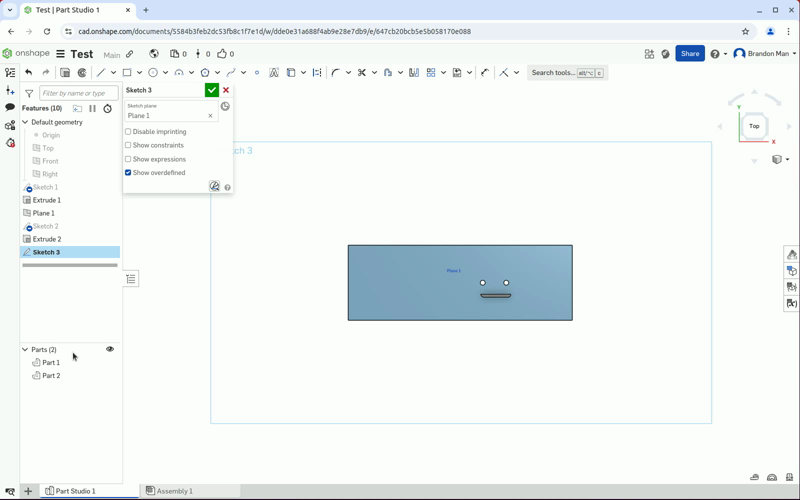
key(y)
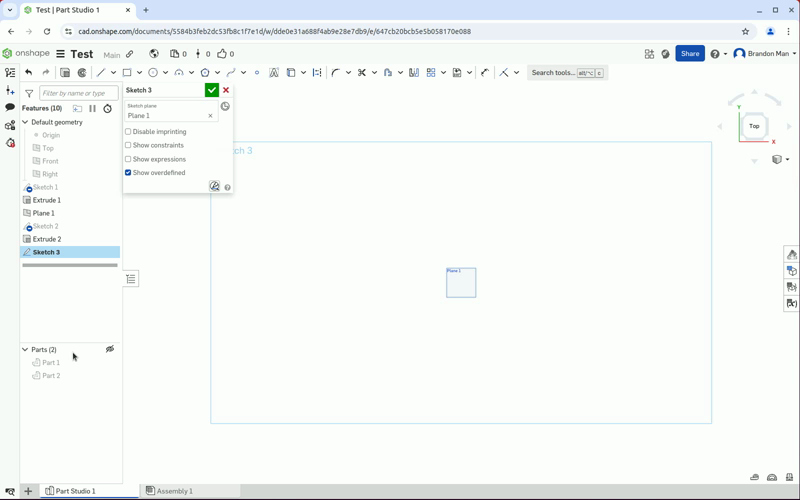
key(l)
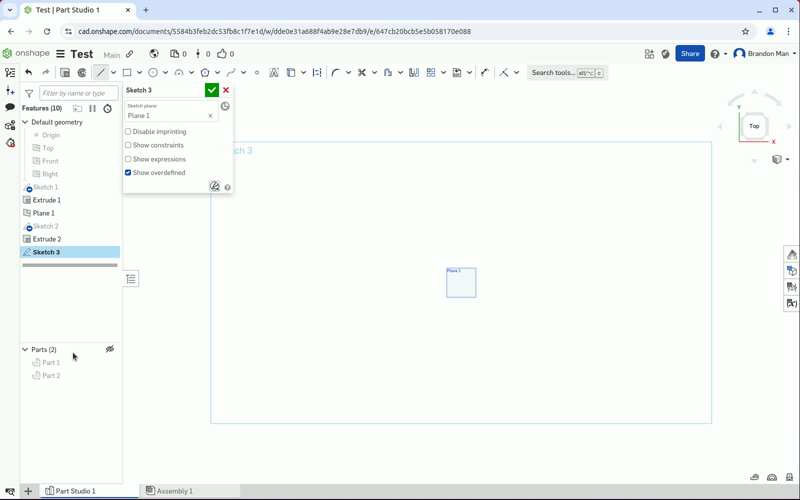
key_down(shift)
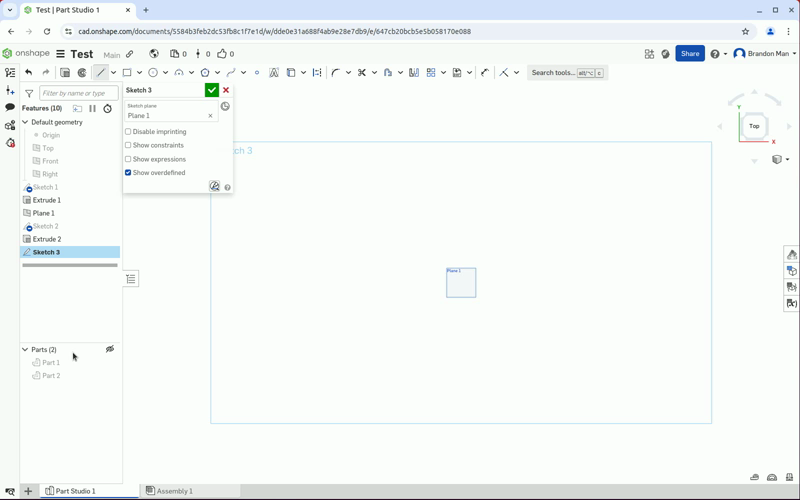
mouse_move(480, 287)
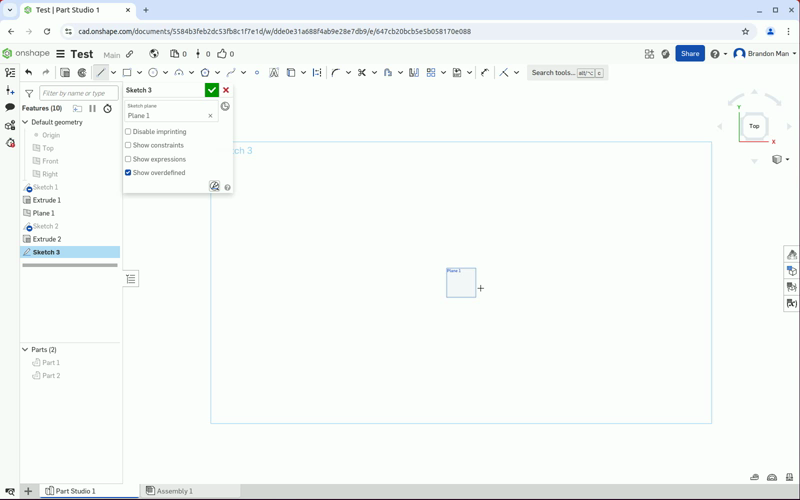
click(480, 287)
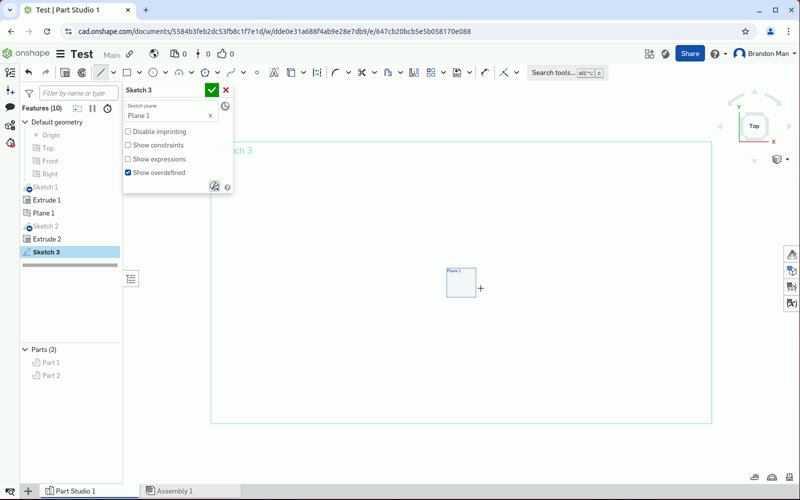
key_up(shift)
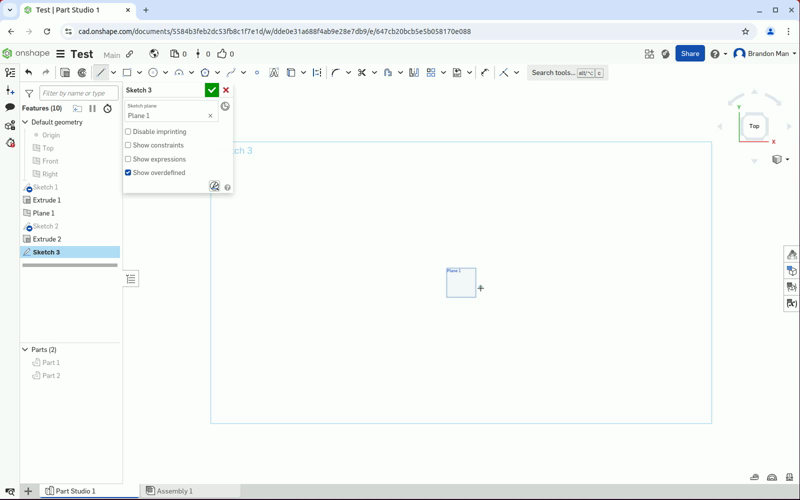
key_down(shift)
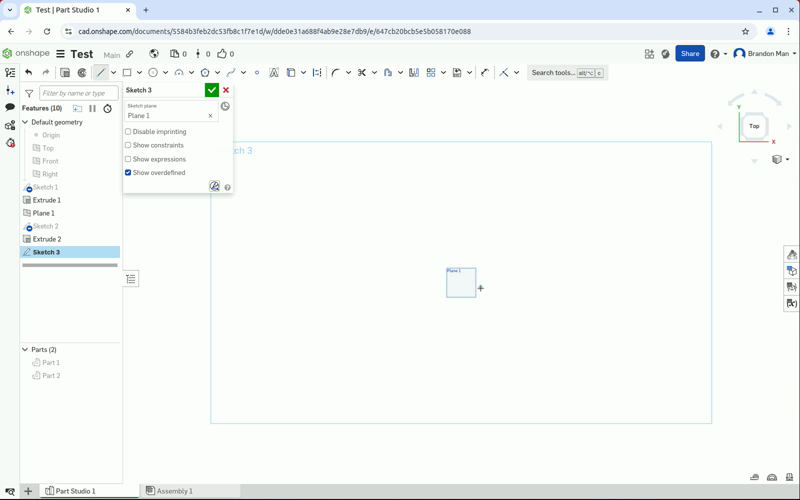
mouse_move(510, 287)
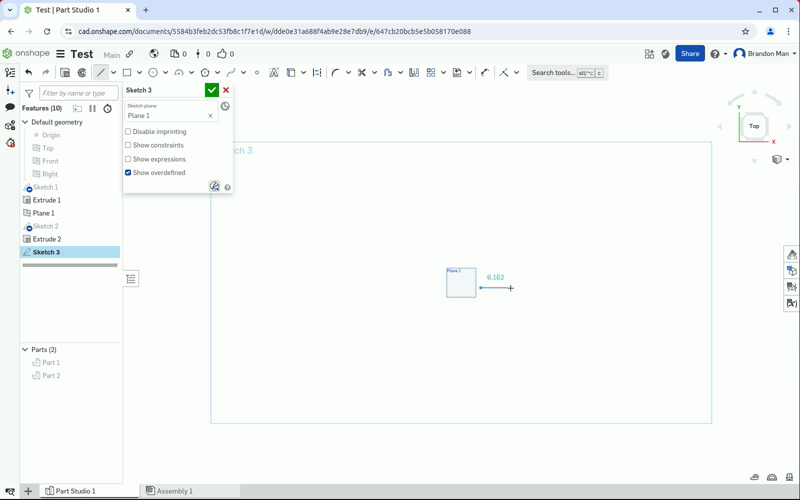
mouse_move(493, 287)
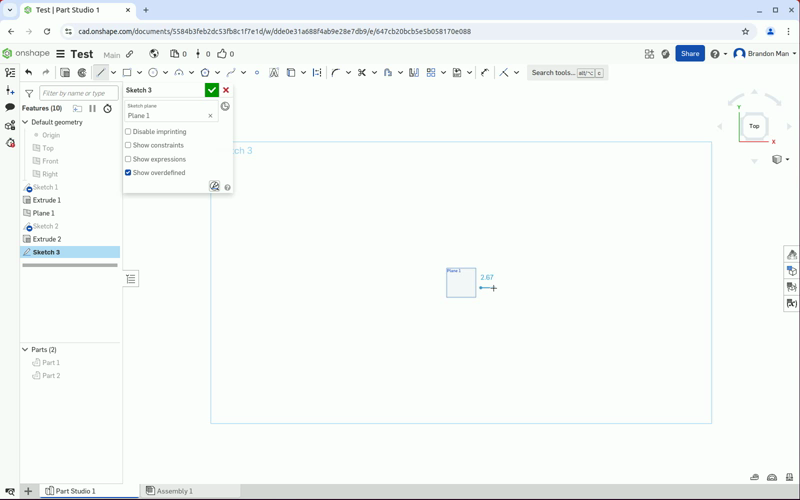
click(493, 287)
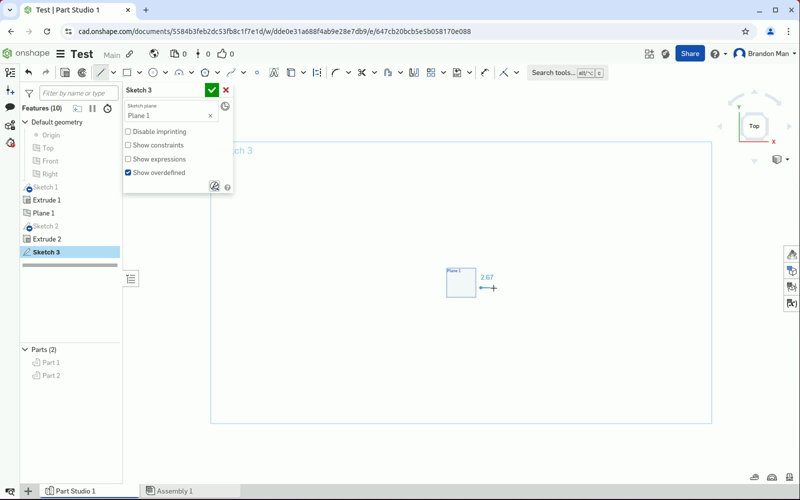
key_up(shift)
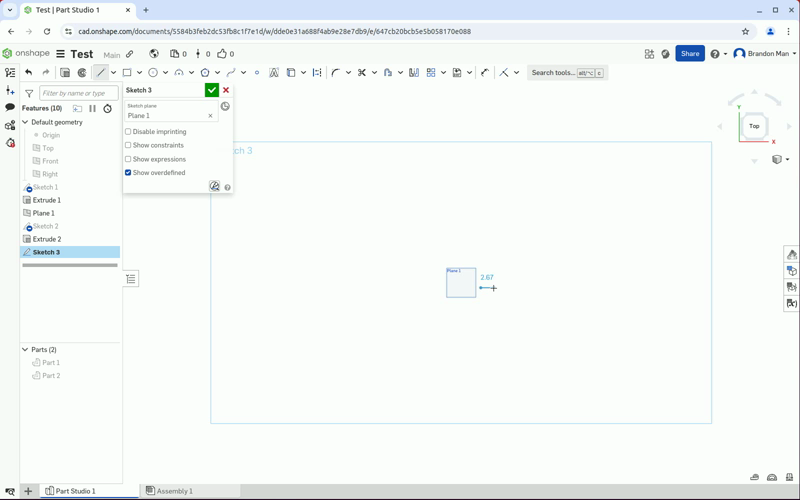
key_down(shift)
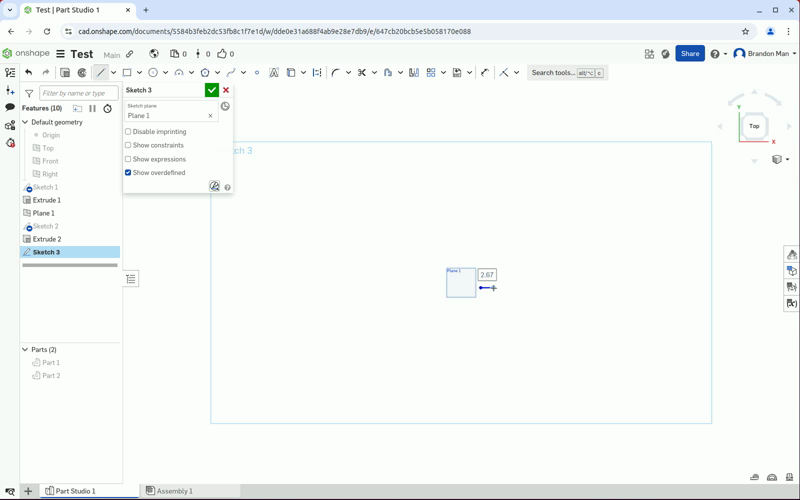
mouse_move(523, 287)
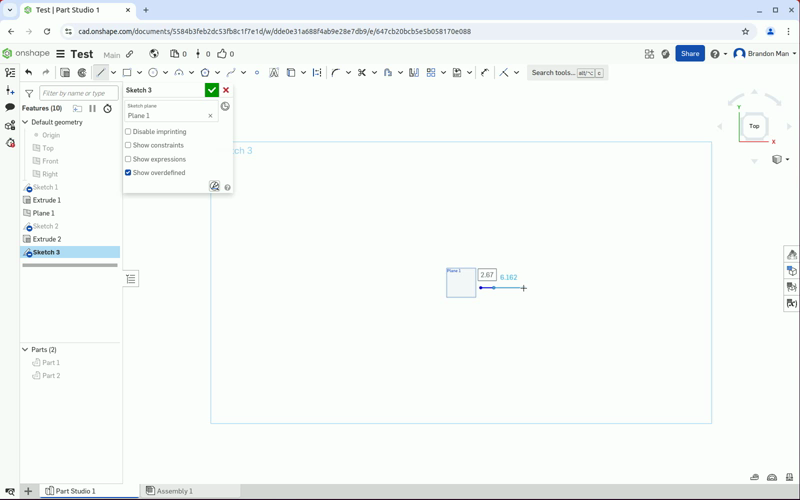
mouse_move(493, 277)
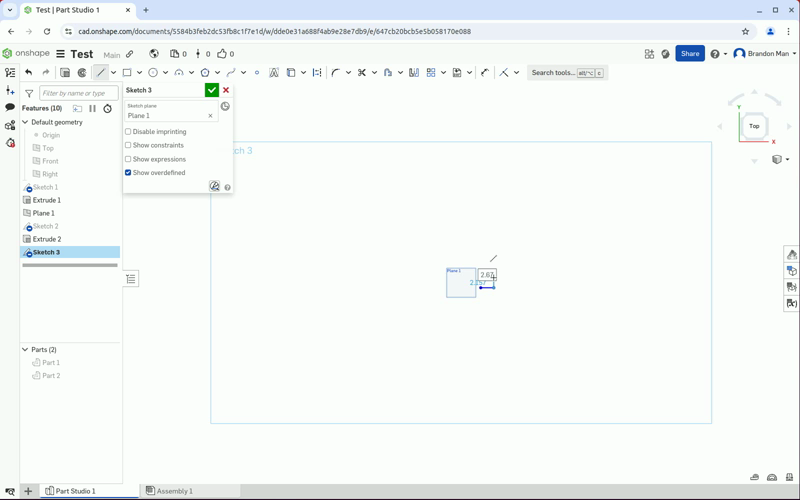
click(493, 277)
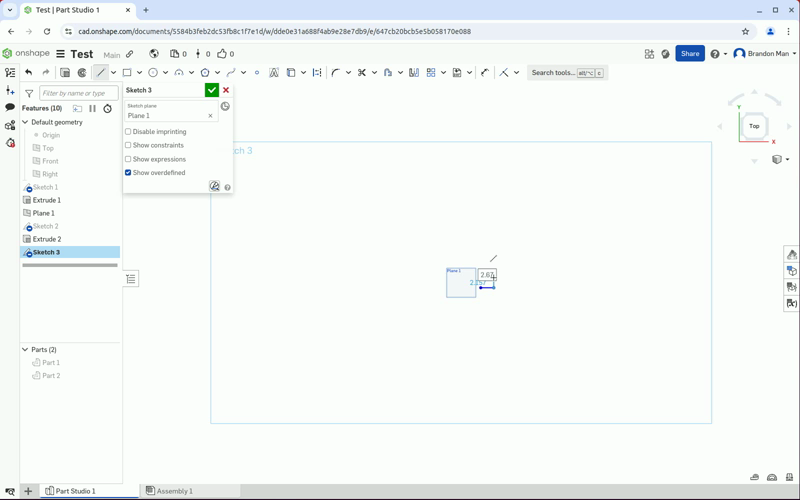
key_up(shift)
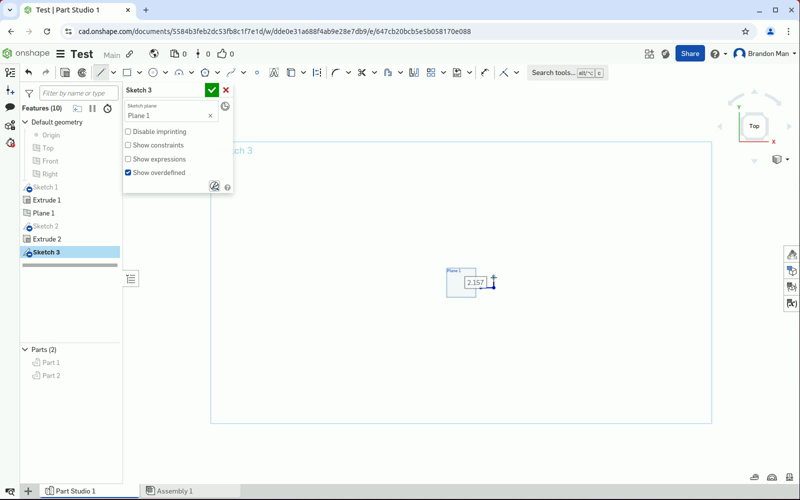
key_down(shift)
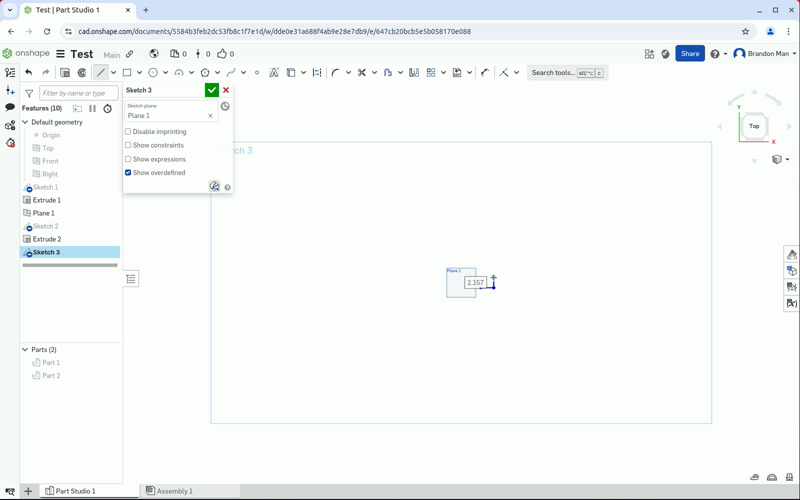
mouse_move(523, 277)
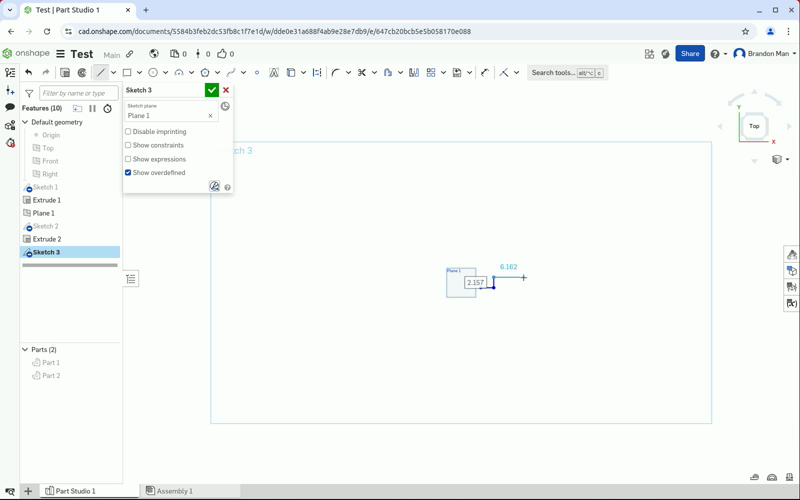
mouse_move(483, 277)
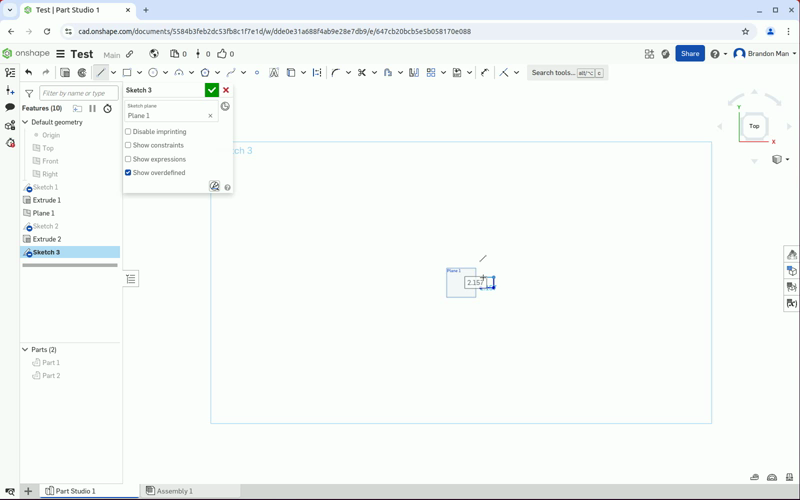
click(483, 277)
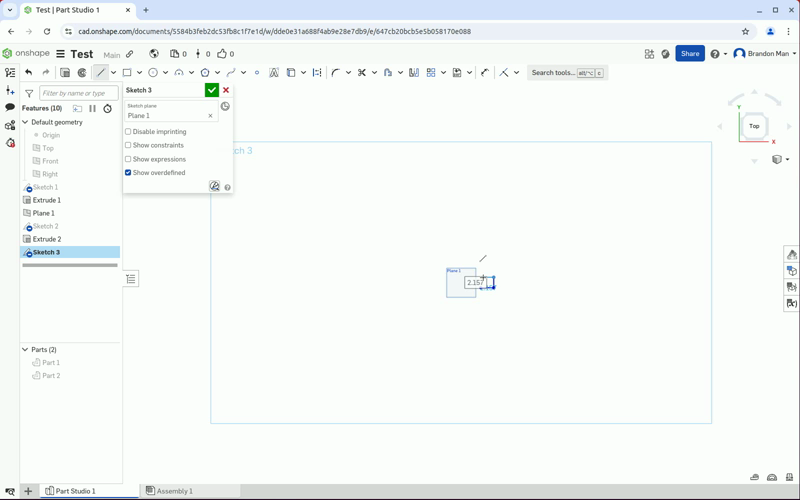
key_up(shift)
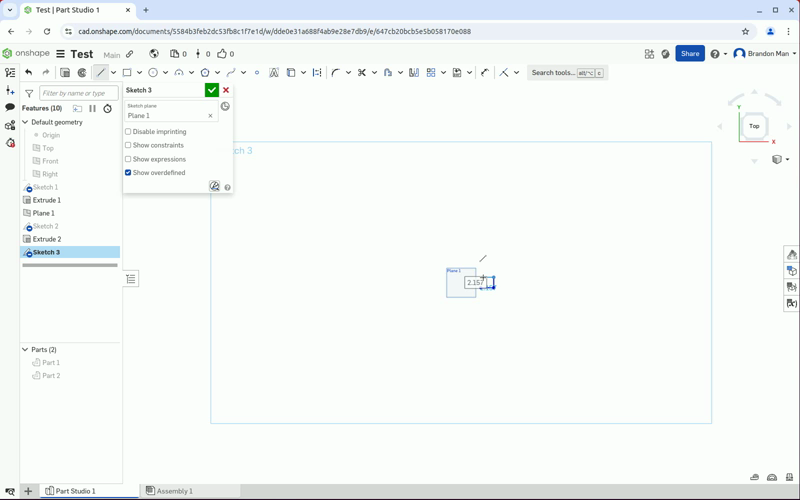
key(esc)
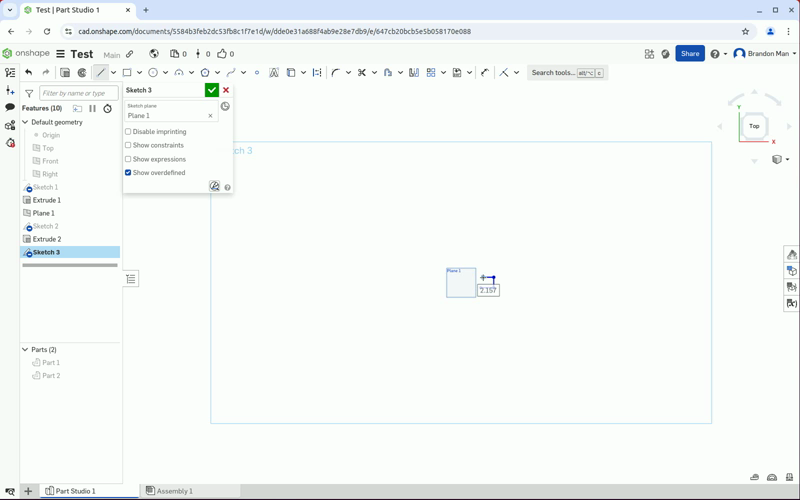
key(a)
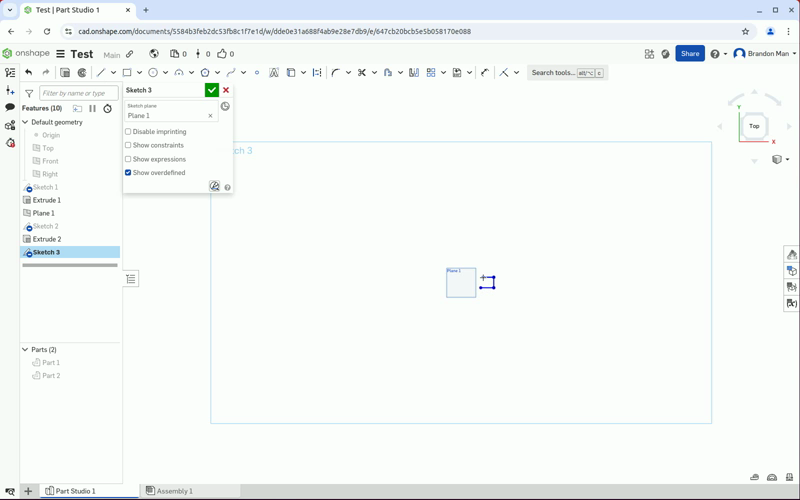
mouse_move(483, 277)
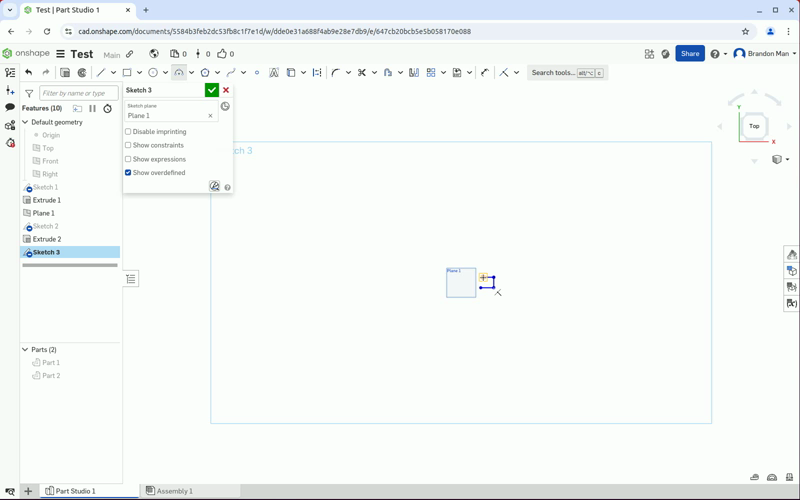
click(483, 277)
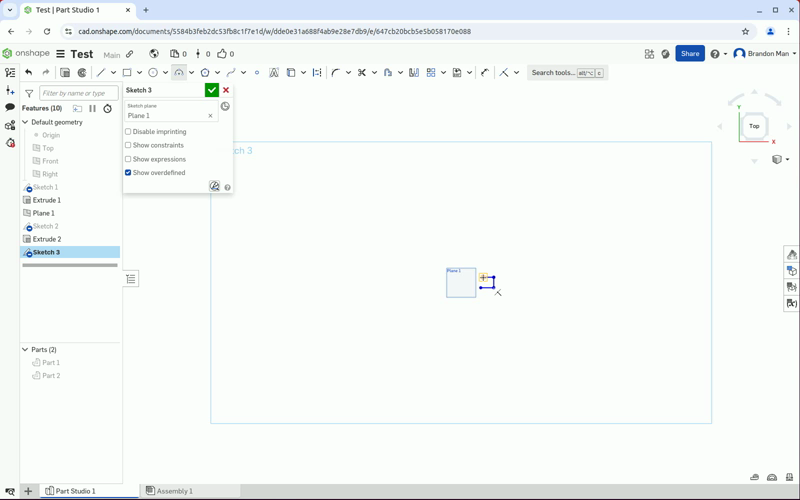
key_down(shift)
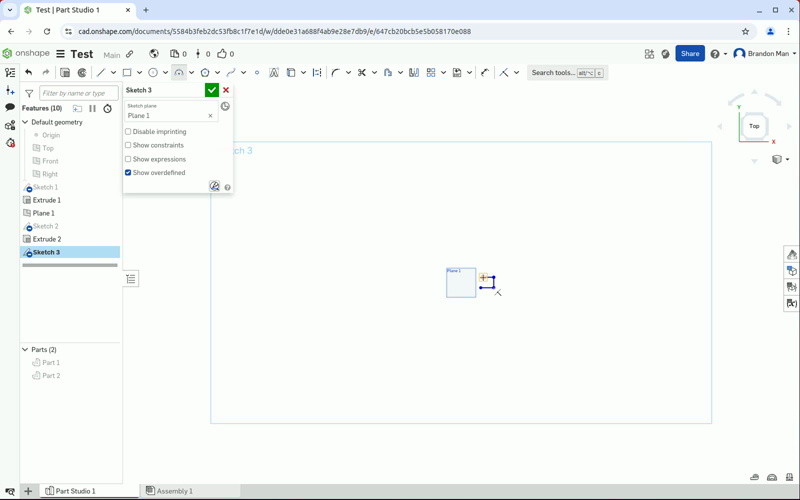
mouse_move(480, 279)
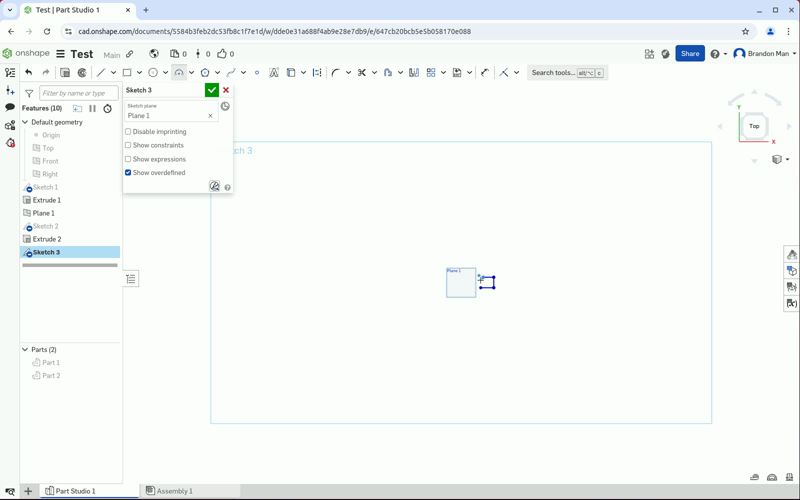
scroll(6)
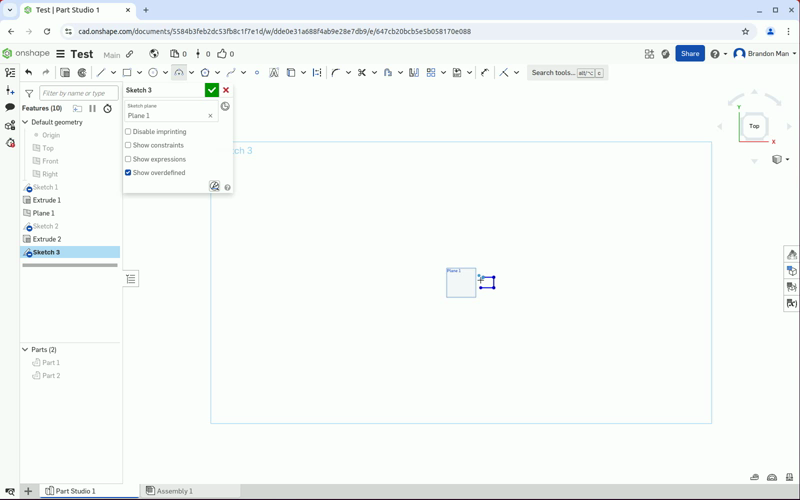
scroll(6)
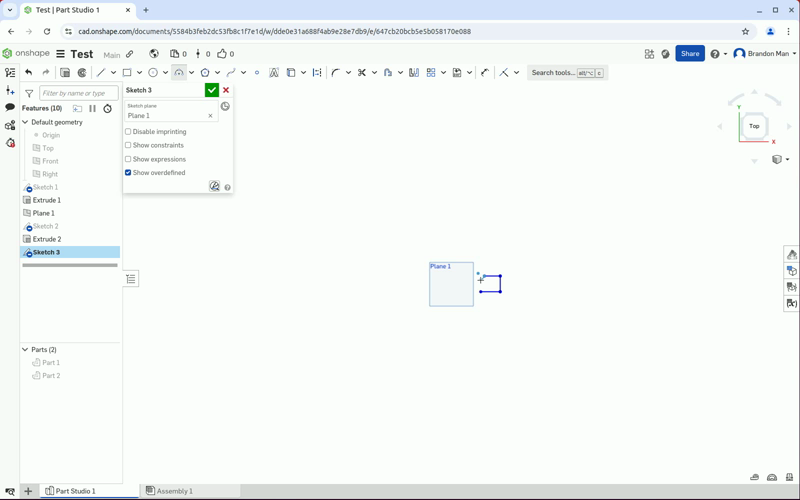
scroll(6)
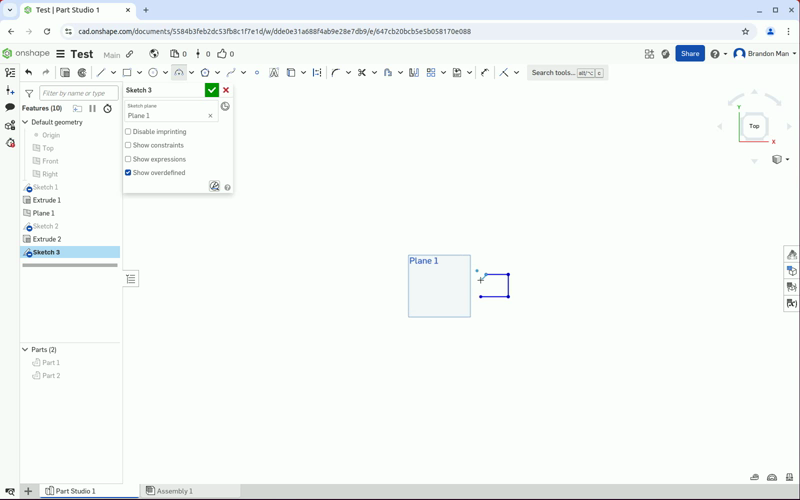
scroll(6)
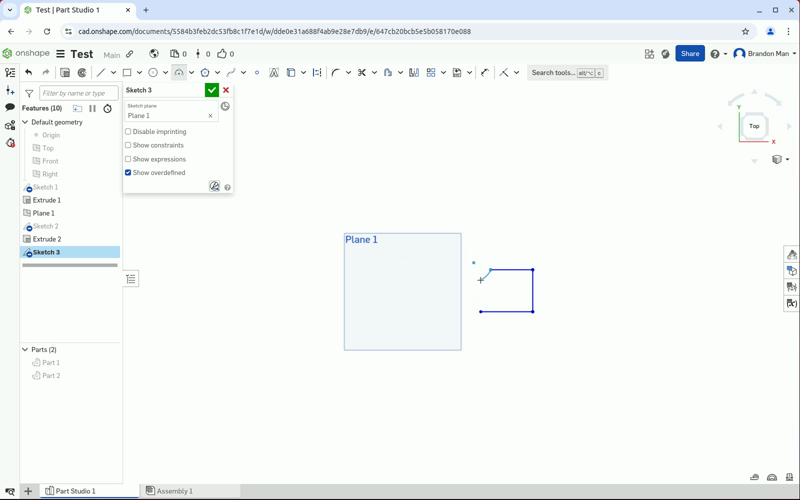
scroll(6)
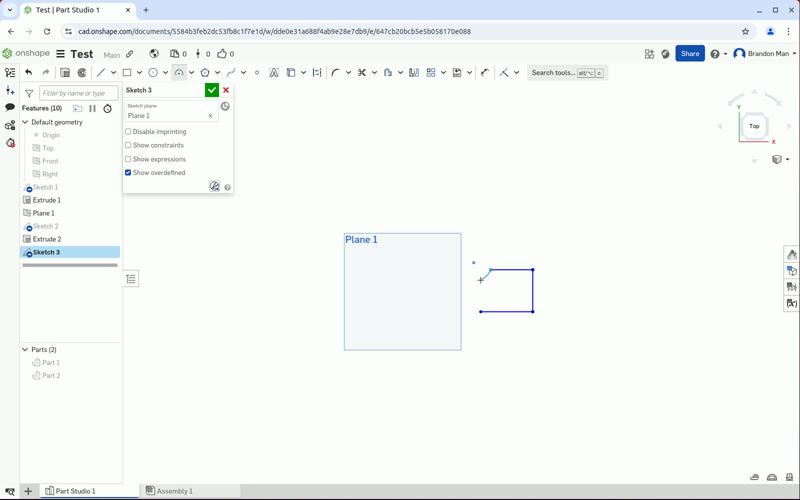
scroll(6)
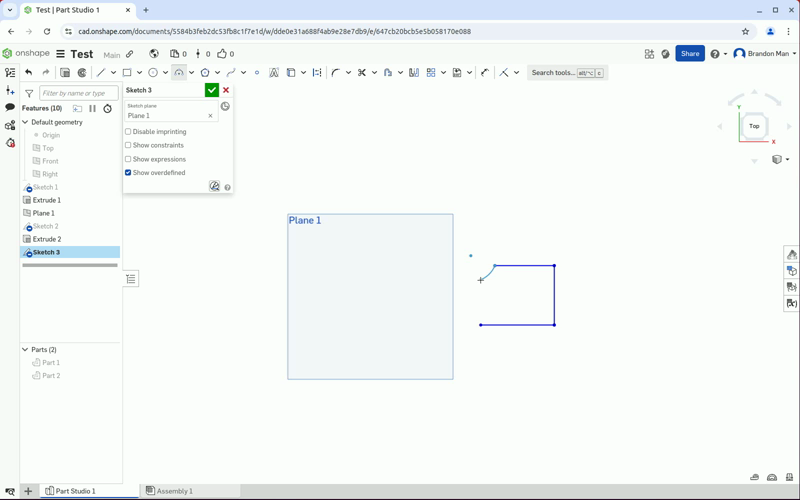
scroll(6)
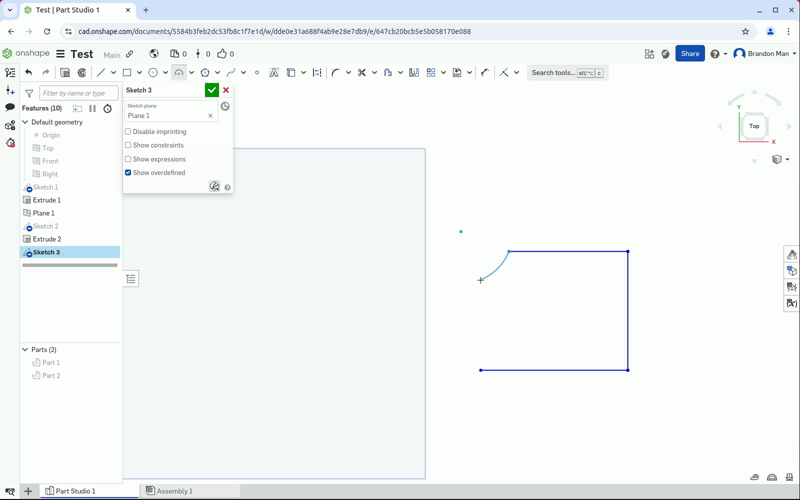
click(480, 279)
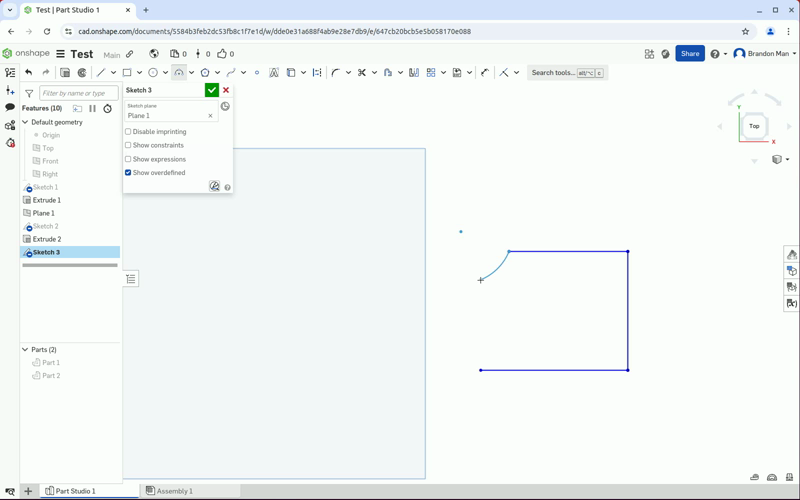
scroll(-6)
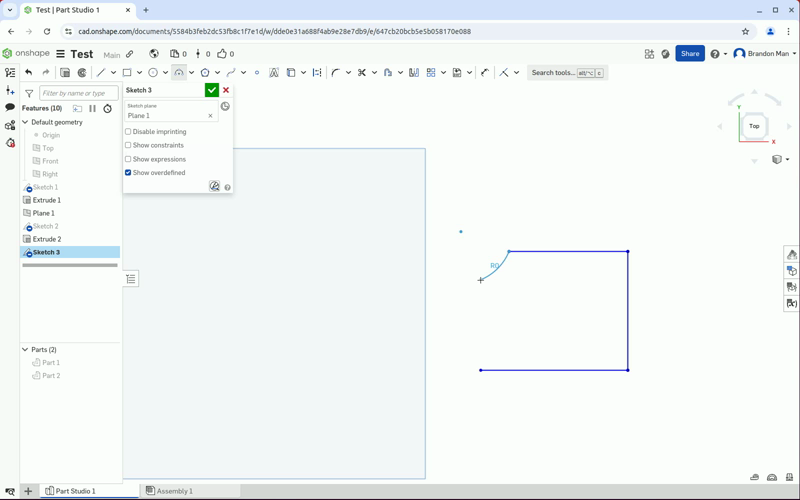
scroll(-6)
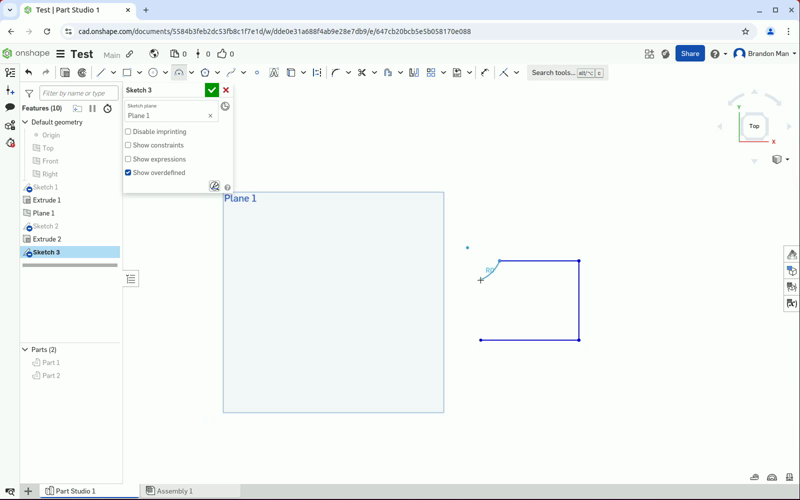
scroll(-6)
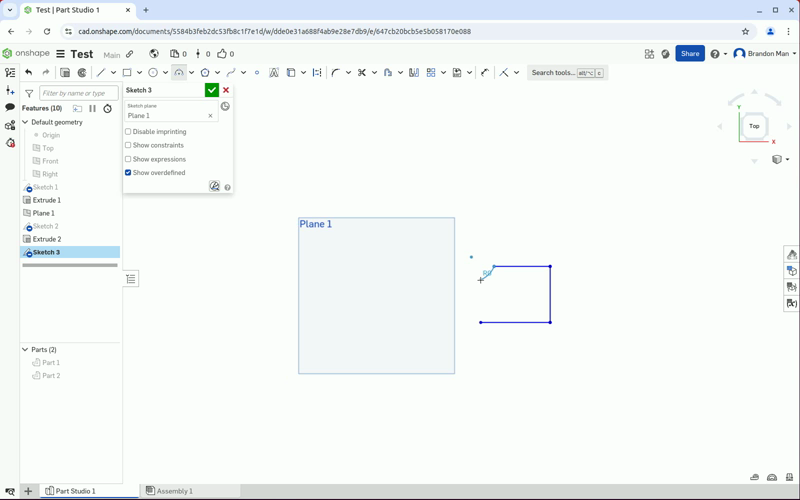
scroll(-6)
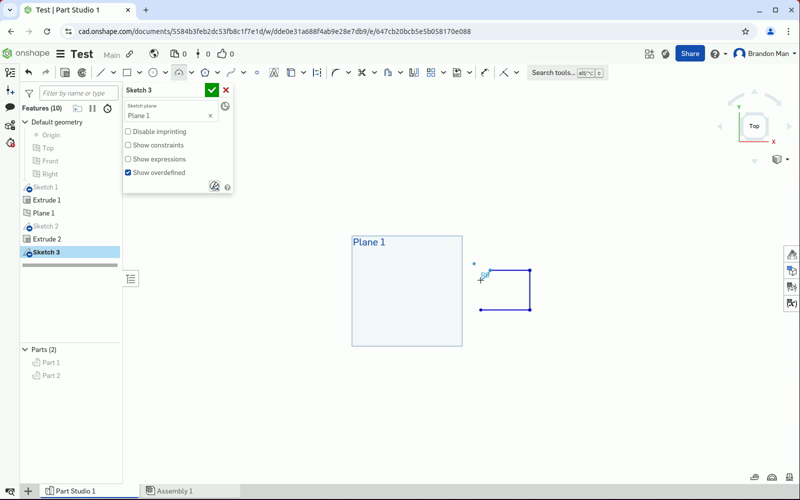
scroll(-6)
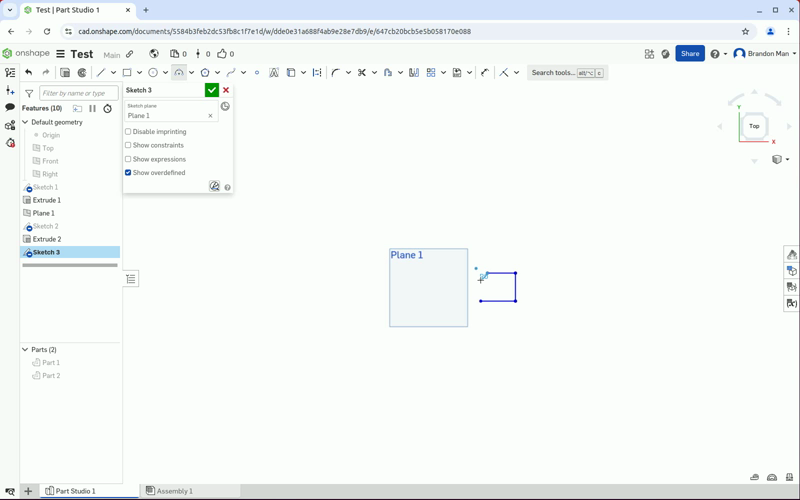
scroll(-6)
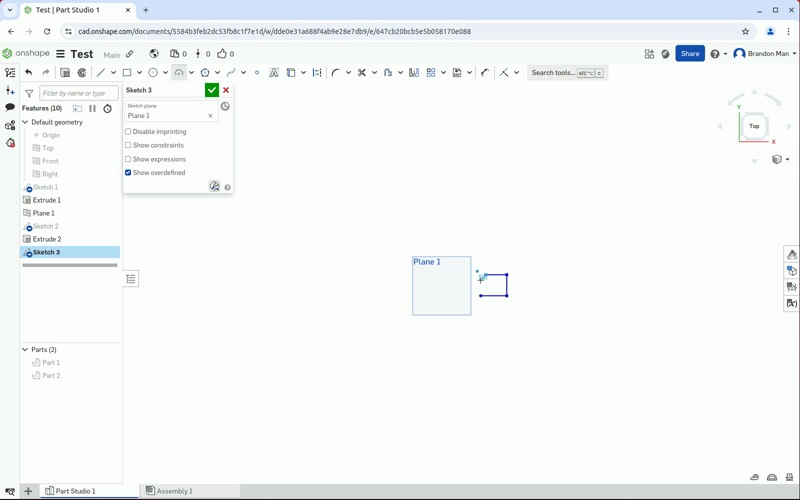
scroll(-6)
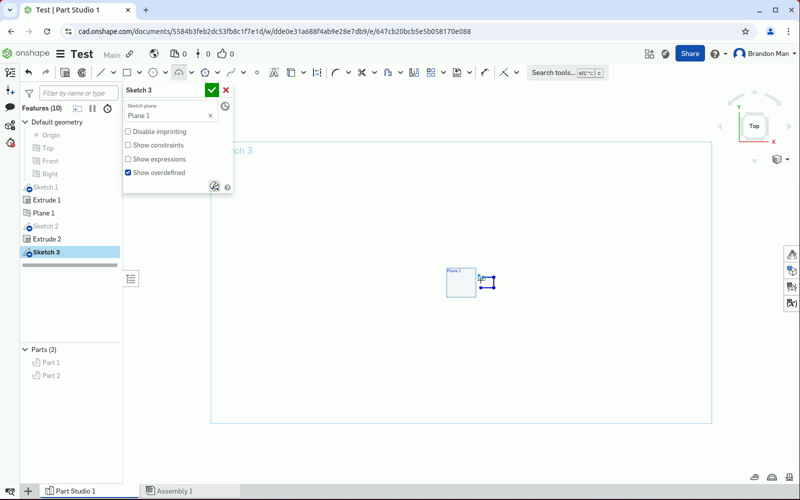
mouse_move(481, 278)
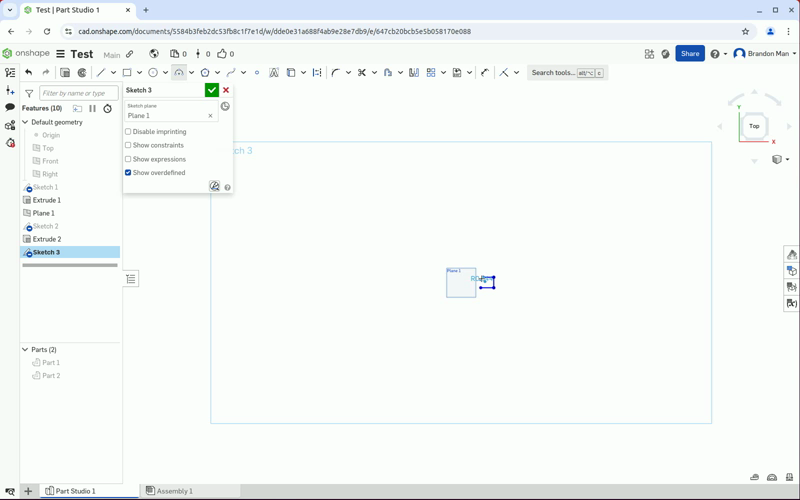
scroll(6)
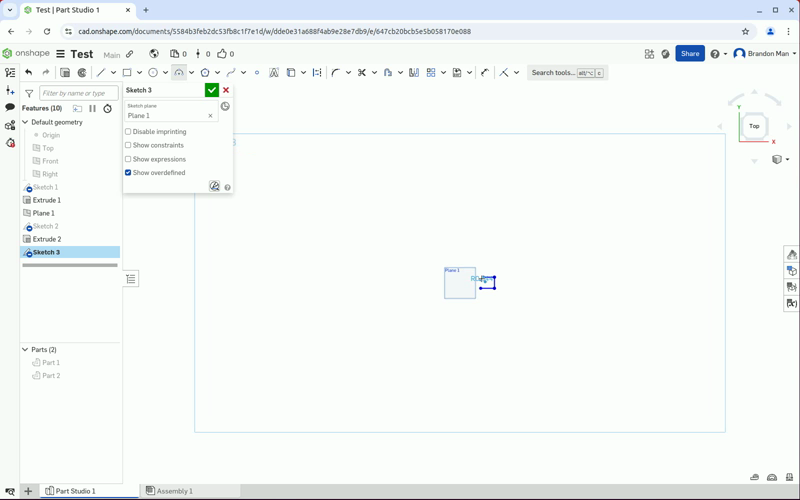
scroll(6)
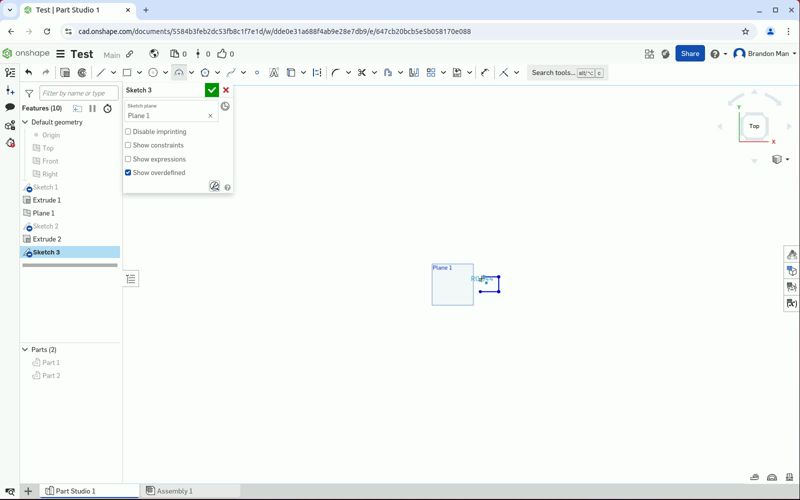
scroll(6)
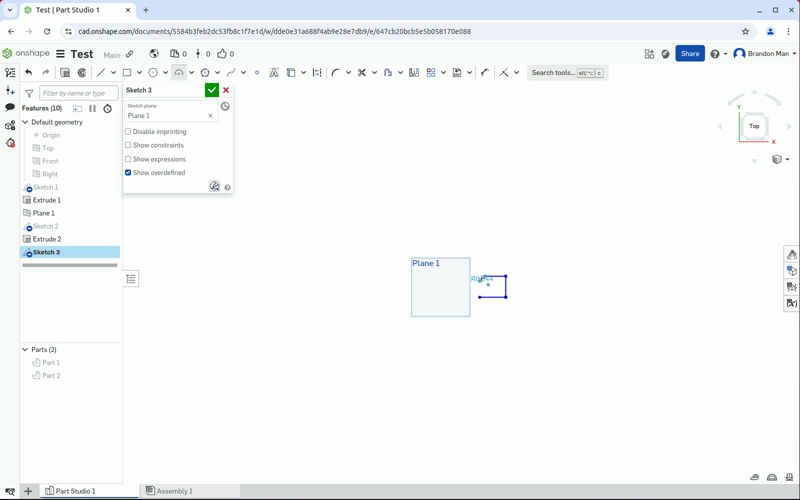
scroll(6)
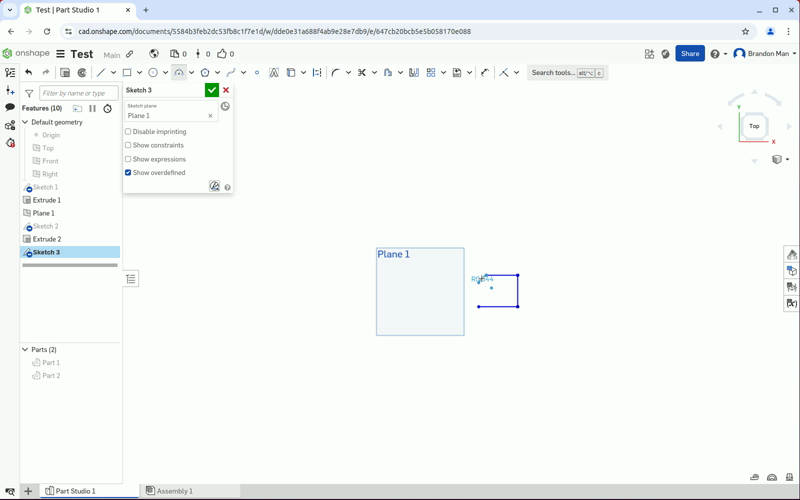
scroll(6)
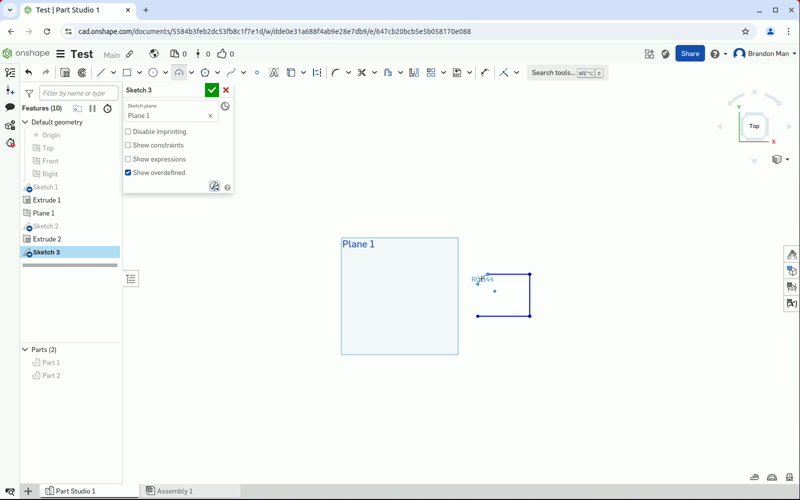
scroll(6)
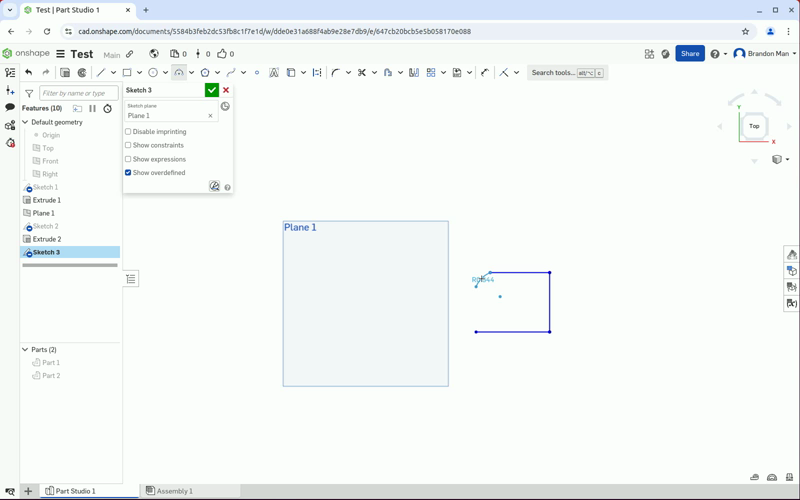
scroll(6)
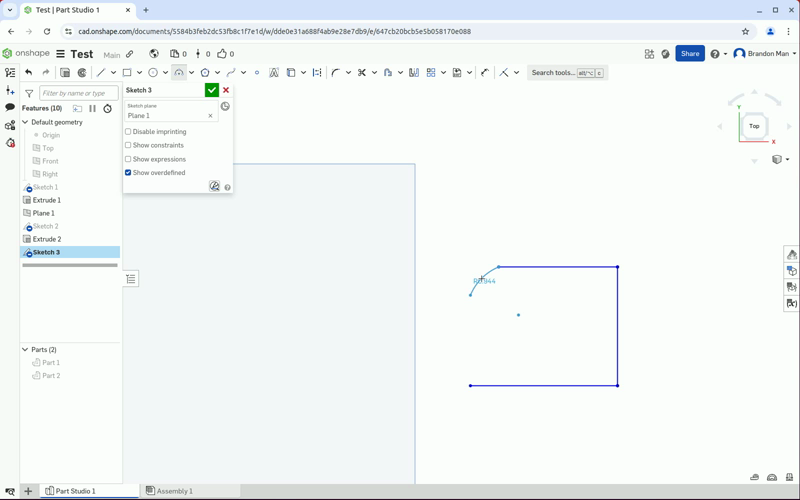
click(481, 278)
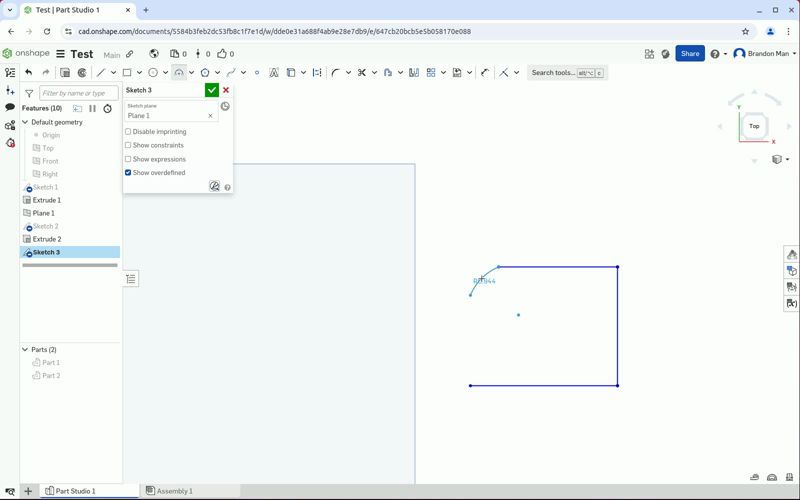
scroll(-6)
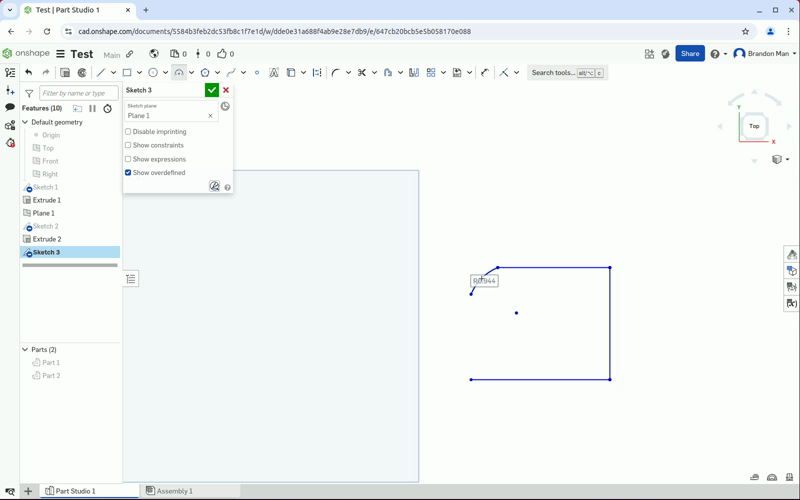
scroll(-6)
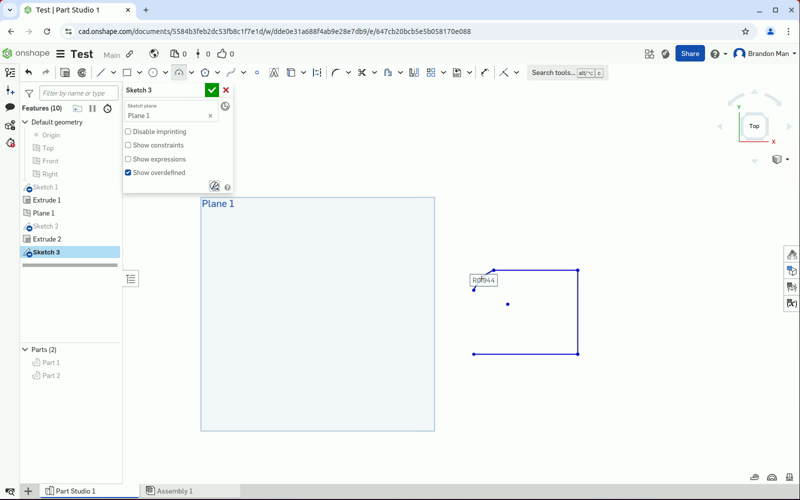
scroll(-6)
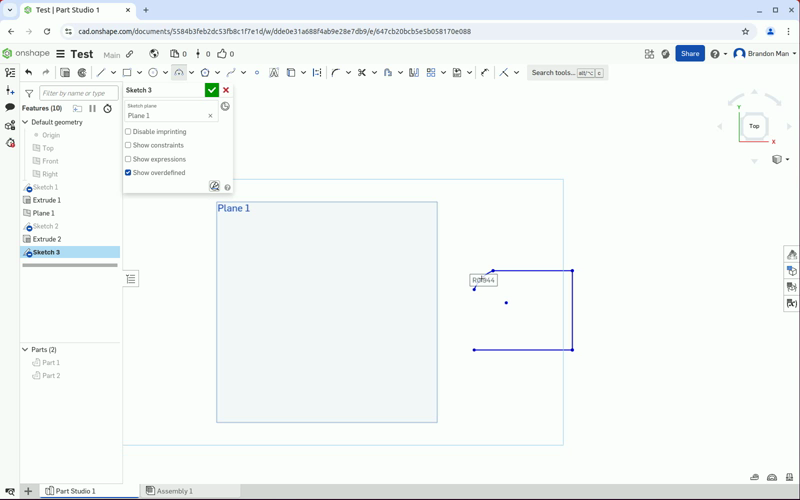
scroll(-6)
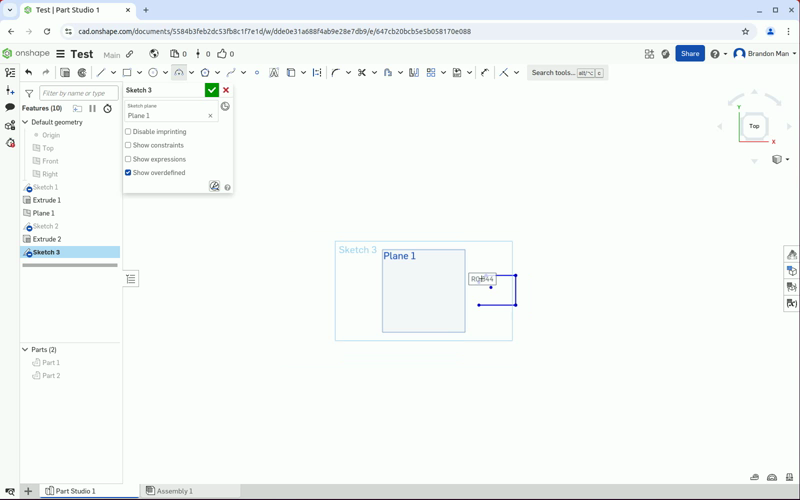
scroll(-6)
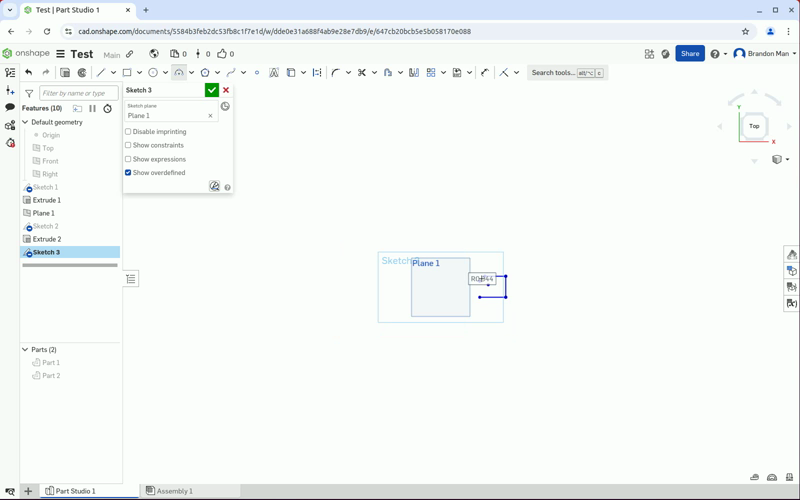
scroll(-6)
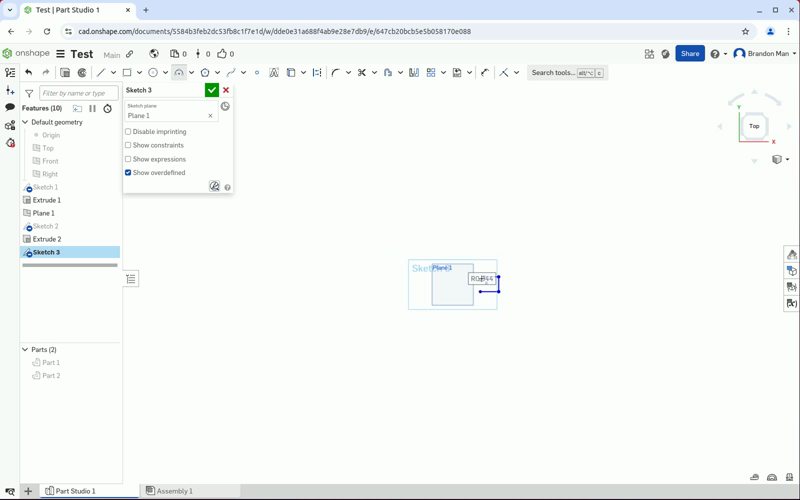
scroll(-6)
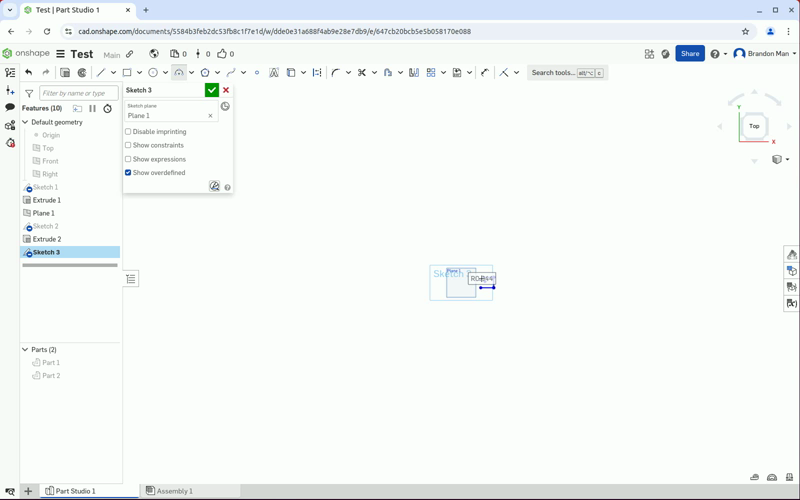
key_up(shift)
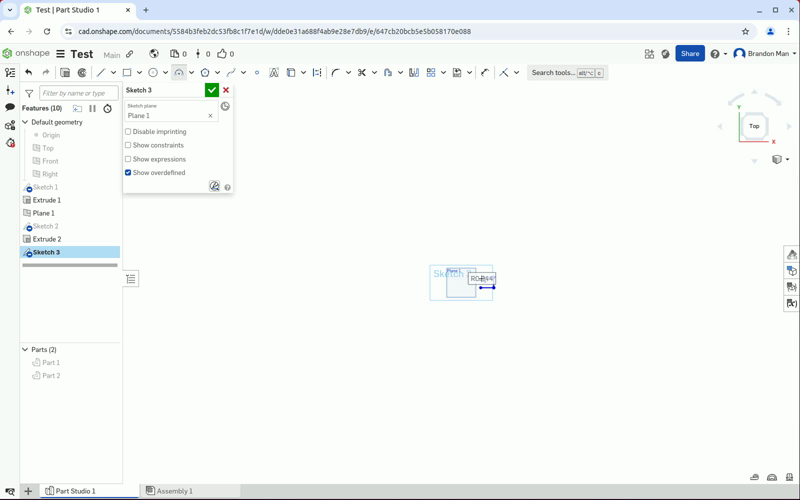
key(esc)
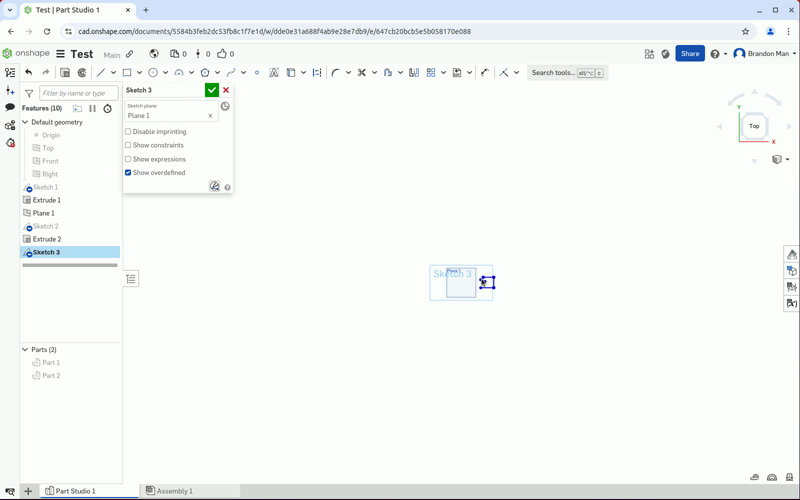
key(l)
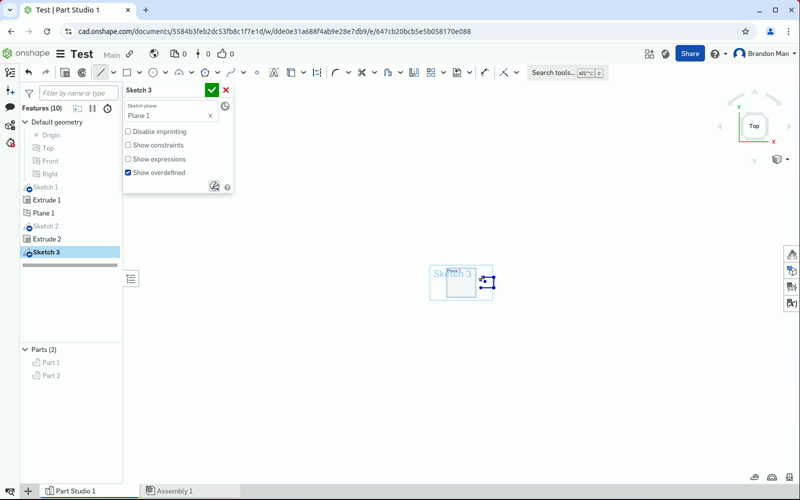
mouse_move(480, 279)
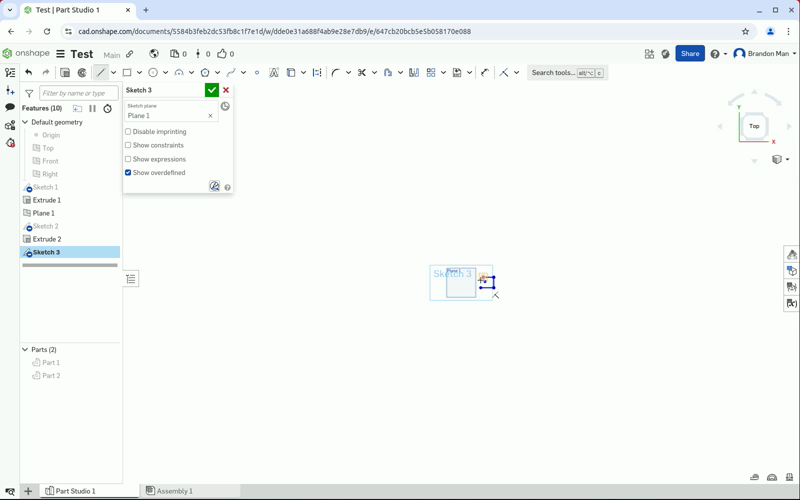
scroll(6)
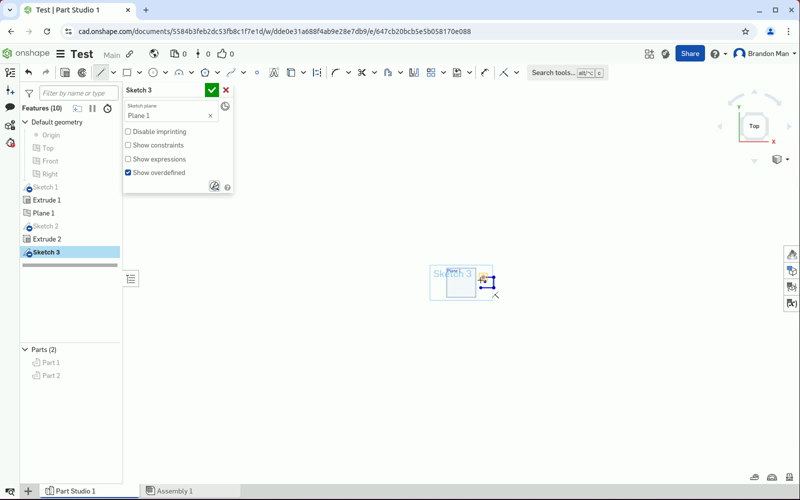
scroll(6)
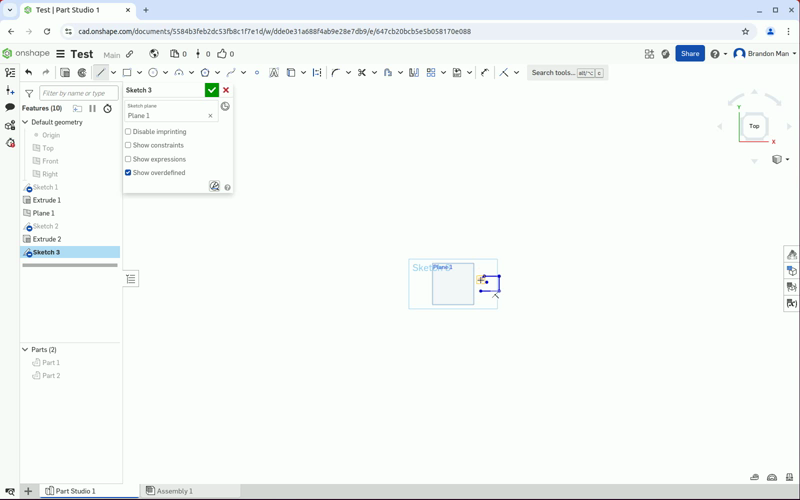
scroll(6)
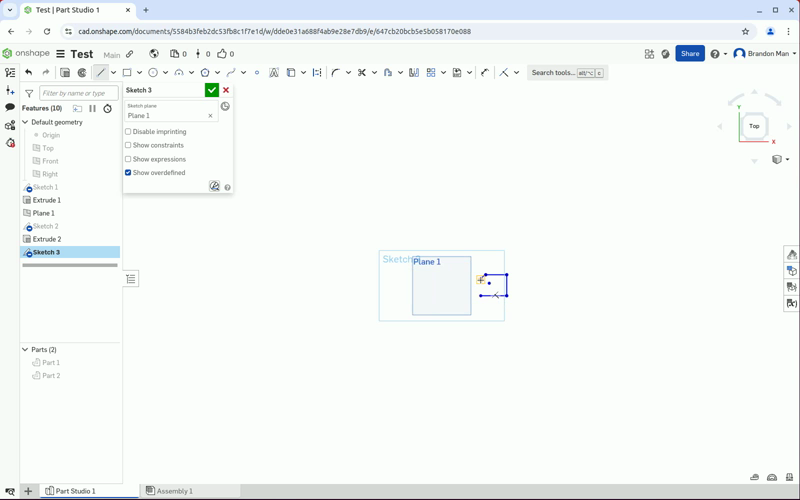
scroll(6)
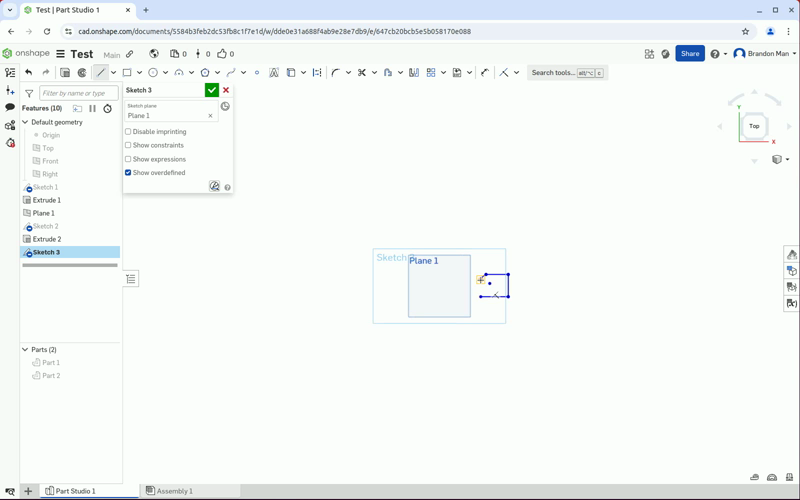
scroll(6)
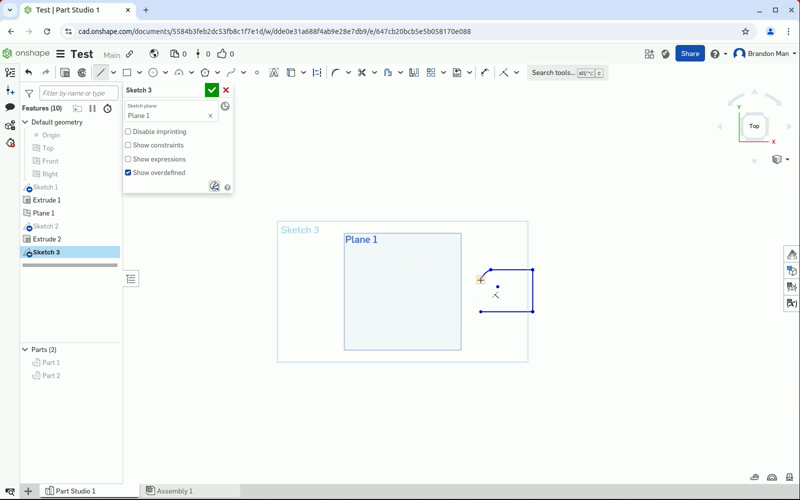
scroll(6)
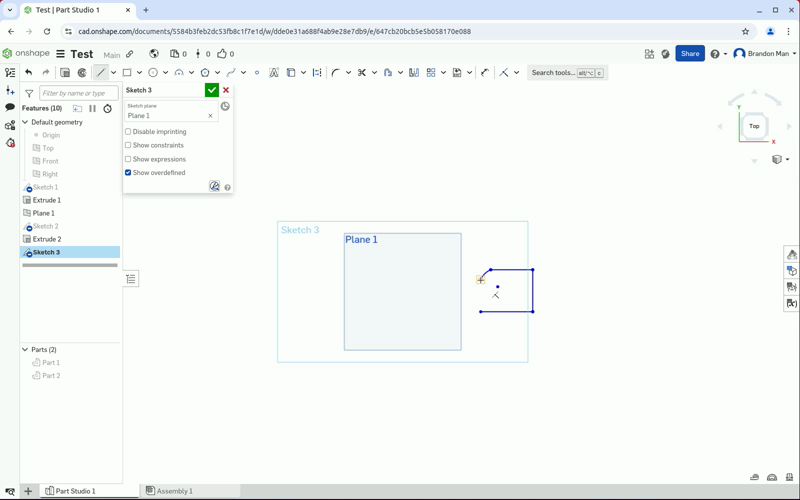
scroll(6)
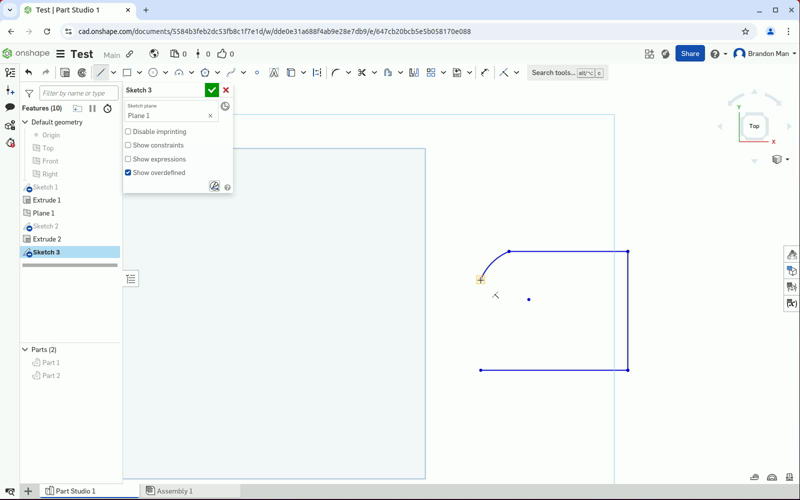
click(480, 279)
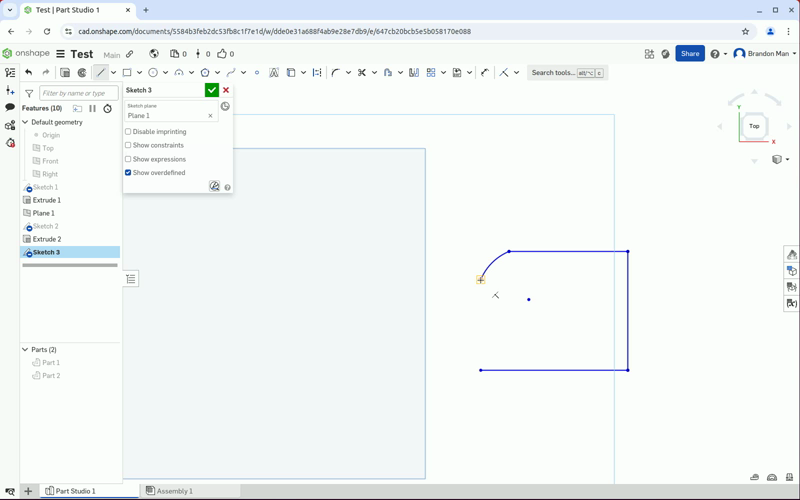
scroll(-6)
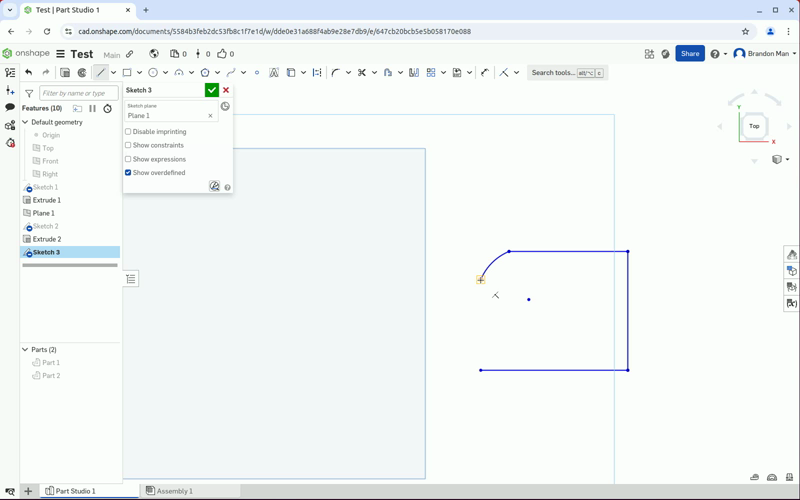
scroll(-6)
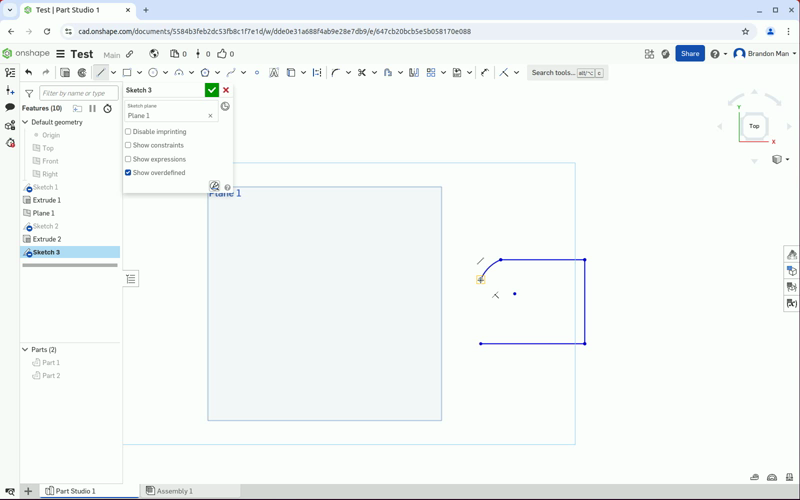
scroll(-6)
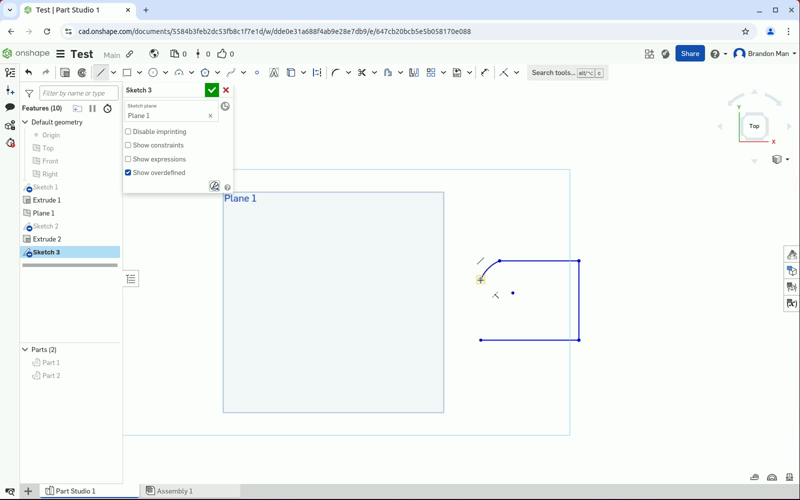
scroll(-6)
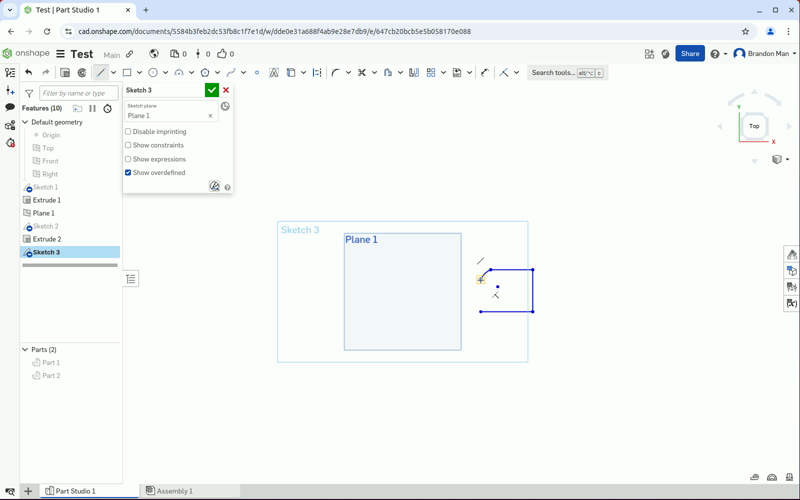
scroll(-6)
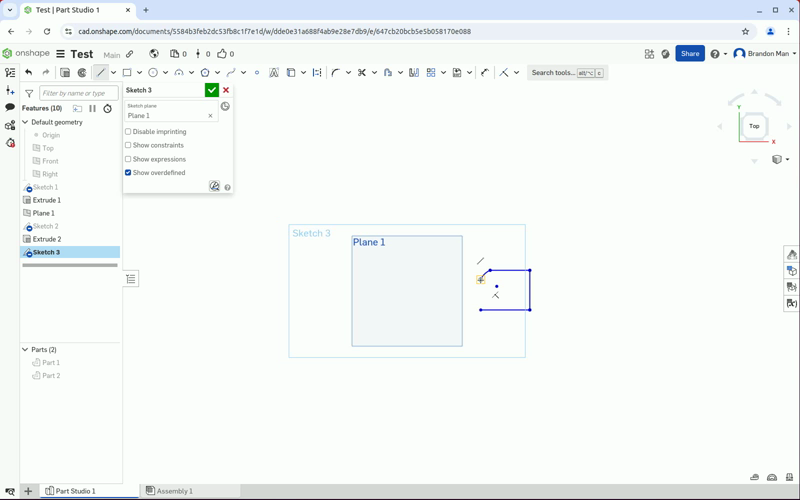
scroll(-6)
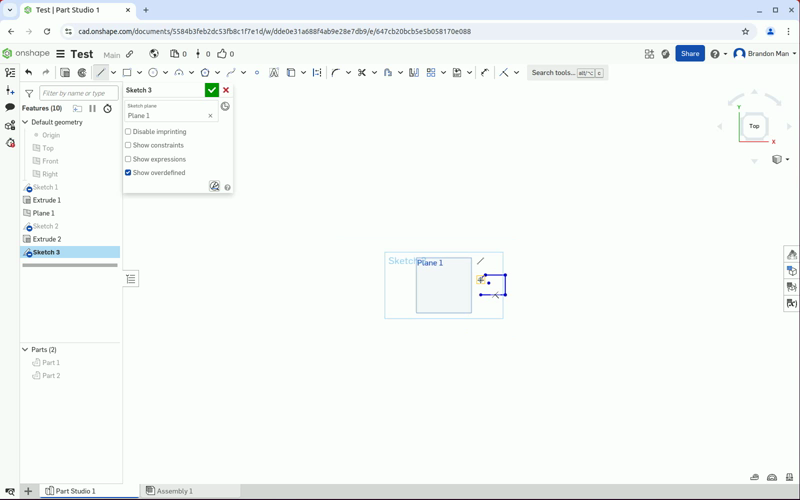
scroll(-6)
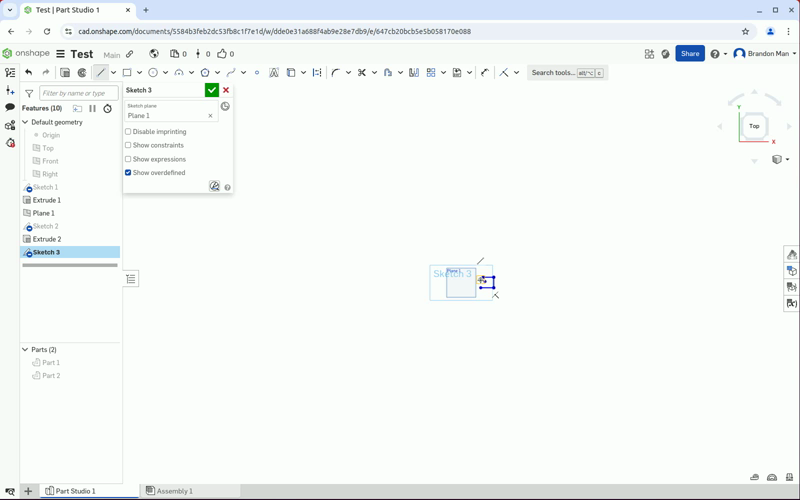
mouse_move(510, 279)
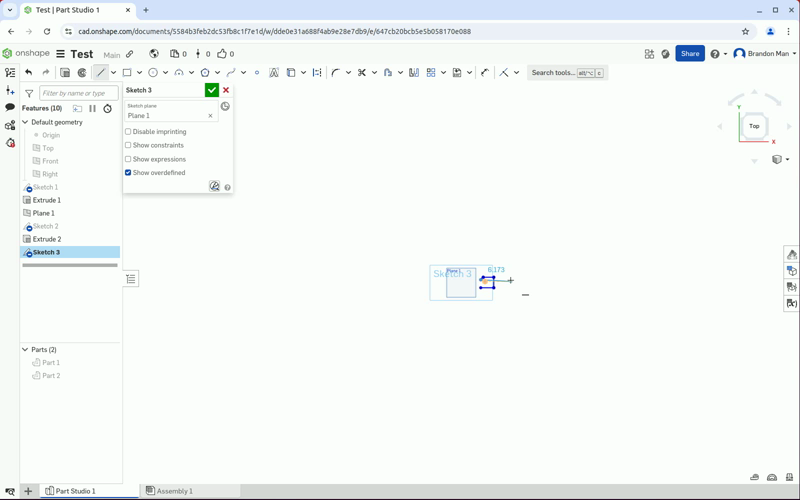
key_down(shift)
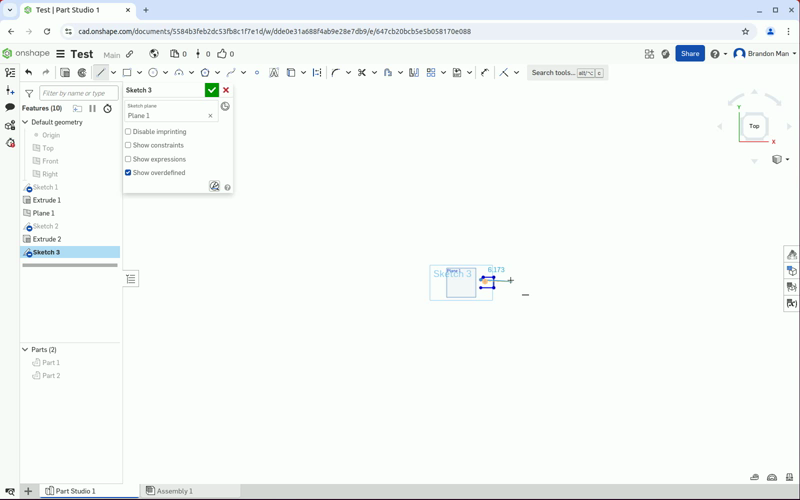
mouse_move(480, 287)
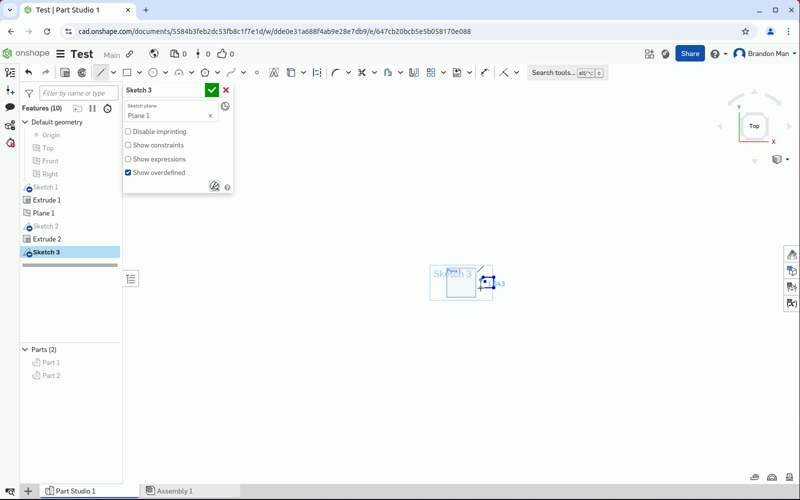
key_up(shift)
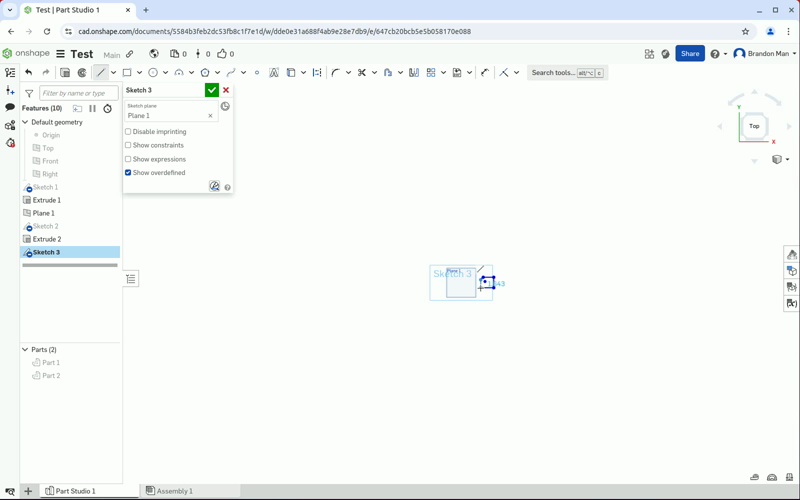
click(480, 287)
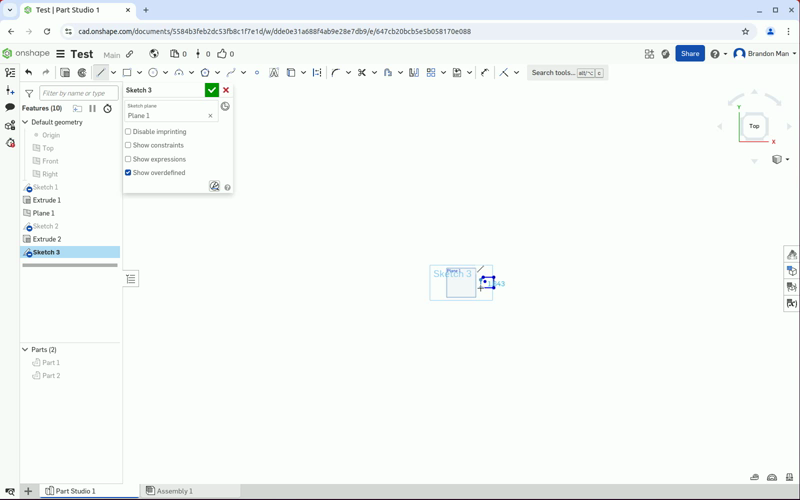
key(esc)
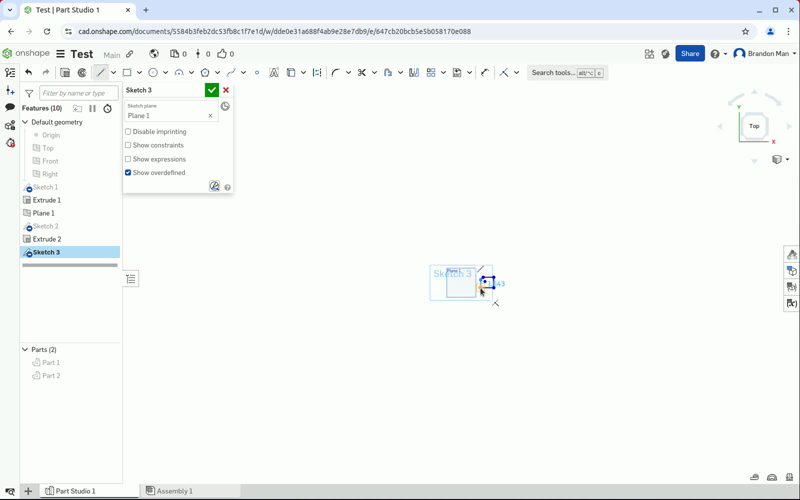
key(c)
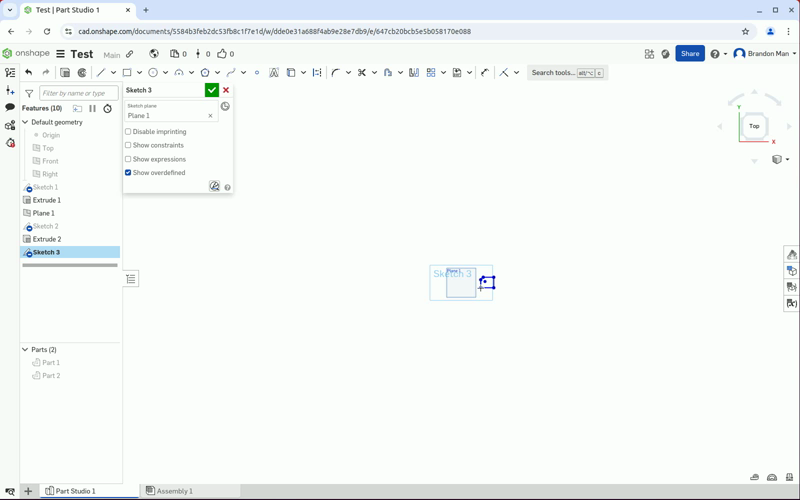
key_down(shift)
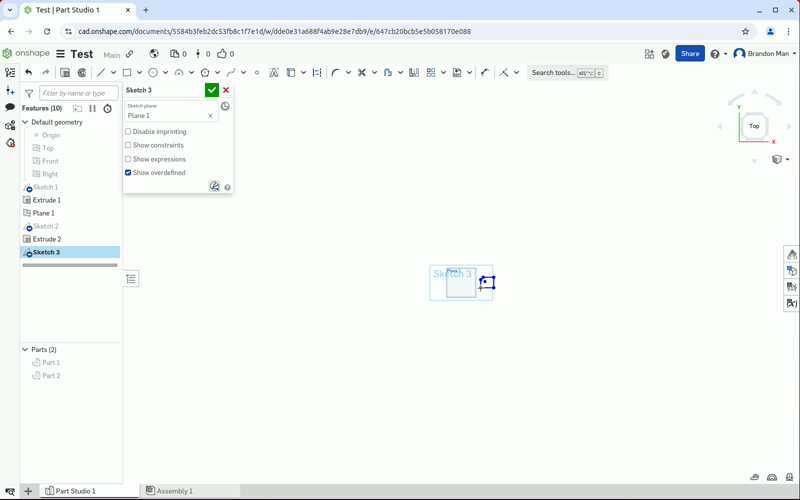
mouse_move(484, 282)
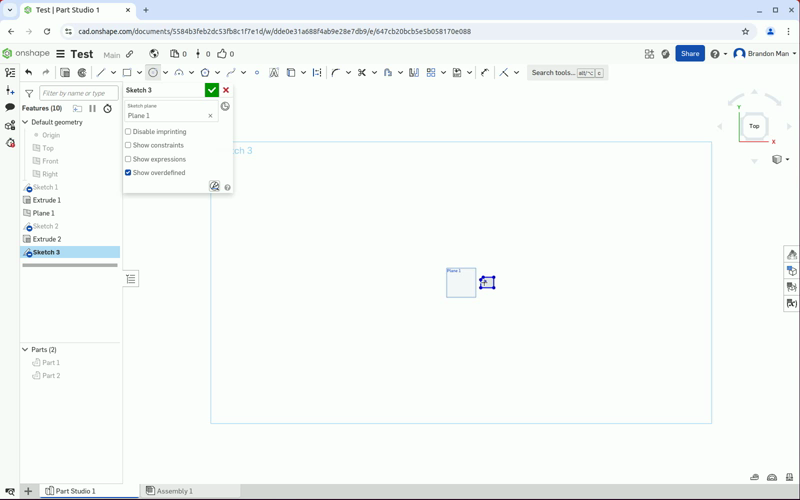
scroll(6)
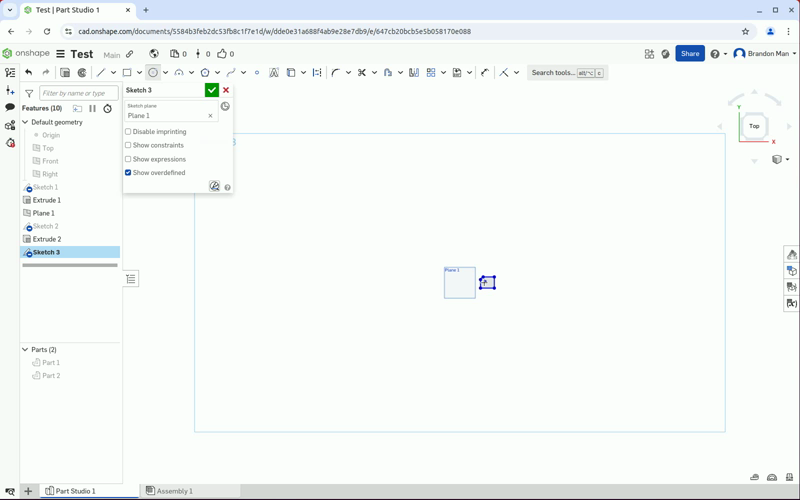
scroll(6)
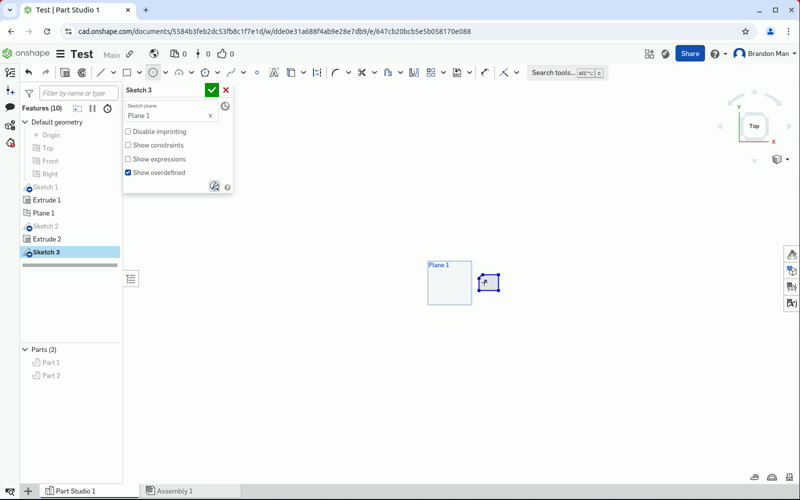
scroll(6)
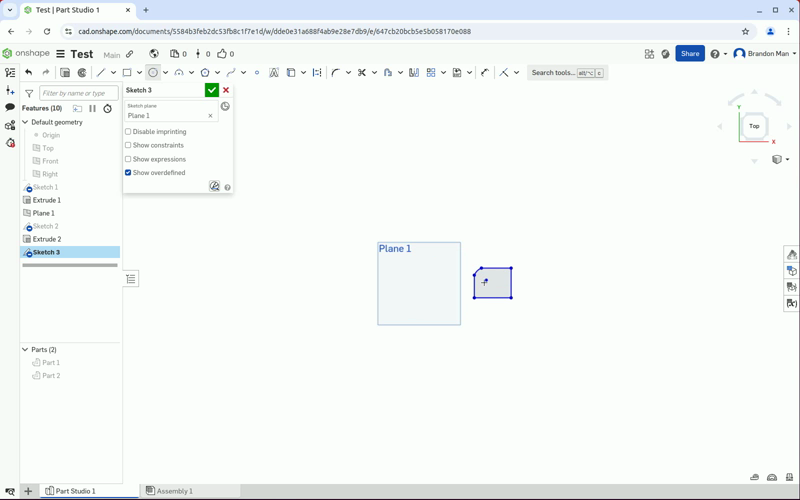
scroll(6)
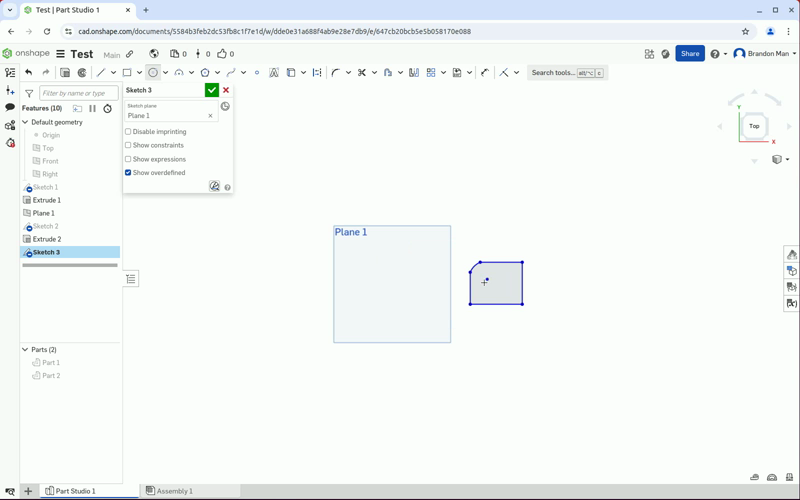
scroll(6)
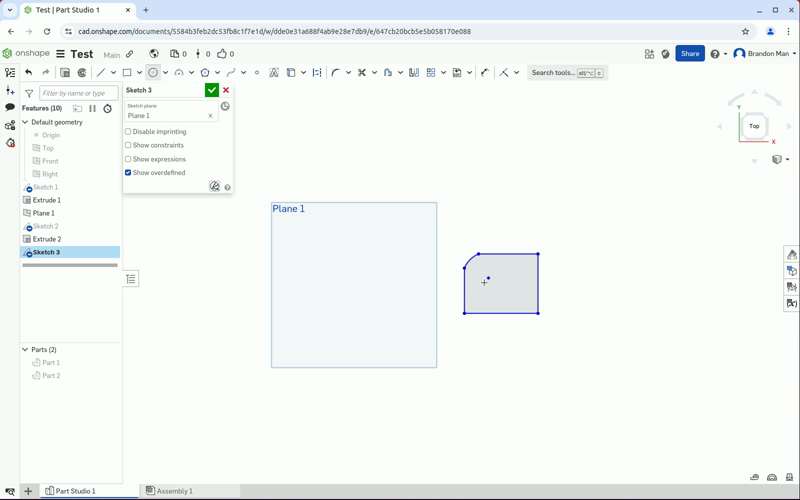
scroll(6)
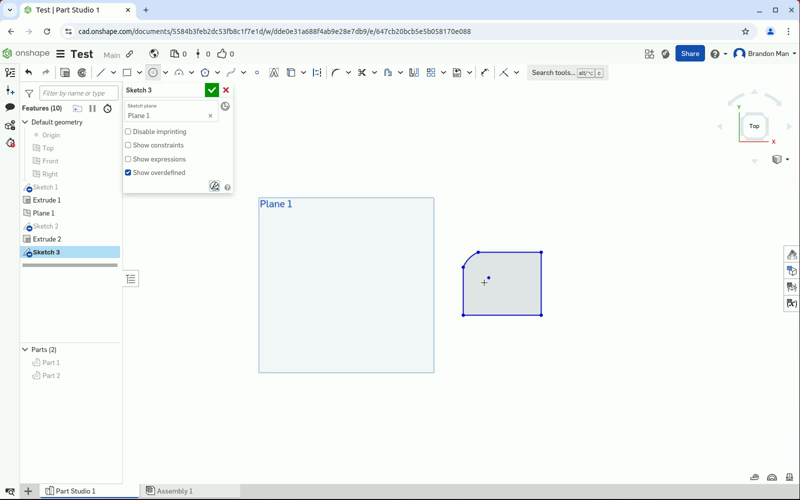
scroll(6)
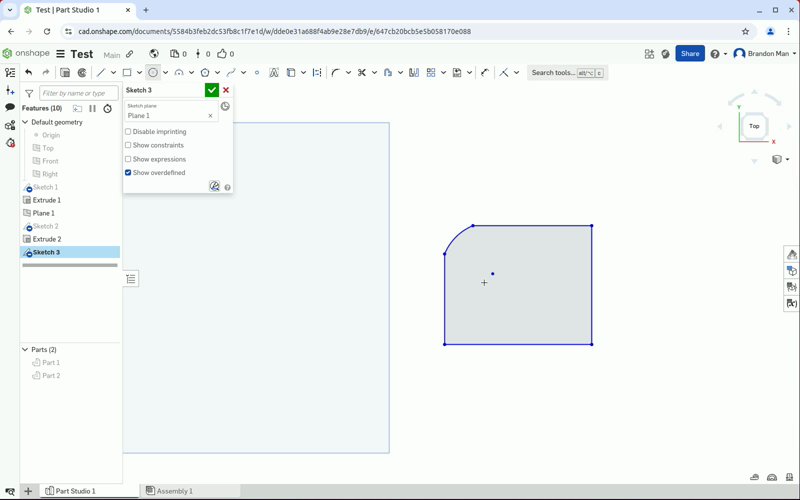
click(484, 282)
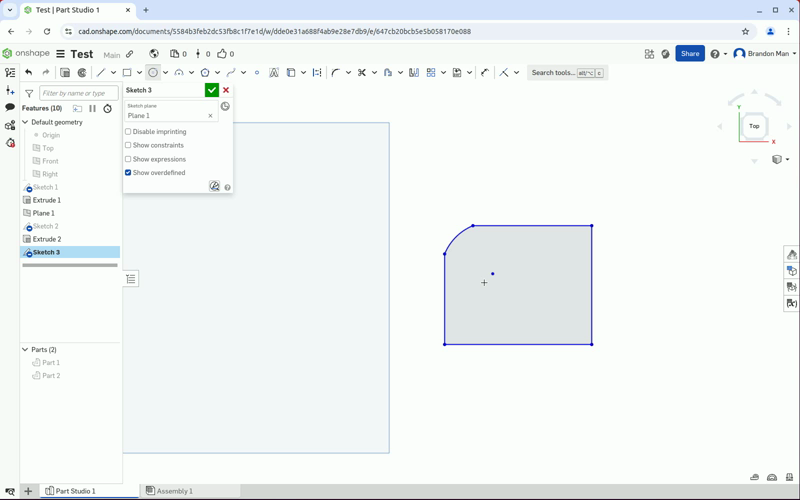
scroll(-6)
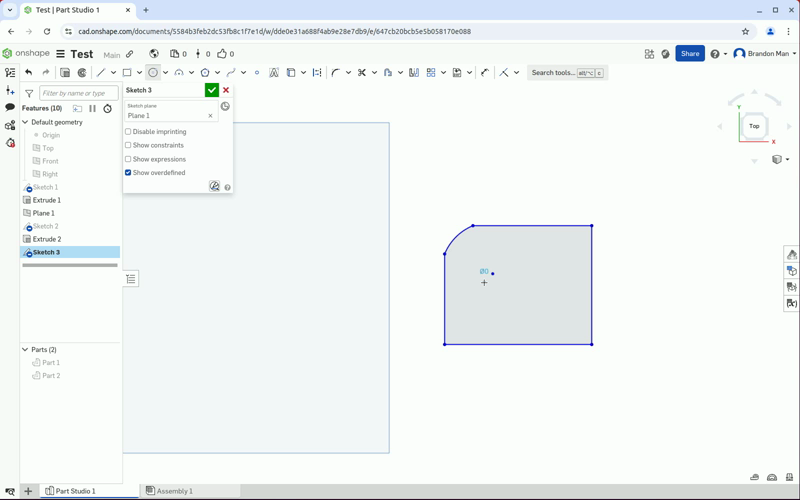
scroll(-6)
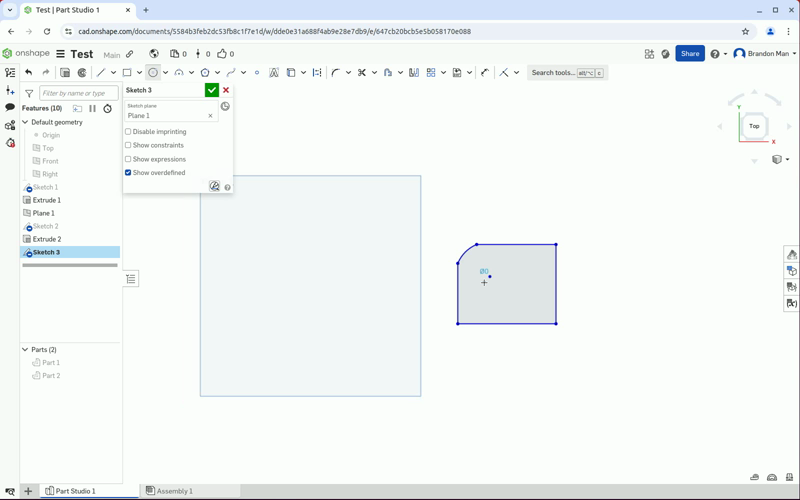
scroll(-6)
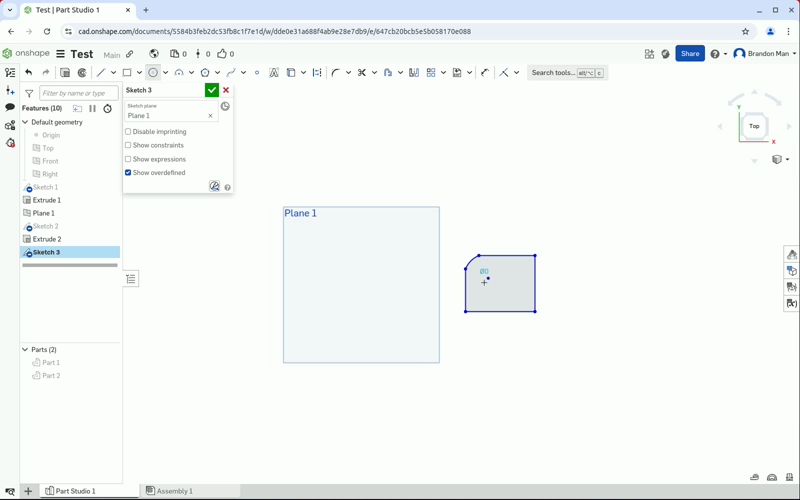
scroll(-6)
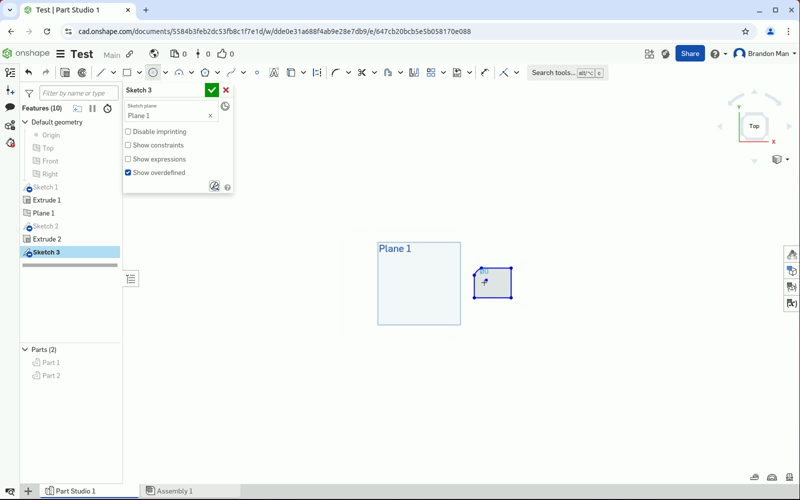
scroll(-6)
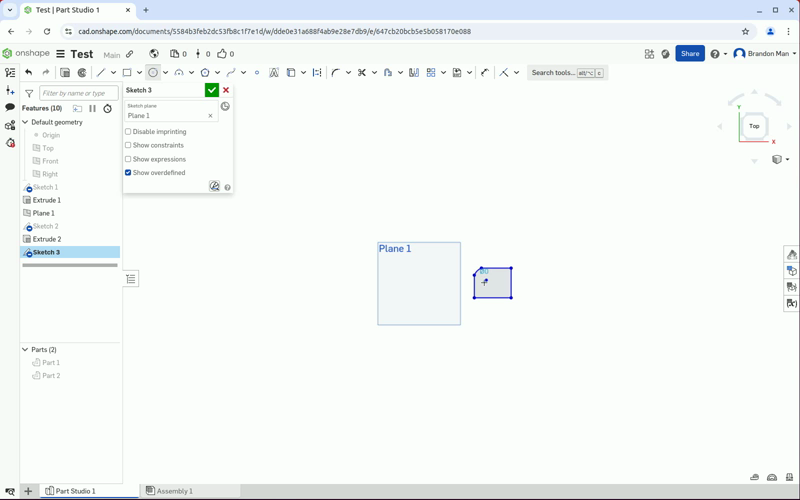
scroll(-6)
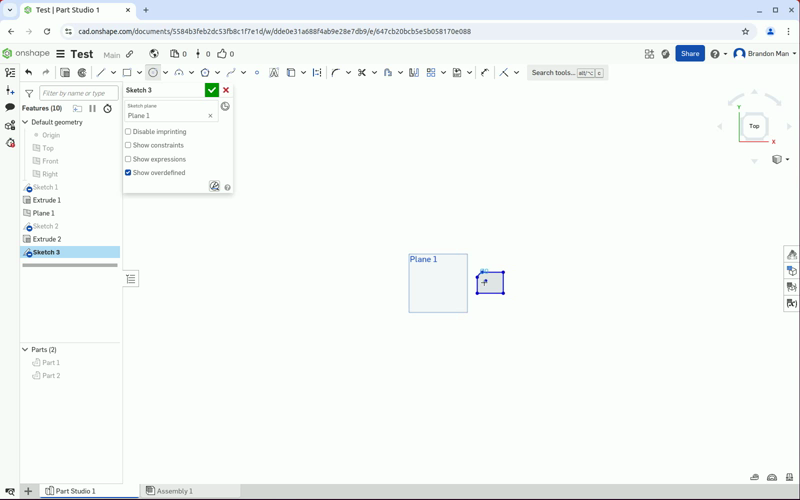
scroll(-6)
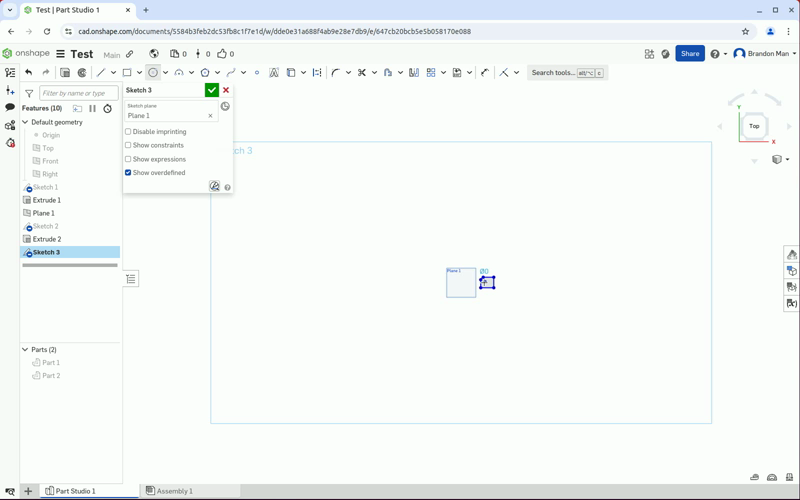
key_up(shift)
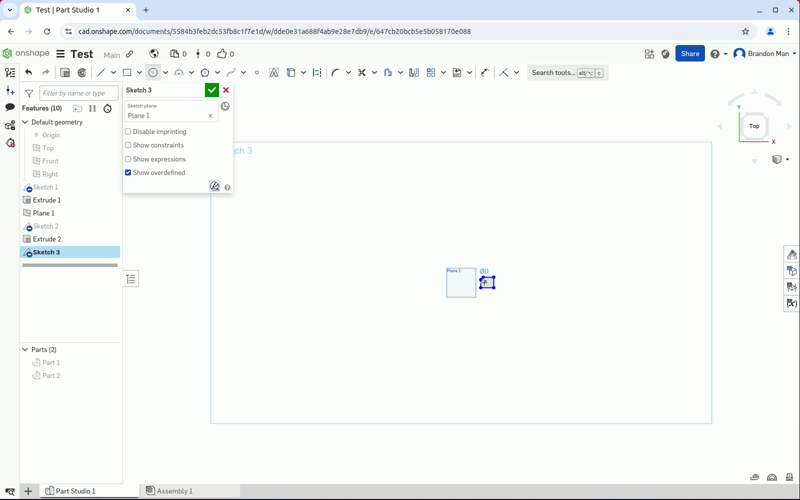
mouse_move(486, 282)
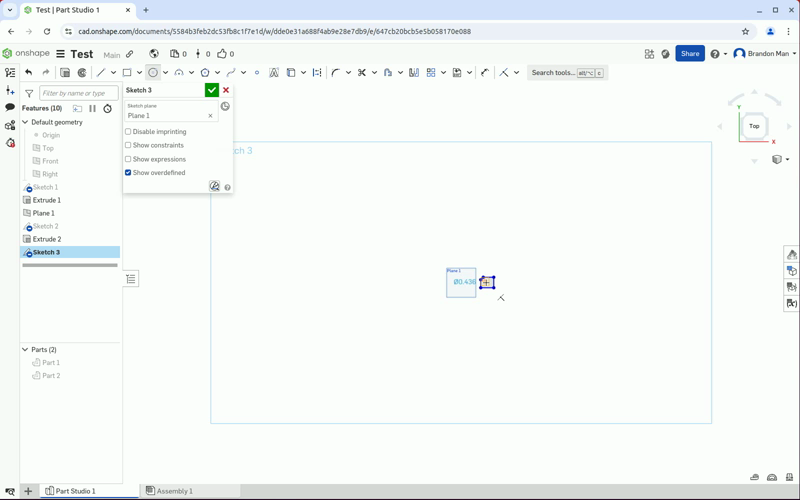
scroll(6)
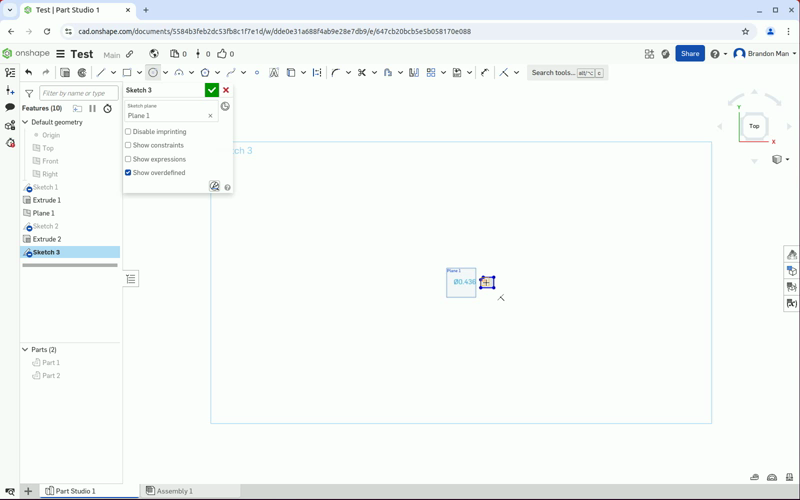
scroll(6)
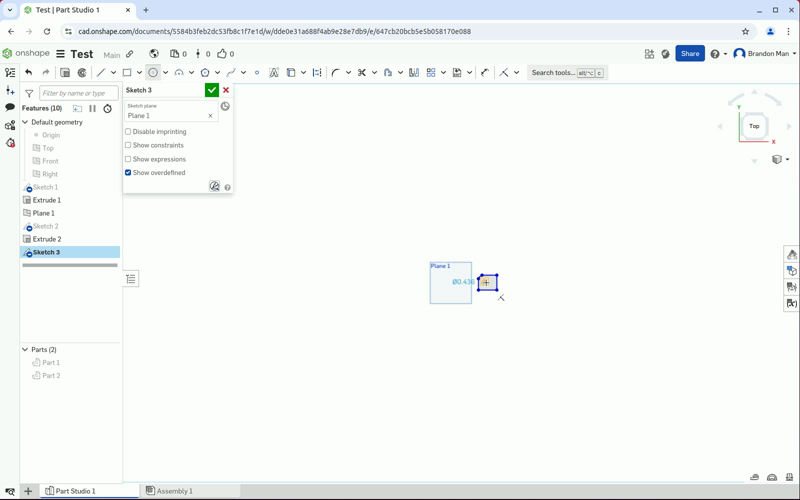
scroll(6)
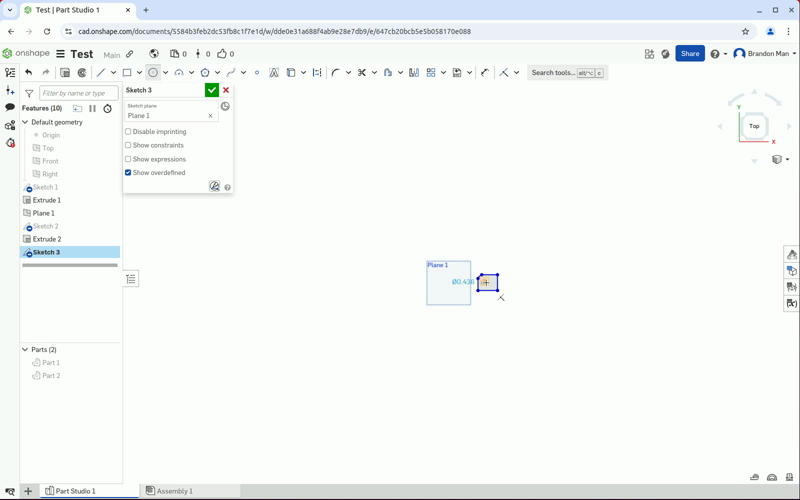
scroll(6)
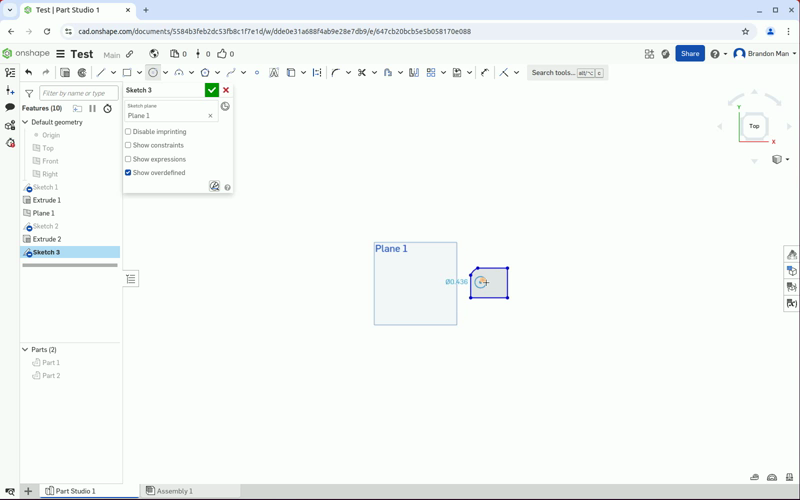
scroll(6)
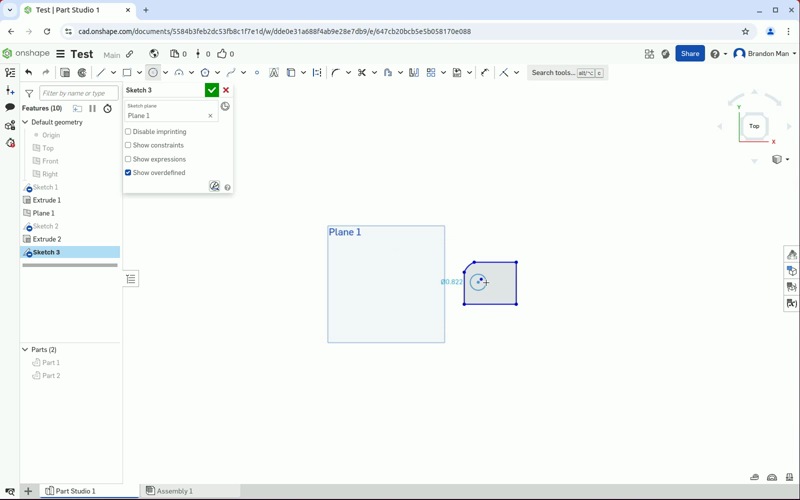
scroll(6)
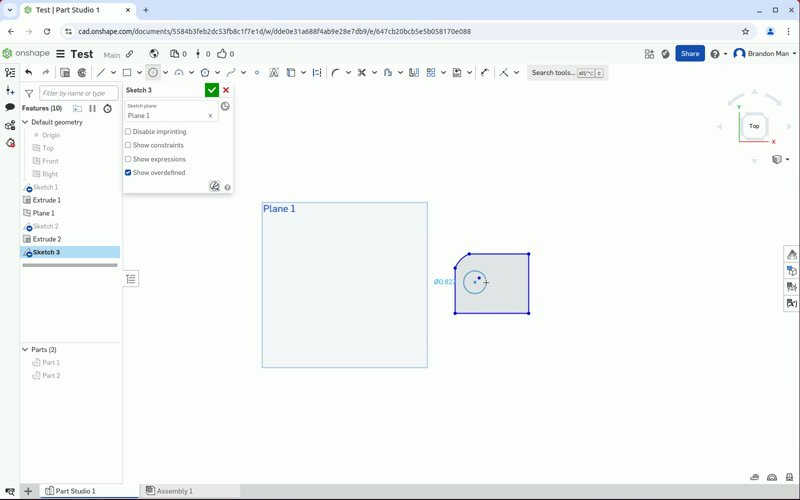
scroll(6)
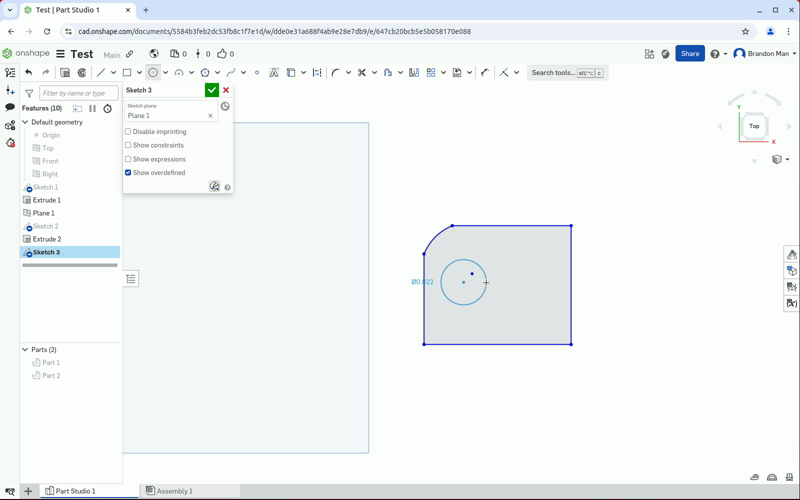
click(486, 282)
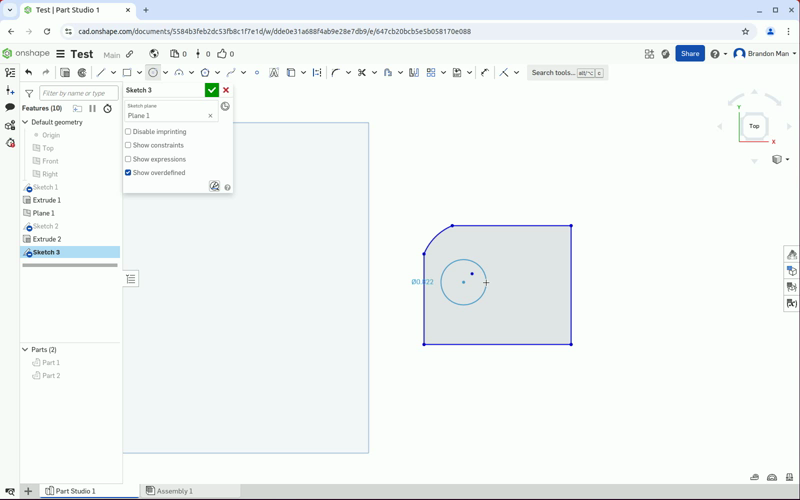
scroll(-6)
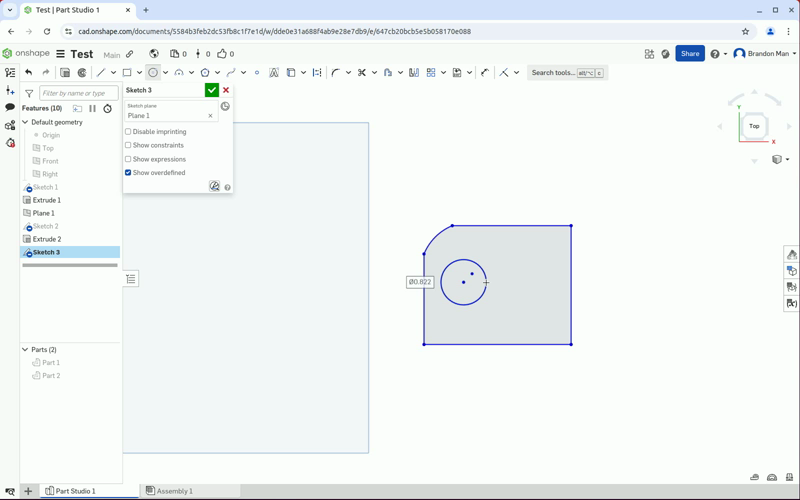
scroll(-6)
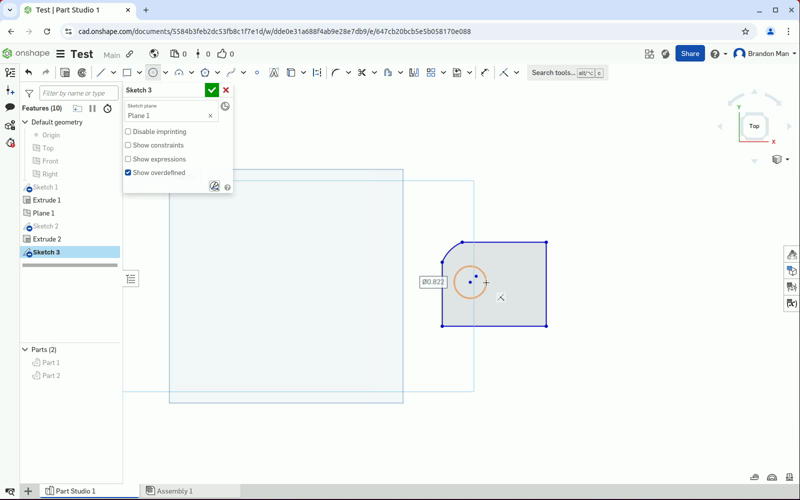
scroll(-6)
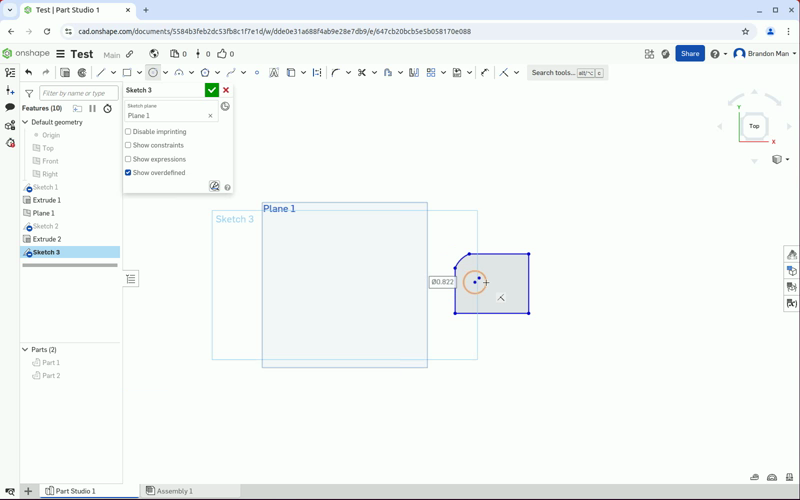
scroll(-6)
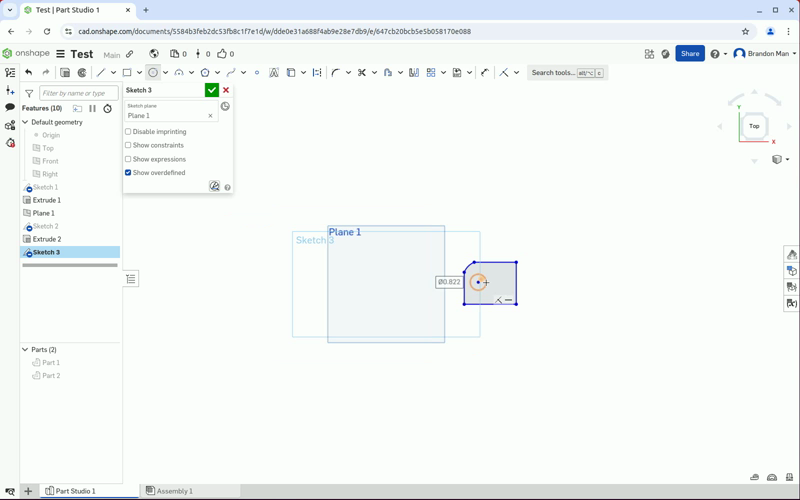
scroll(-6)
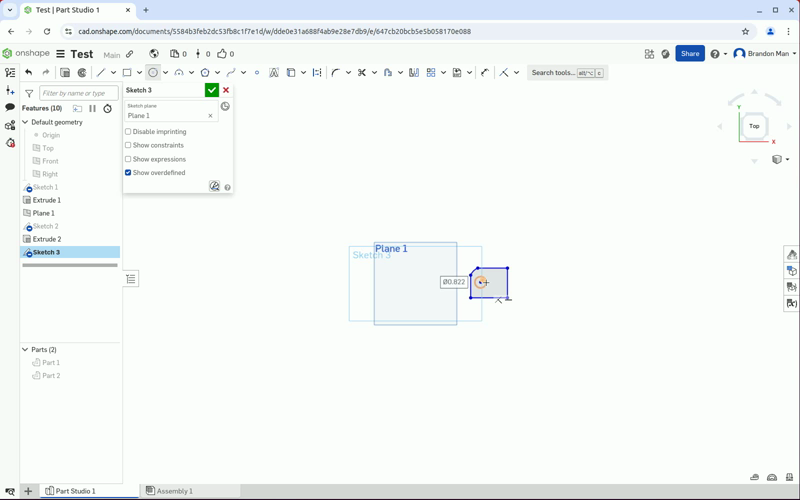
scroll(-6)
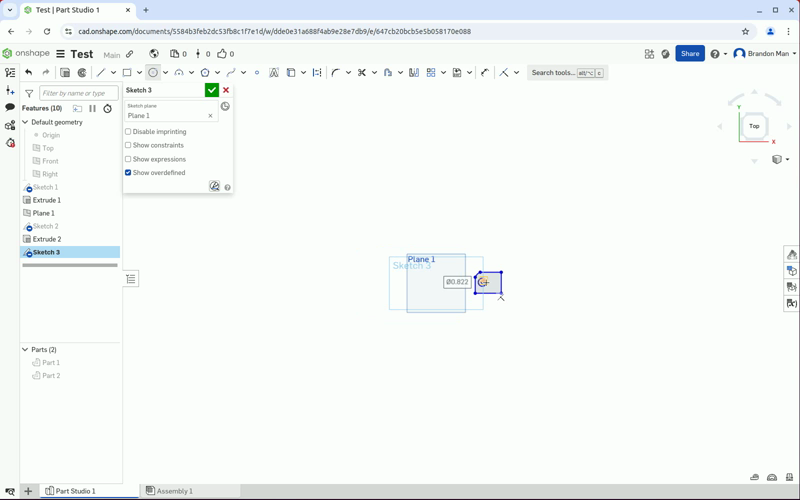
scroll(-6)
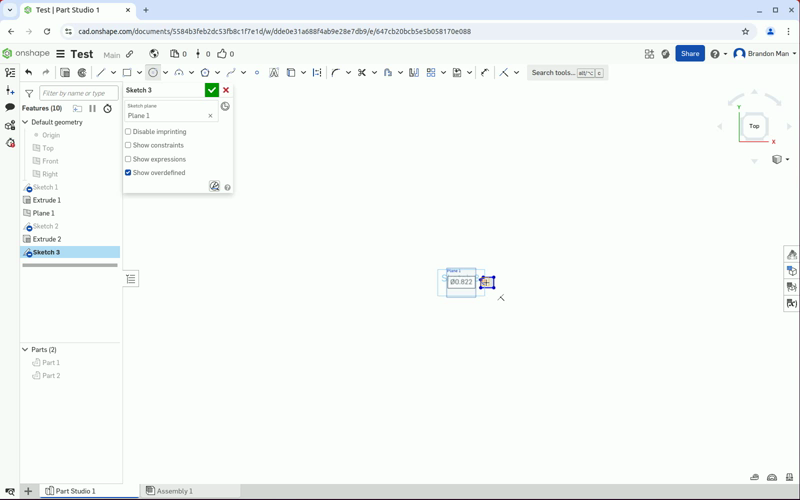
key(esc)
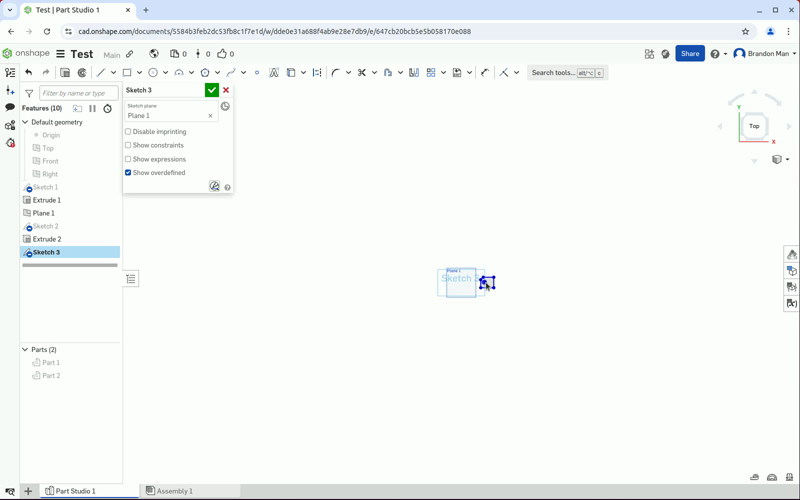
key(c)
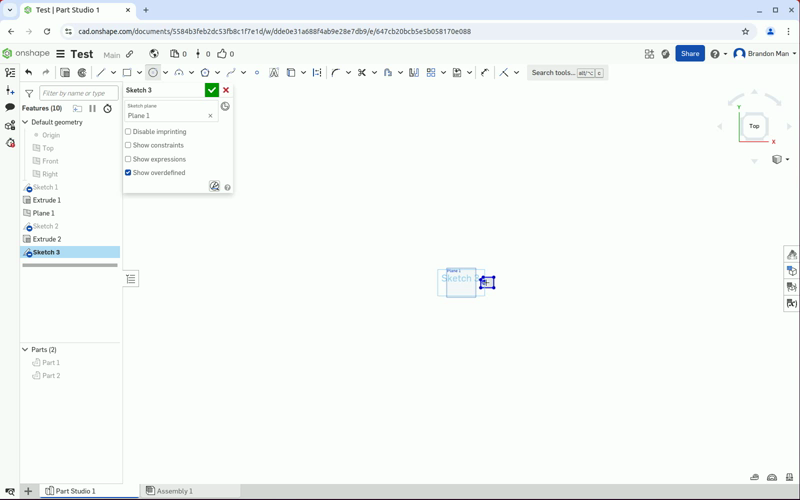
key_down(shift)
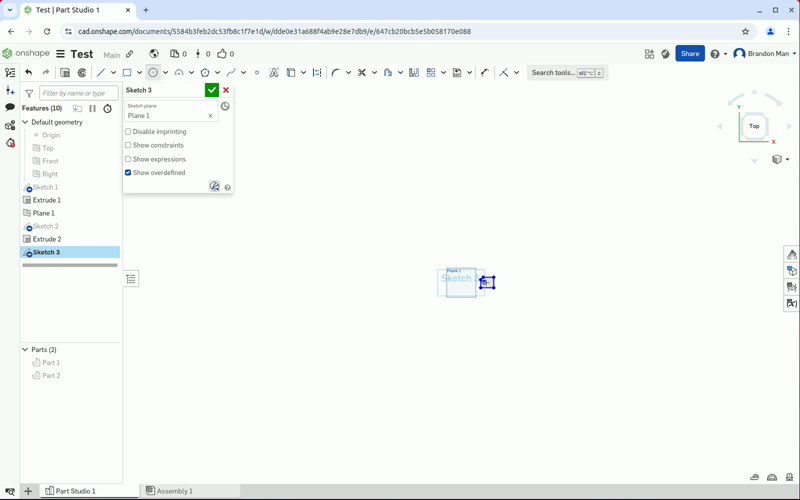
mouse_move(491, 282)
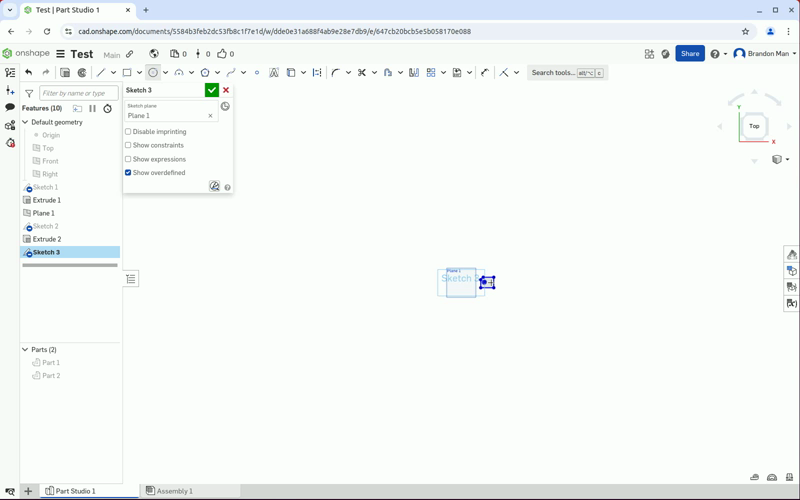
click(491, 282)
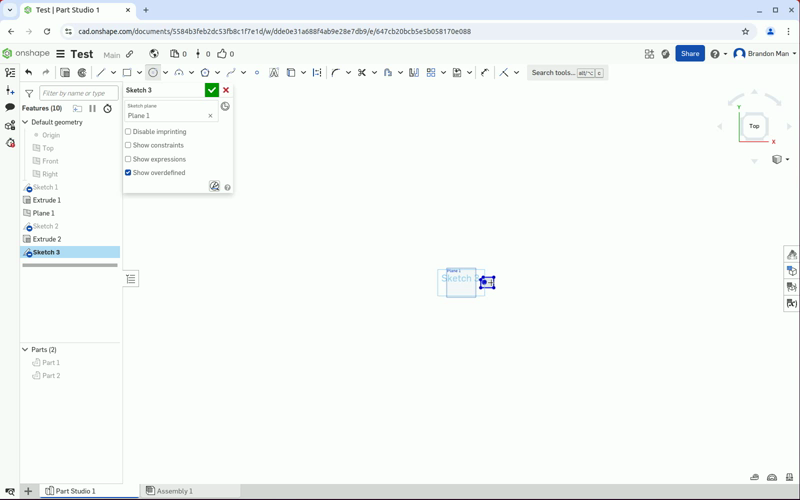
key_up(shift)
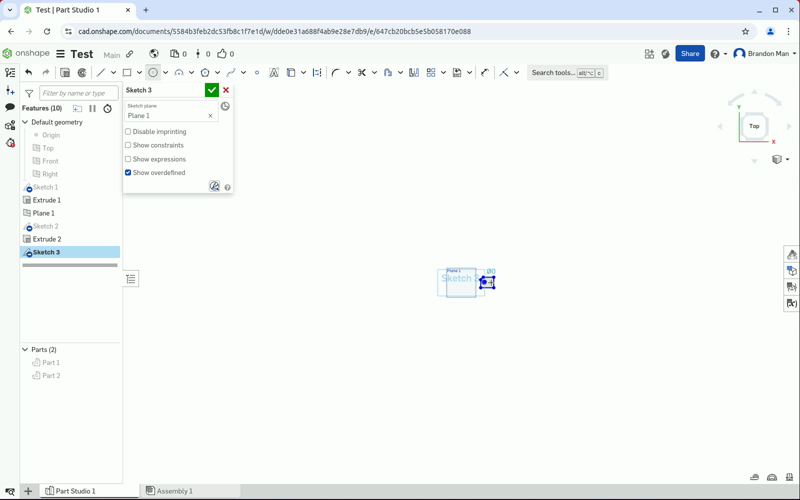
mouse_move(492, 282)
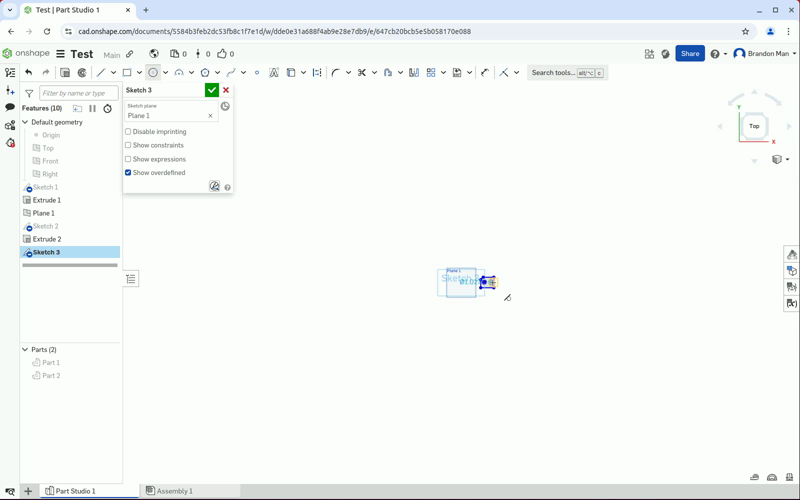
scroll(6)
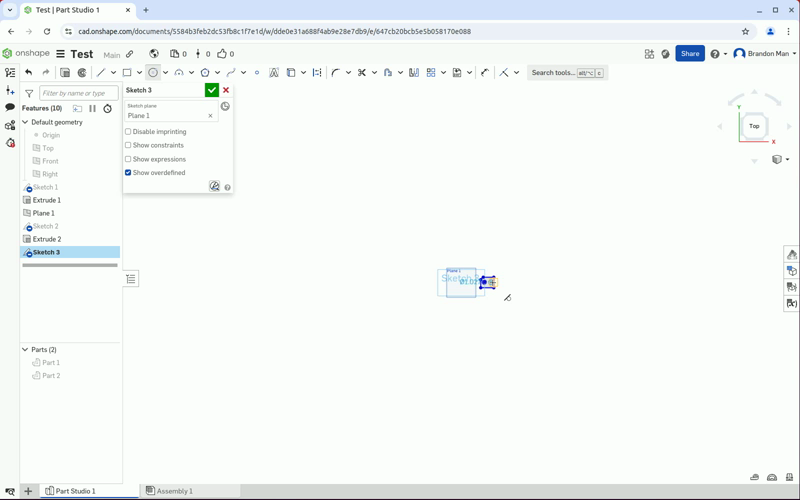
scroll(6)
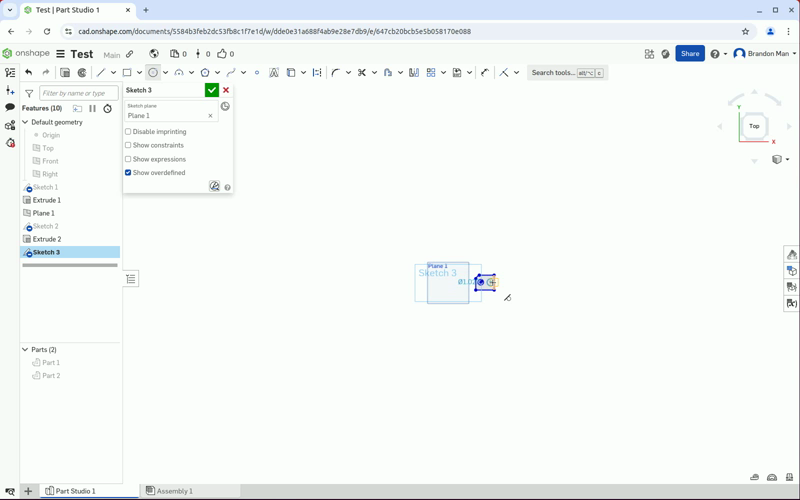
scroll(6)
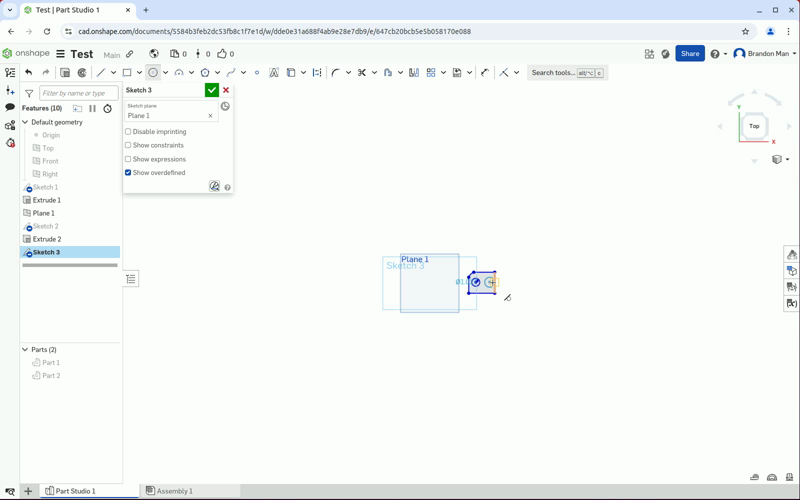
scroll(6)
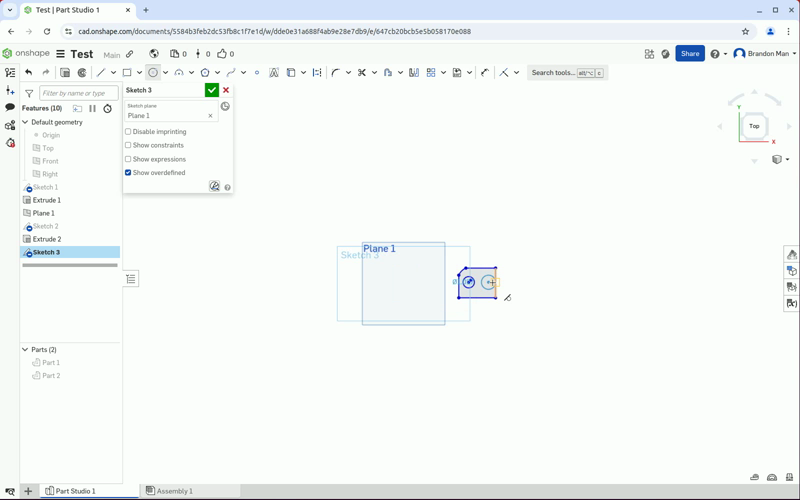
scroll(6)
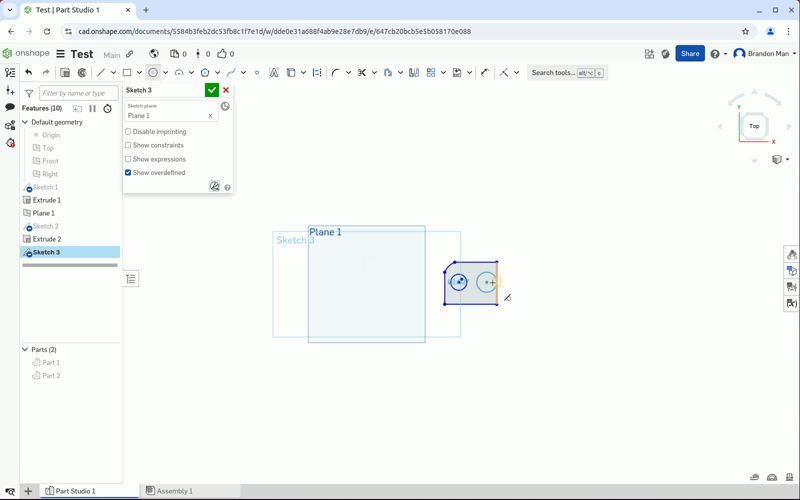
scroll(6)
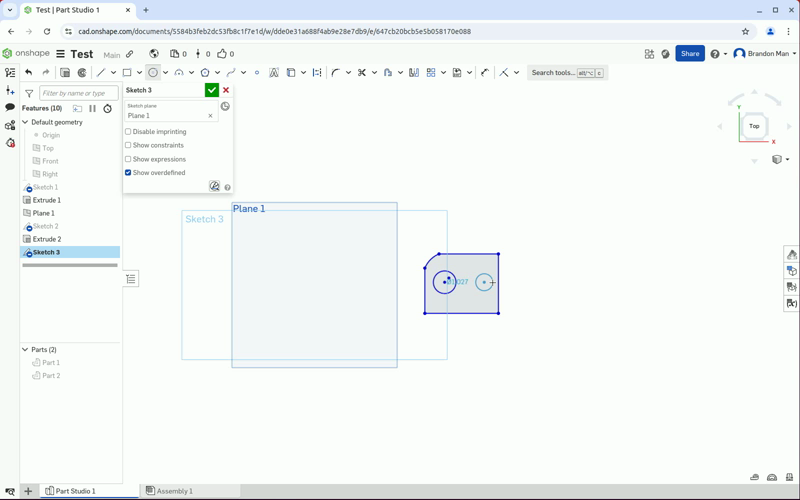
scroll(6)
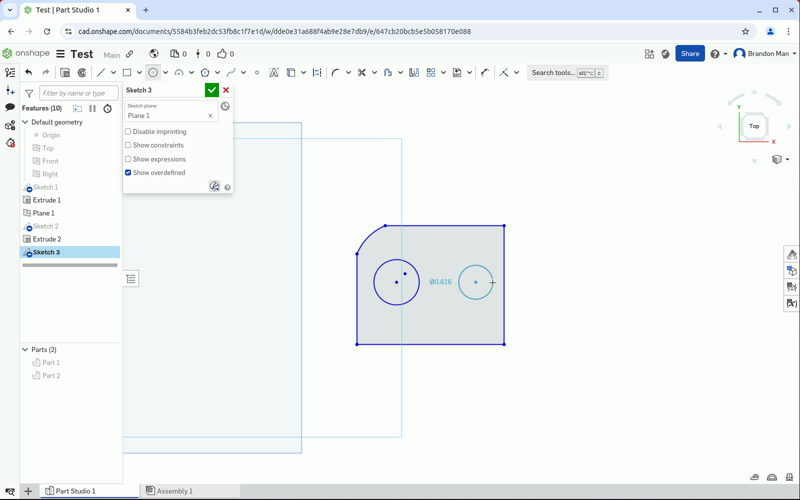
click(492, 282)
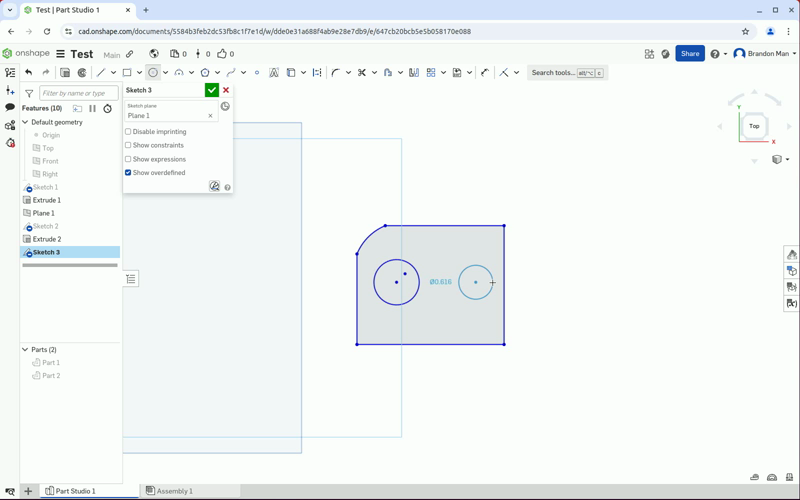
scroll(-6)
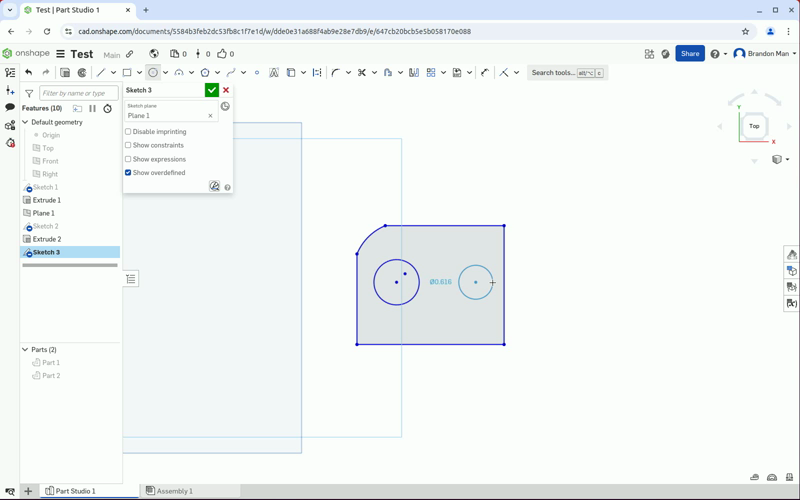
scroll(-6)
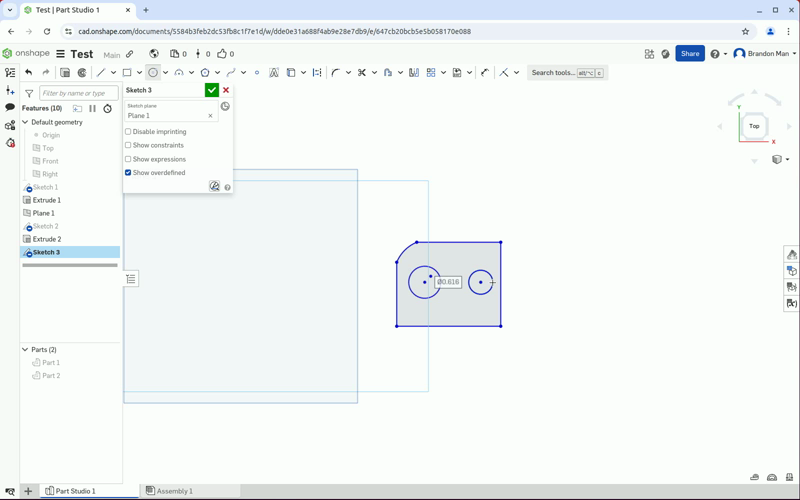
scroll(-6)
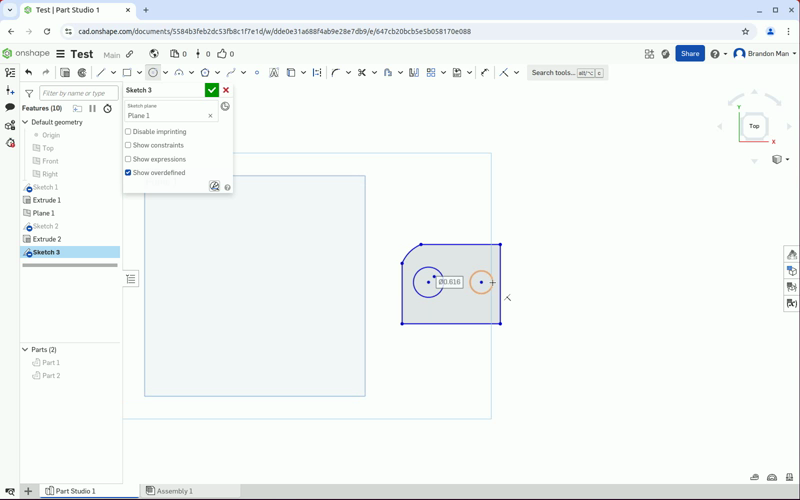
scroll(-6)
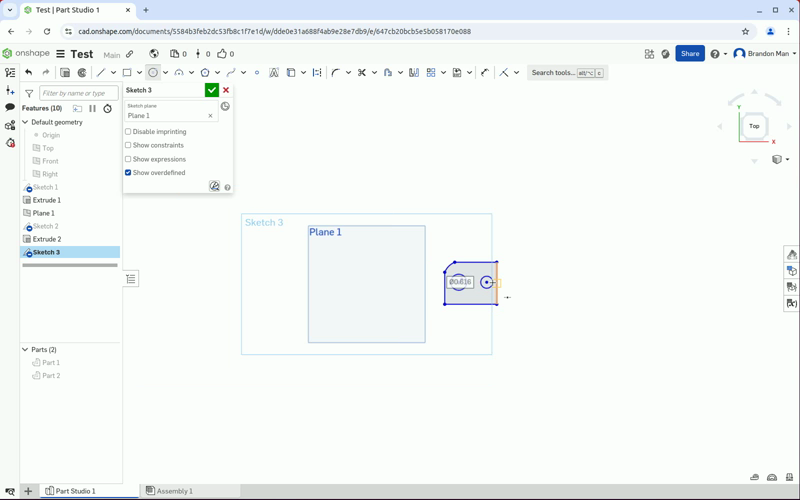
scroll(-6)
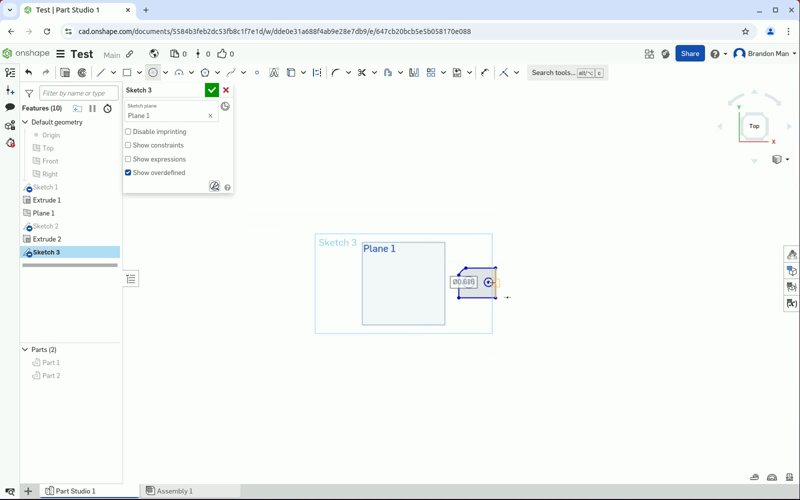
scroll(-6)
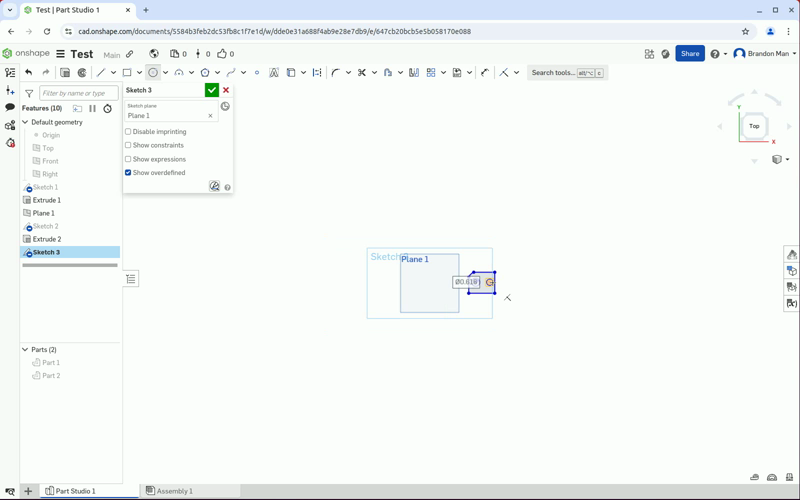
scroll(-6)
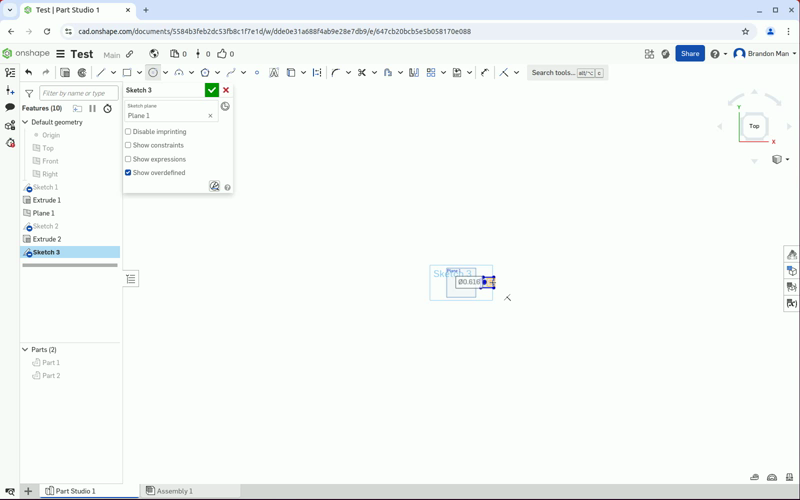
key(esc)
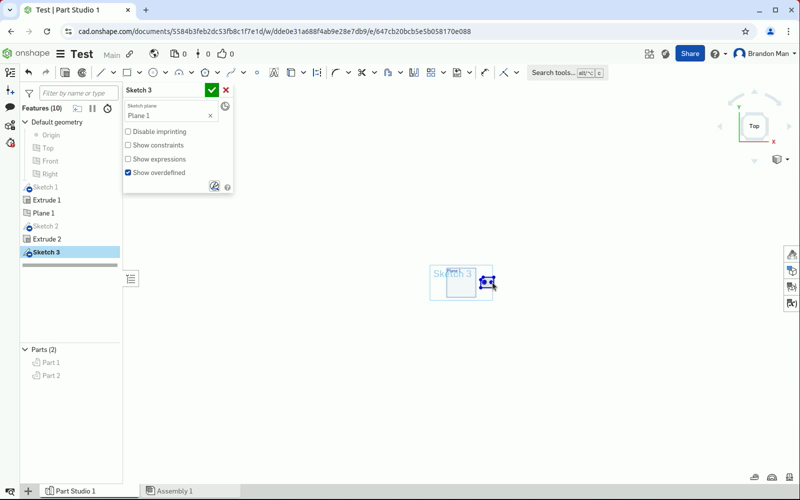
mouse_move(482, 286)
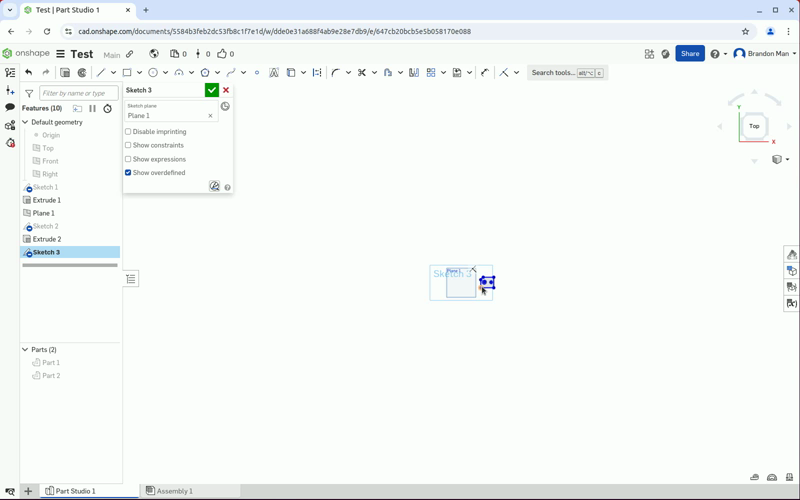
scroll(6)
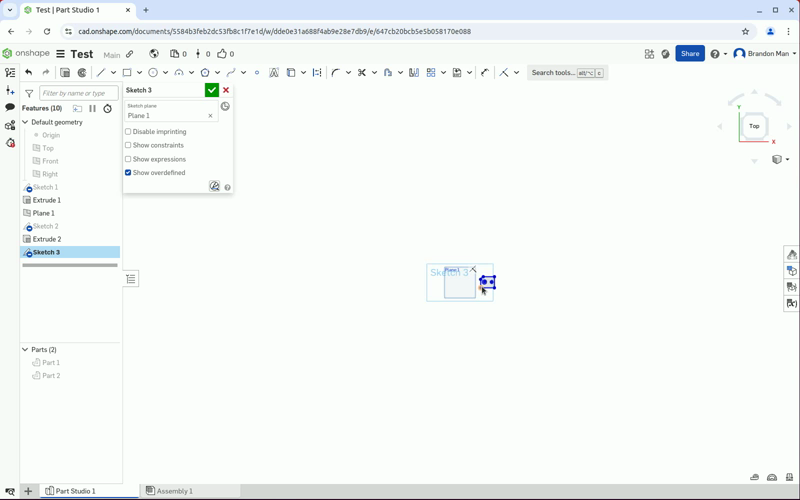
scroll(6)
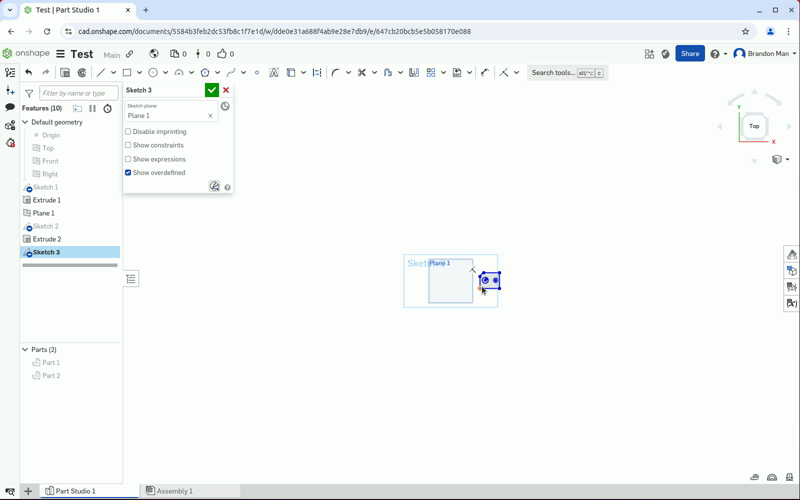
scroll(6)
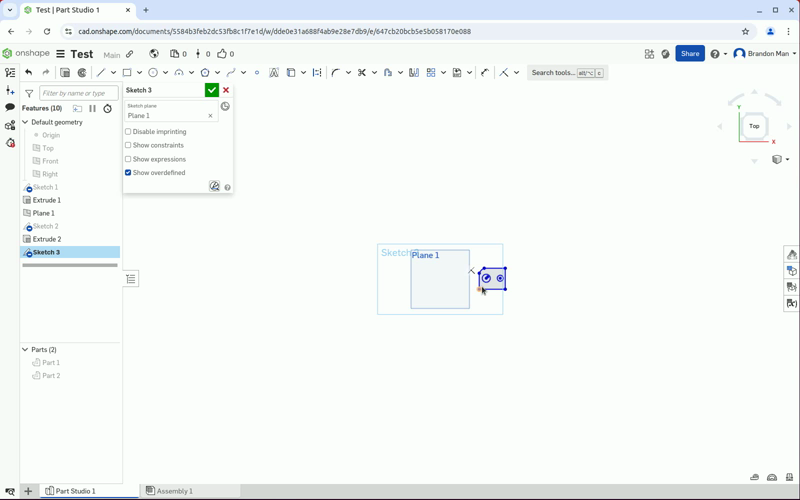
scroll(6)
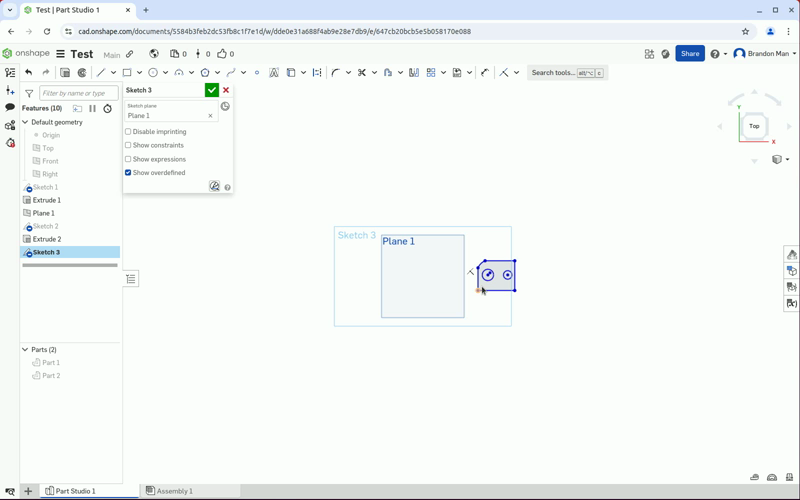
scroll(6)
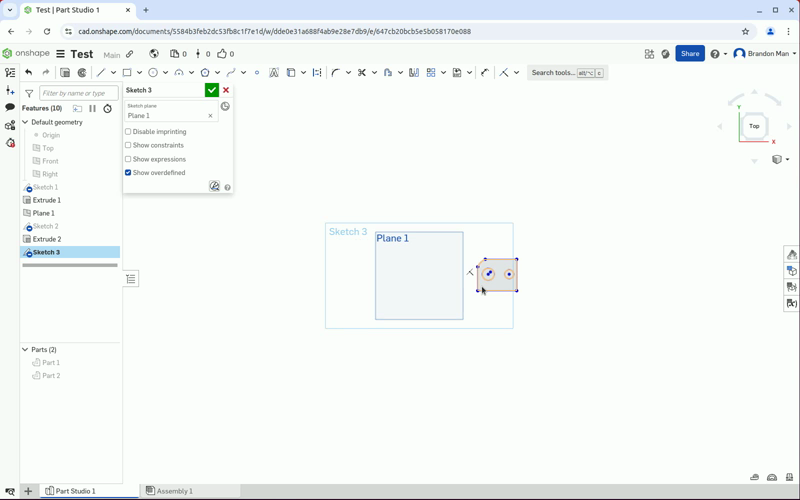
scroll(6)
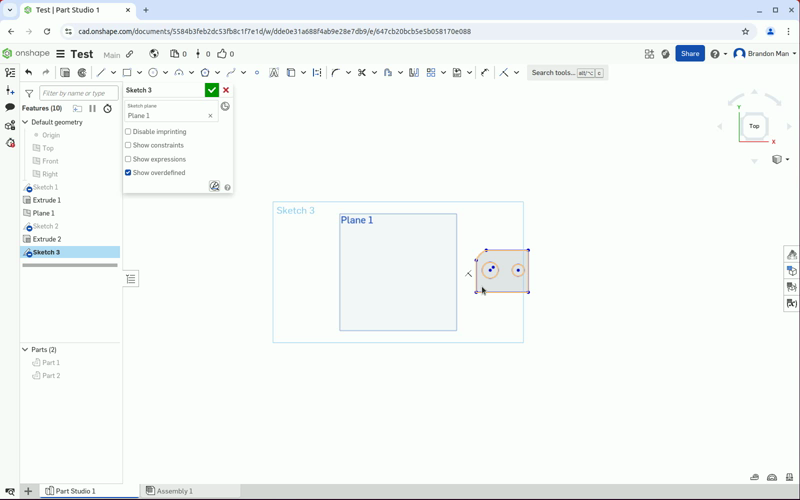
scroll(6)
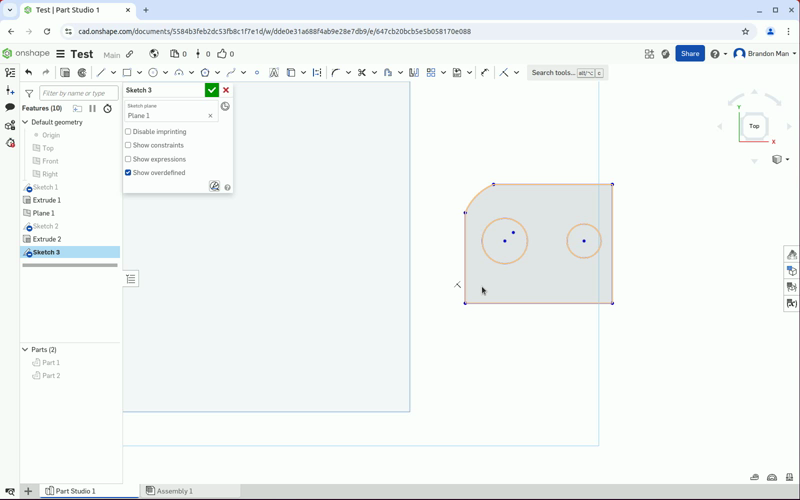
click(482, 286)
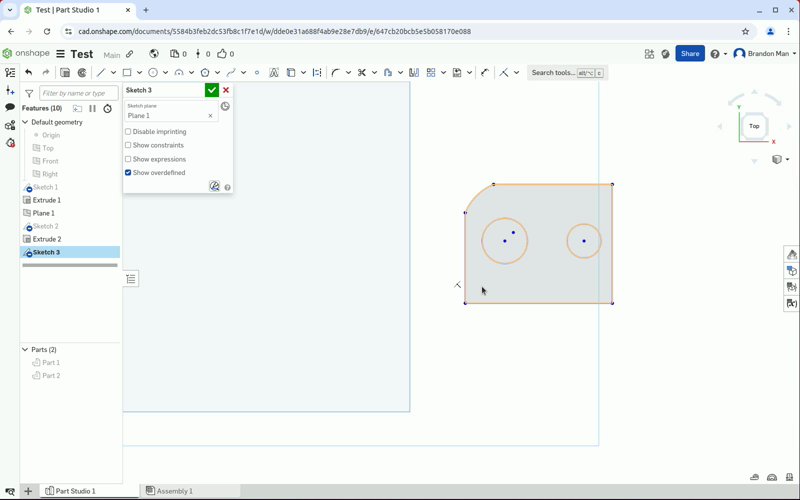
scroll(-6)
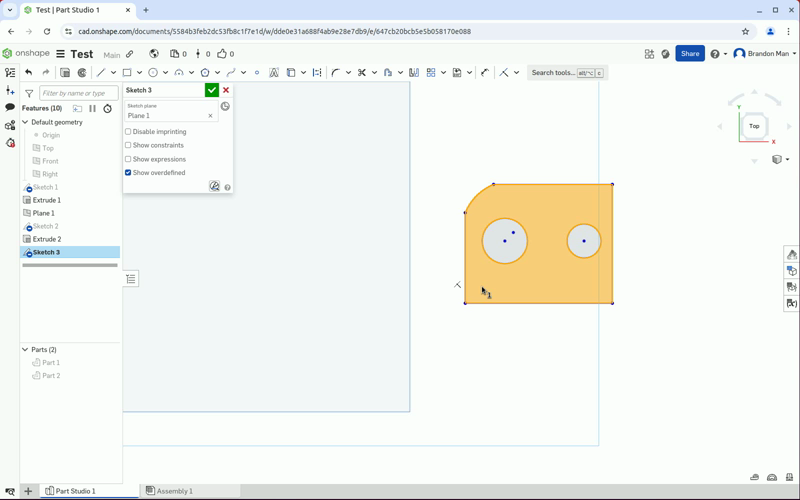
scroll(-6)
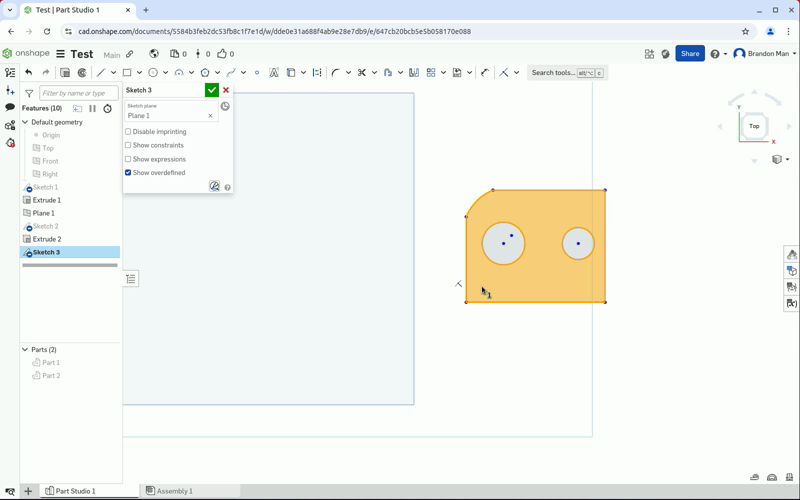
scroll(-6)
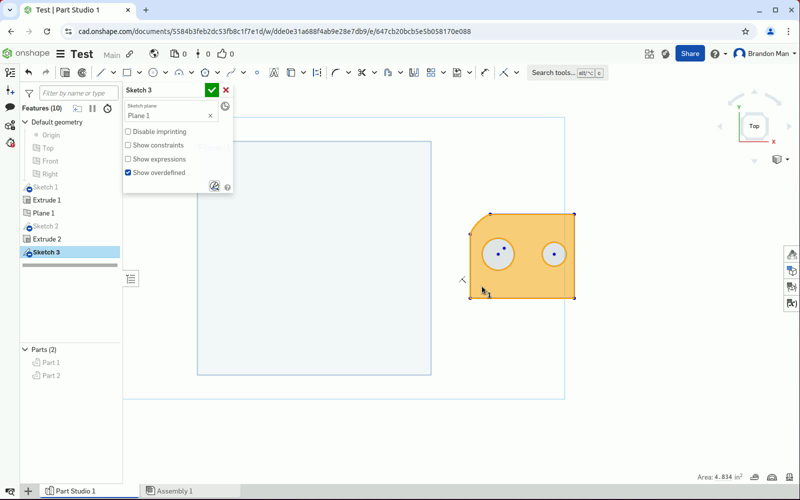
scroll(-6)
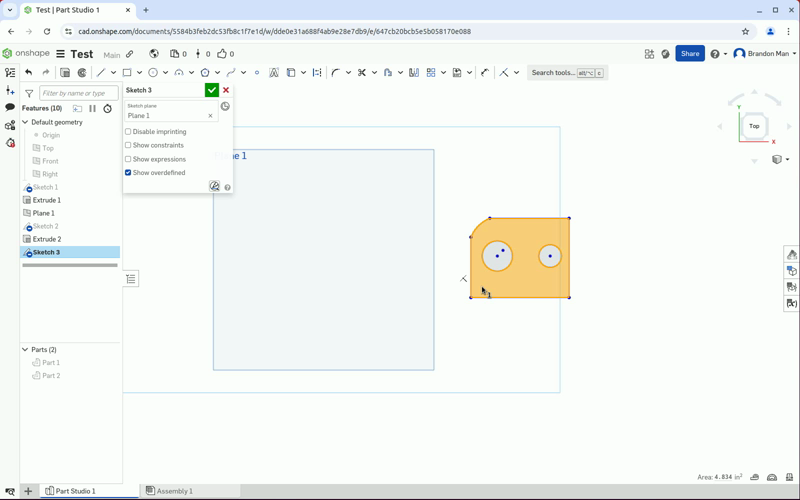
scroll(-6)
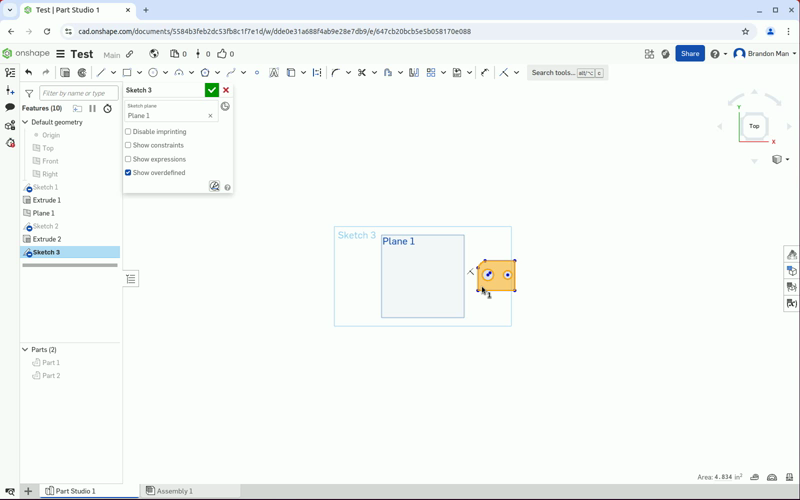
scroll(-6)
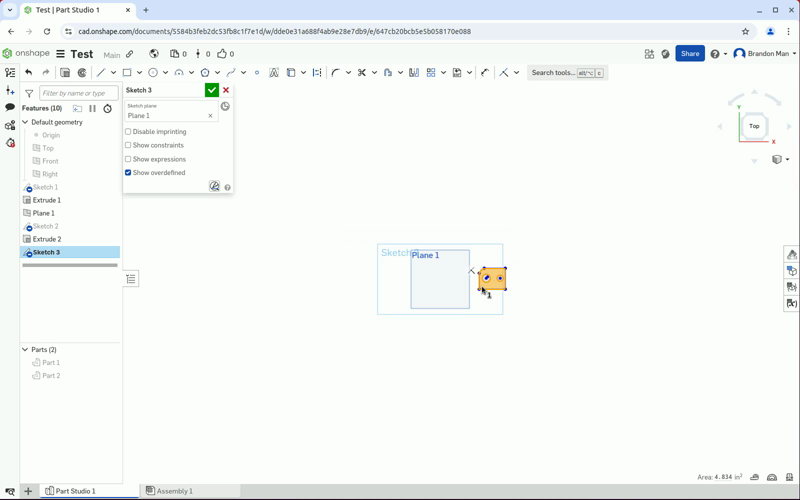
scroll(-6)
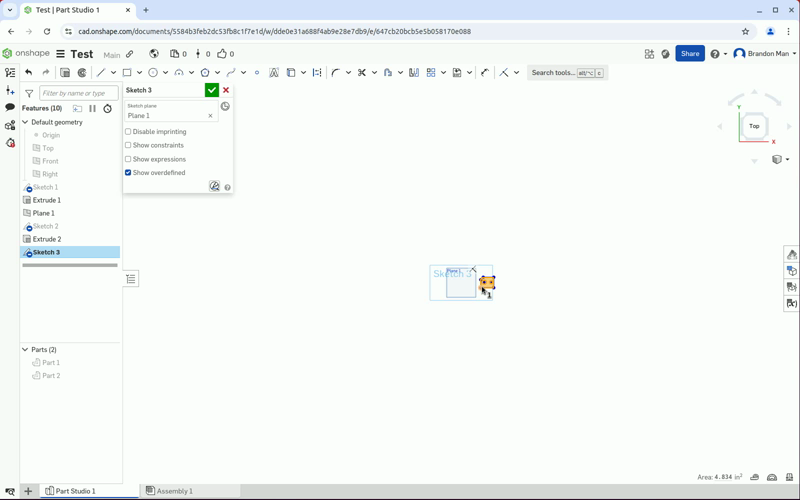
mouse_move(73, 352)
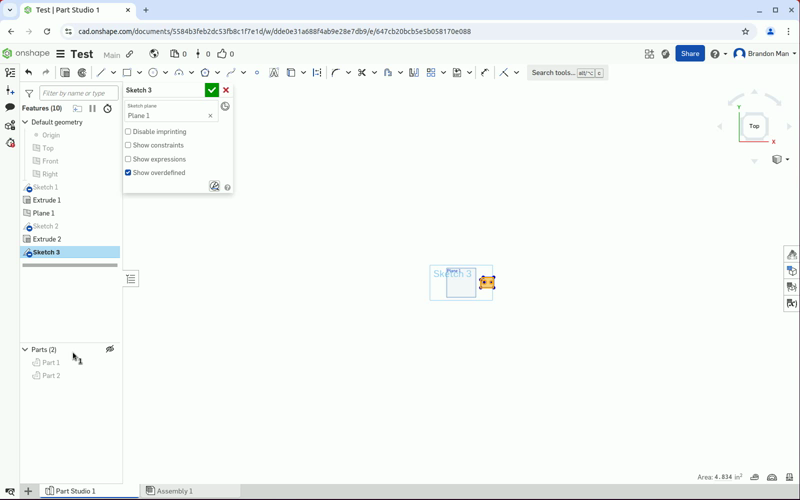
key(shift+y)
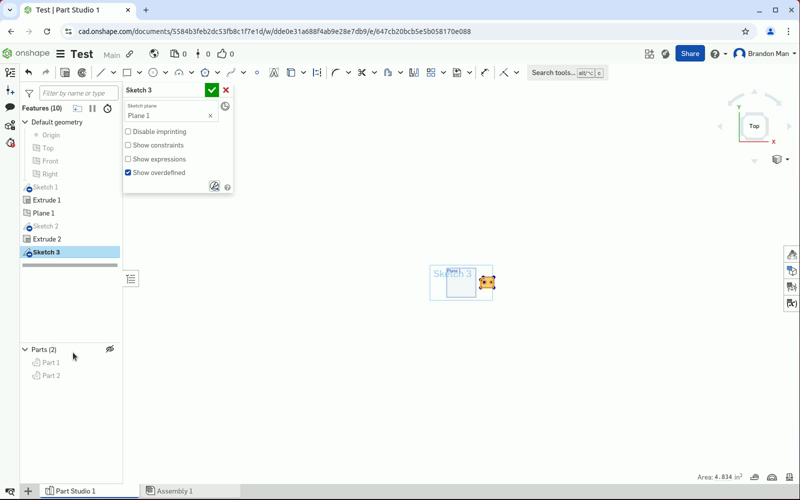
key(shift+e)
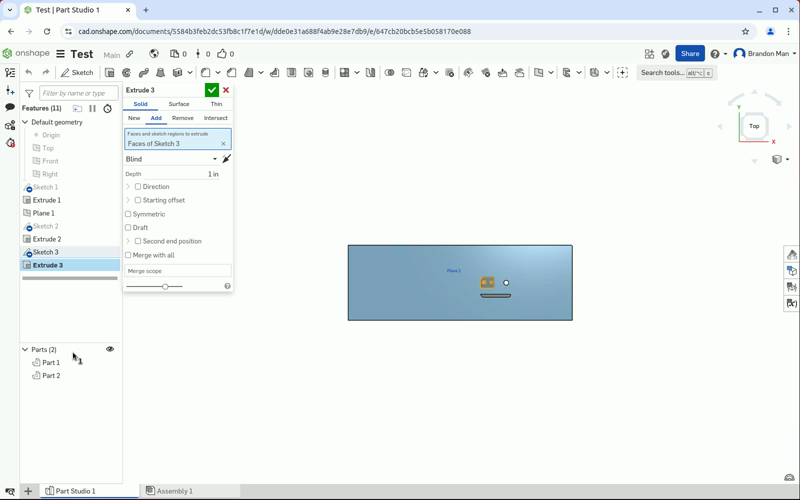
mouse_move(143, 106)
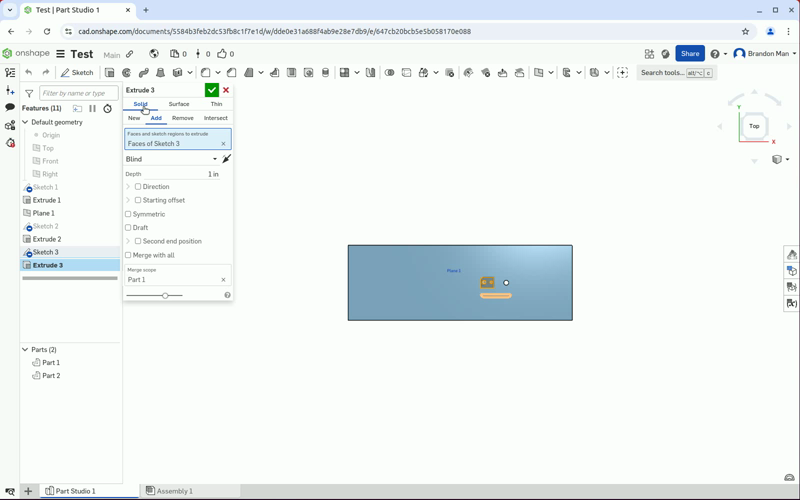
click(143, 106)
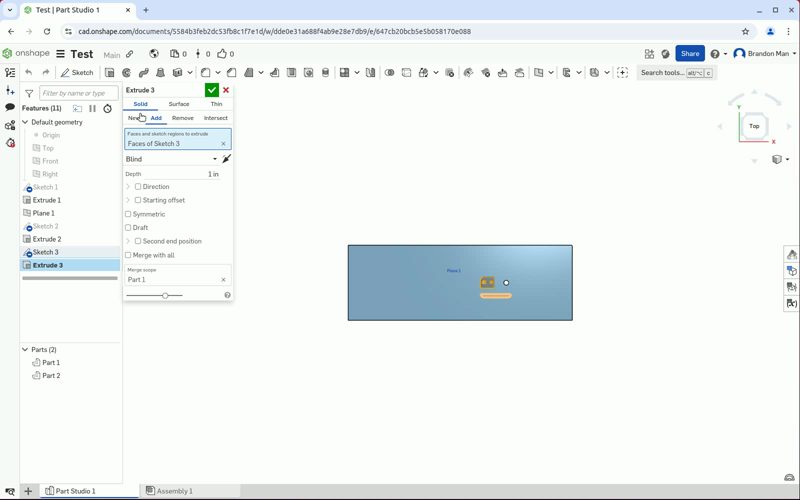
mouse_move(137, 120)
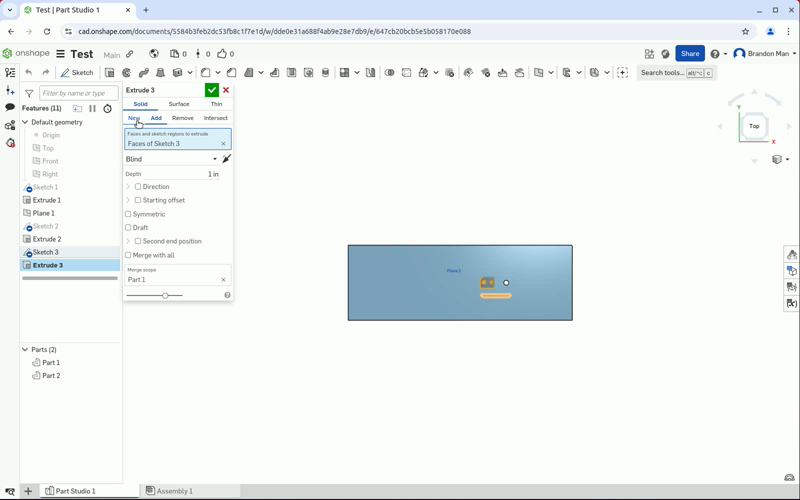
click(137, 120)
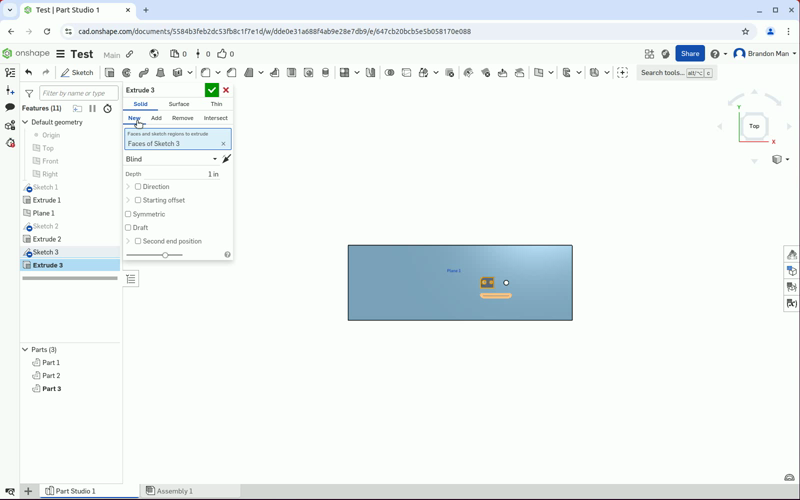
key(tab, 4)
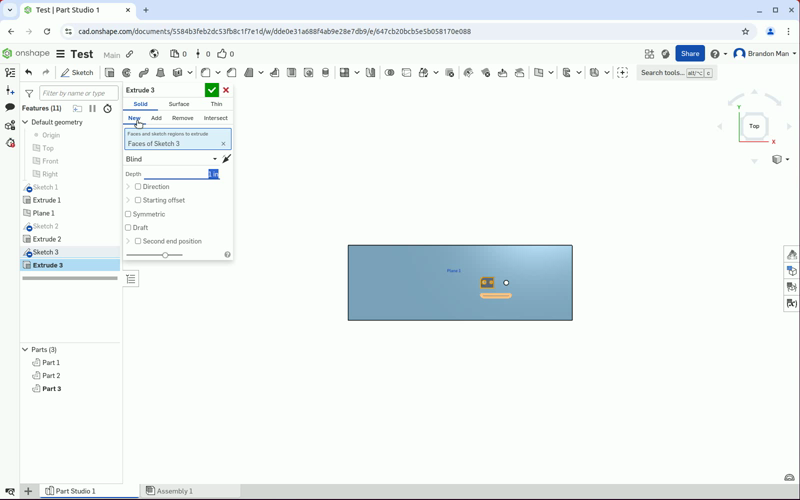
text(0.722)
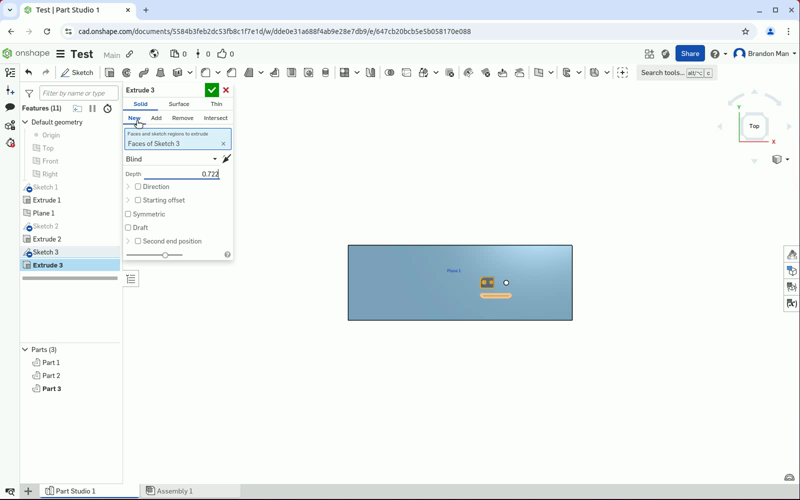
key(enter)
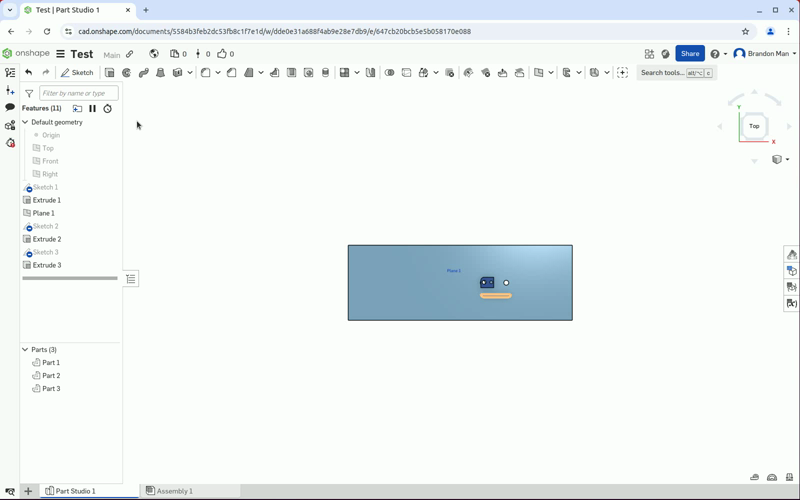
key(shift+h)
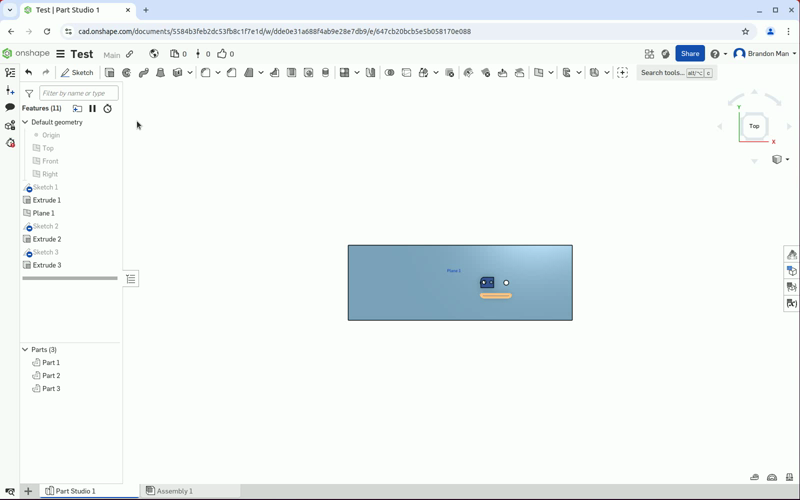
key(shift+h)
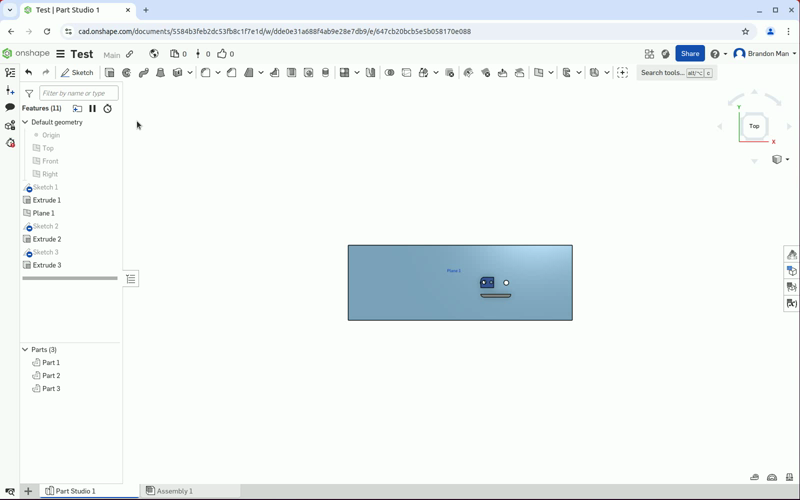
mouse_move(73, 189)
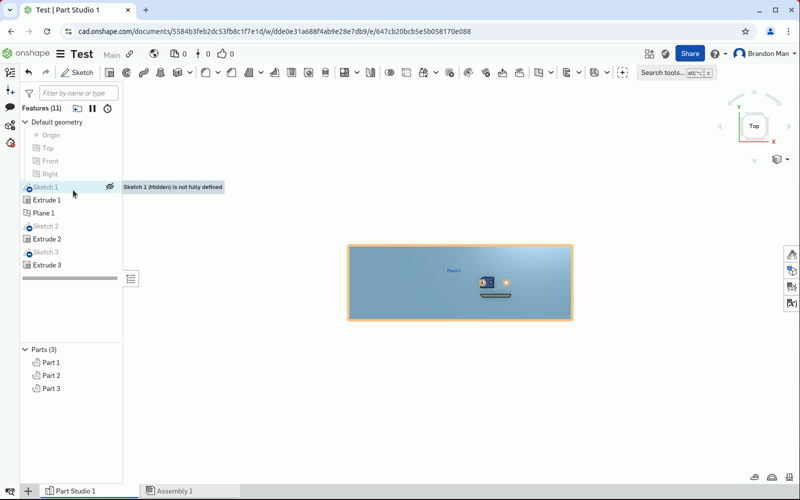
click(73, 189)
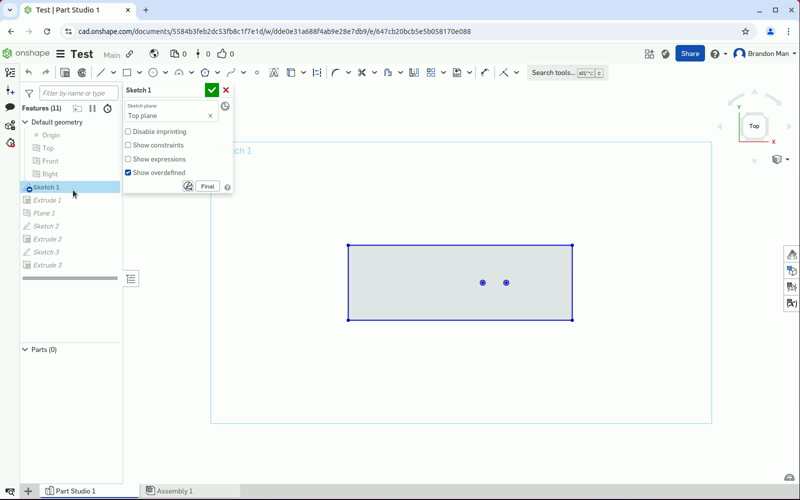
mouse_move(229, 92)
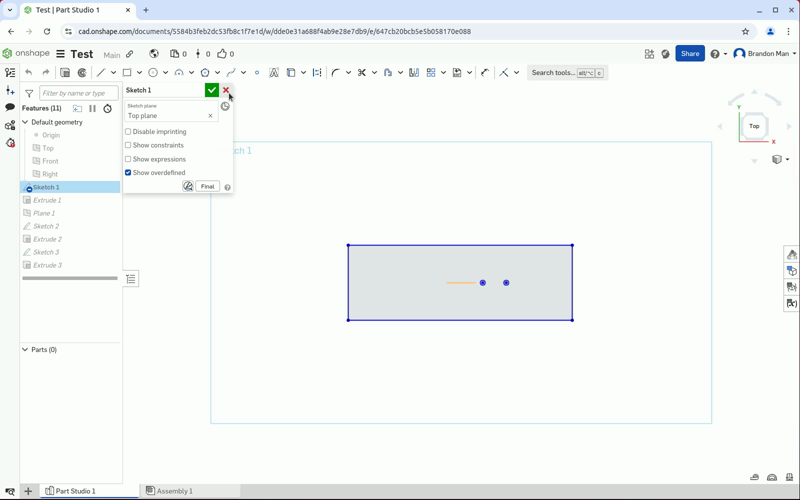
click(229, 92)
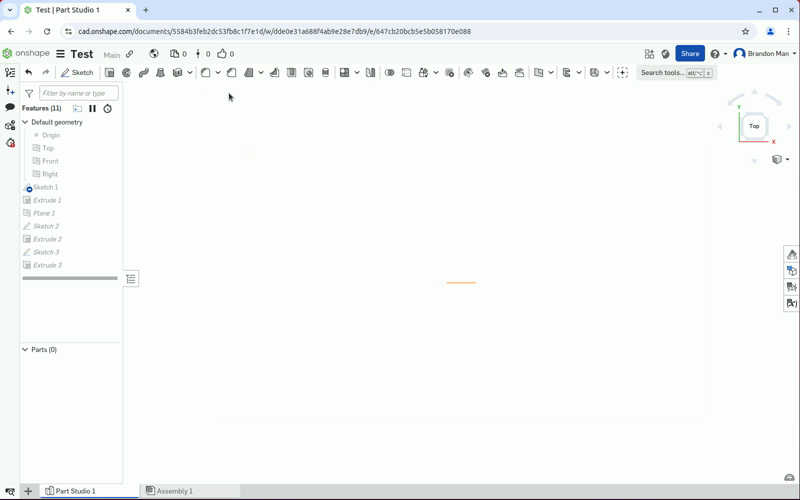
key(shift+s)
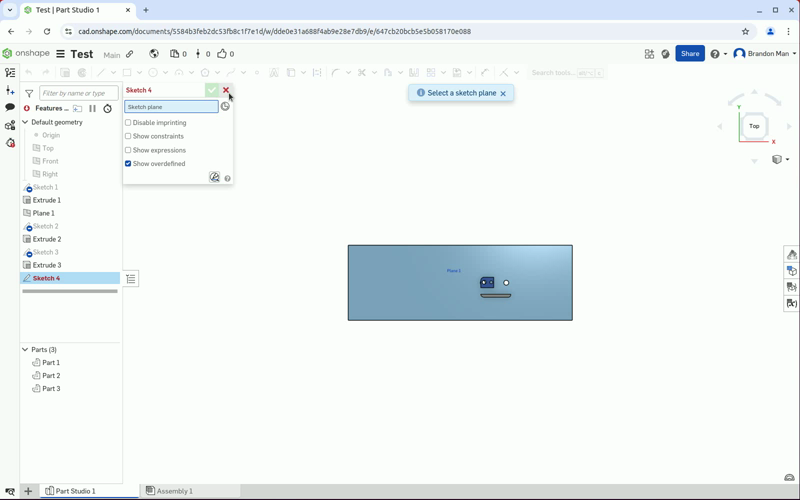
mouse_move(73, 215)
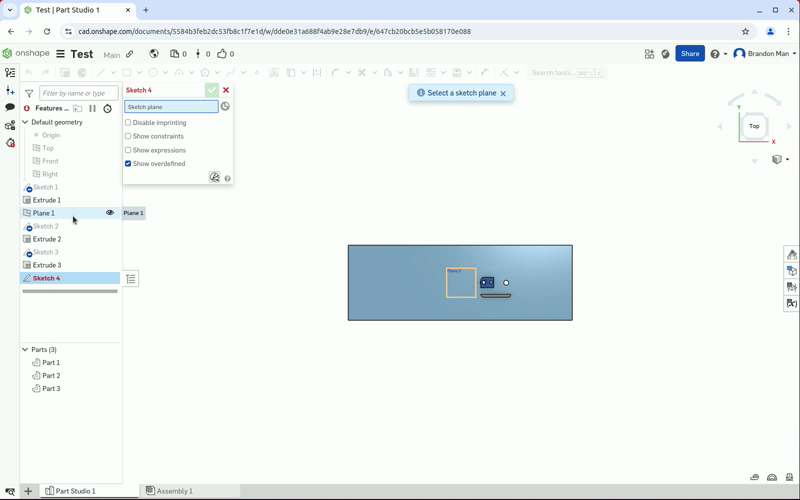
click(73, 215)
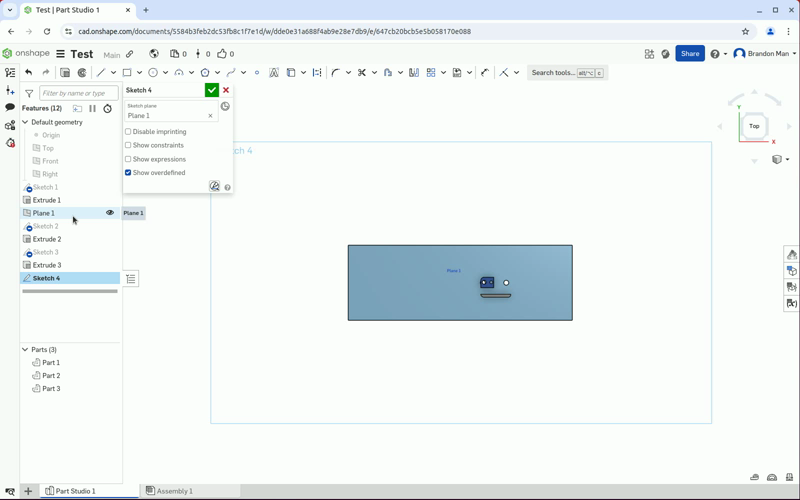
mouse_move(73, 352)
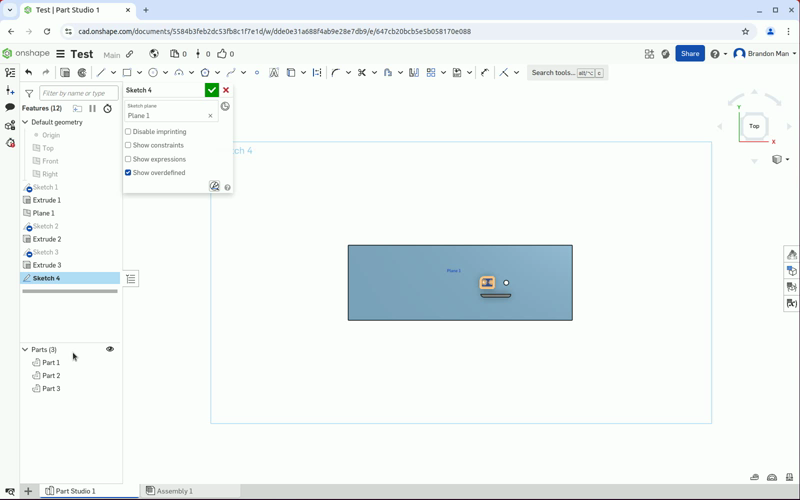
key(y)
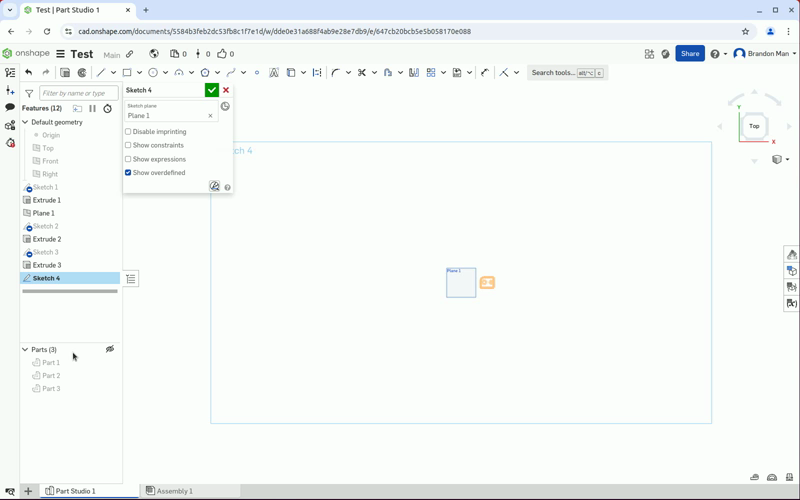
key(l)
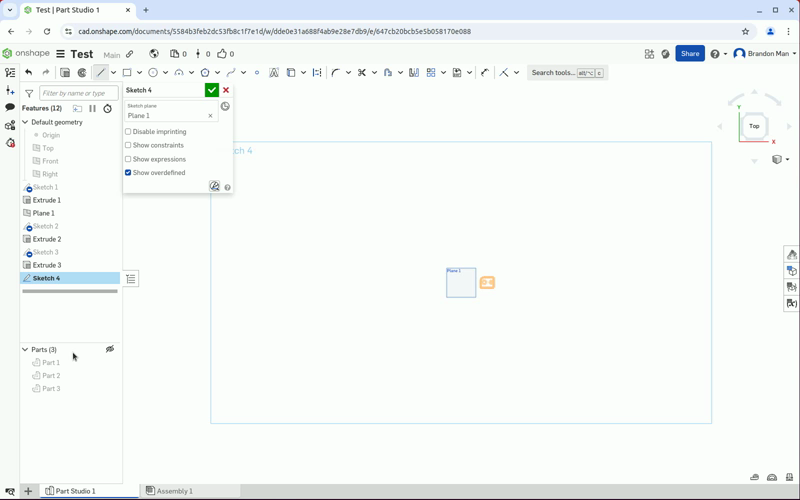
key_down(shift)
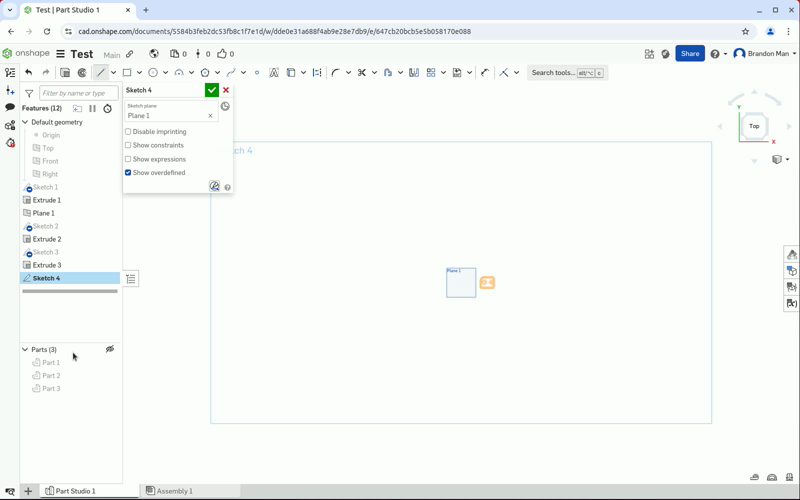
mouse_move(498, 287)
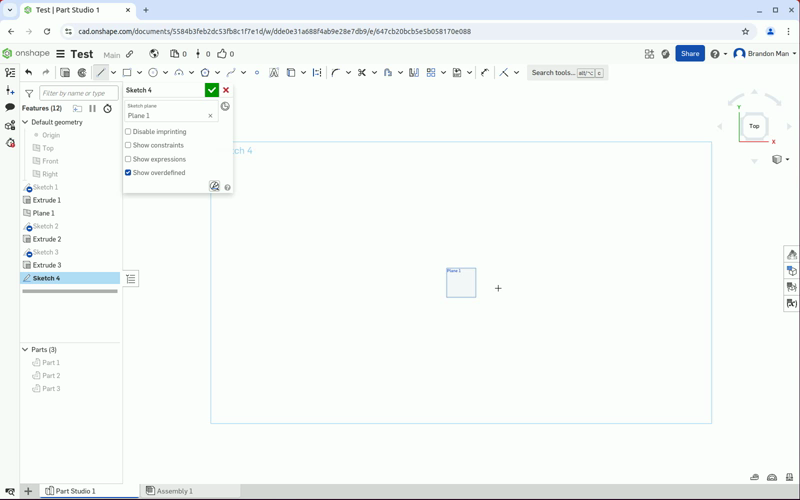
click(498, 287)
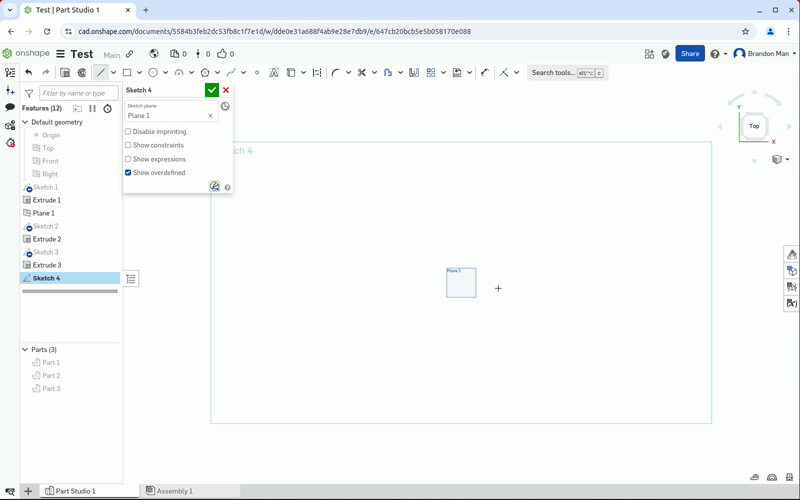
key_up(shift)
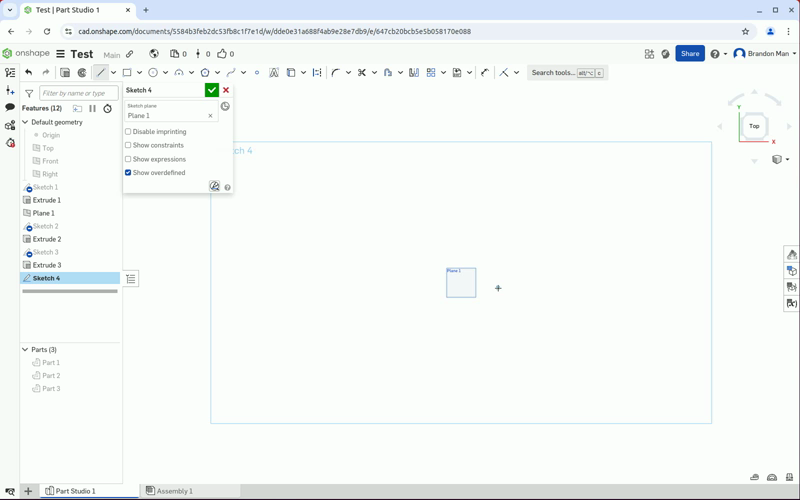
key_down(shift)
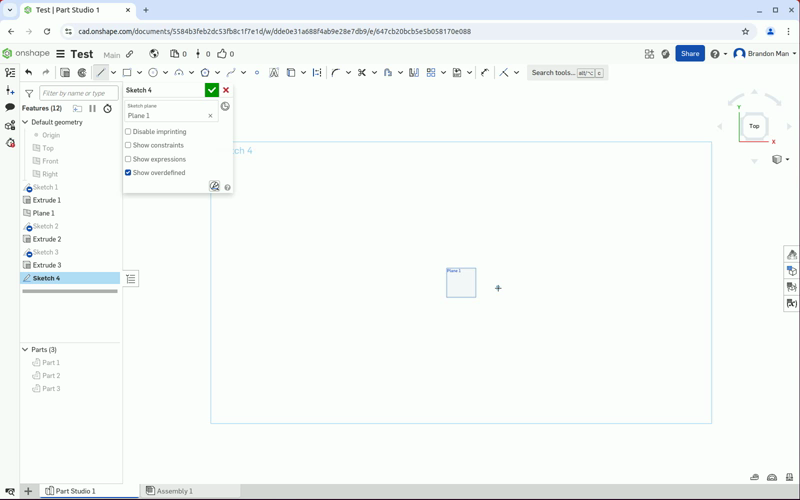
mouse_move(528, 287)
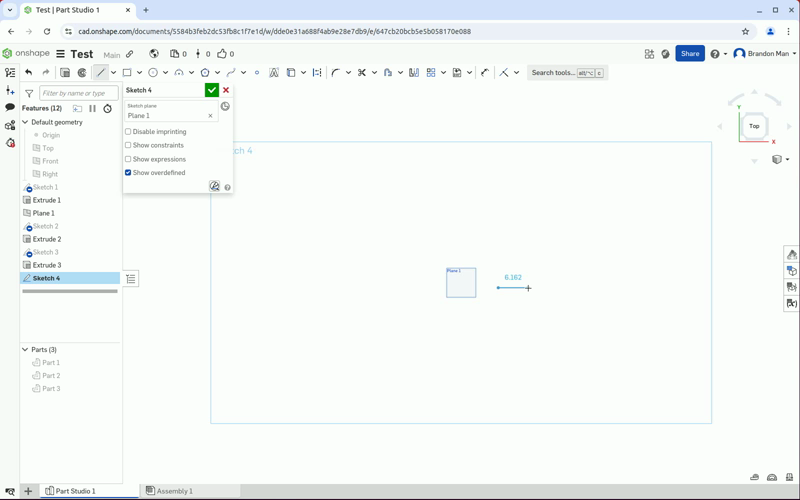
mouse_move(511, 287)
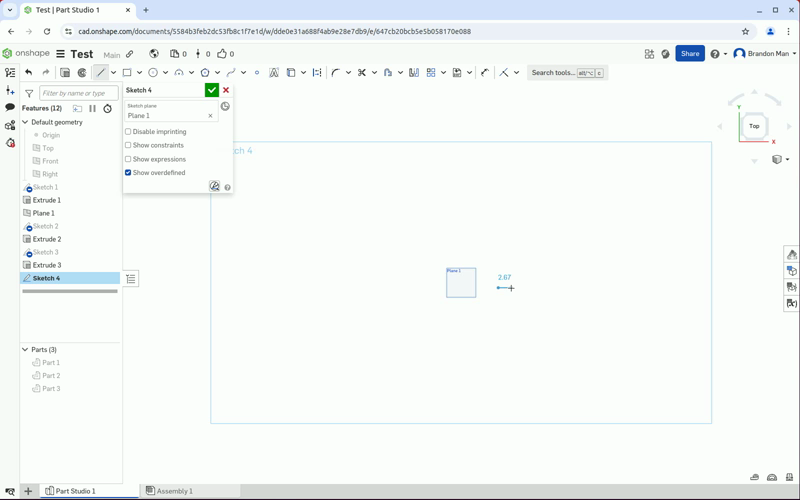
click(511, 287)
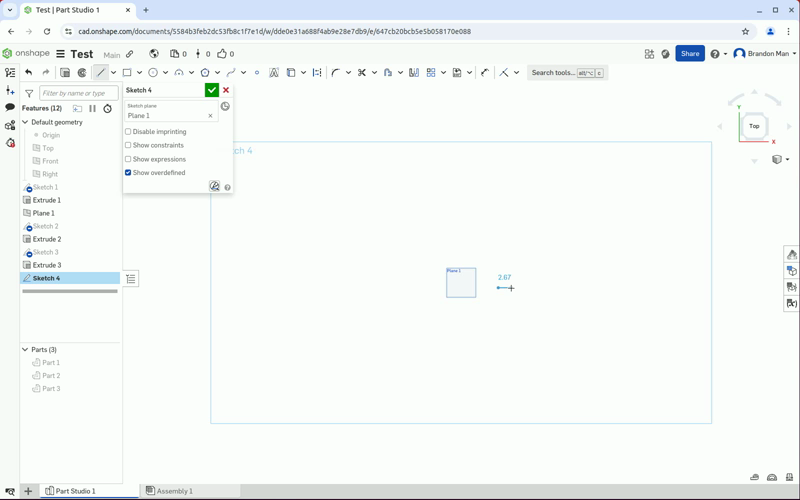
key_up(shift)
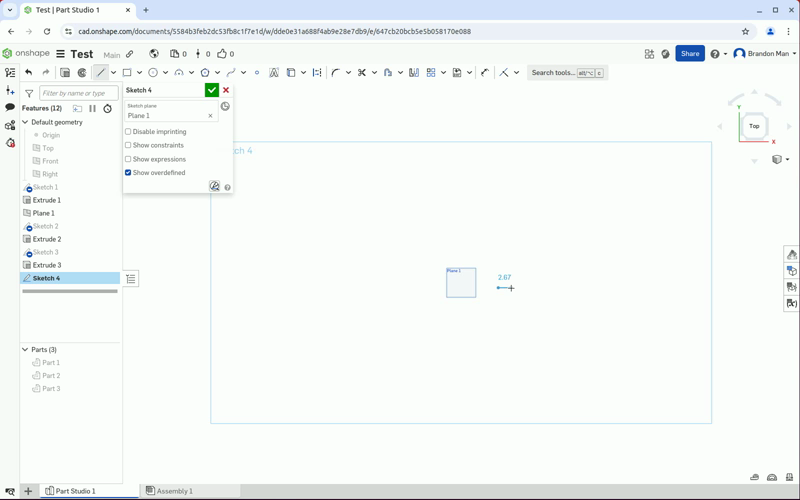
key_down(shift)
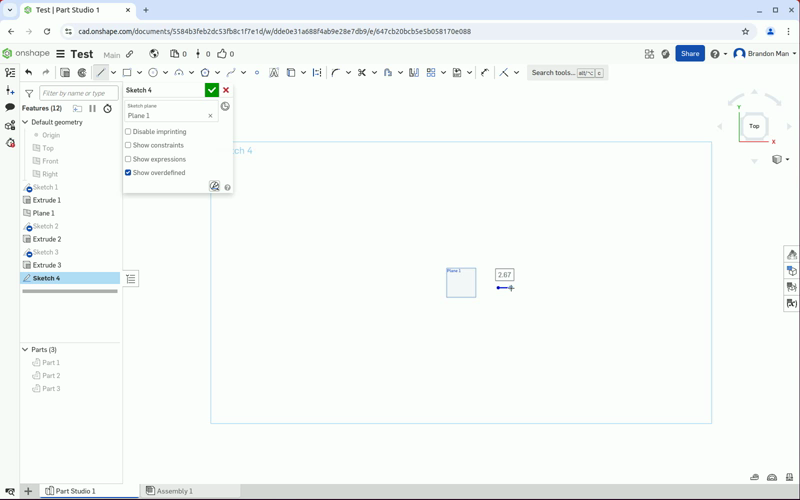
mouse_move(541, 287)
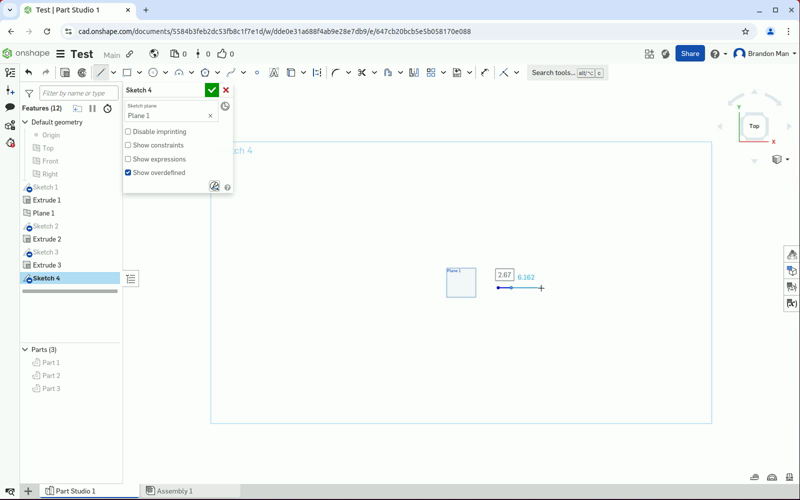
mouse_move(511, 279)
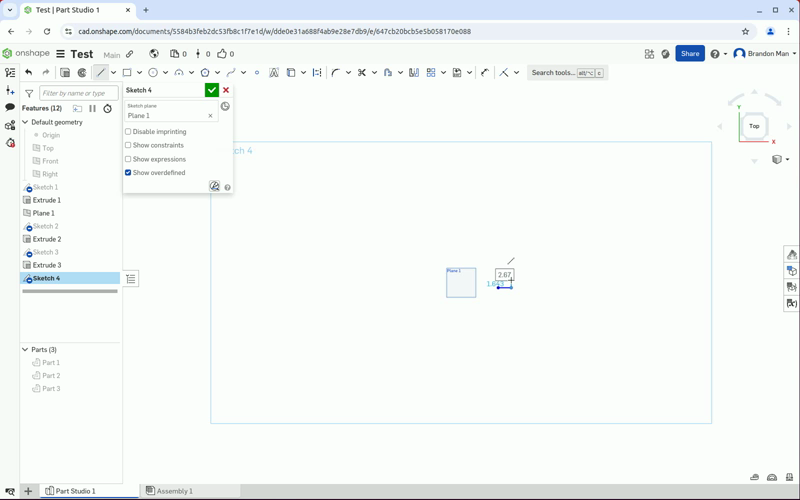
click(511, 279)
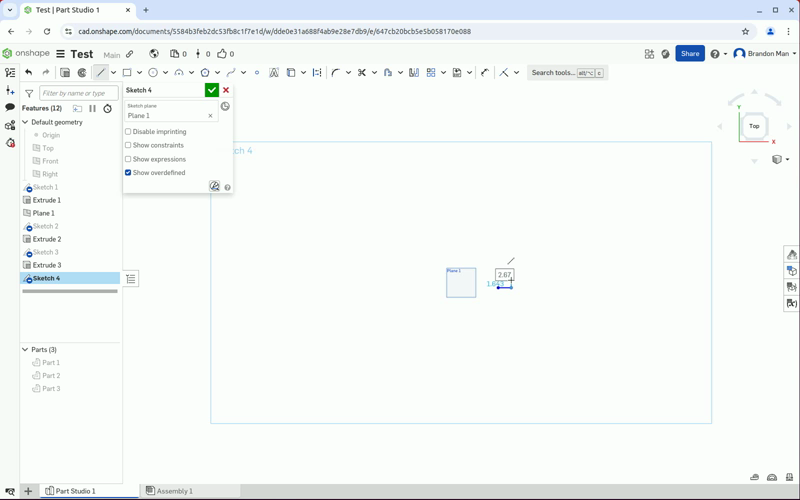
key_up(shift)
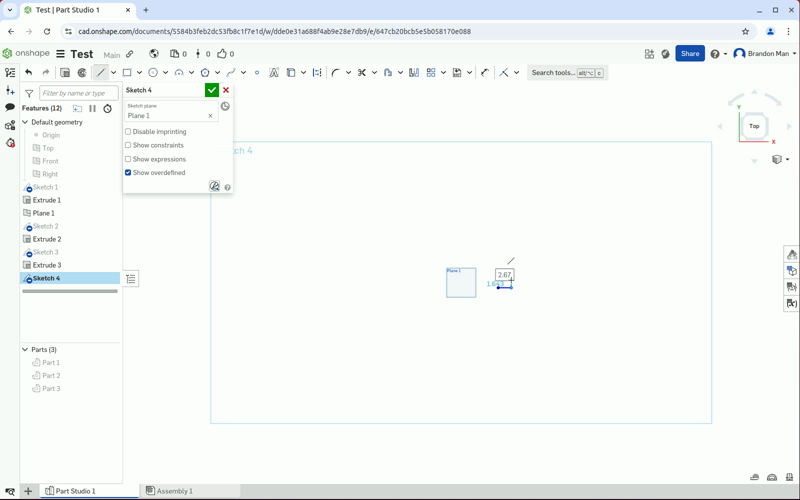
key(esc)
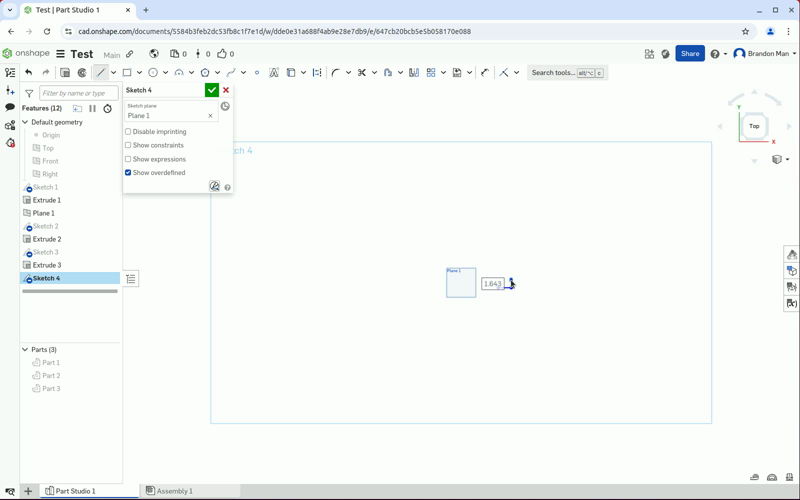
key(a)
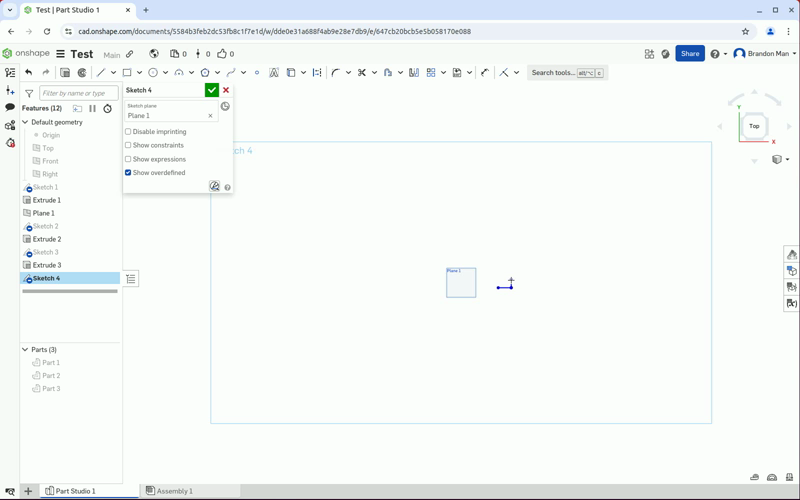
mouse_move(511, 279)
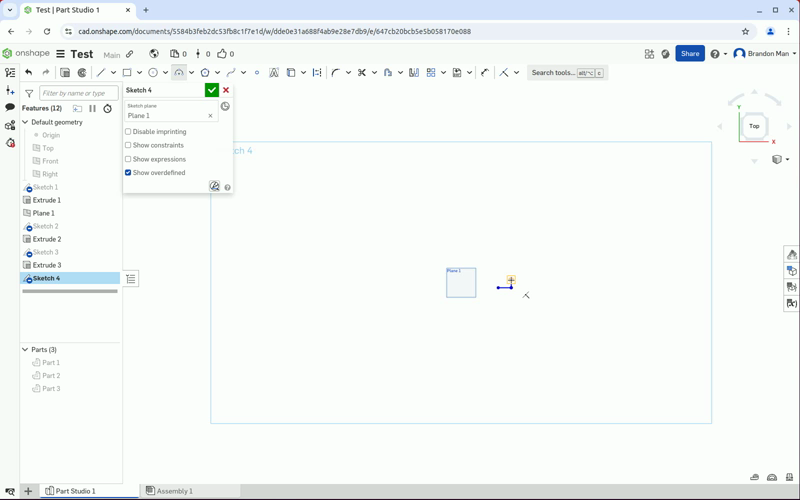
click(511, 279)
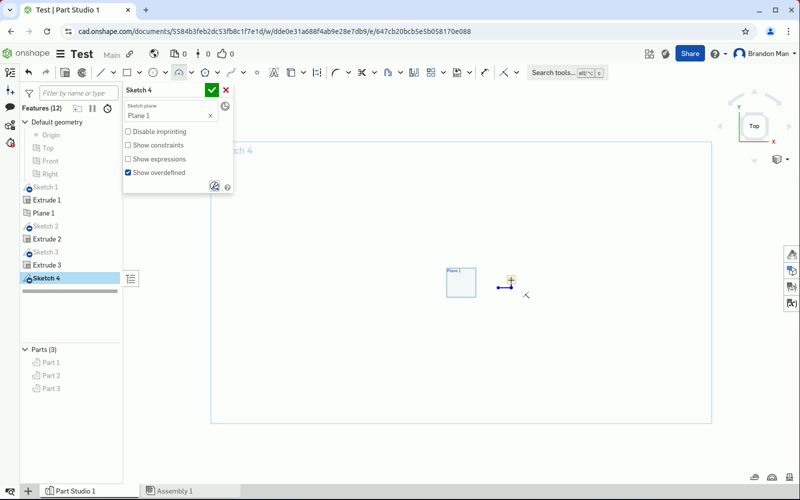
key_down(shift)
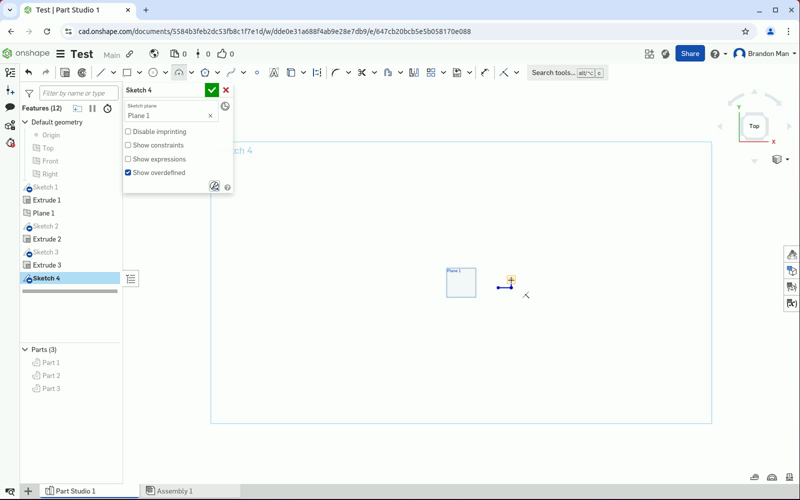
mouse_move(508, 277)
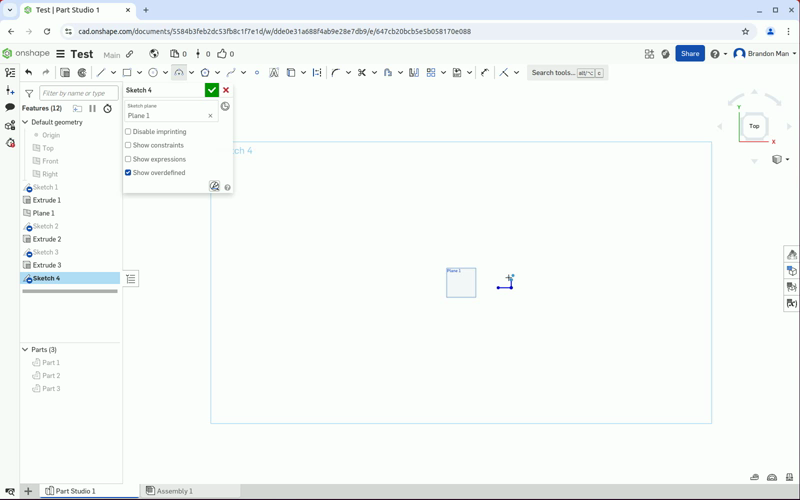
scroll(6)
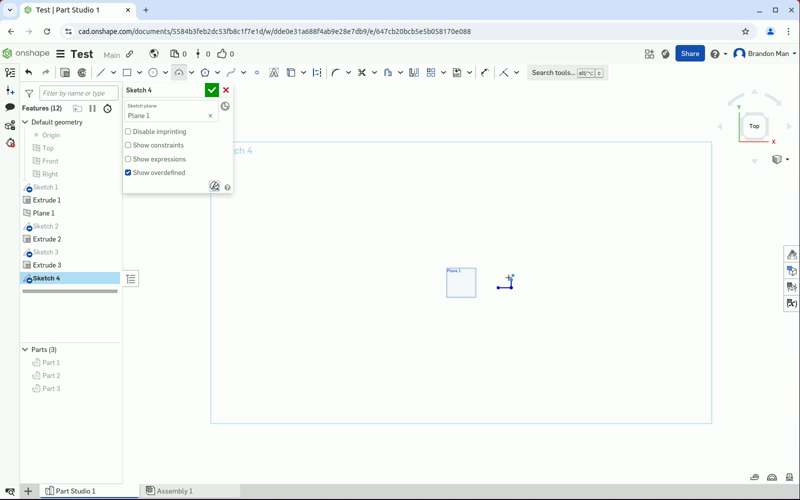
scroll(6)
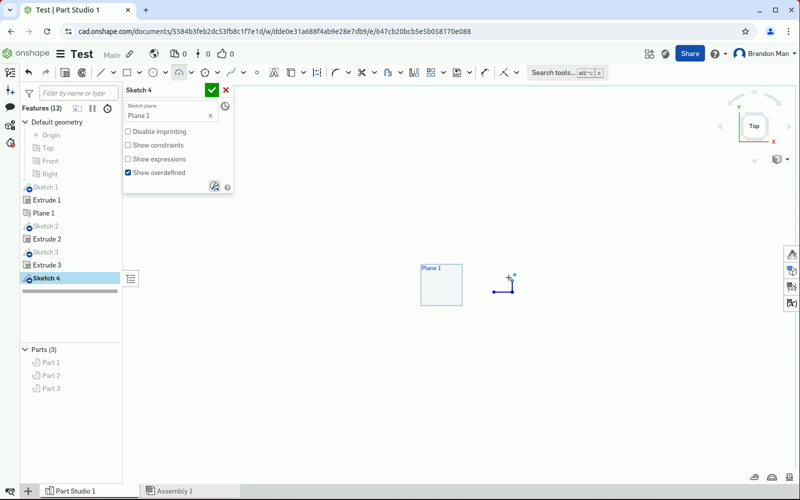
scroll(6)
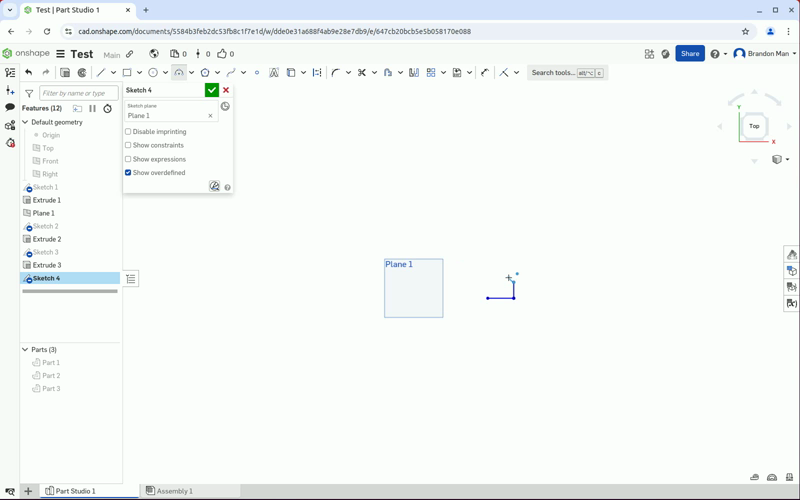
scroll(6)
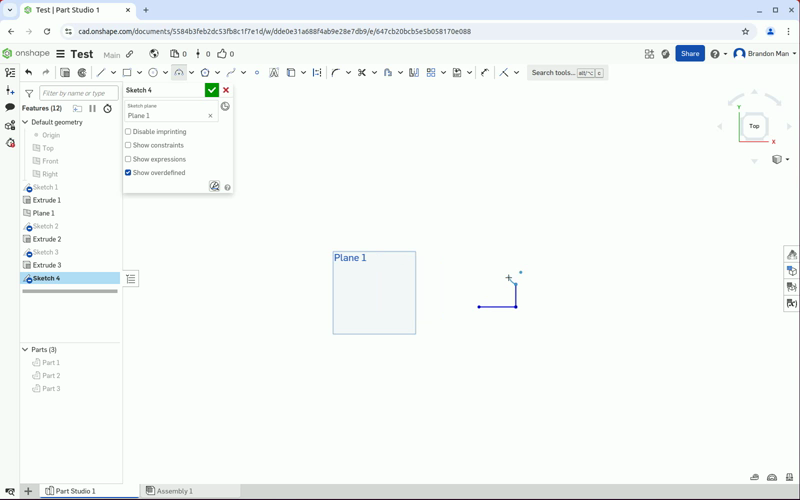
scroll(6)
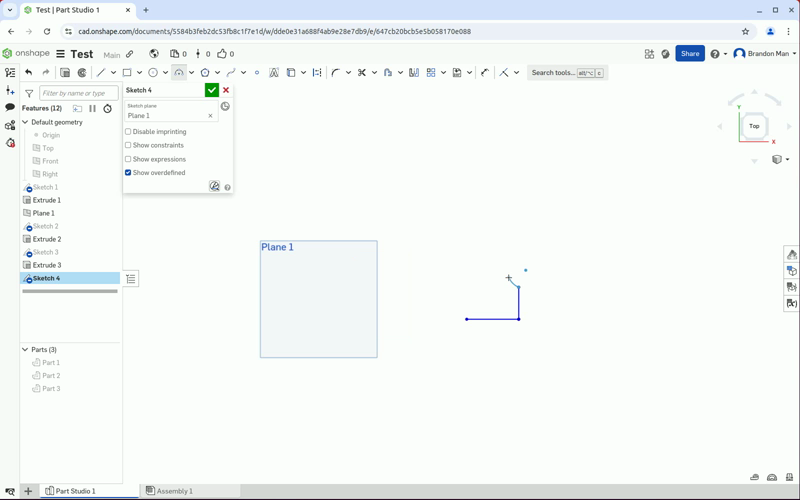
scroll(6)
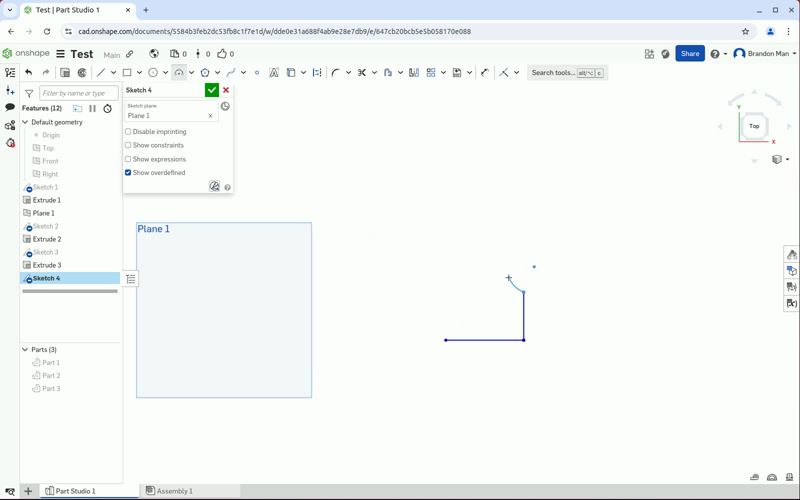
scroll(6)
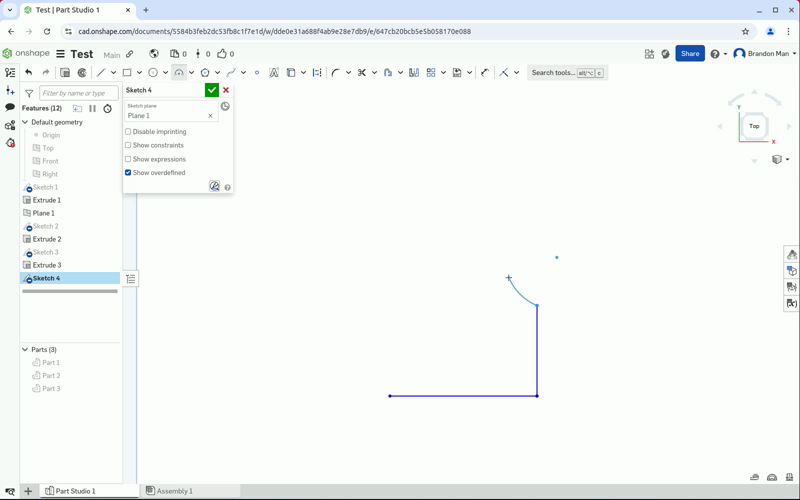
click(508, 277)
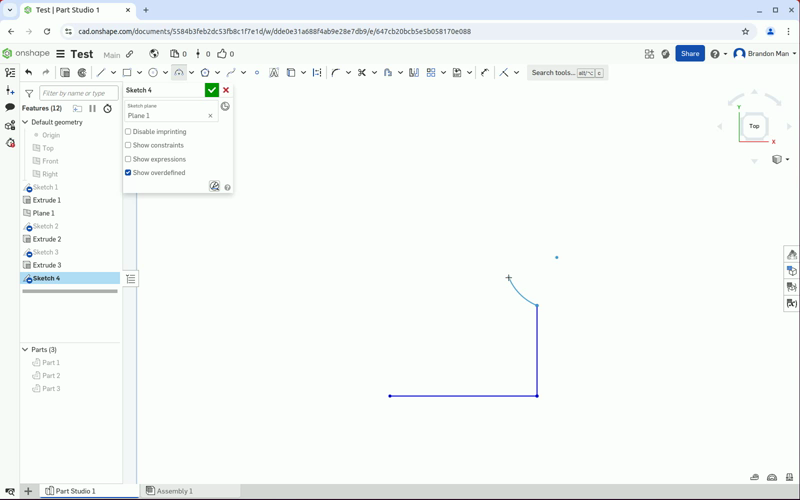
scroll(-6)
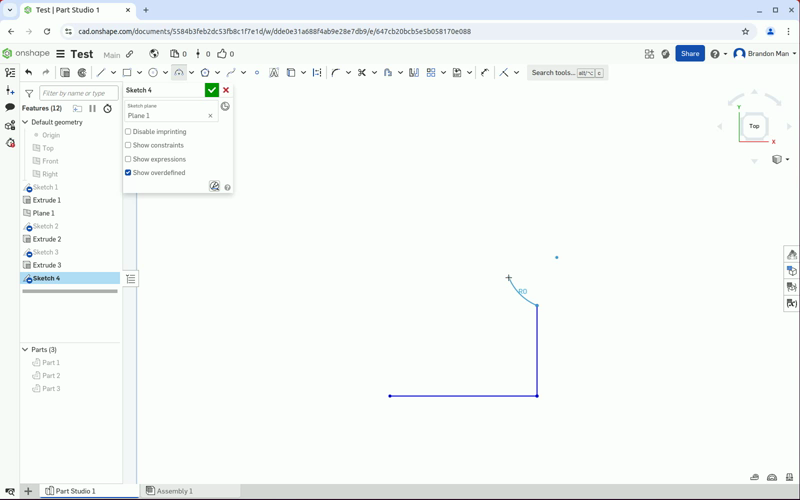
scroll(-6)
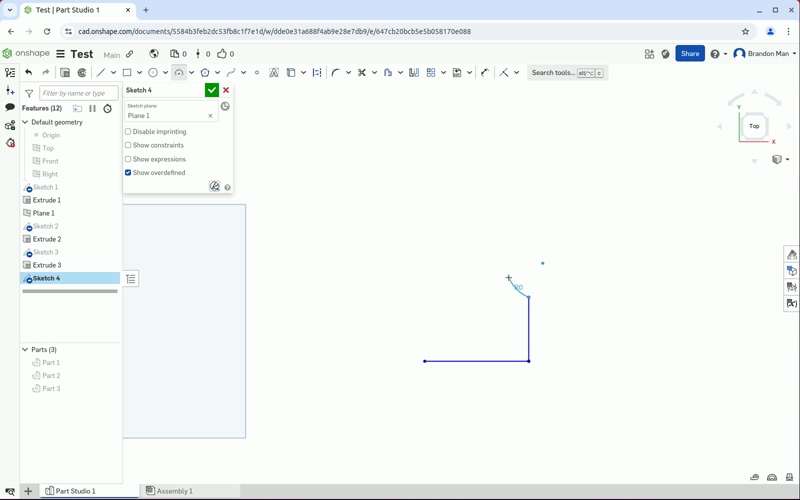
scroll(-6)
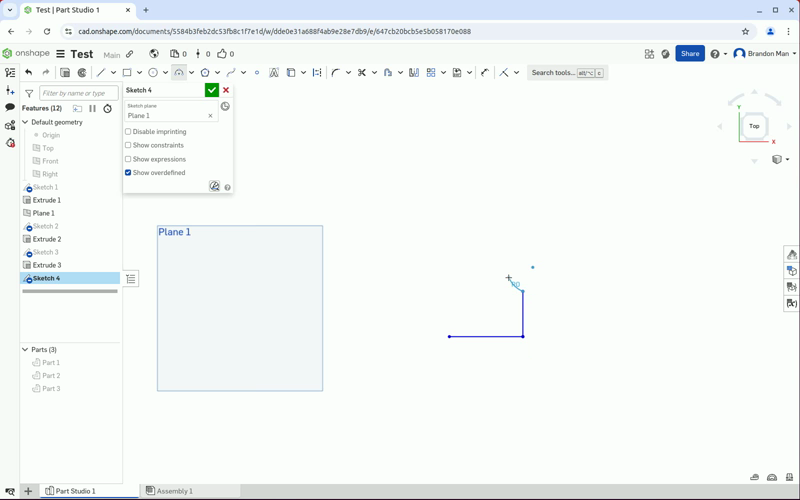
scroll(-6)
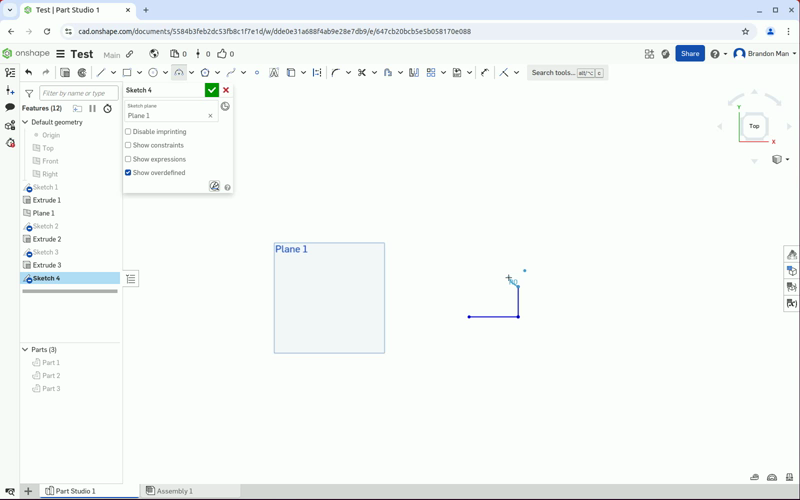
scroll(-6)
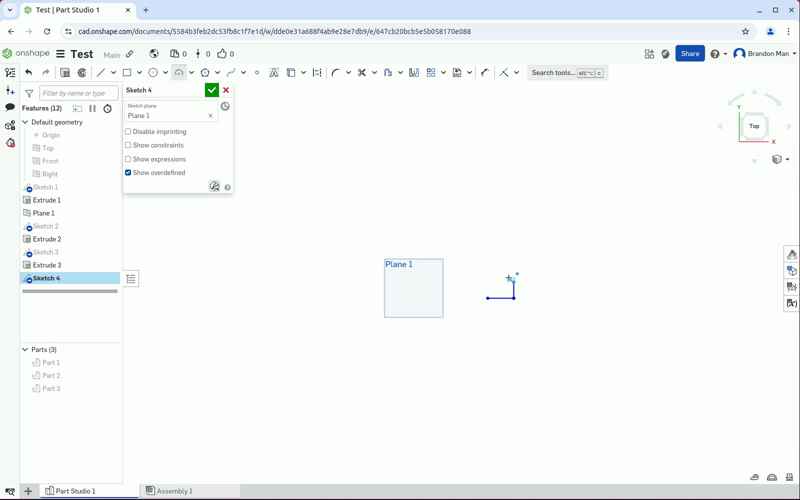
scroll(-6)
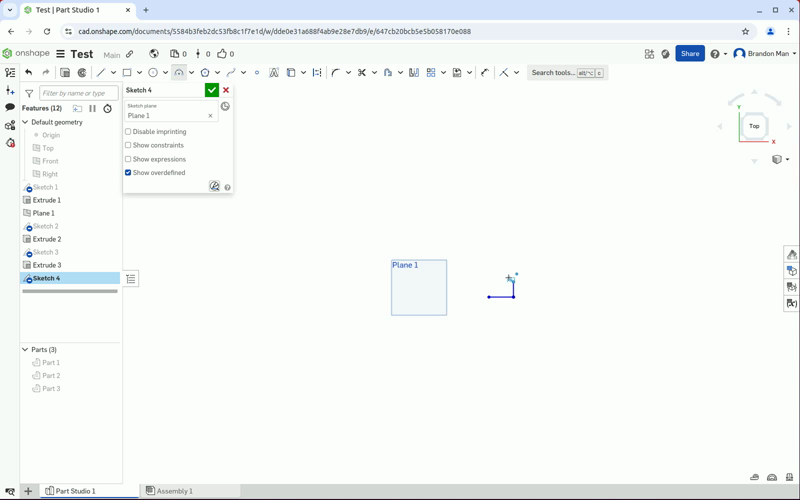
scroll(-6)
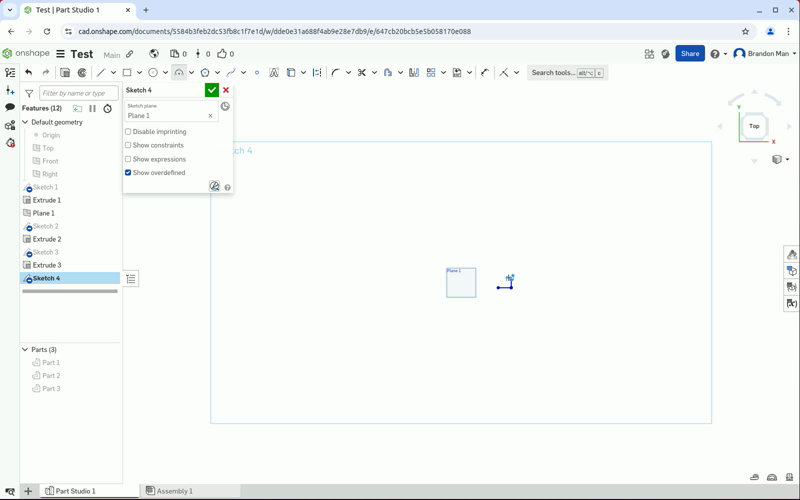
mouse_move(510, 278)
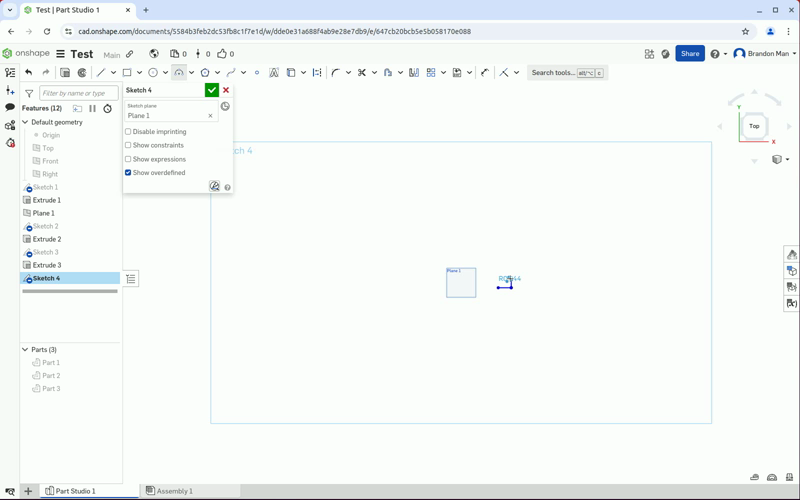
scroll(6)
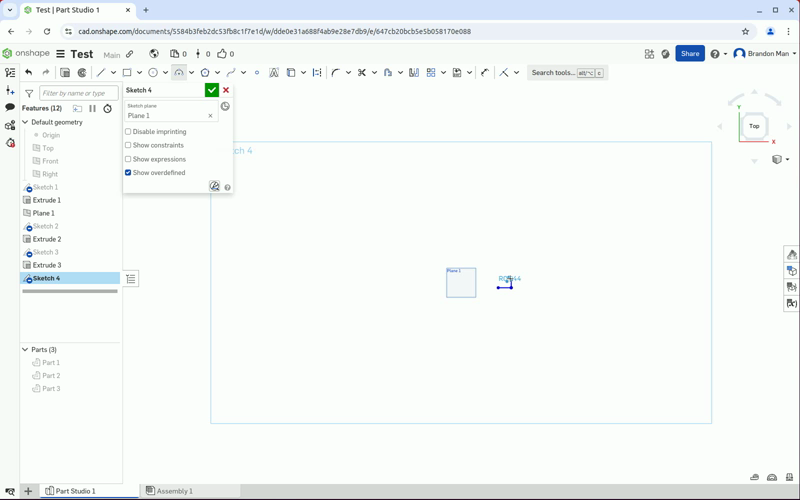
scroll(6)
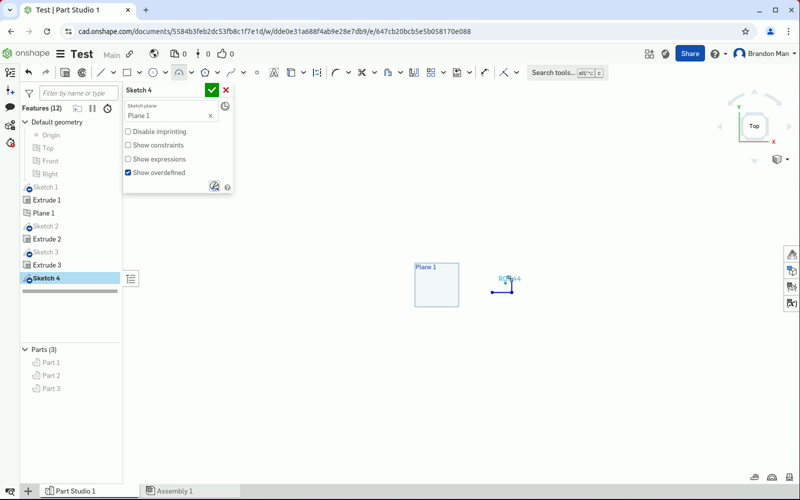
scroll(6)
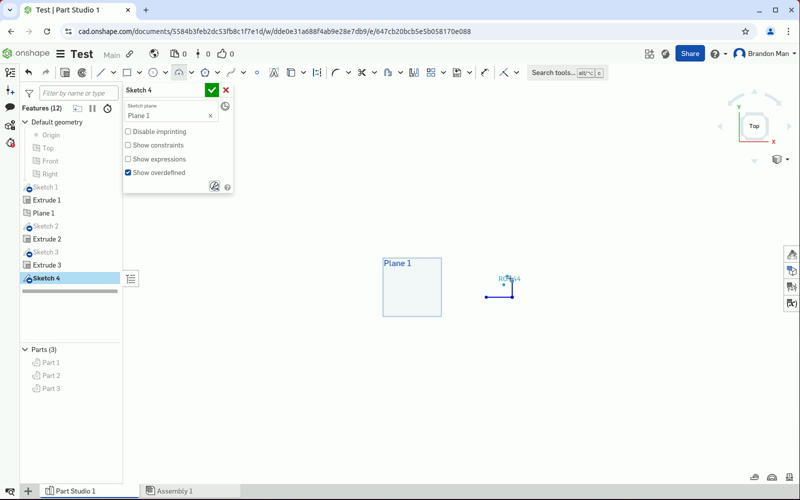
scroll(6)
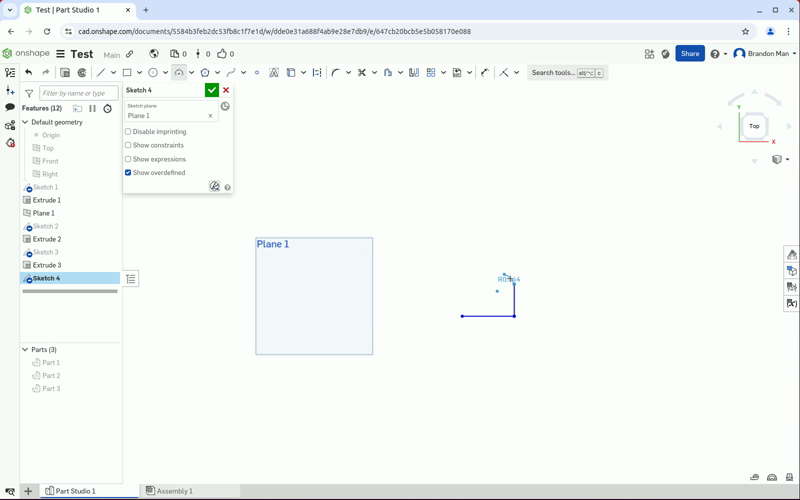
scroll(6)
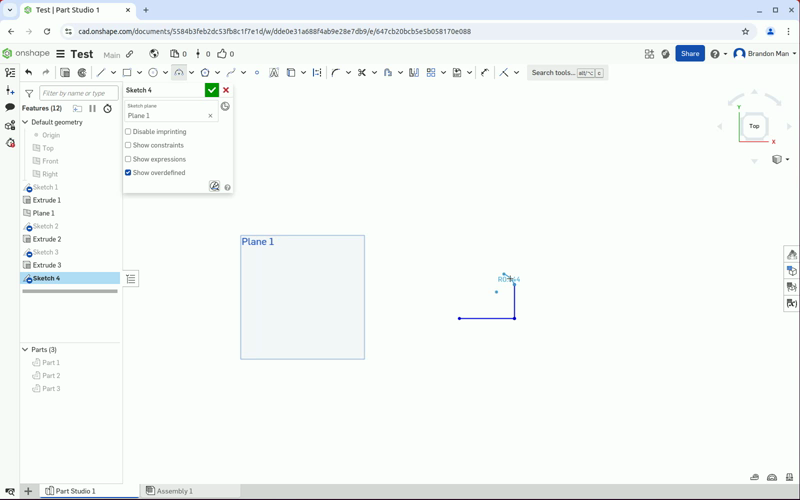
scroll(6)
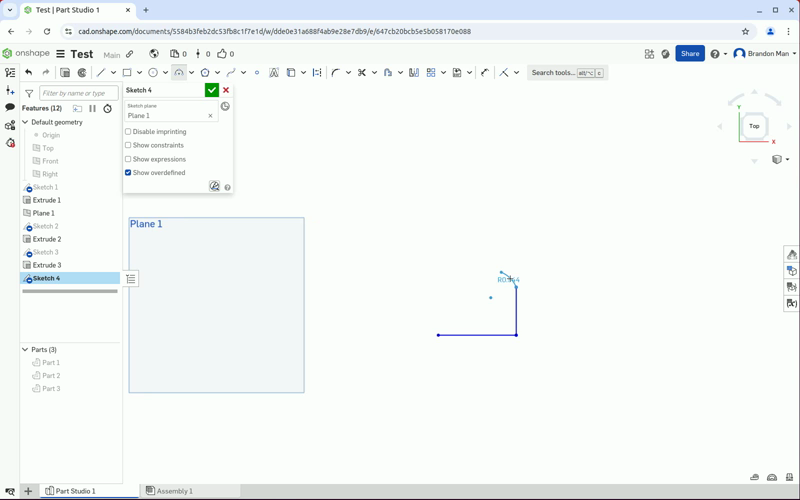
scroll(6)
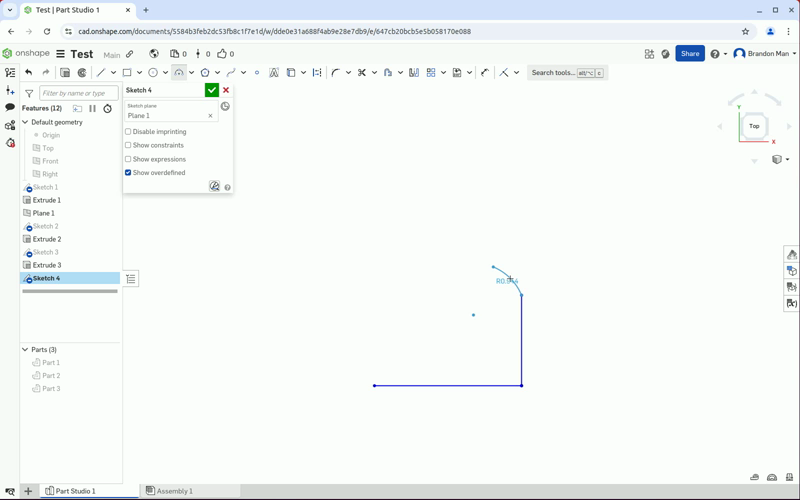
click(510, 278)
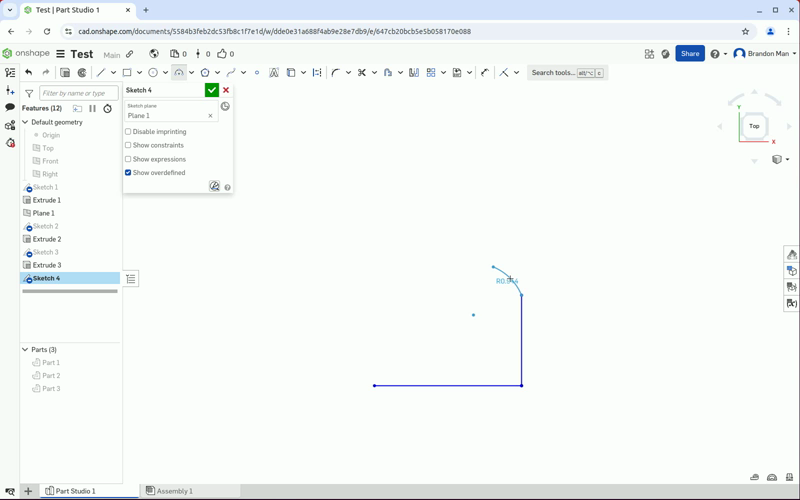
scroll(-6)
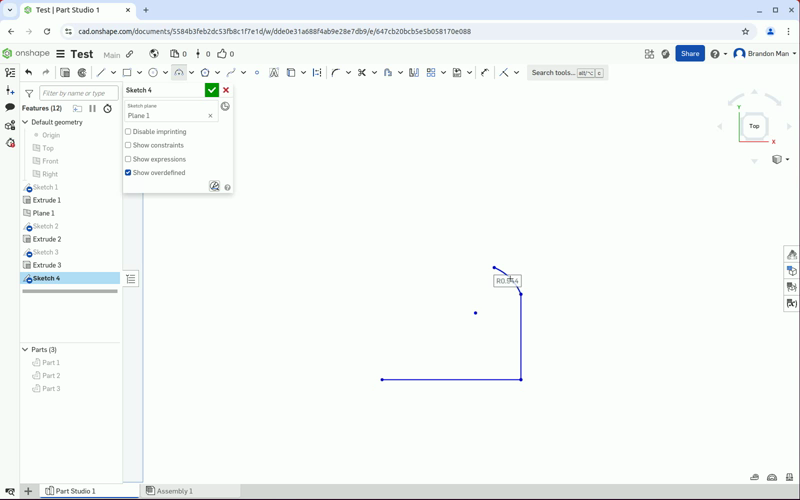
scroll(-6)
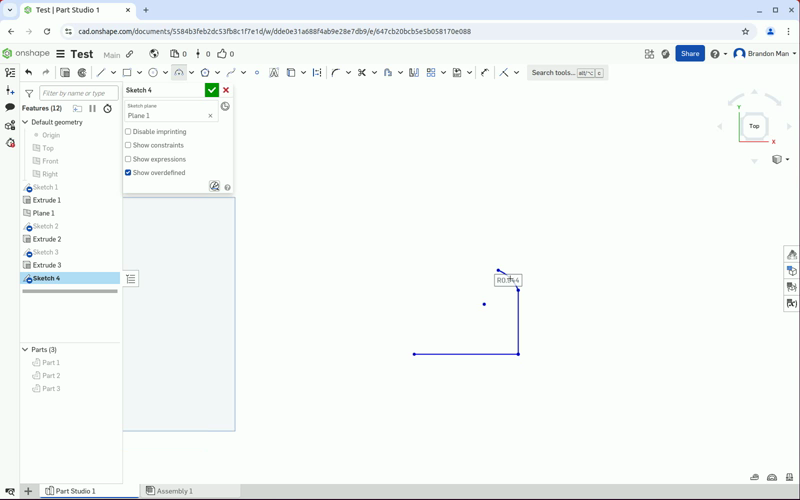
scroll(-6)
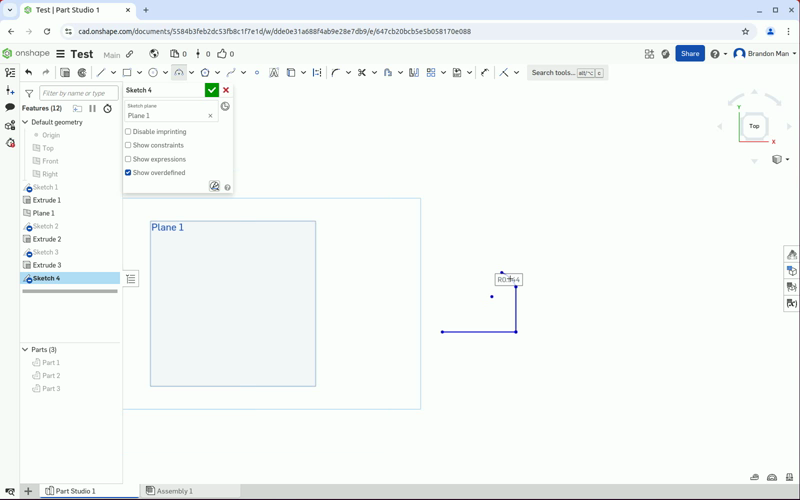
scroll(-6)
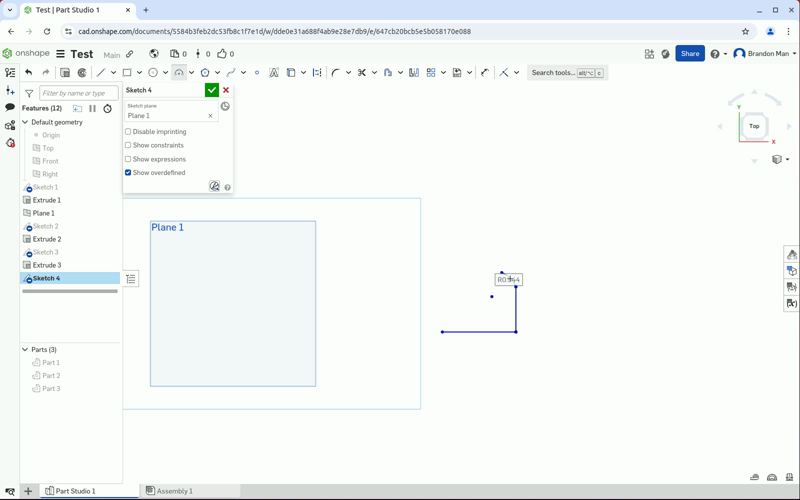
scroll(-6)
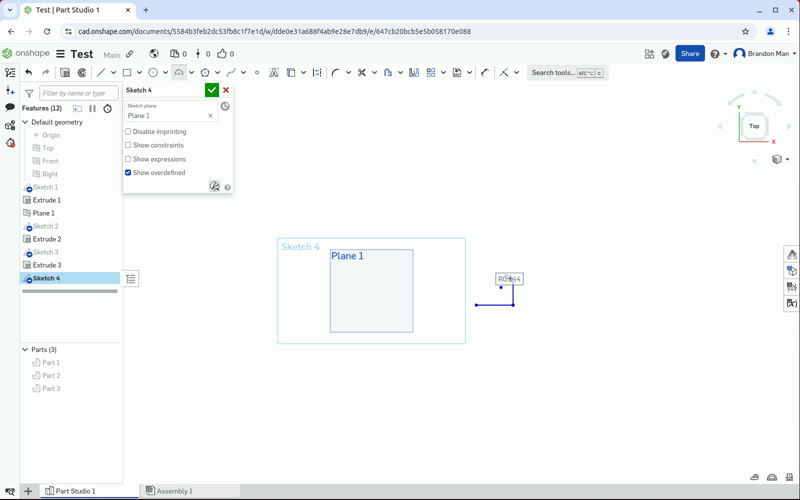
scroll(-6)
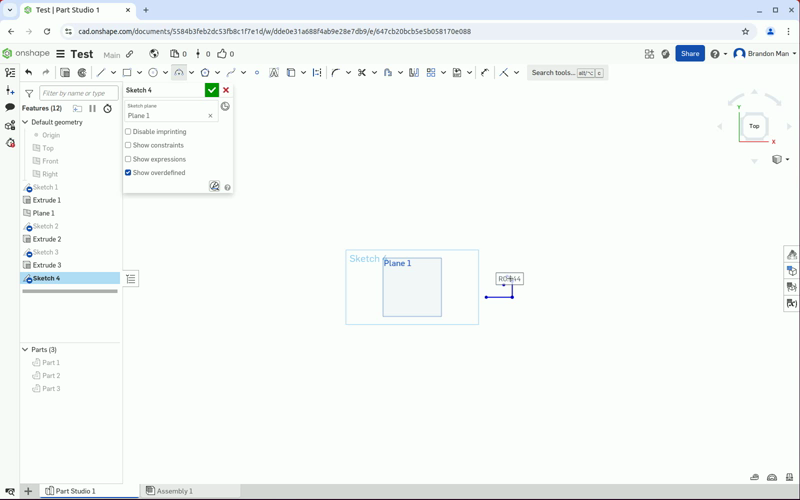
scroll(-6)
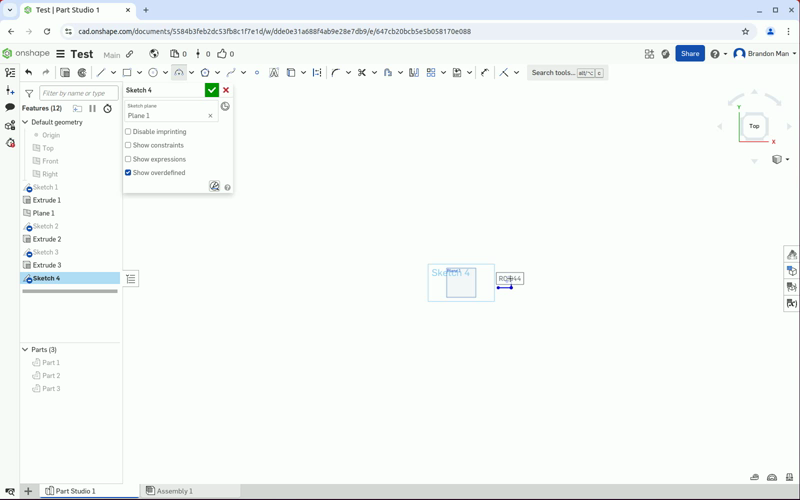
key_up(shift)
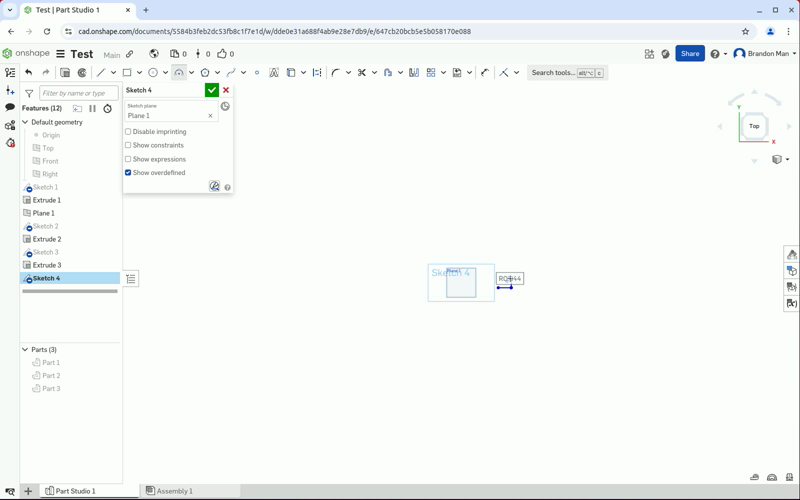
key(esc)
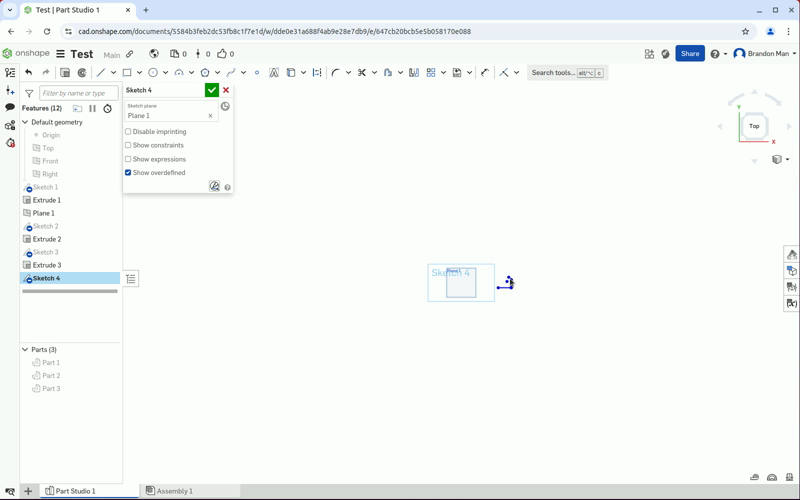
key(l)
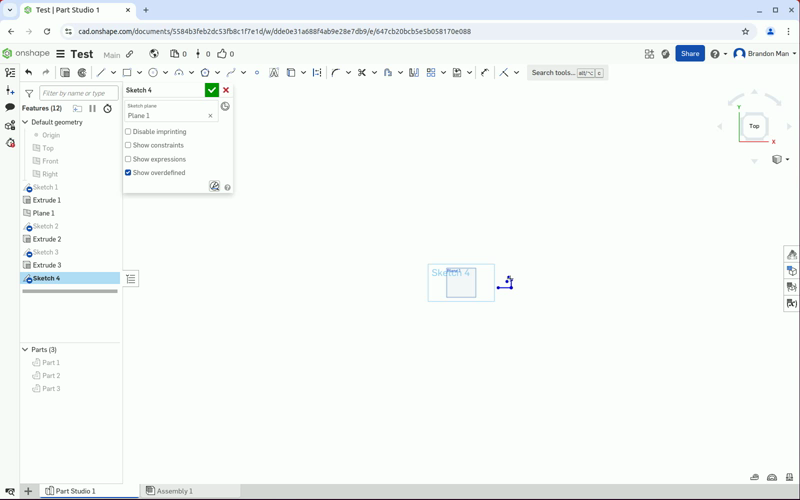
mouse_move(508, 277)
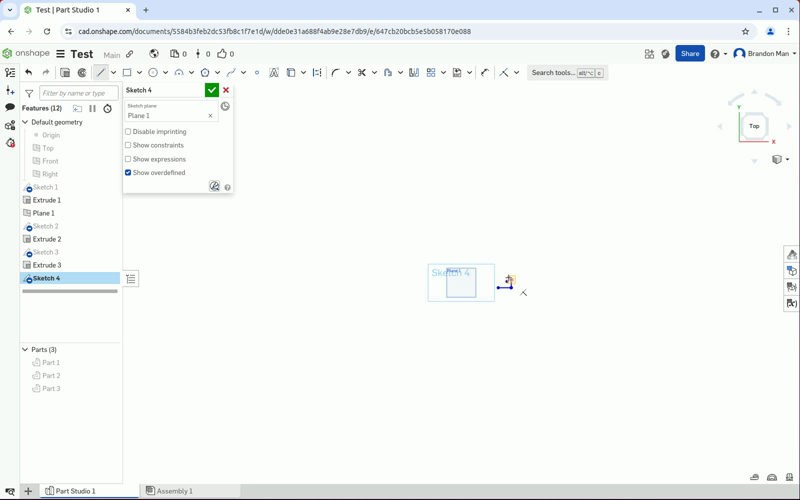
scroll(6)
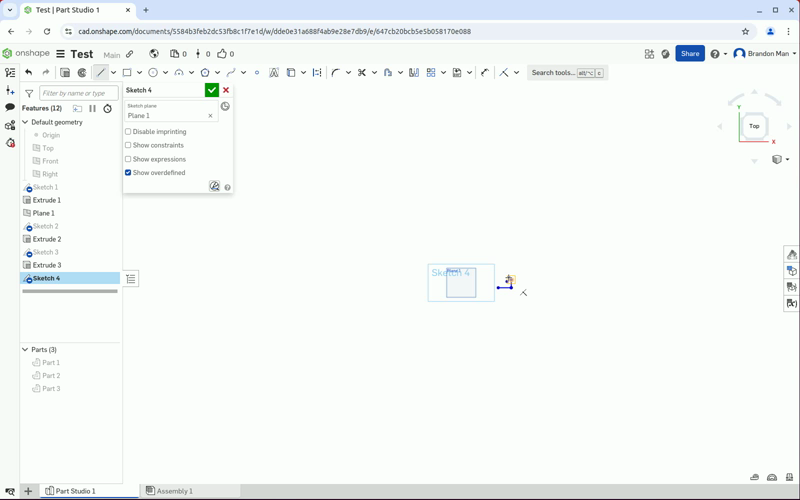
scroll(6)
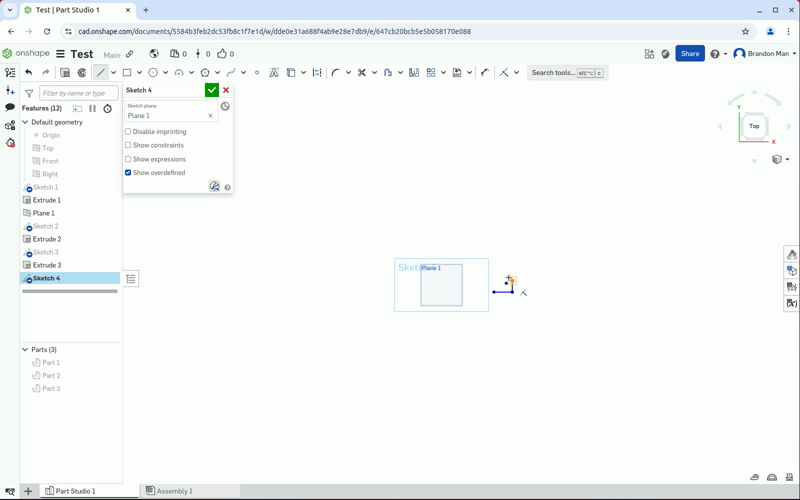
scroll(6)
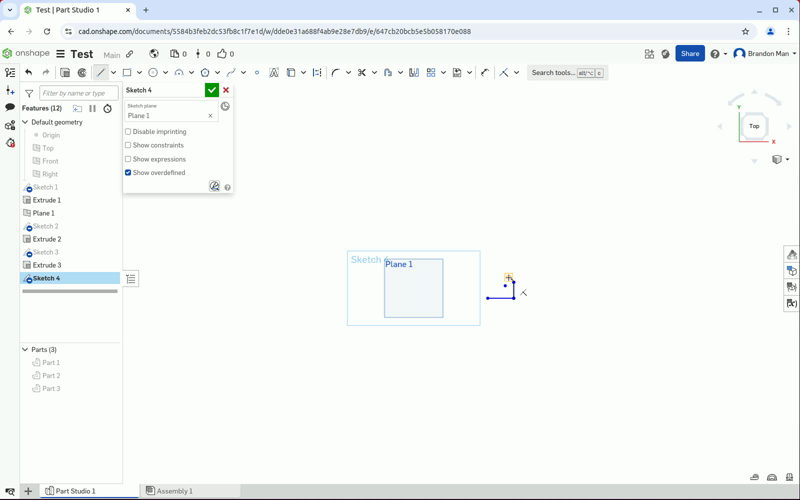
scroll(6)
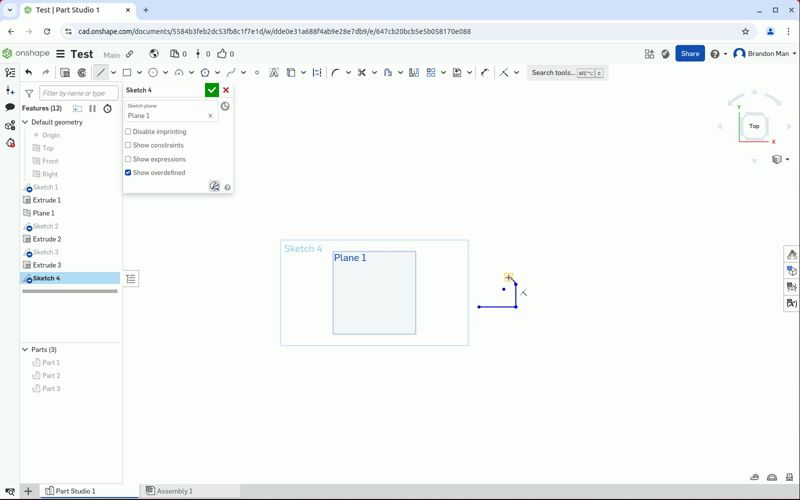
scroll(6)
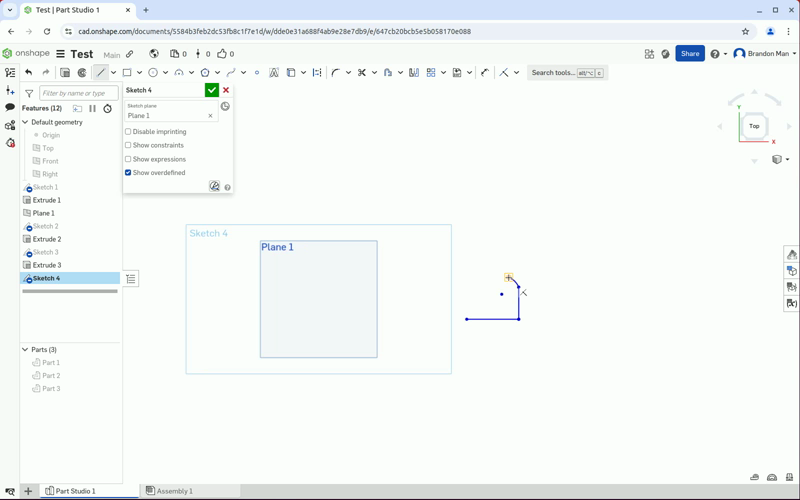
scroll(6)
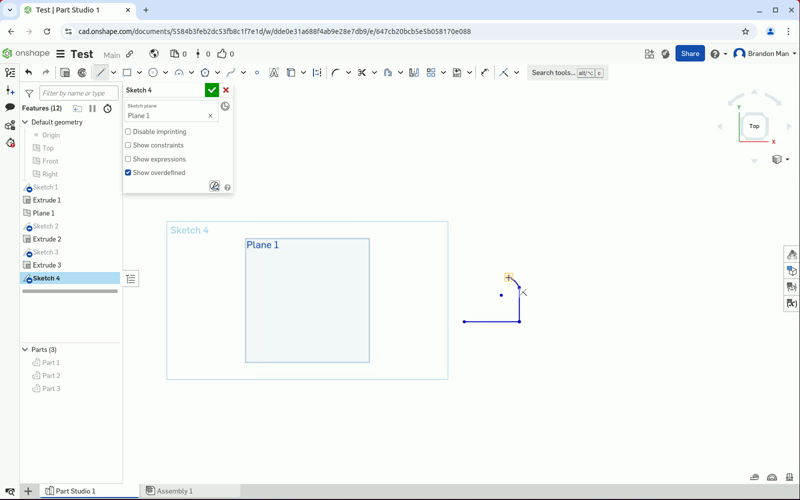
scroll(6)
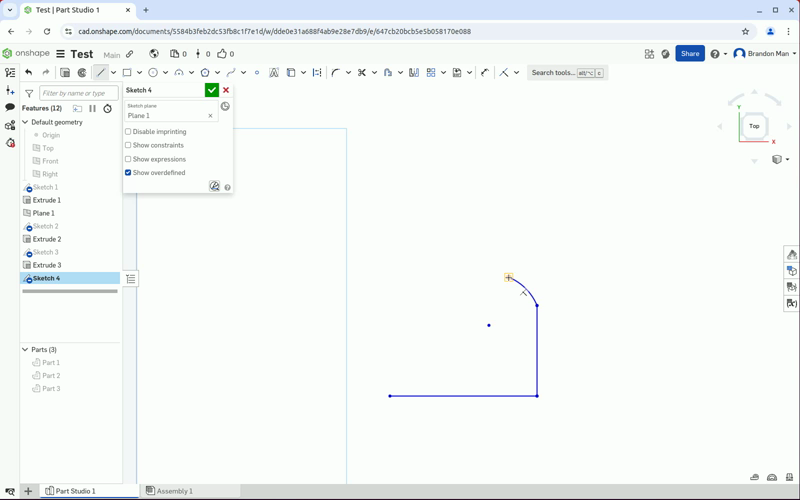
click(508, 277)
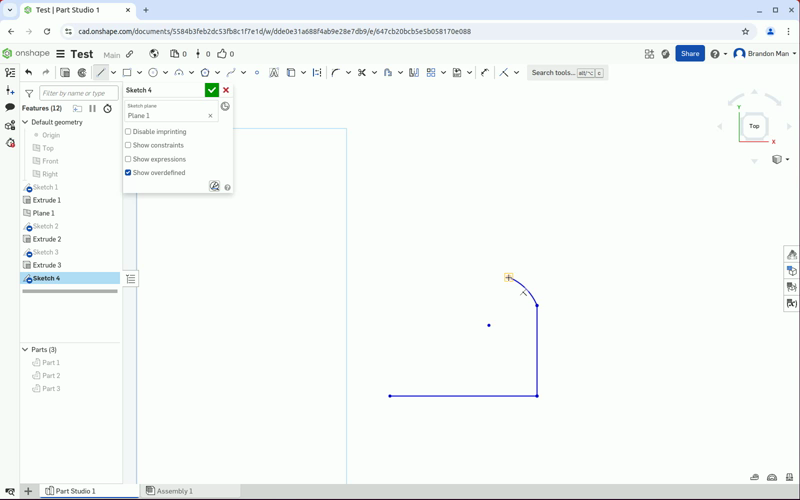
scroll(-6)
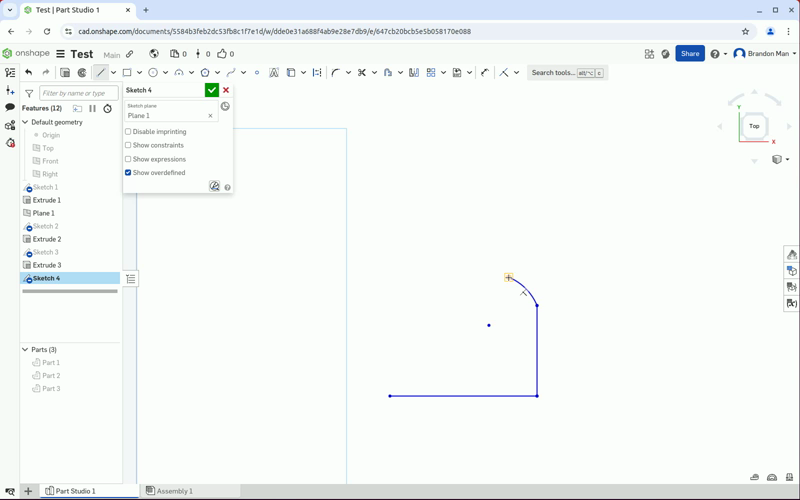
scroll(-6)
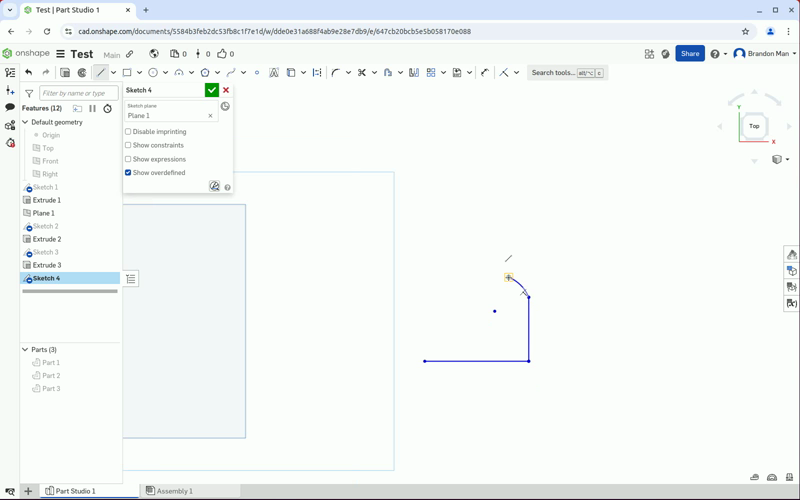
scroll(-6)
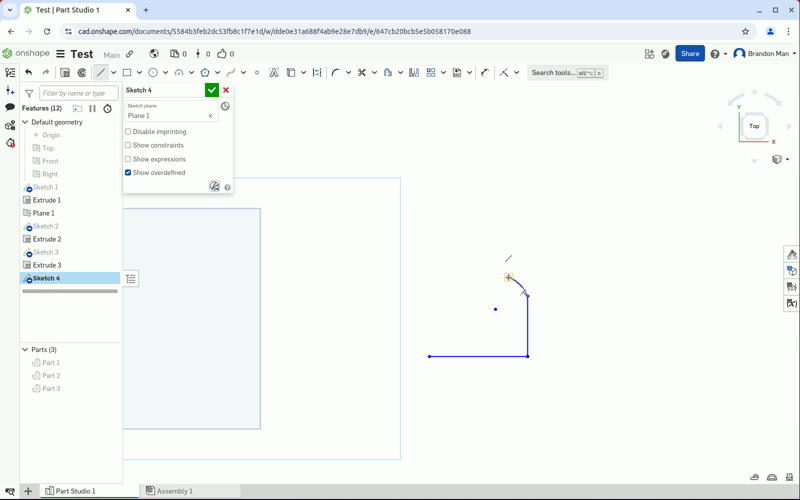
scroll(-6)
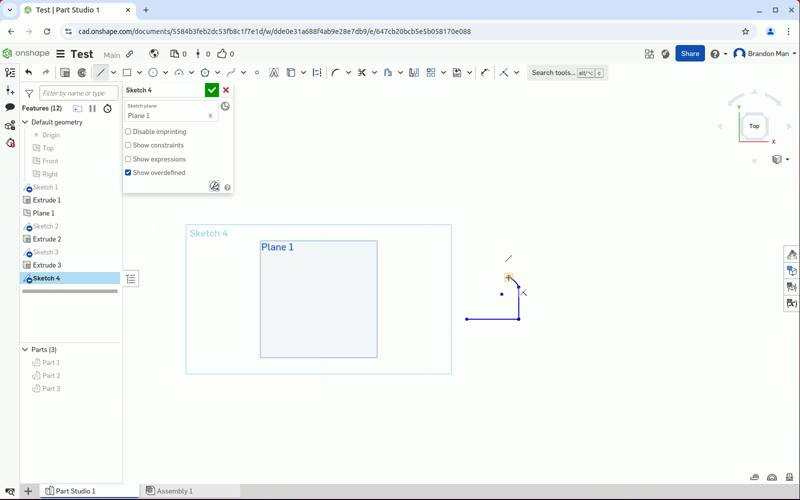
scroll(-6)
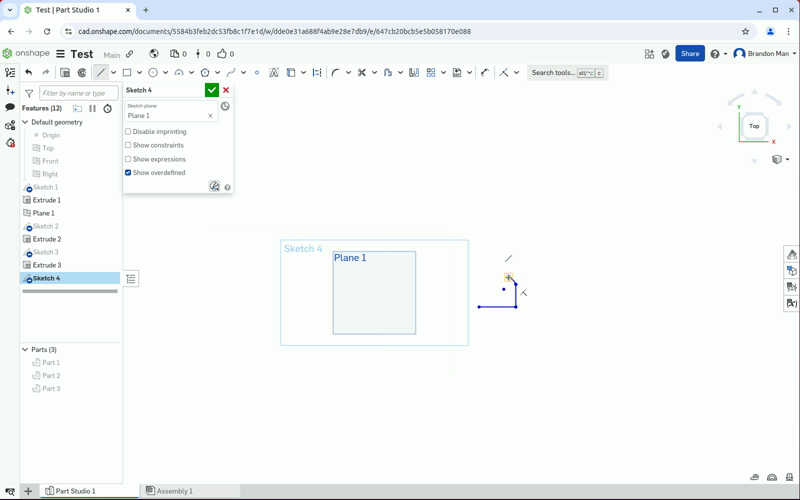
scroll(-6)
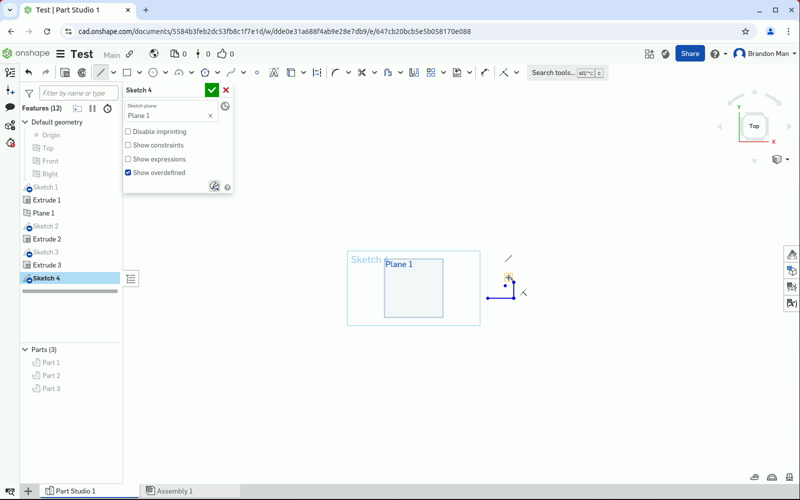
scroll(-6)
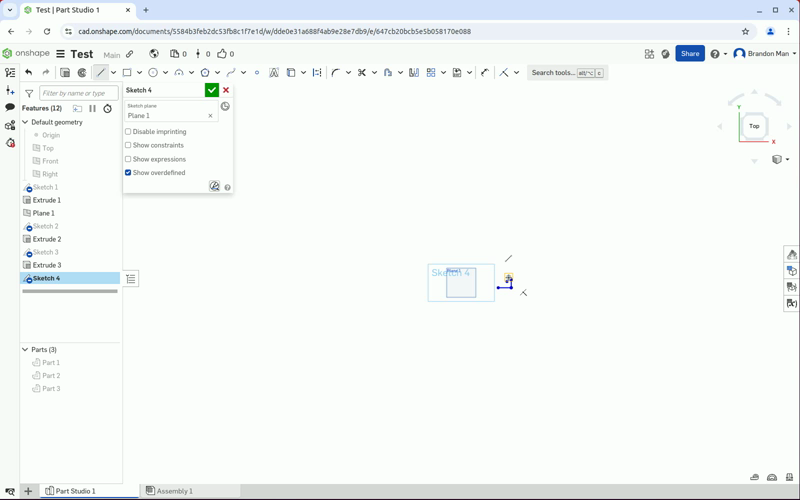
key_down(shift)
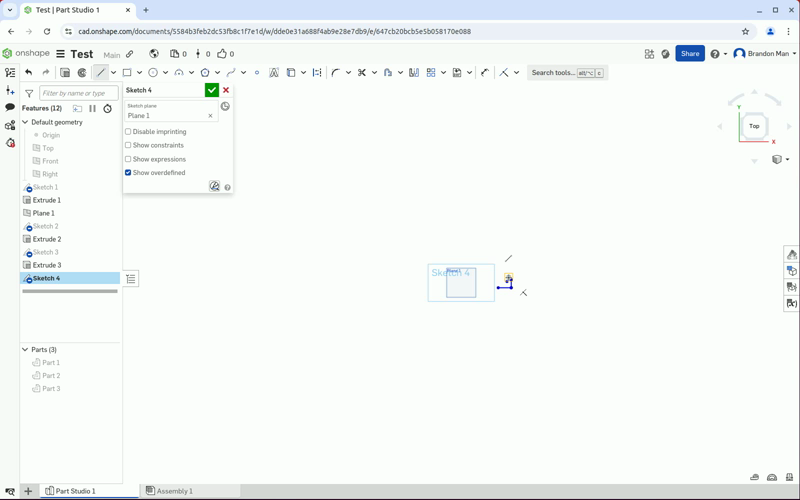
mouse_move(538, 277)
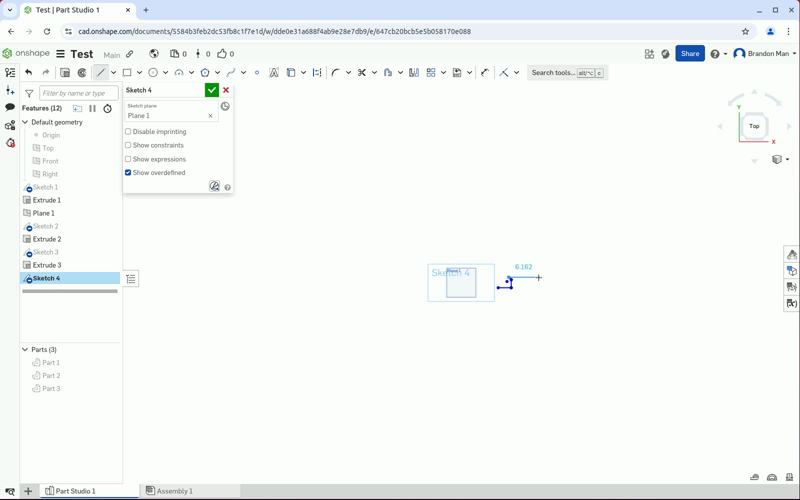
mouse_move(498, 277)
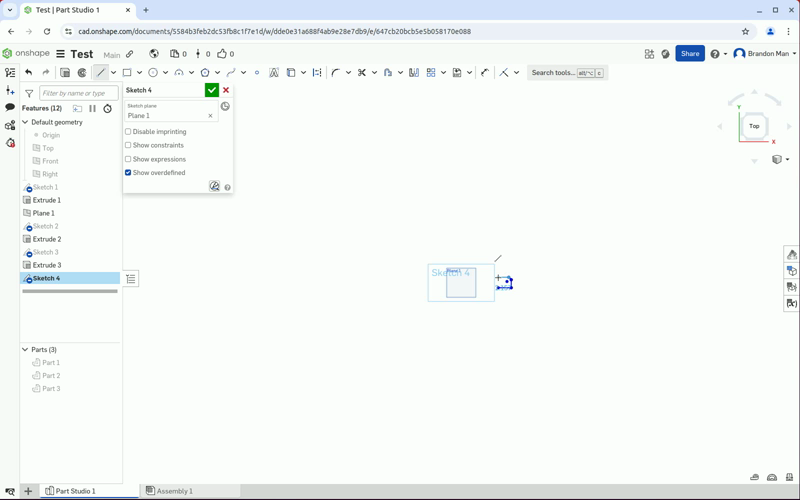
click(498, 277)
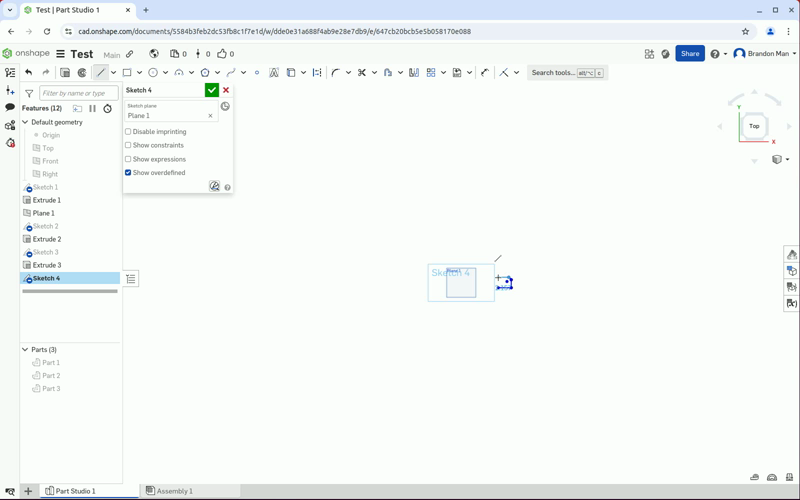
key_up(shift)
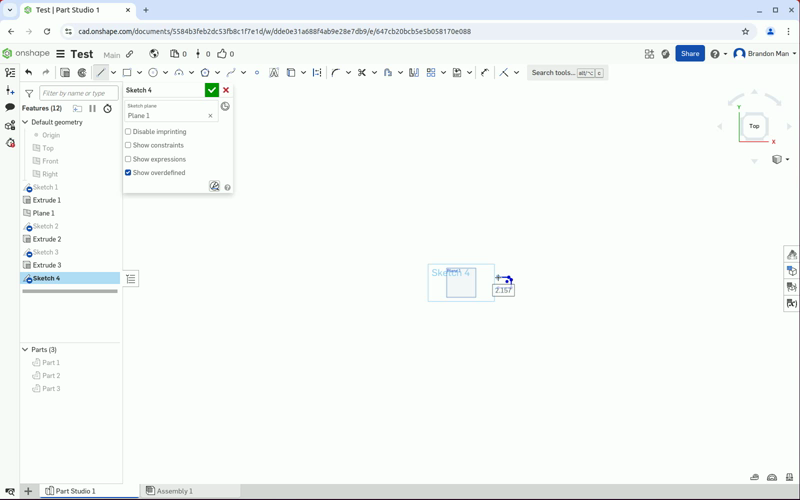
mouse_move(528, 277)
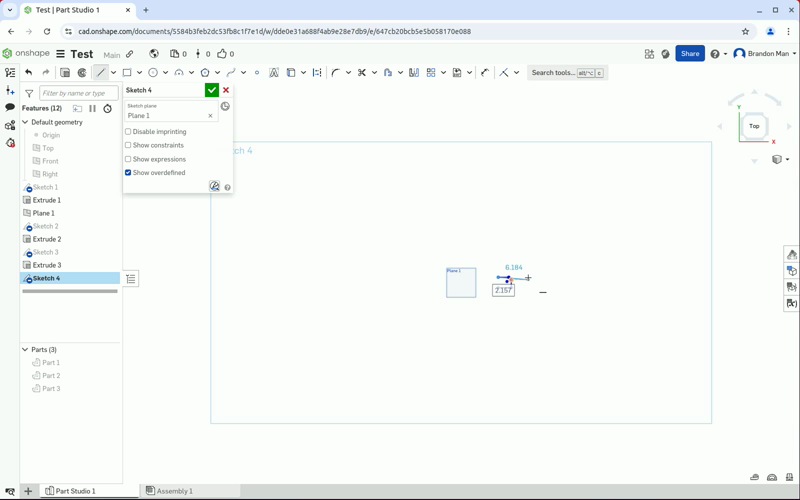
key_down(shift)
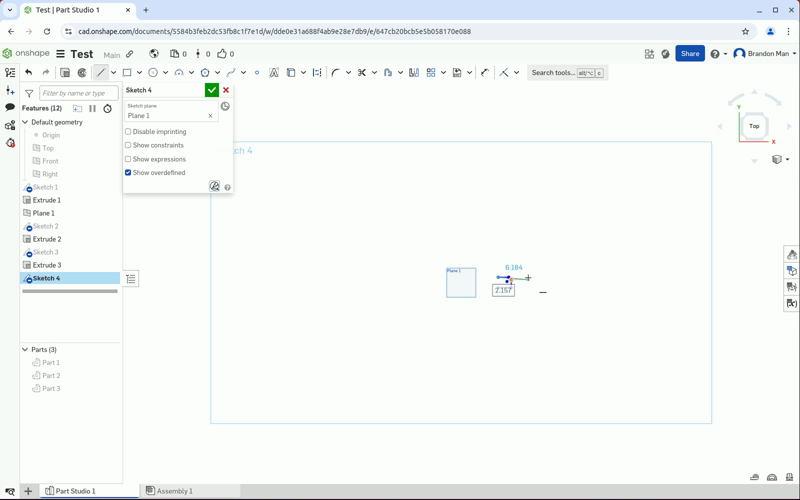
mouse_move(498, 287)
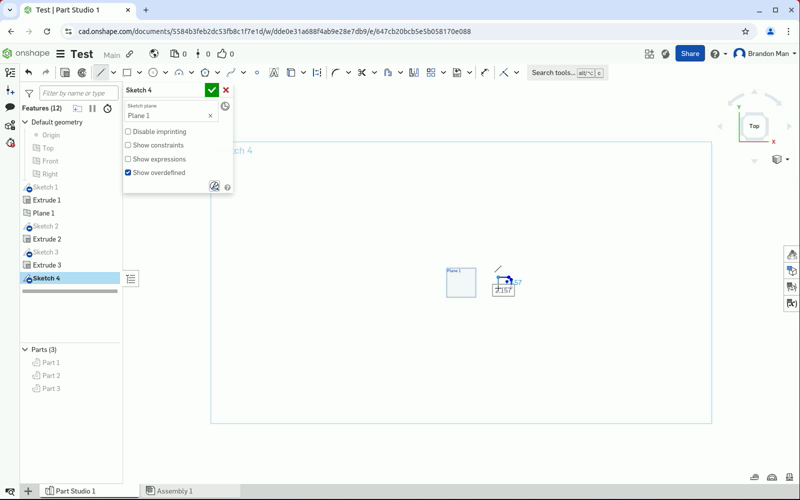
key_up(shift)
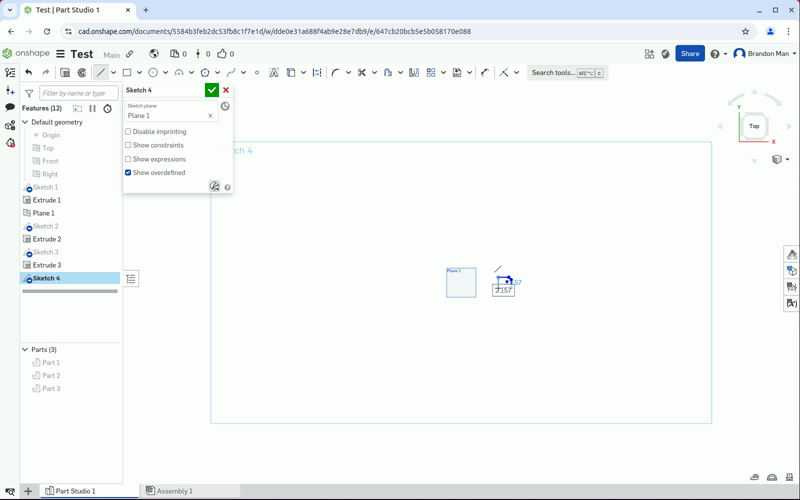
click(498, 287)
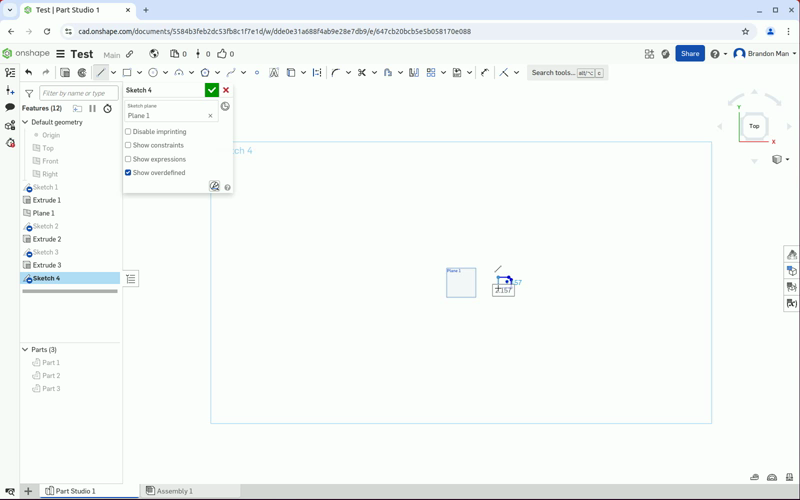
key(esc)
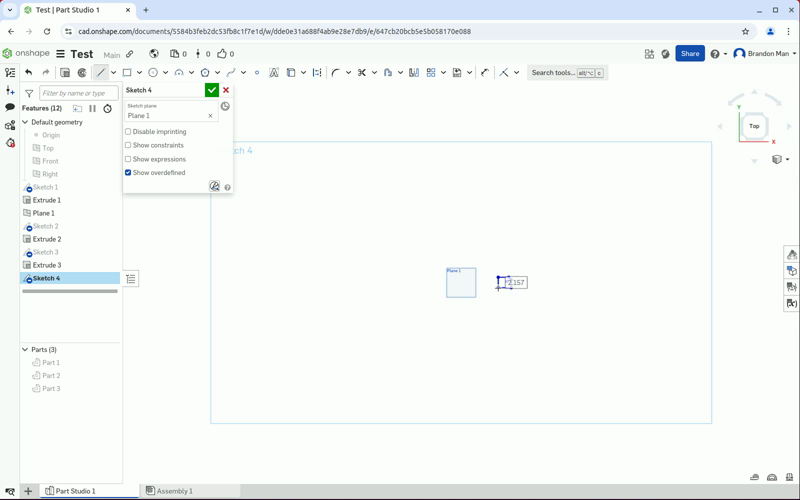
key(c)
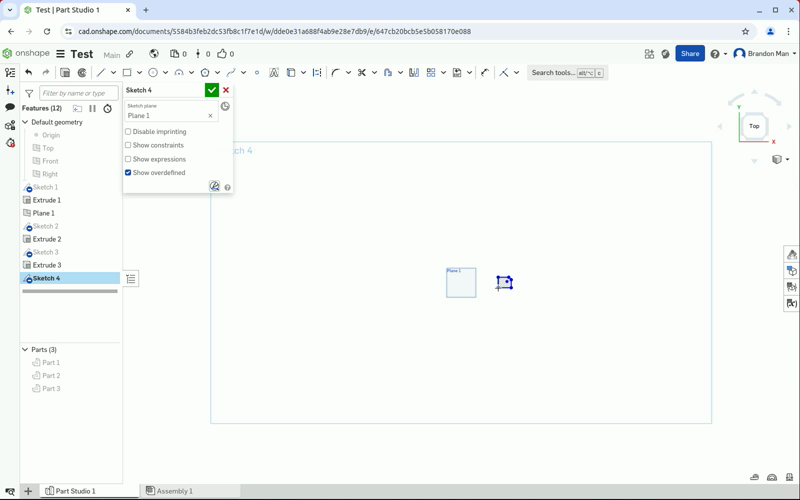
key_down(shift)
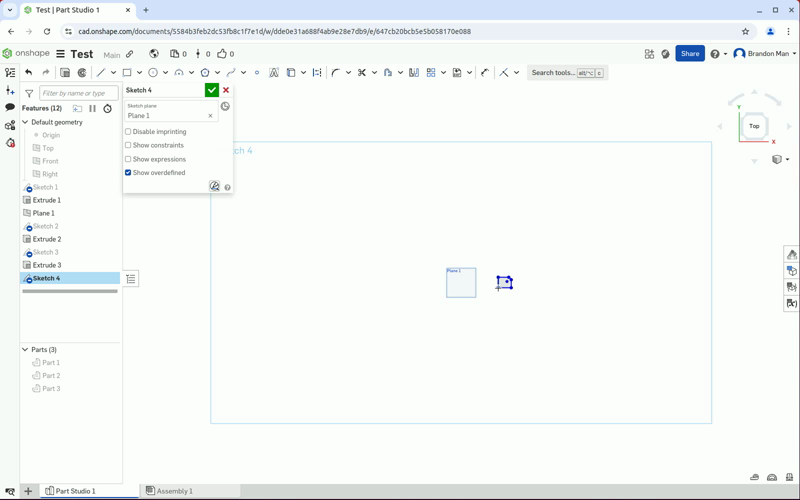
mouse_move(501, 282)
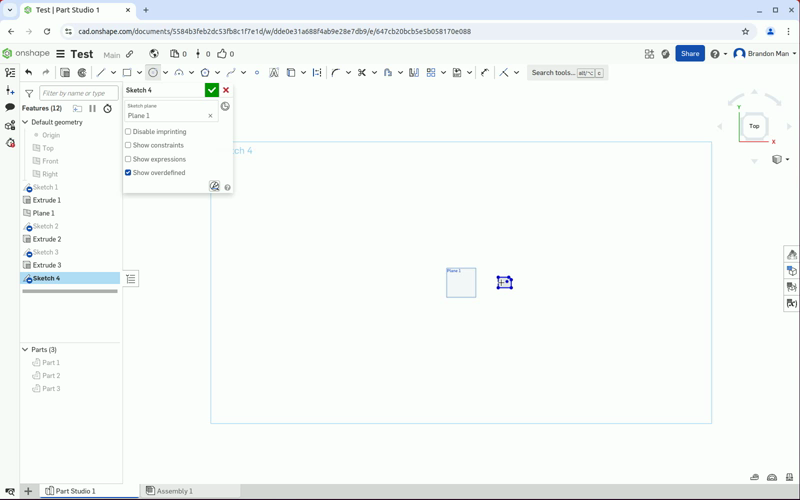
click(501, 282)
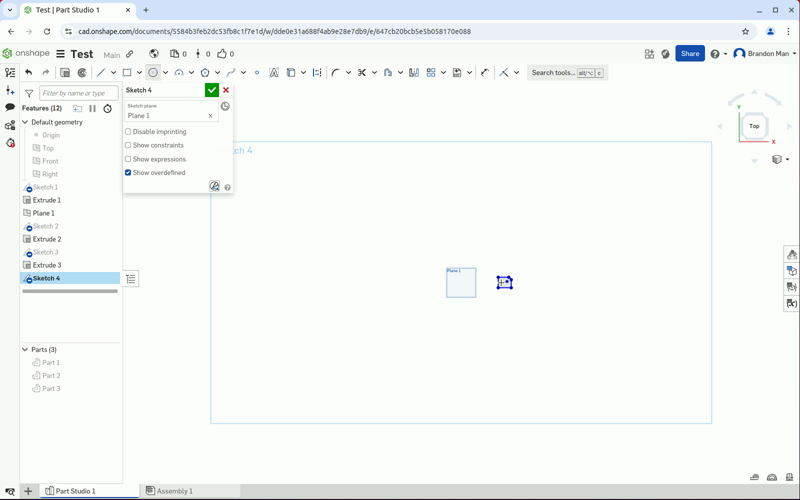
key_up(shift)
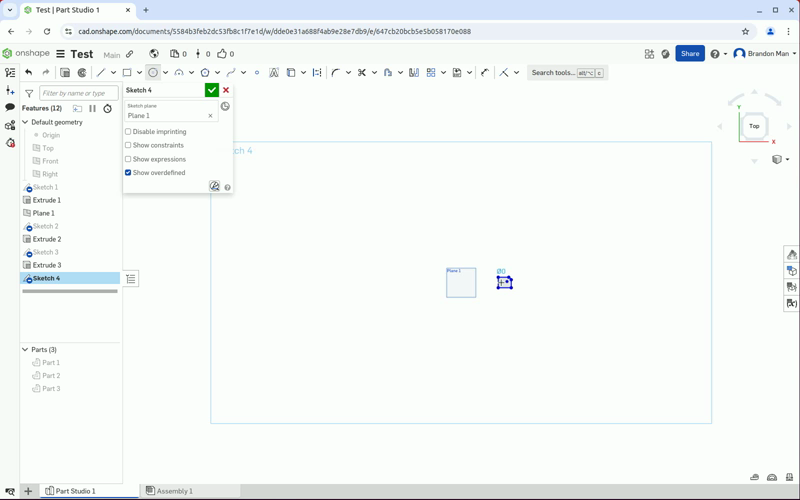
mouse_move(502, 282)
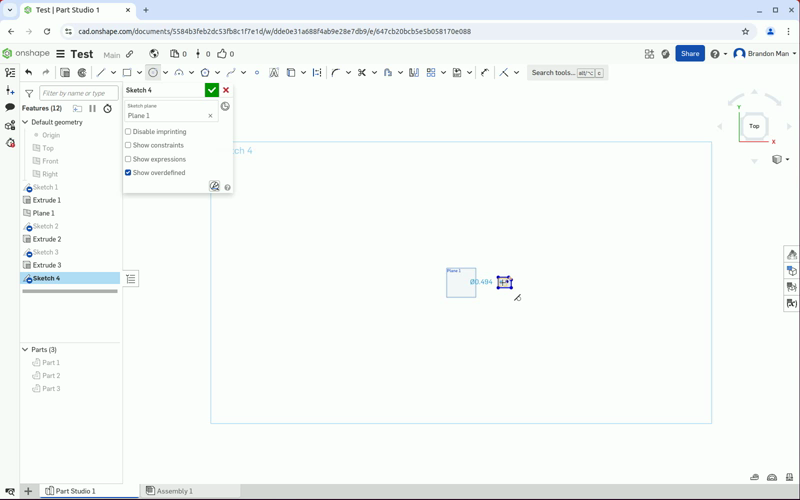
scroll(6)
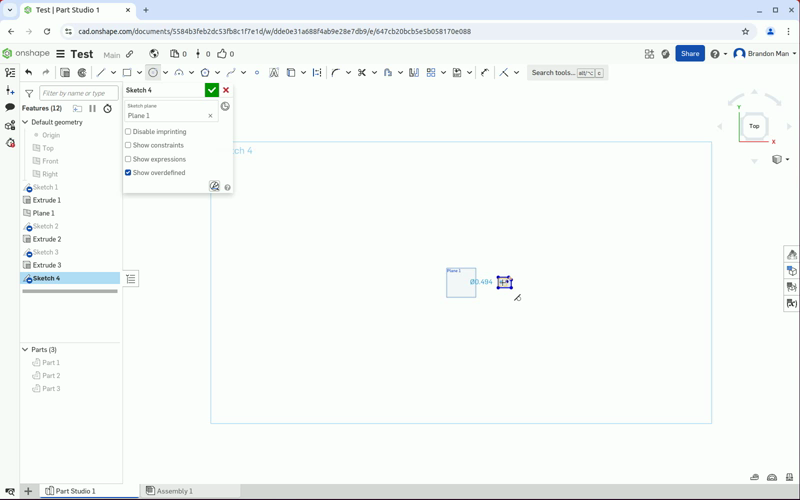
scroll(6)
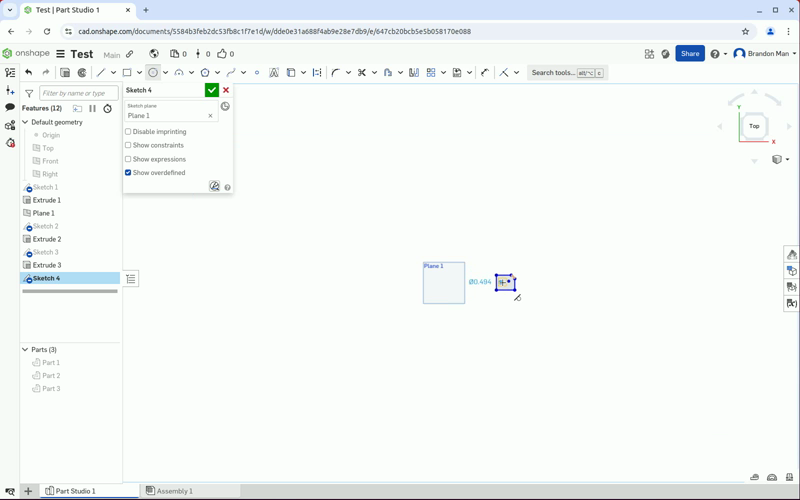
scroll(6)
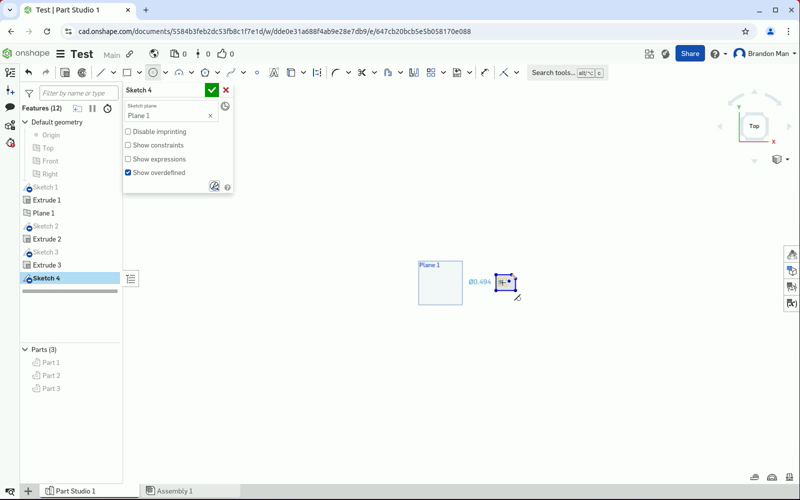
scroll(6)
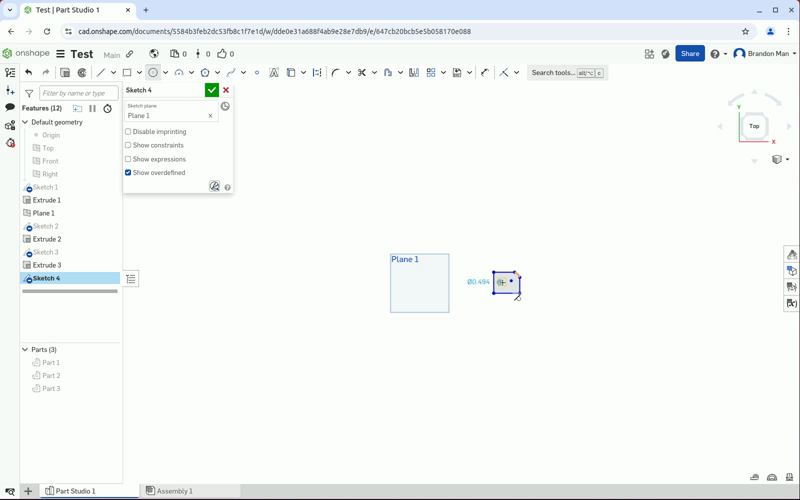
scroll(6)
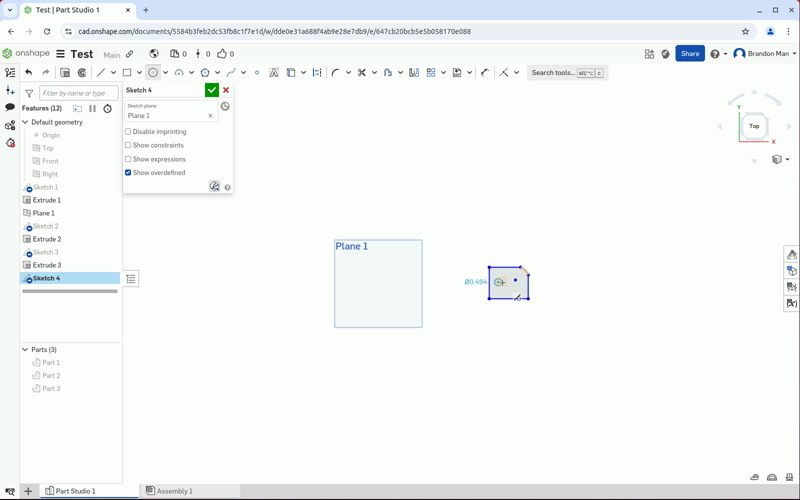
scroll(6)
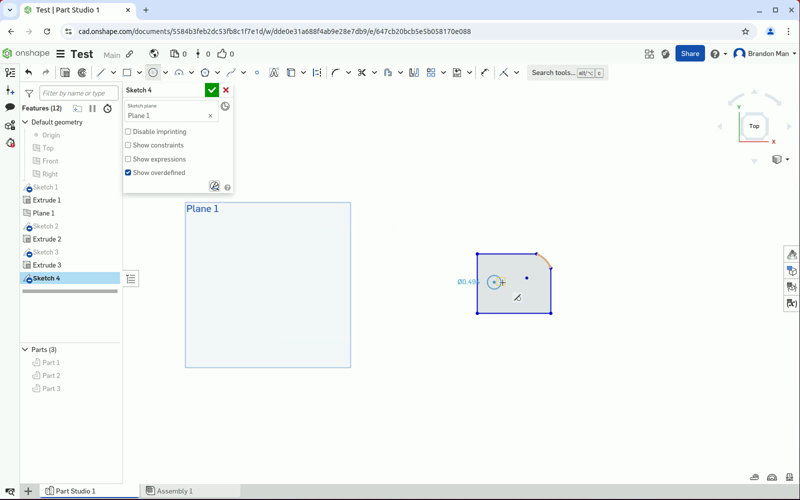
scroll(6)
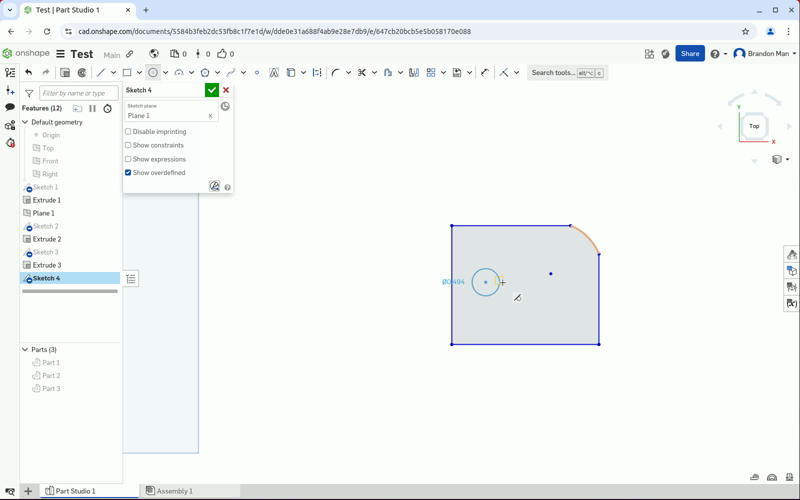
click(502, 282)
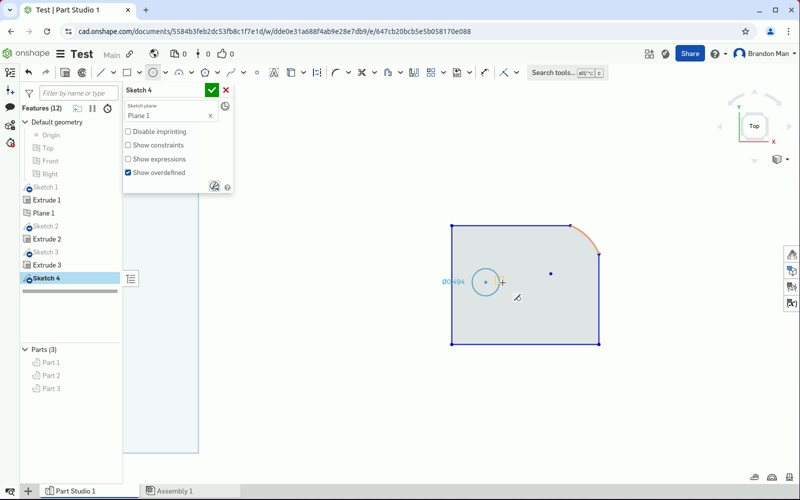
scroll(-6)
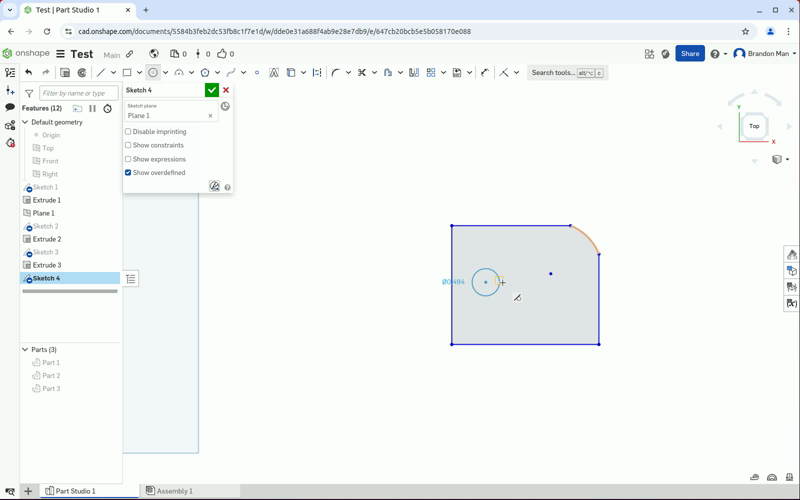
scroll(-6)
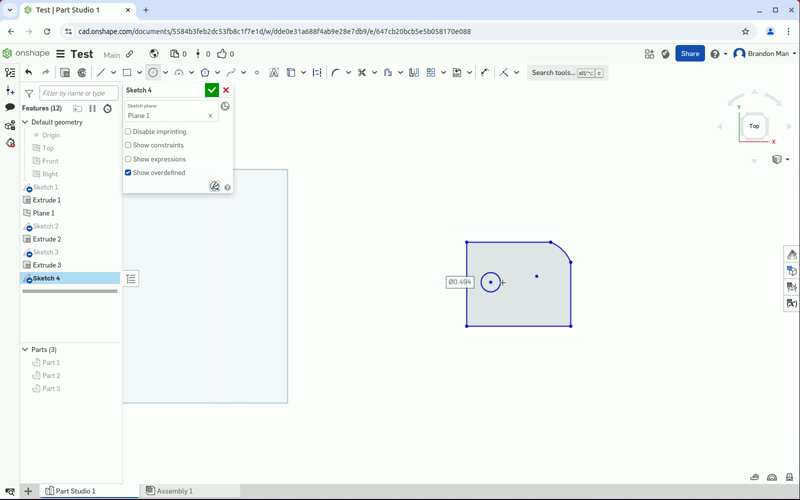
scroll(-6)
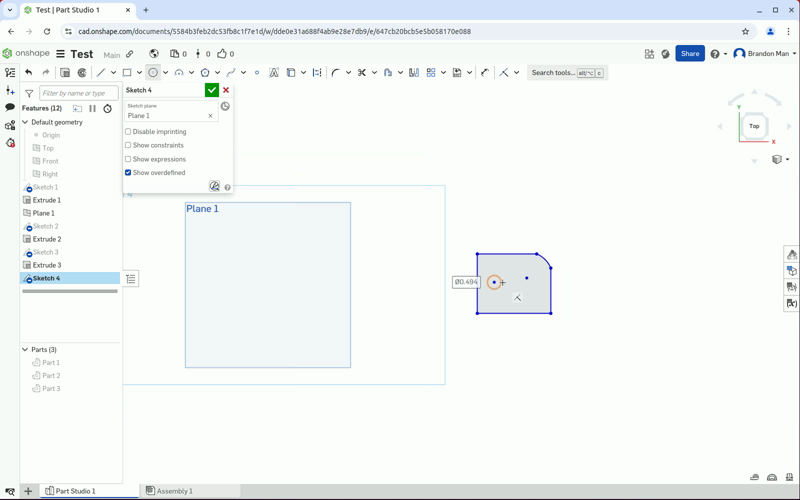
scroll(-6)
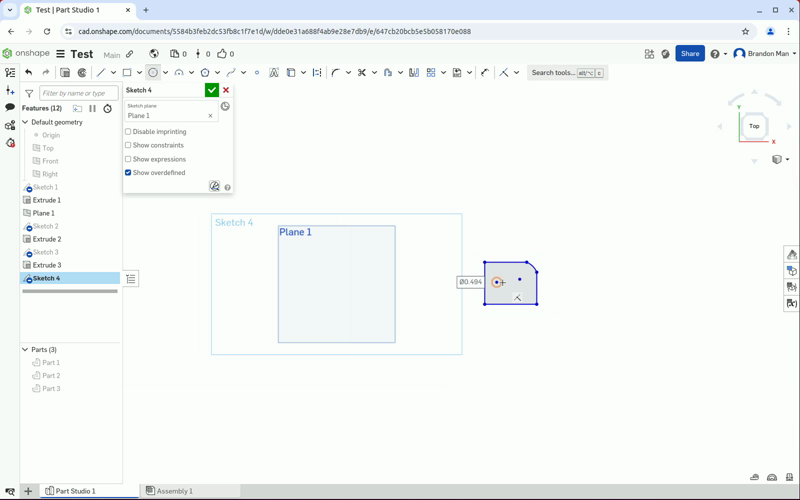
scroll(-6)
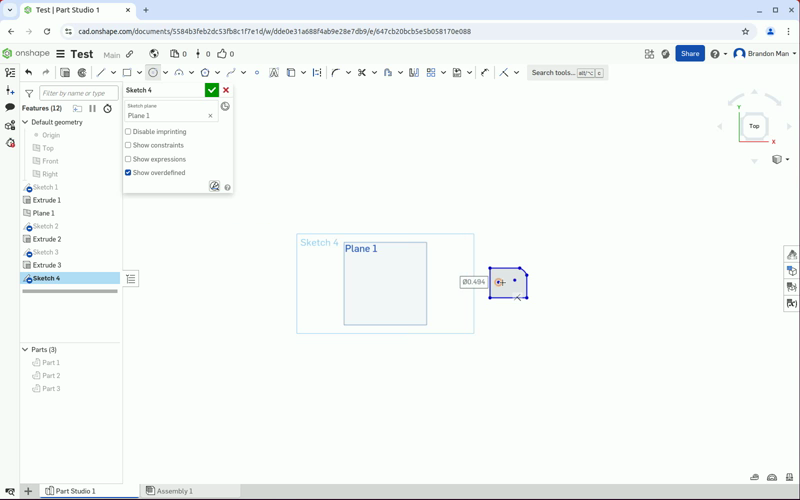
scroll(-6)
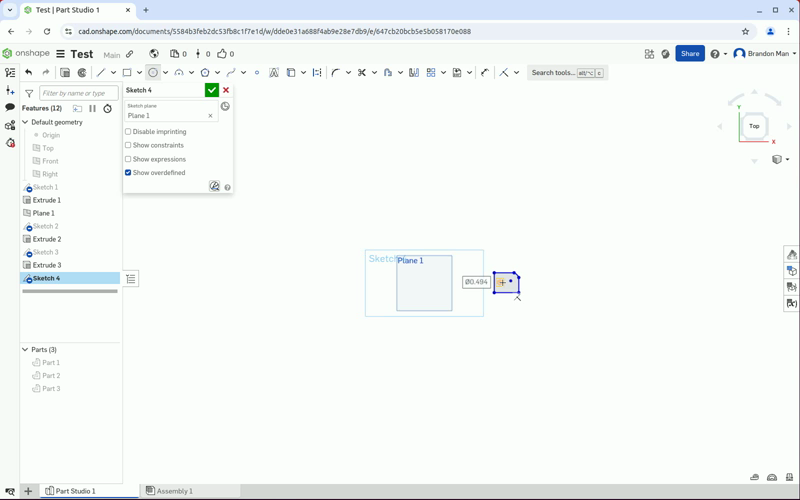
scroll(-6)
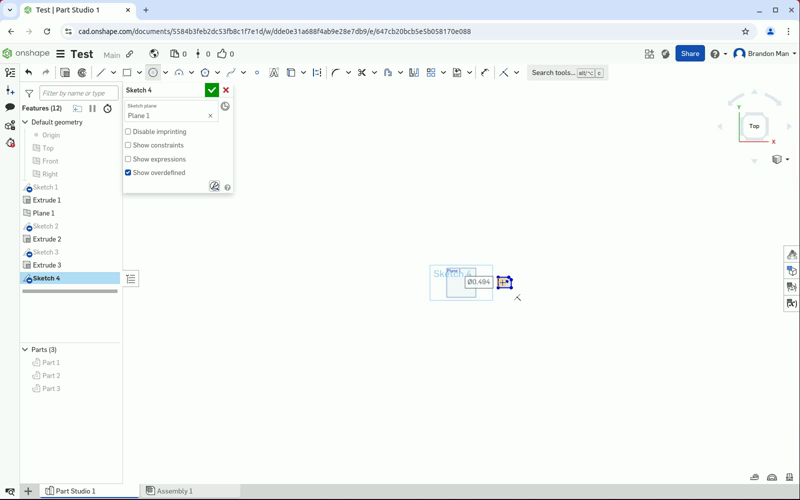
key(esc)
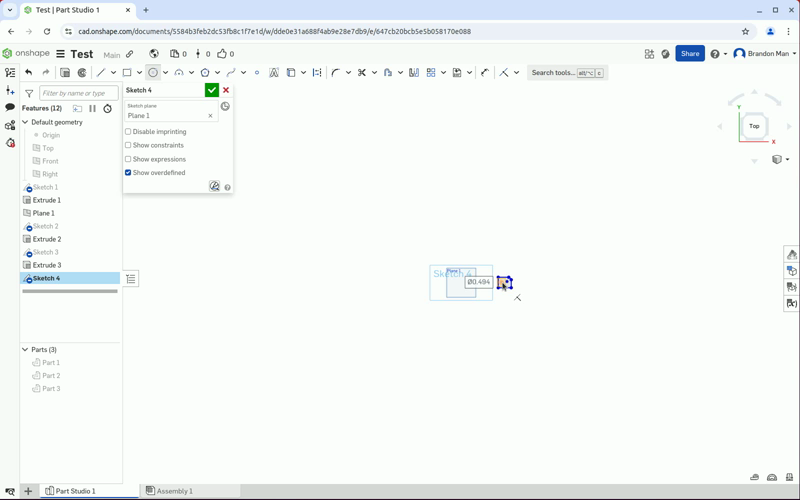
key(c)
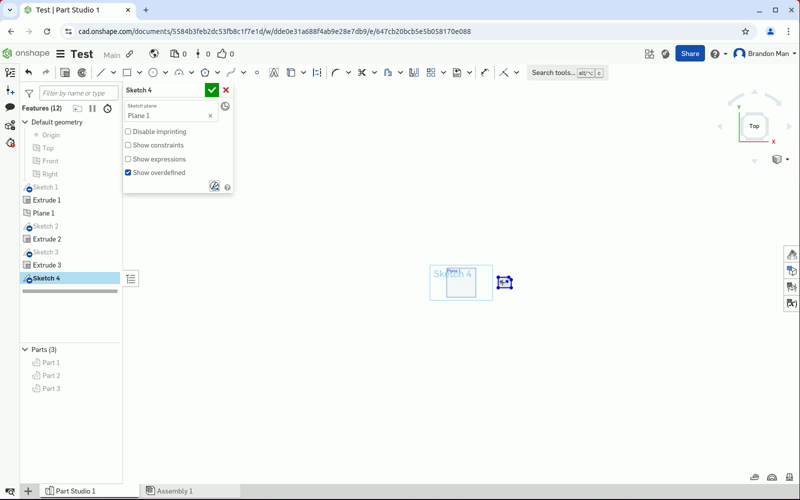
key_down(shift)
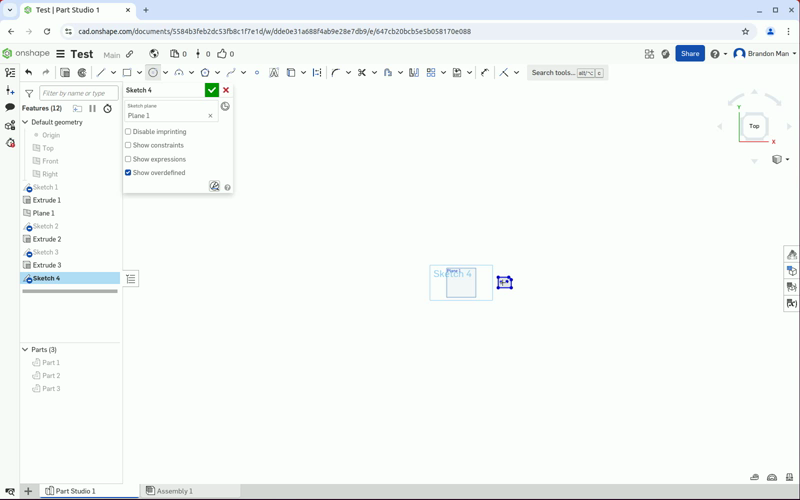
mouse_move(507, 282)
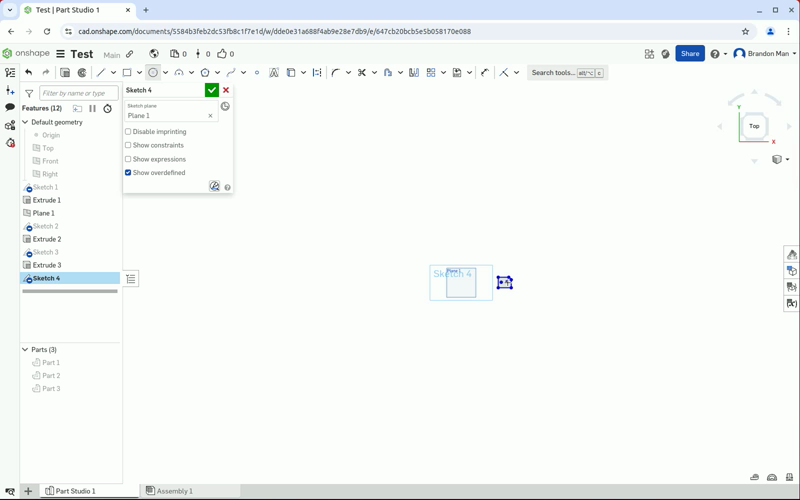
scroll(6)
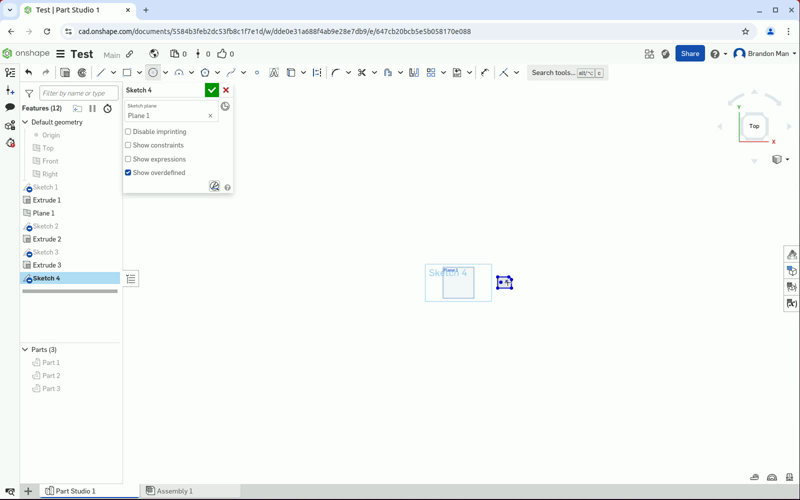
scroll(6)
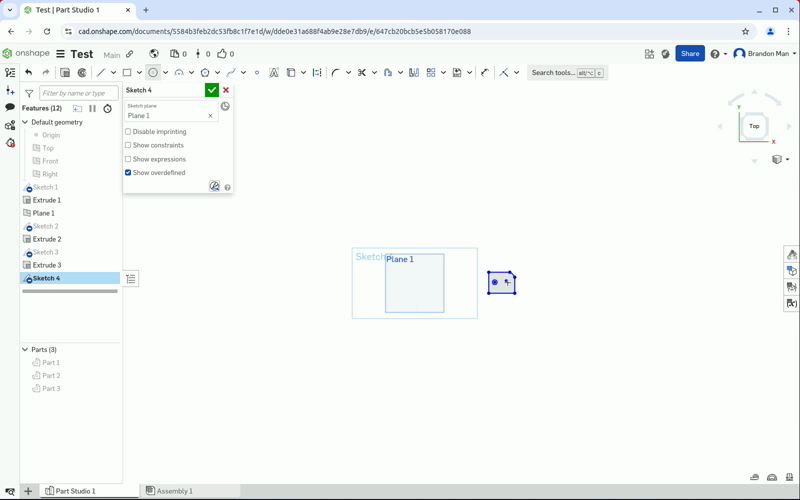
scroll(6)
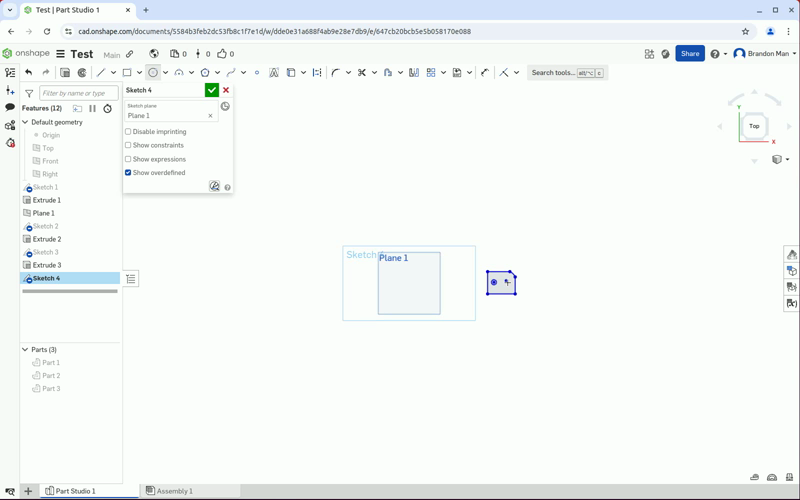
scroll(6)
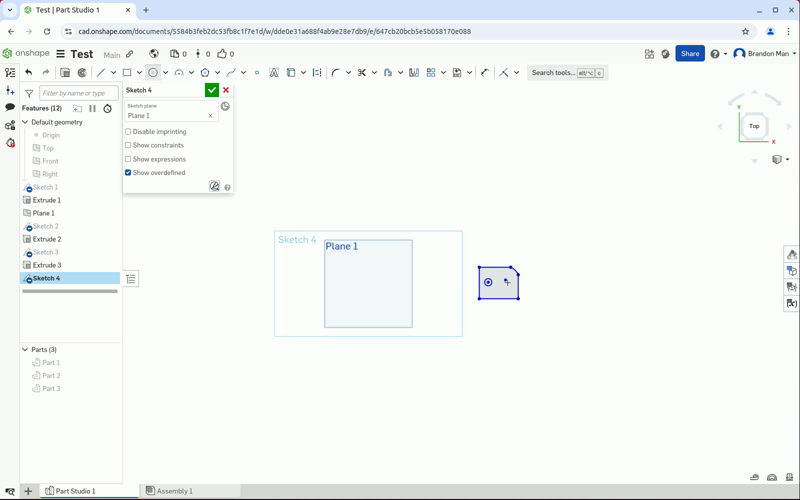
scroll(6)
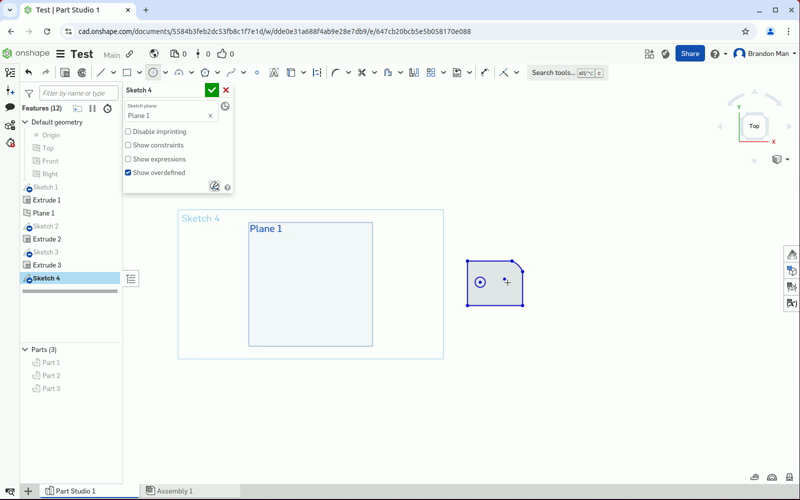
scroll(6)
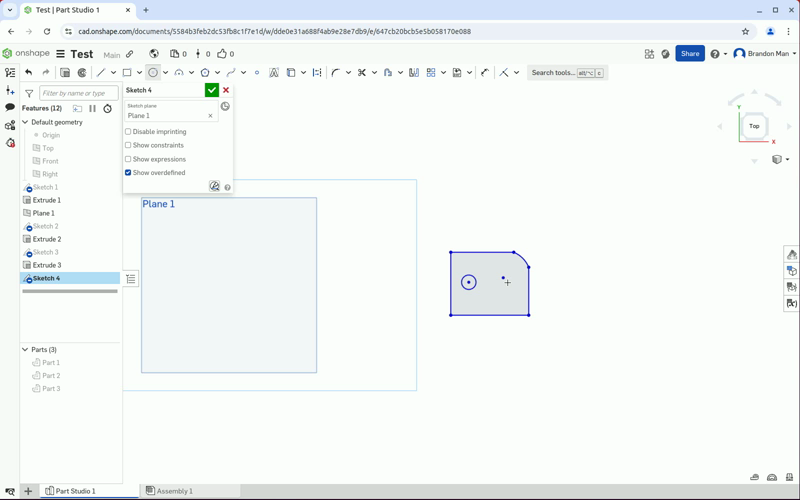
scroll(6)
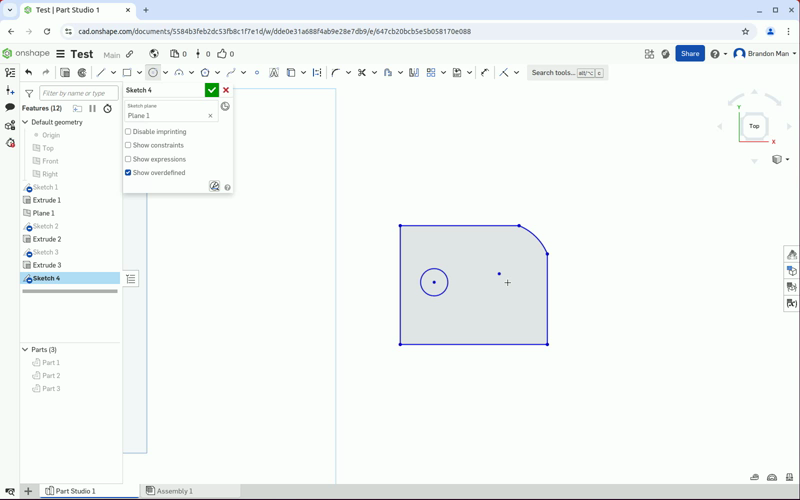
click(507, 282)
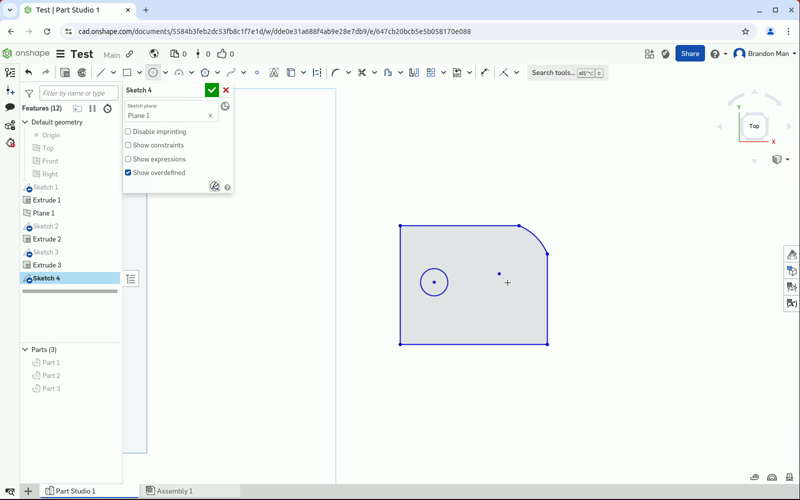
scroll(-6)
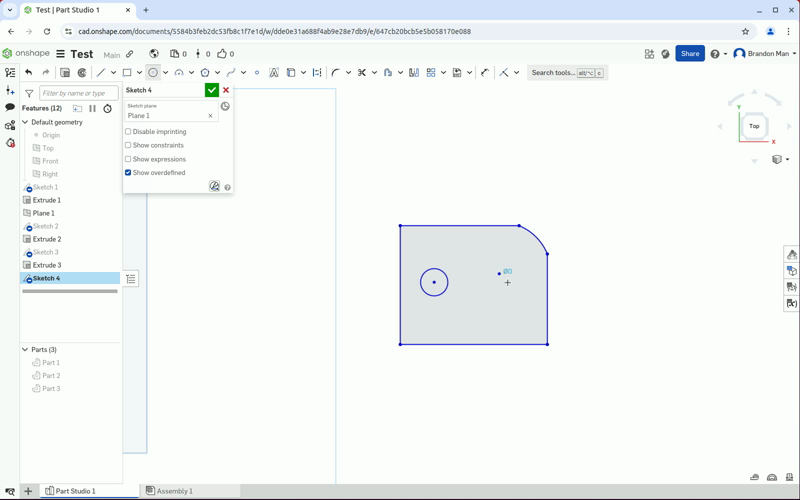
scroll(-6)
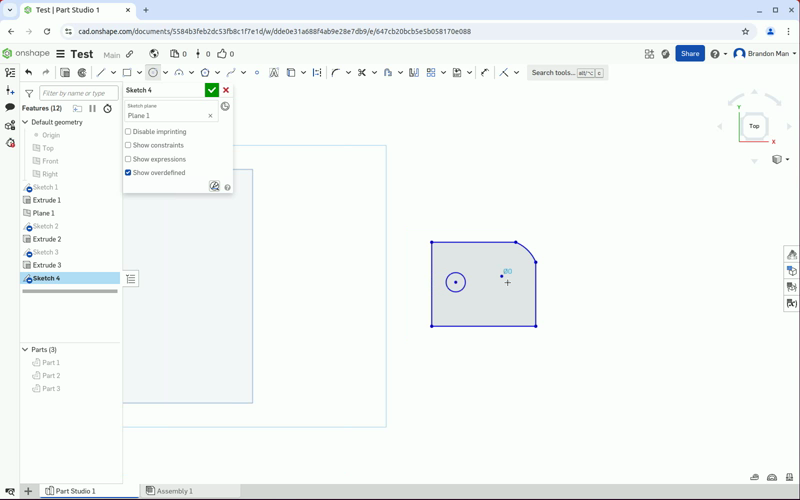
scroll(-6)
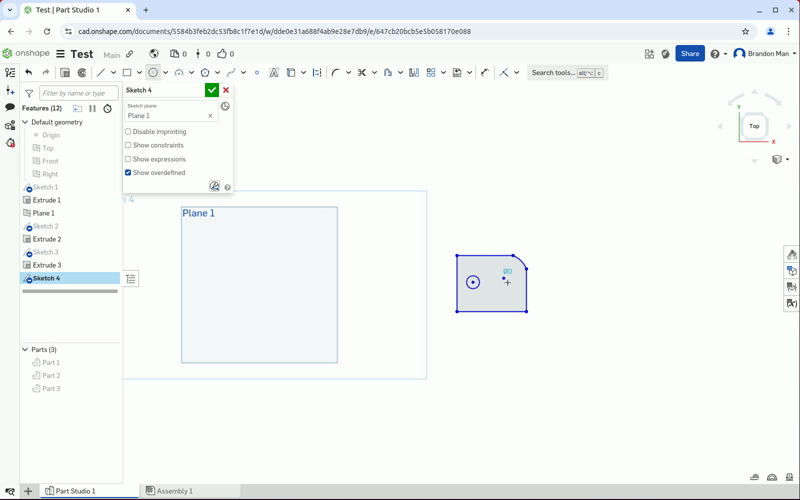
scroll(-6)
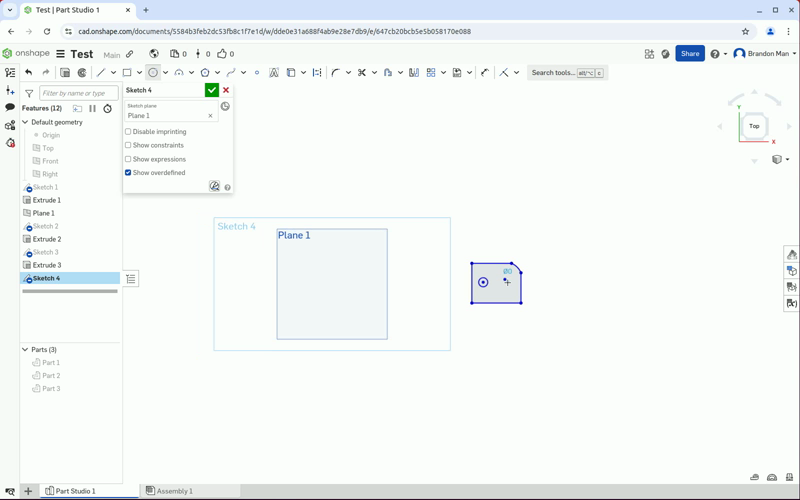
scroll(-6)
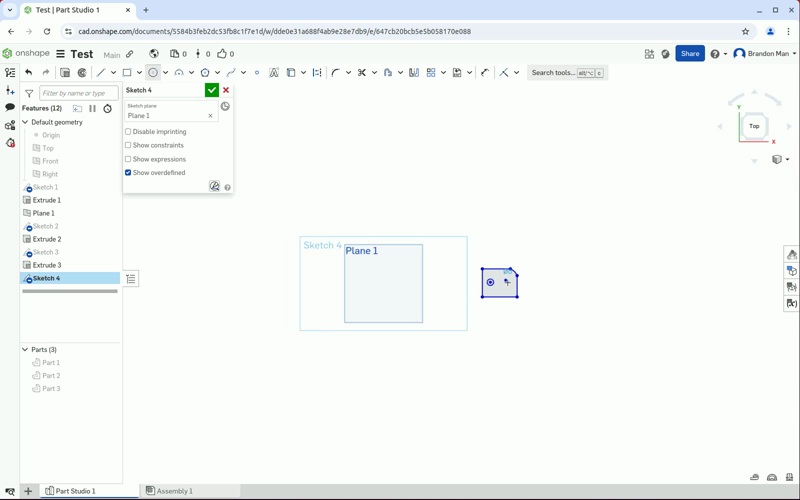
scroll(-6)
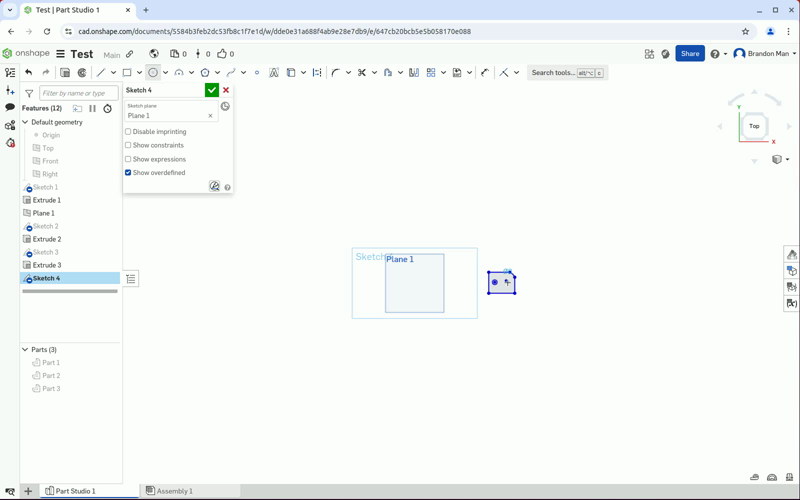
scroll(-6)
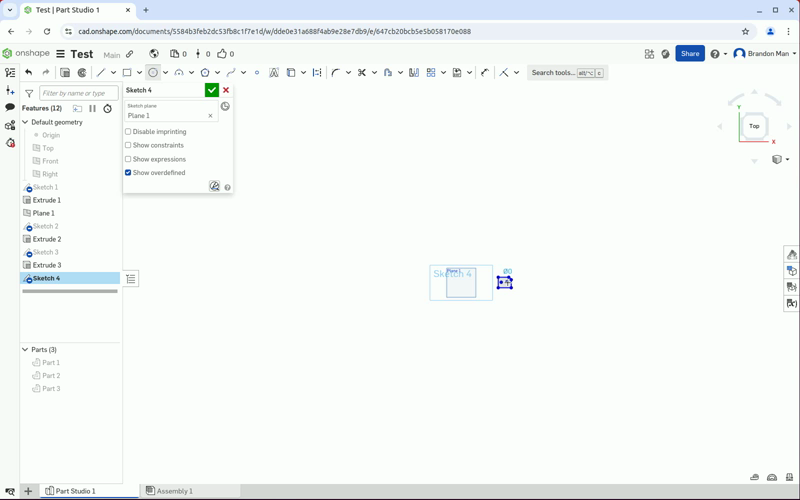
key_up(shift)
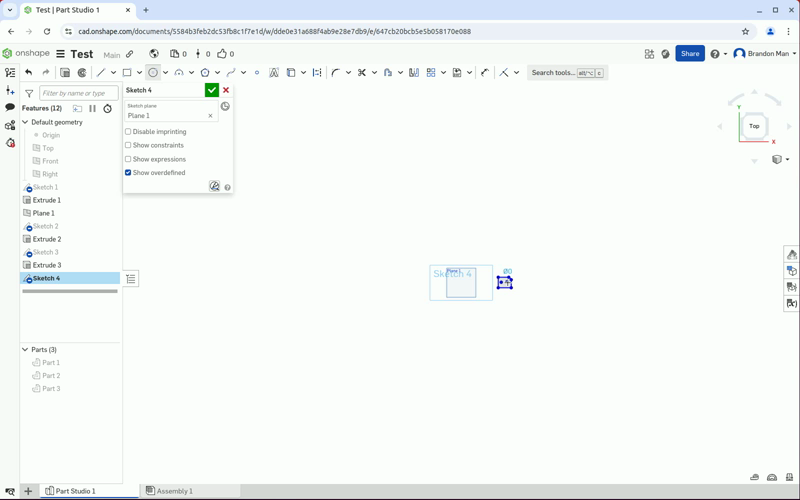
mouse_move(509, 282)
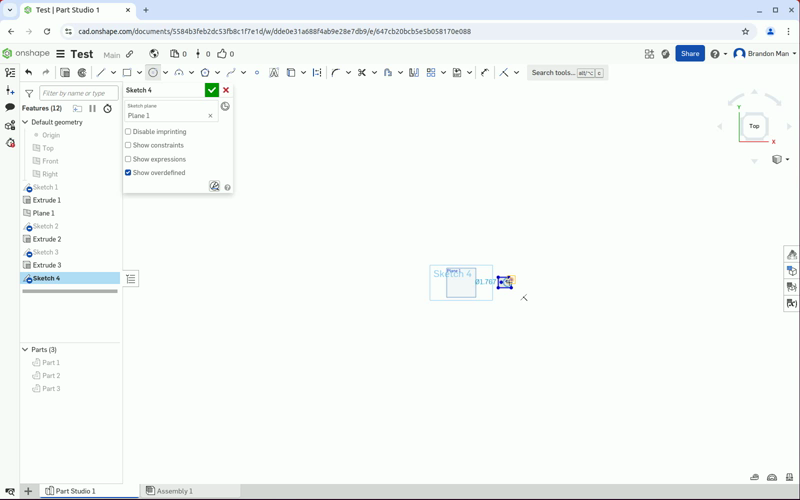
scroll(6)
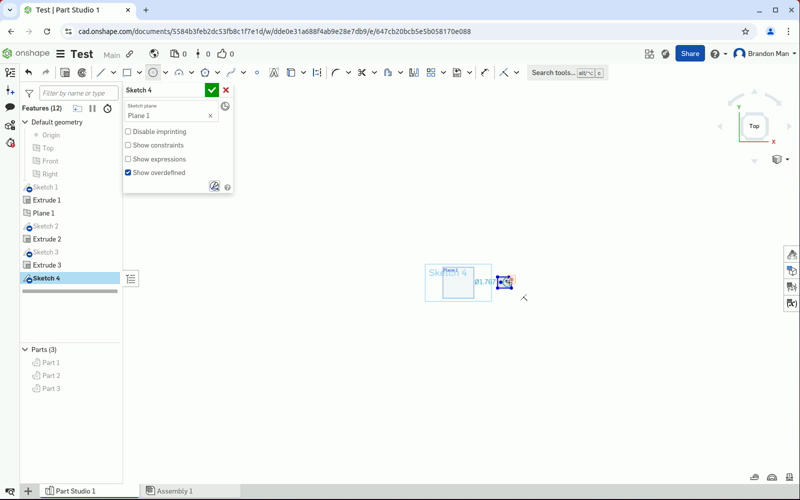
scroll(6)
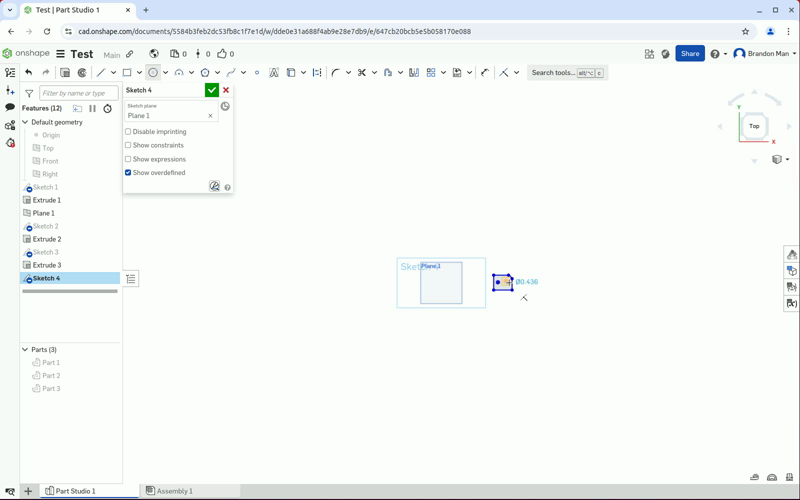
scroll(6)
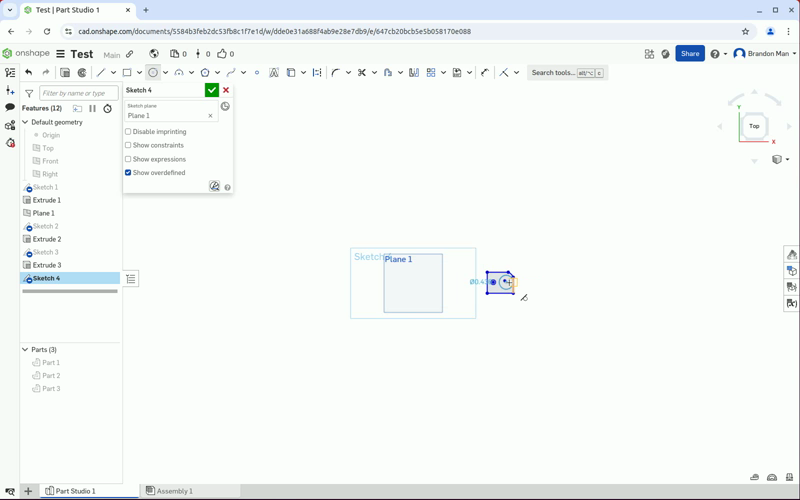
scroll(6)
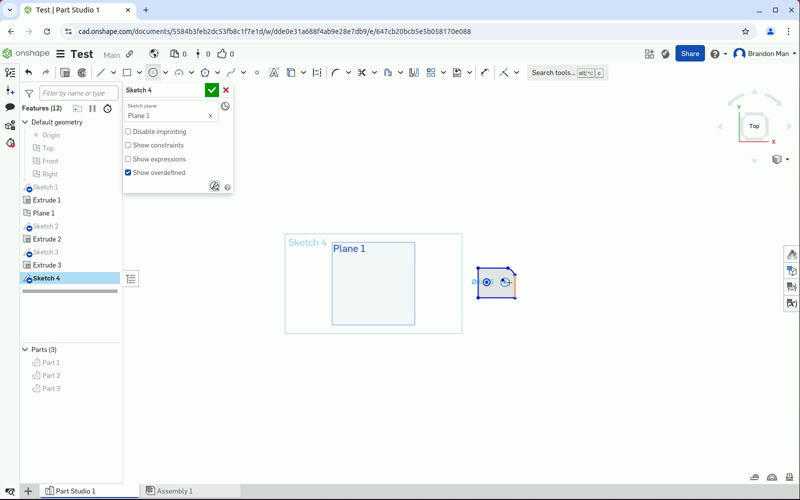
scroll(6)
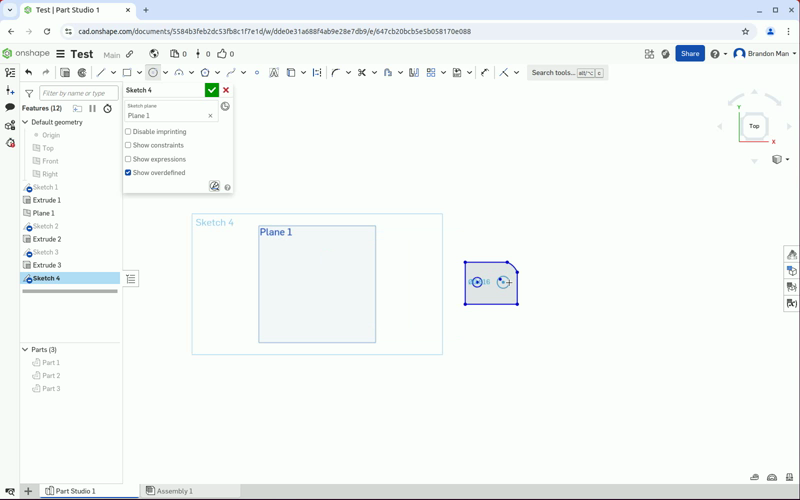
scroll(6)
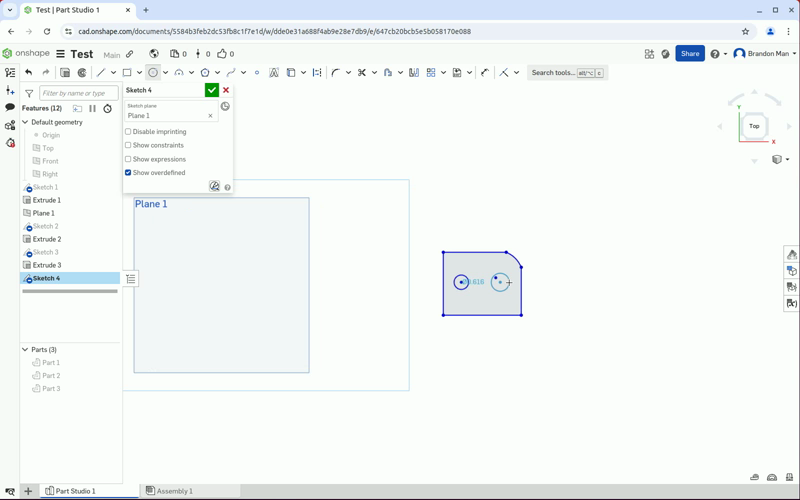
scroll(6)
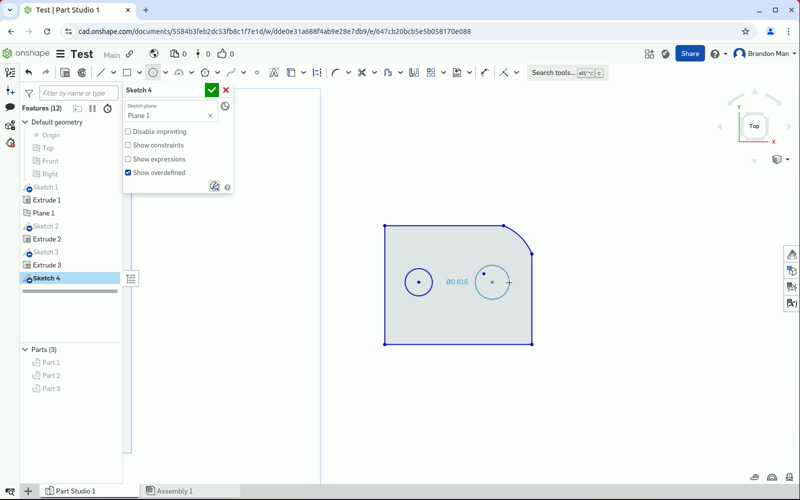
click(509, 282)
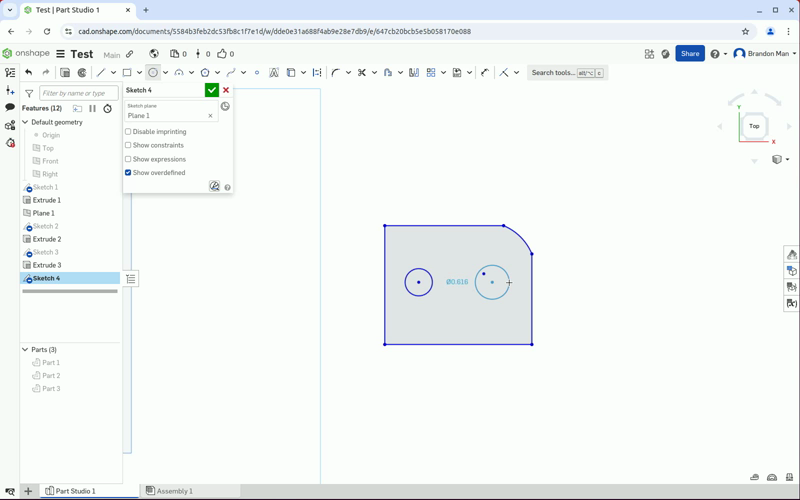
scroll(-6)
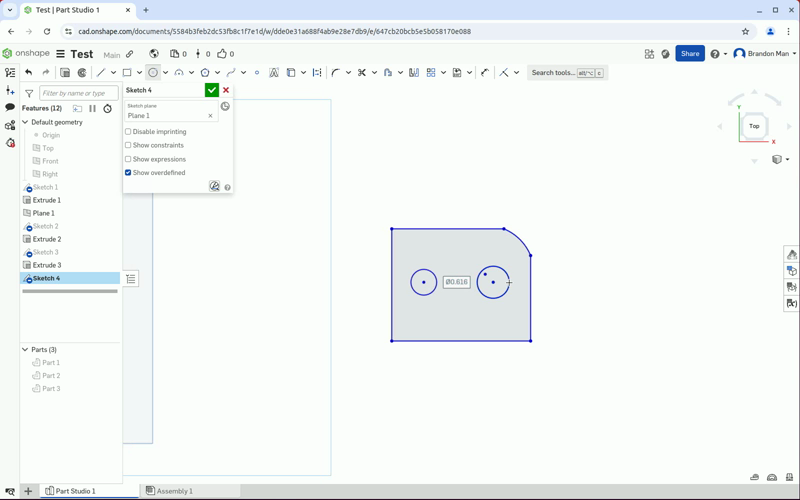
scroll(-6)
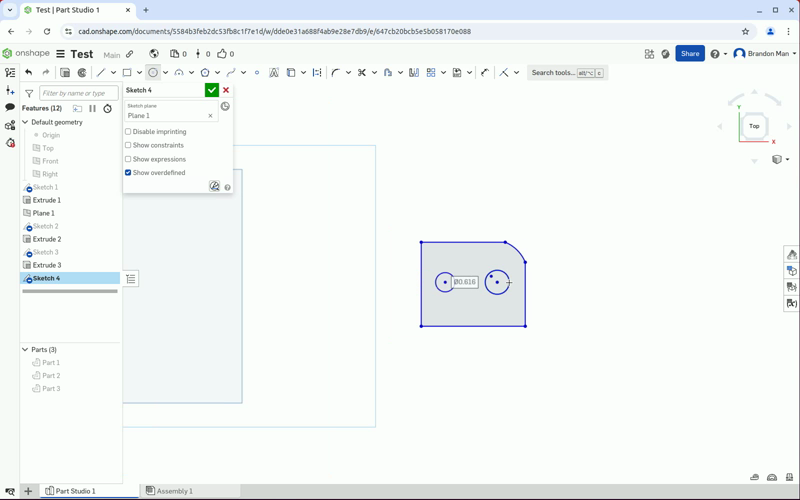
scroll(-6)
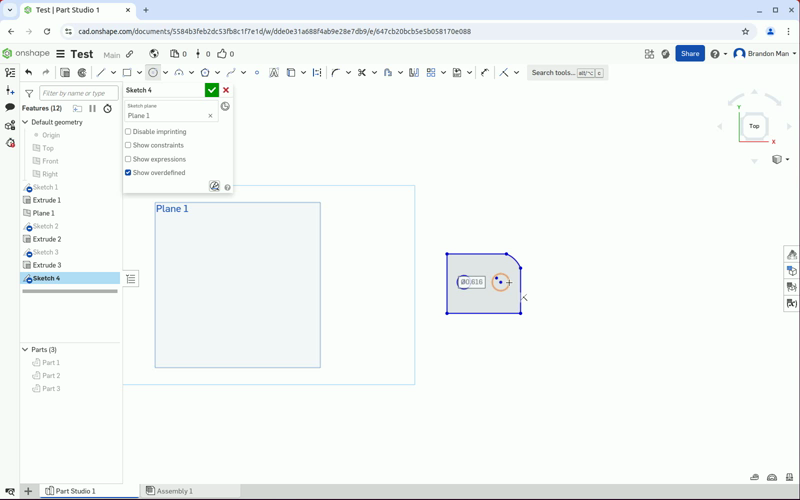
scroll(-6)
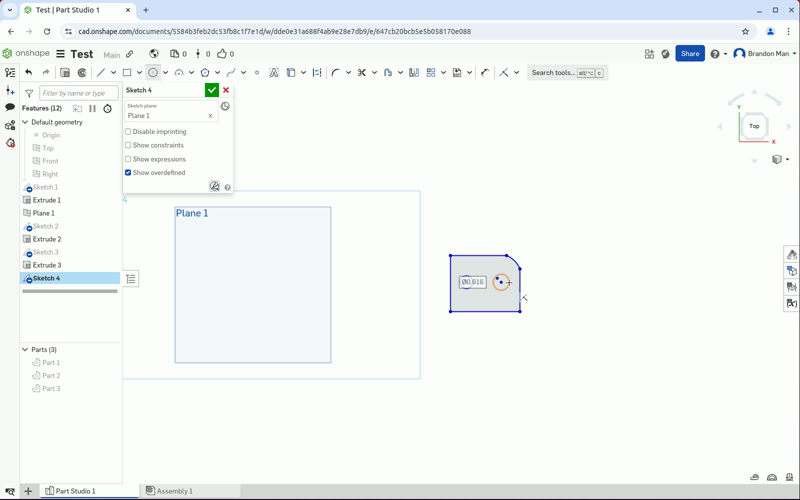
scroll(-6)
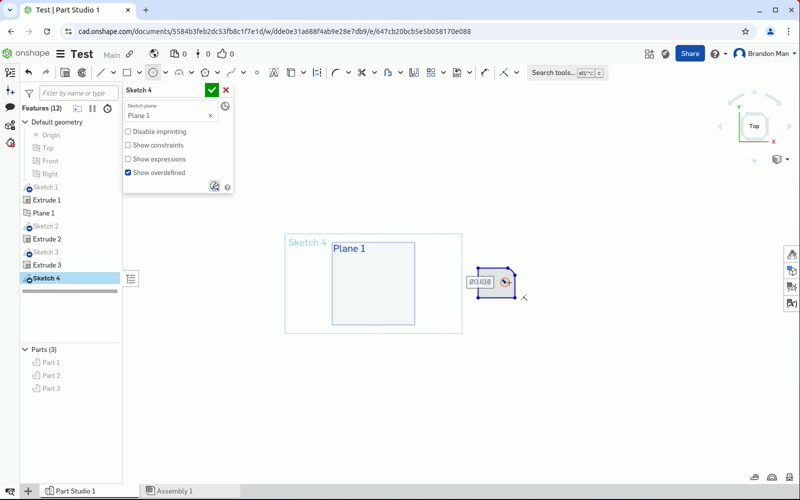
scroll(-6)
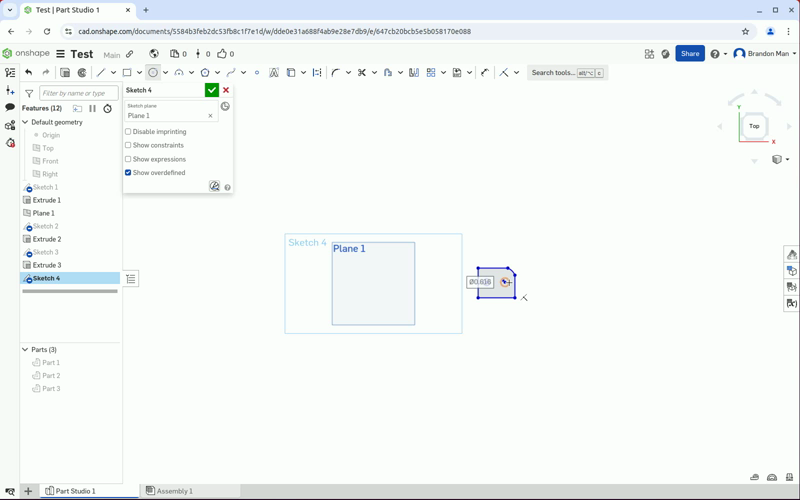
scroll(-6)
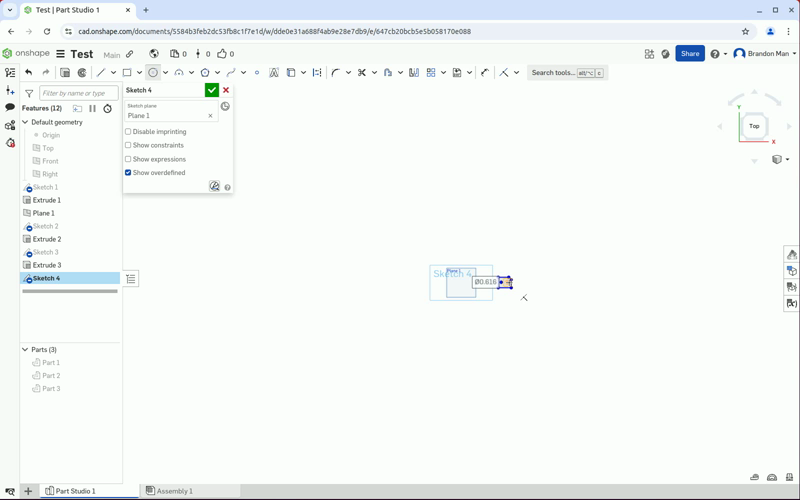
key(esc)
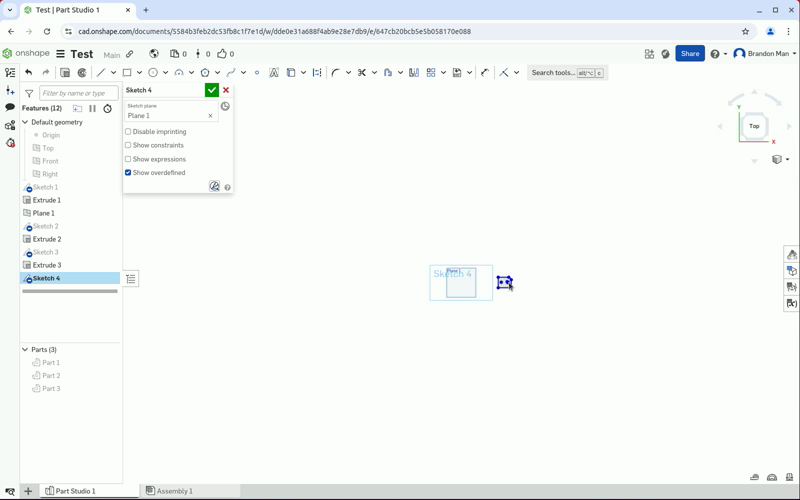
mouse_move(500, 284)
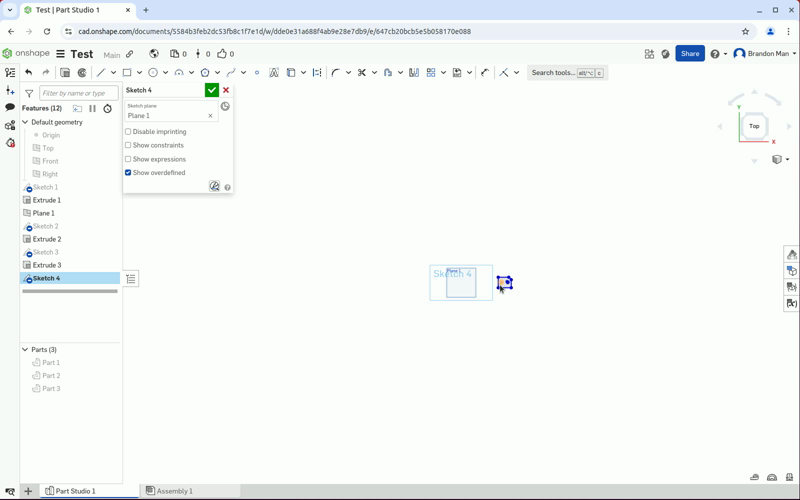
scroll(6)
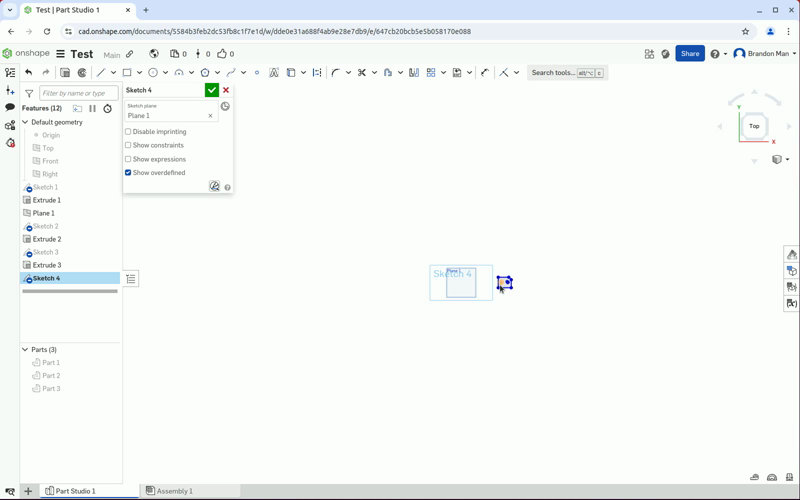
scroll(6)
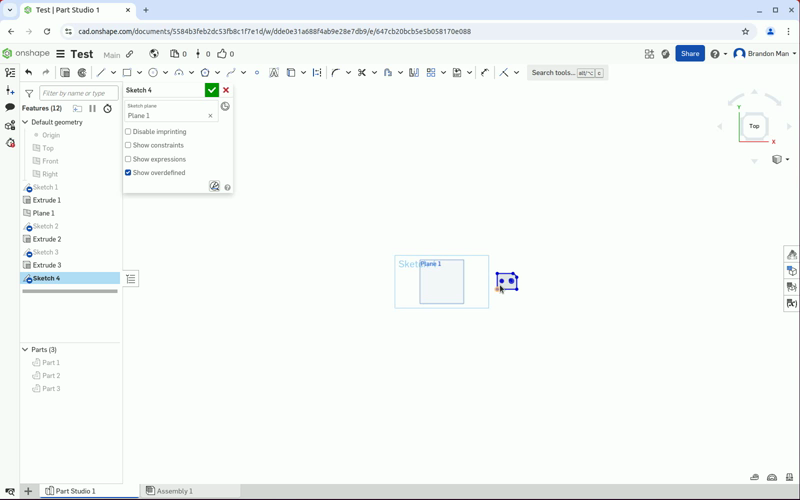
scroll(6)
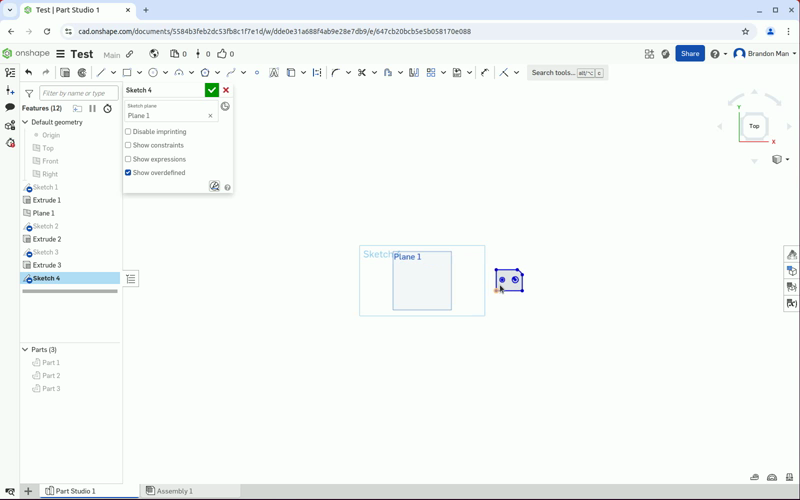
scroll(6)
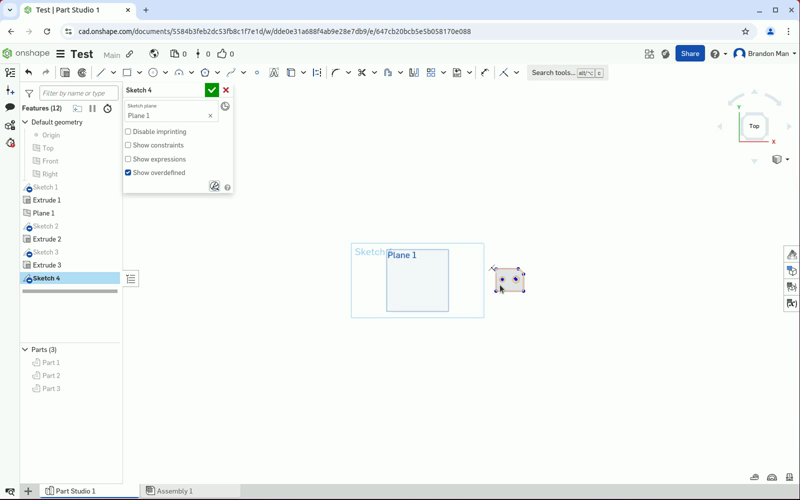
scroll(6)
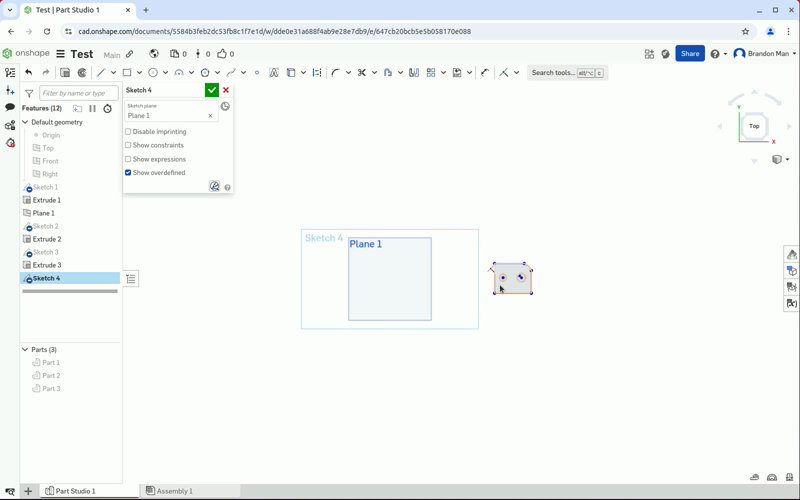
scroll(6)
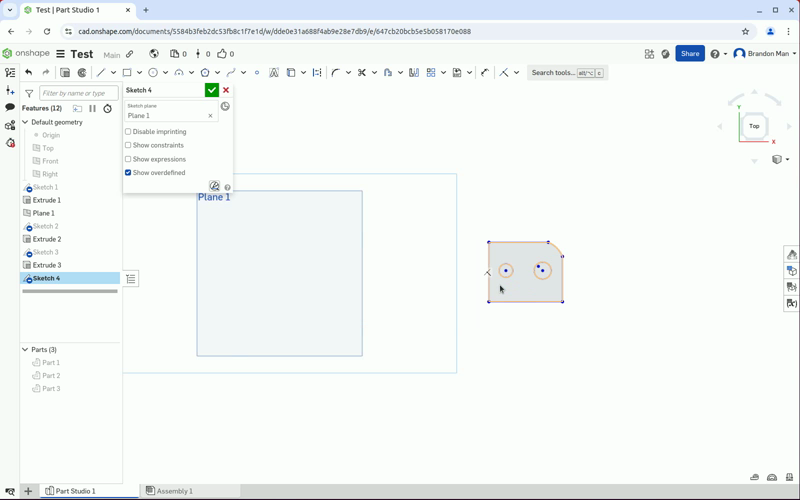
scroll(6)
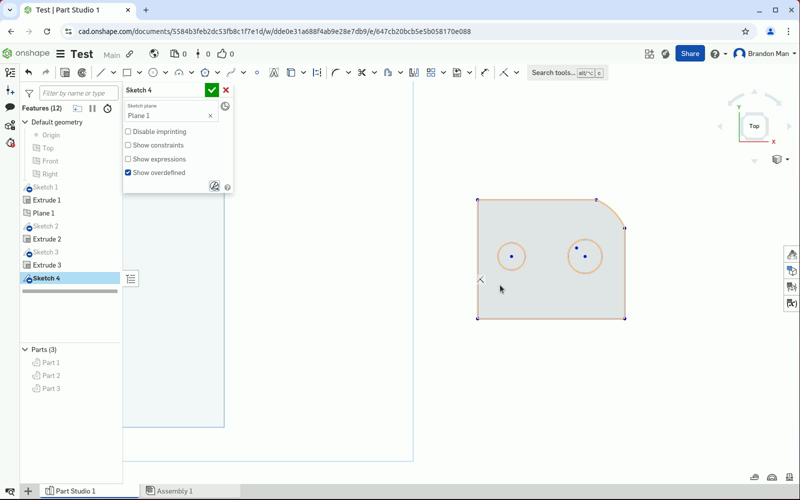
click(500, 284)
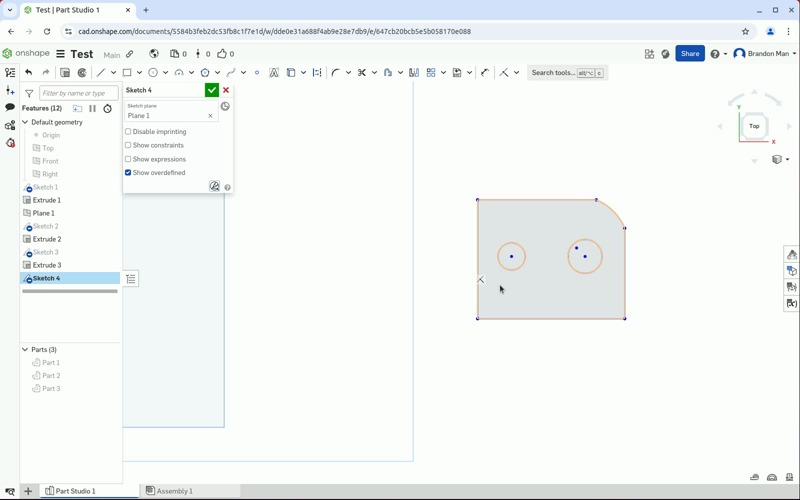
scroll(-6)
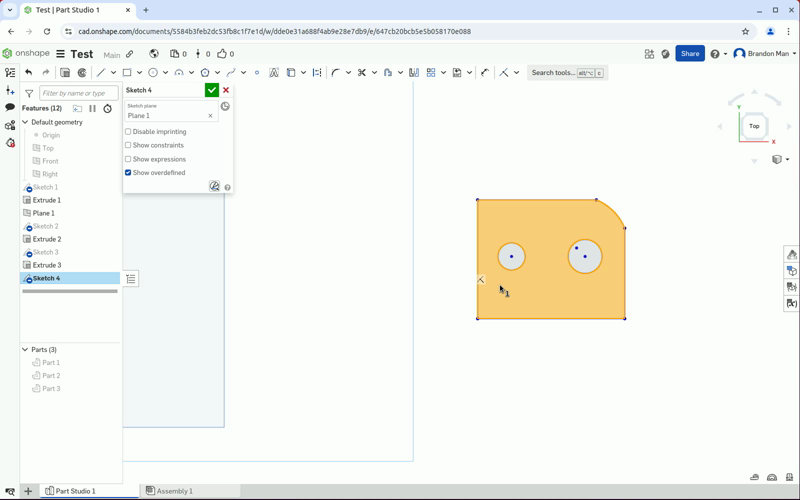
scroll(-6)
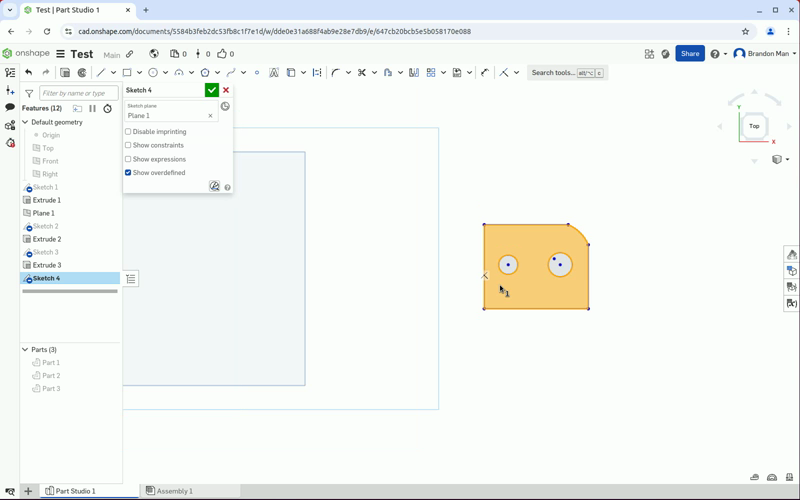
scroll(-6)
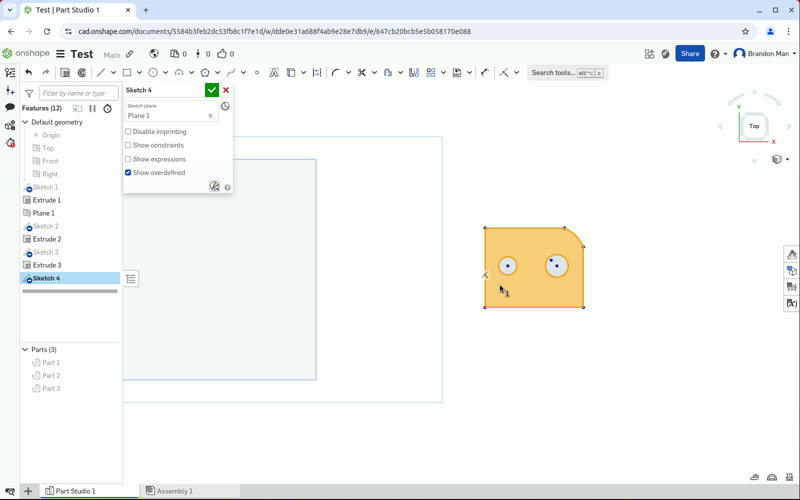
scroll(-6)
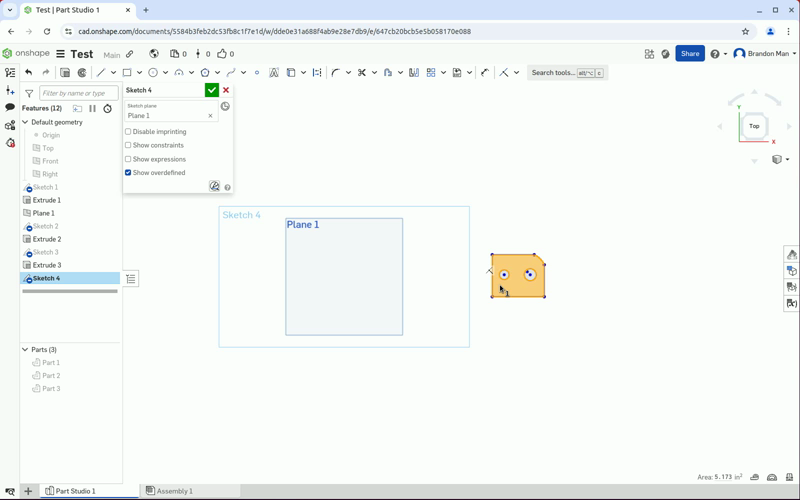
scroll(-6)
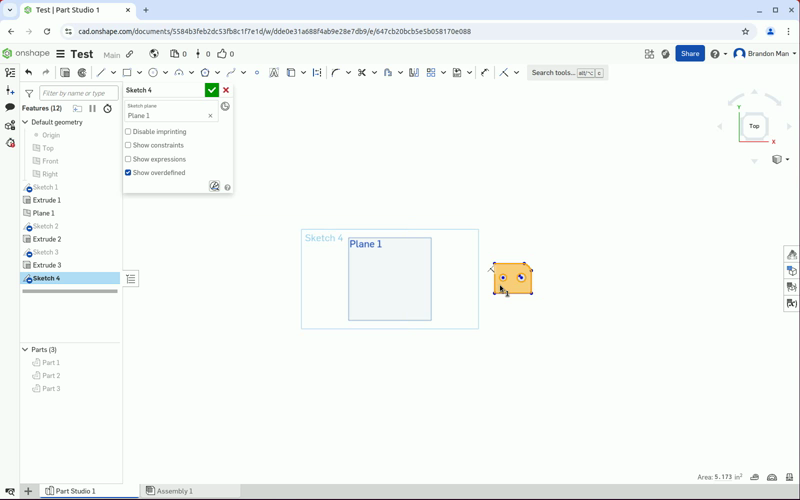
scroll(-6)
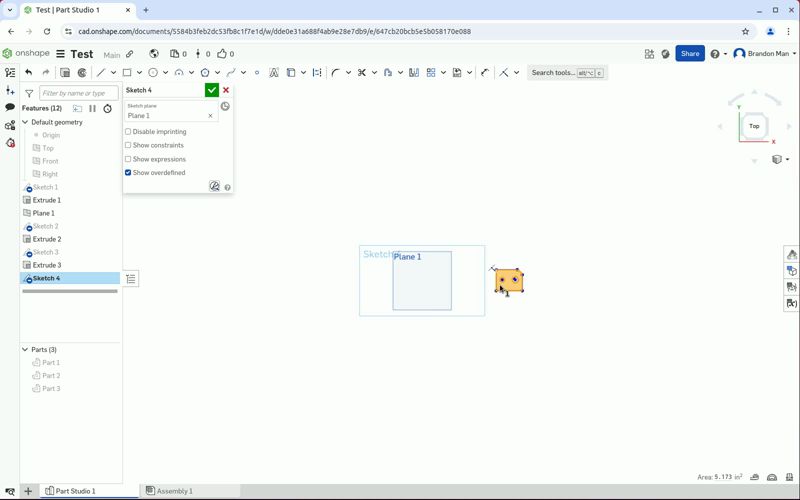
scroll(-6)
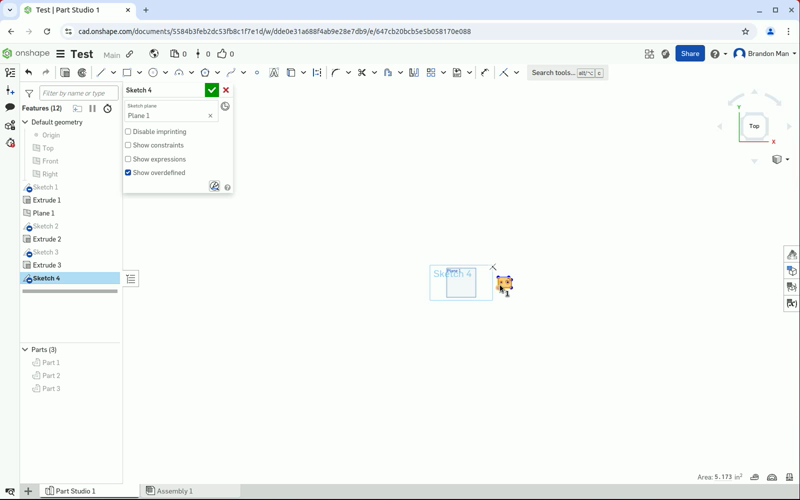
mouse_move(73, 352)
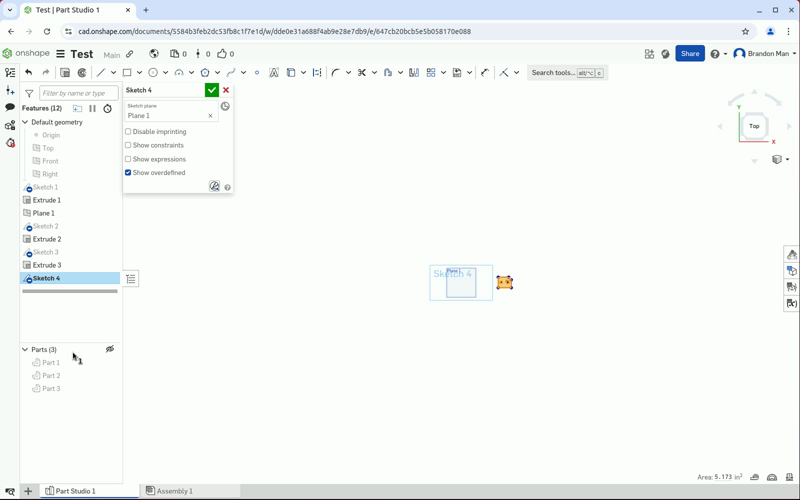
key(shift+y)
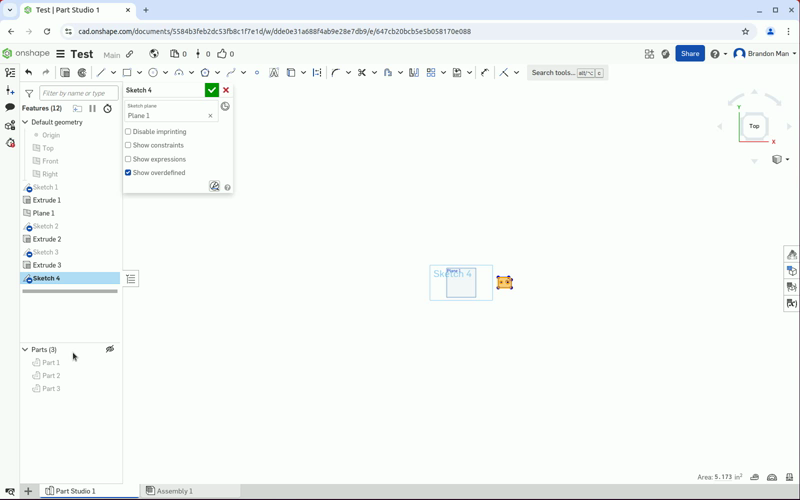
key(shift+e)
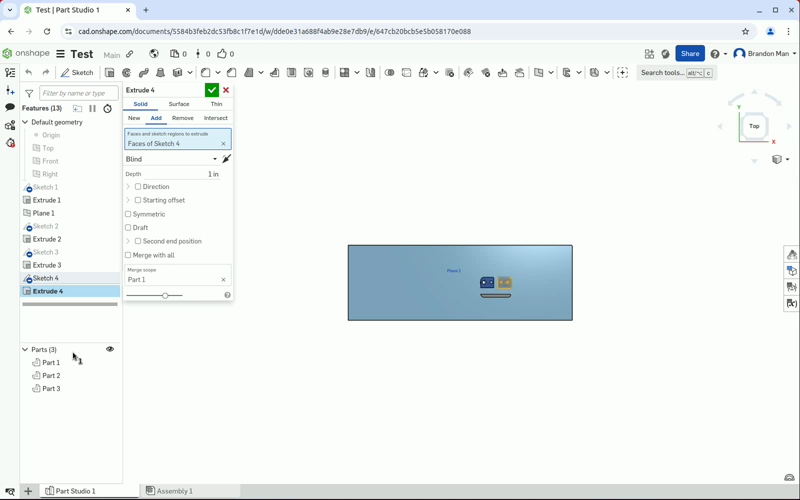
mouse_move(143, 106)
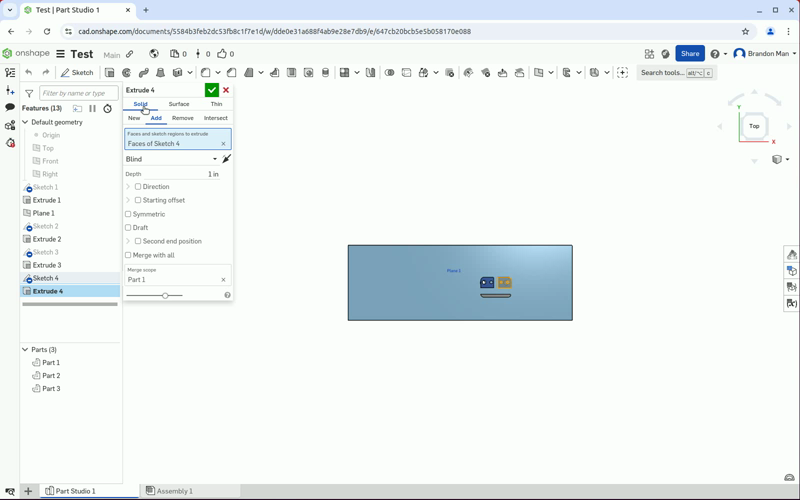
click(143, 106)
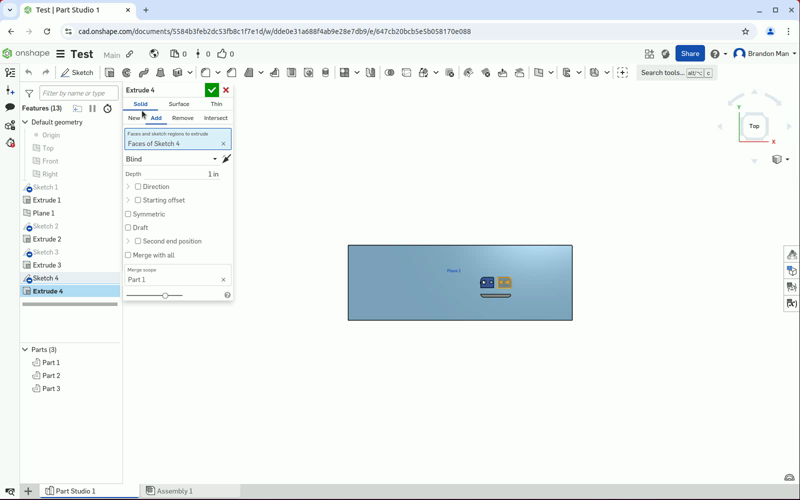
mouse_move(137, 120)
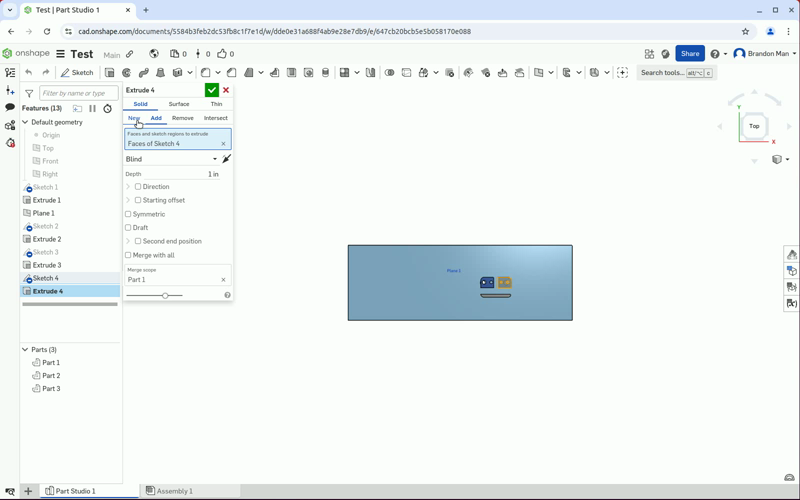
click(137, 120)
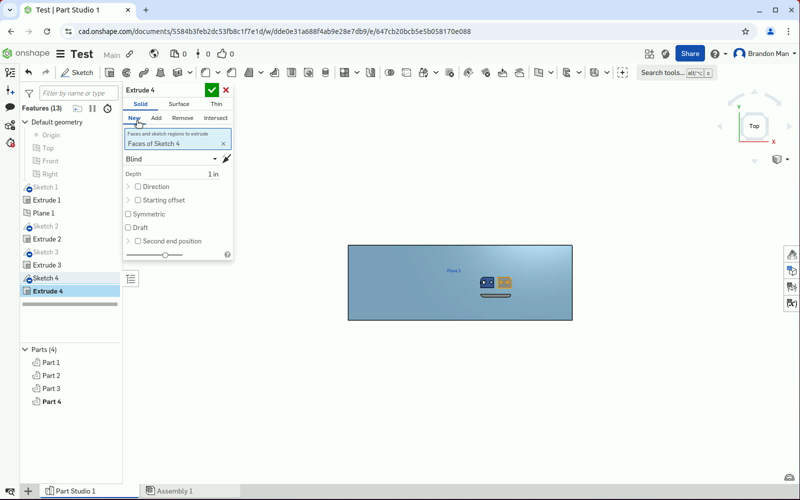
key(tab, 4)
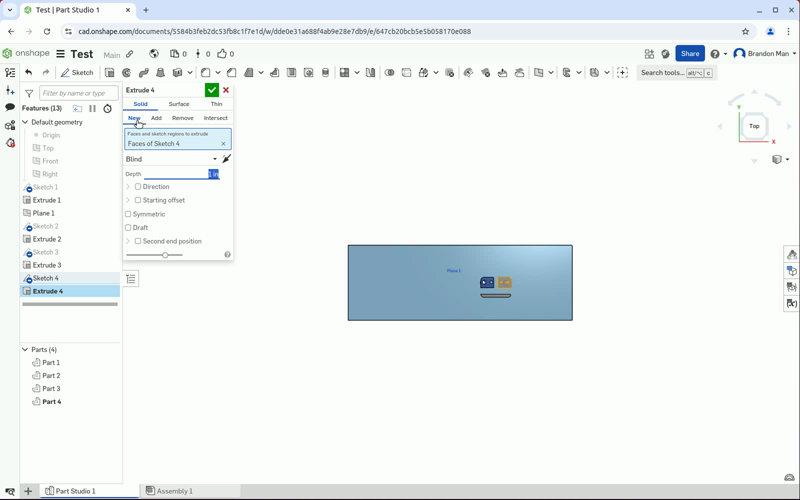
text(0.722)
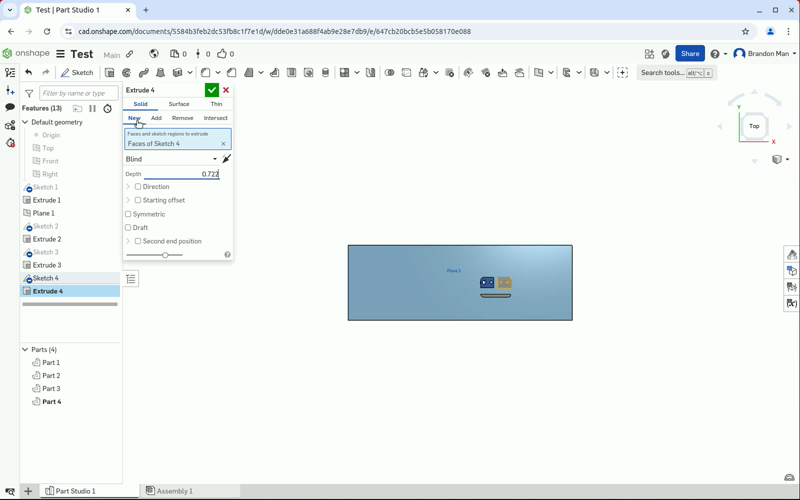
key(enter)
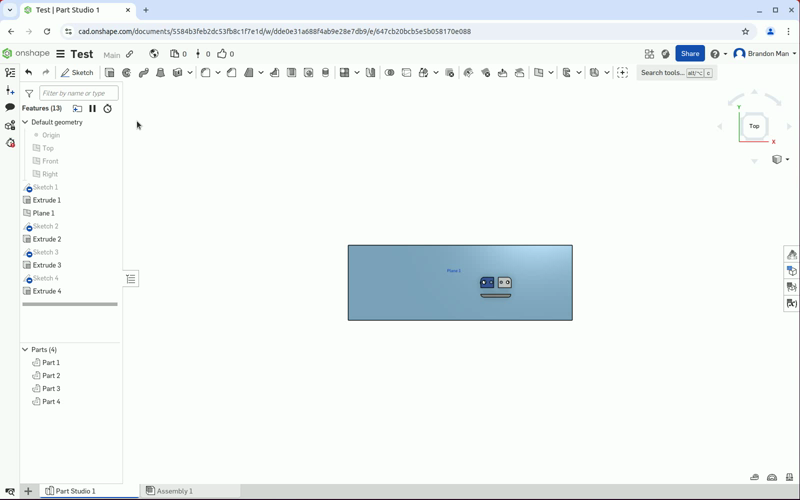
key(shift+h)
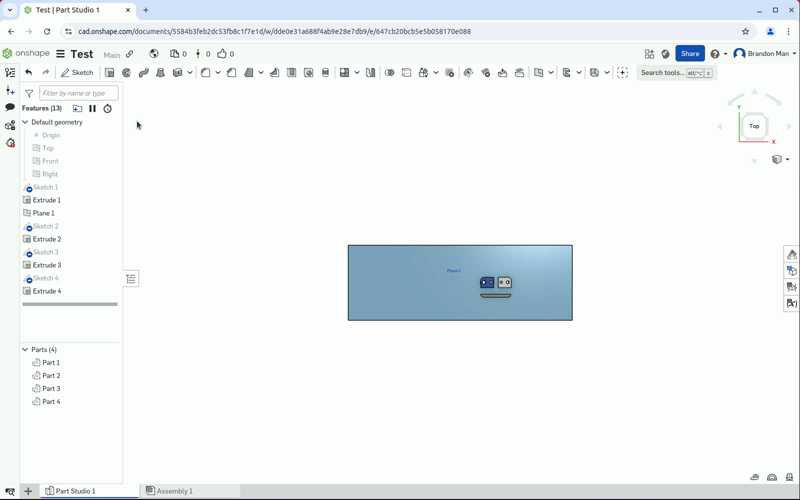
key(shift+h)
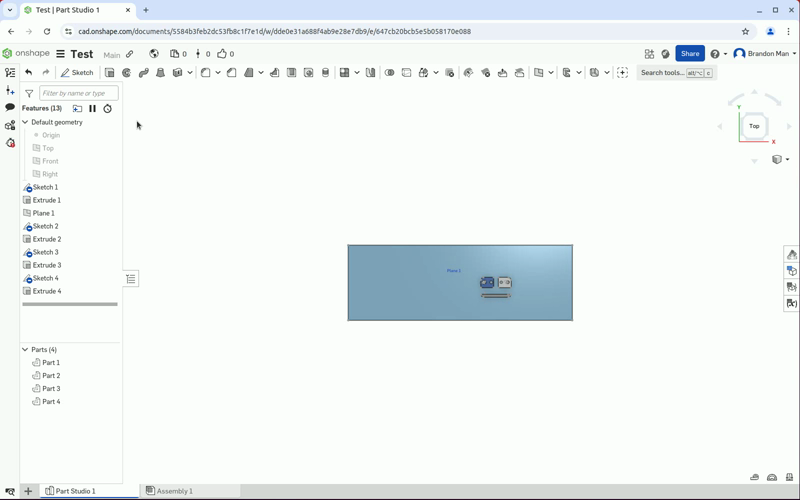
key(shift+7)
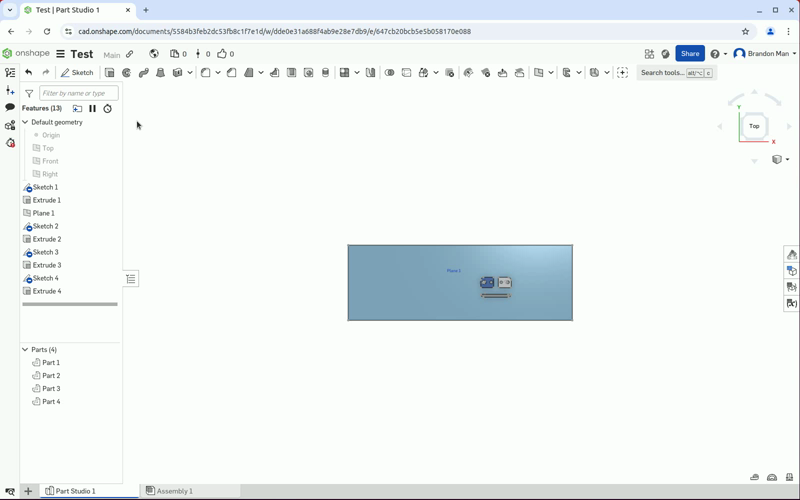
key(up, 3)
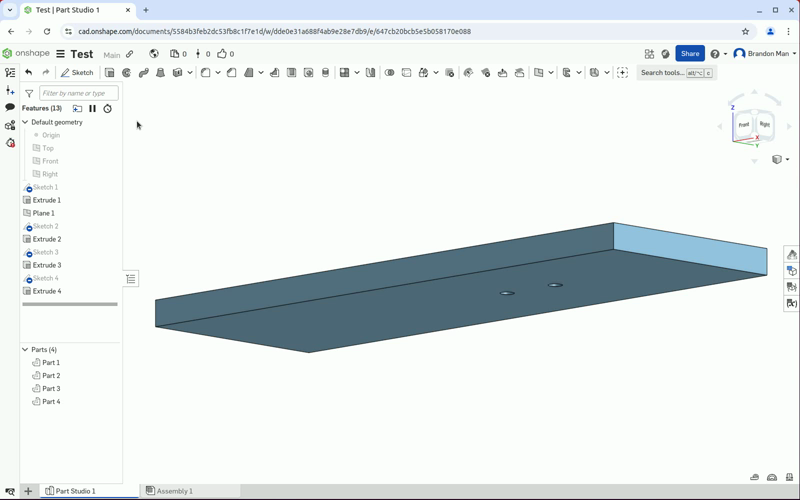
key(left, 3)
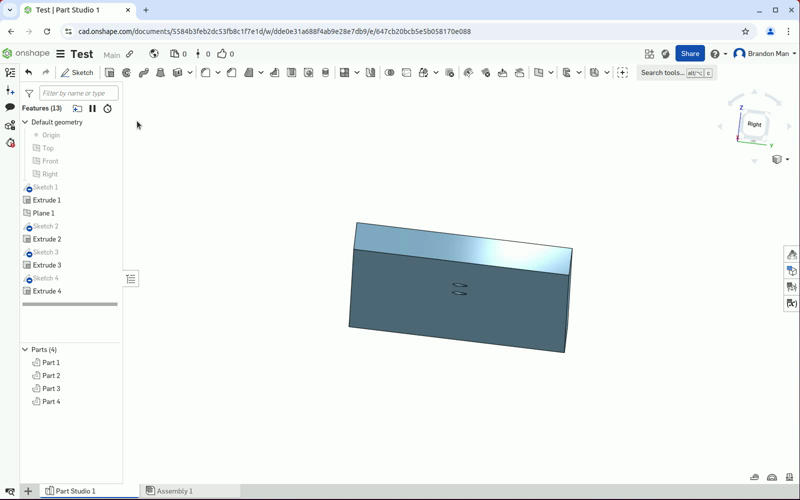
key(right, 3)
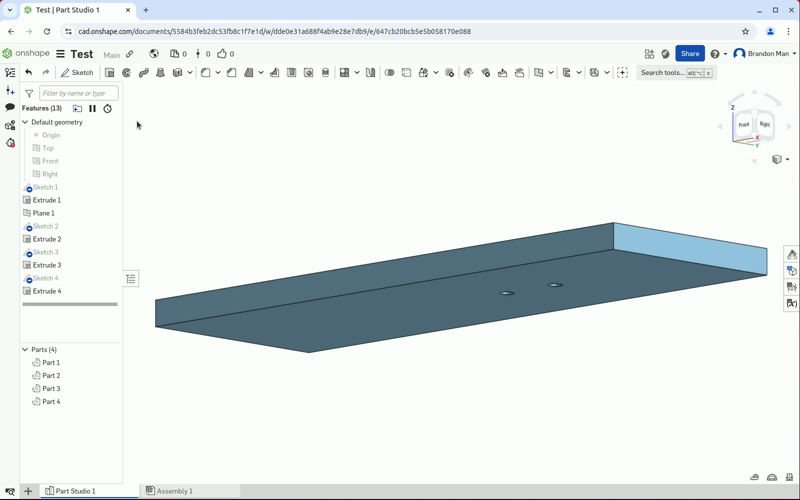
key(down, 3)
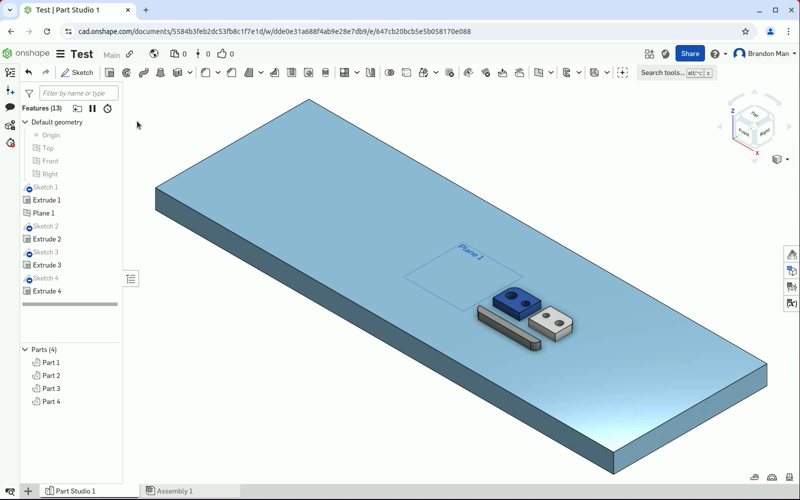
mouse_move(73, 189)
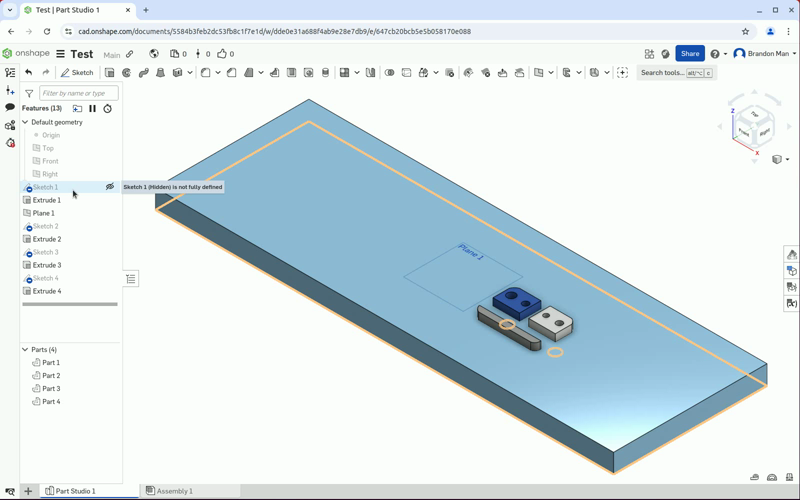
click(73, 189)